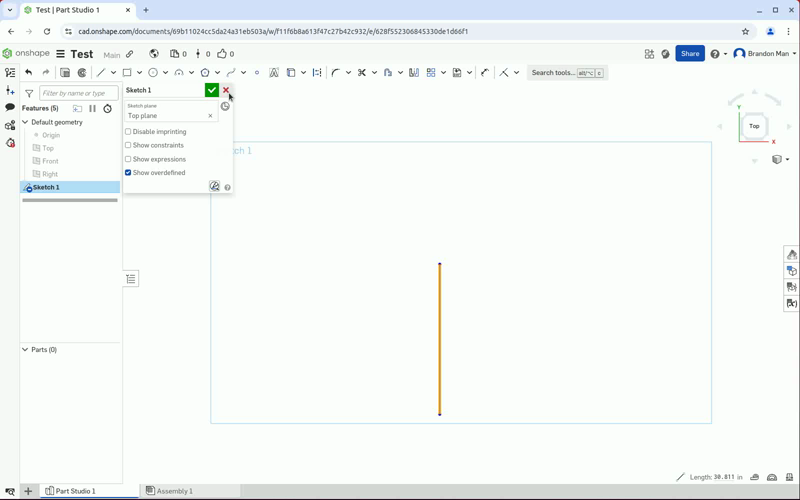
key(shift+h)
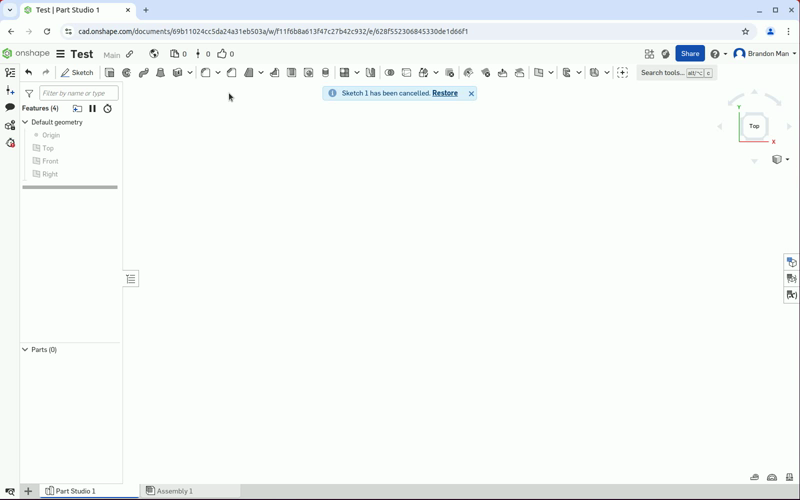
mouse_move(73, 352)
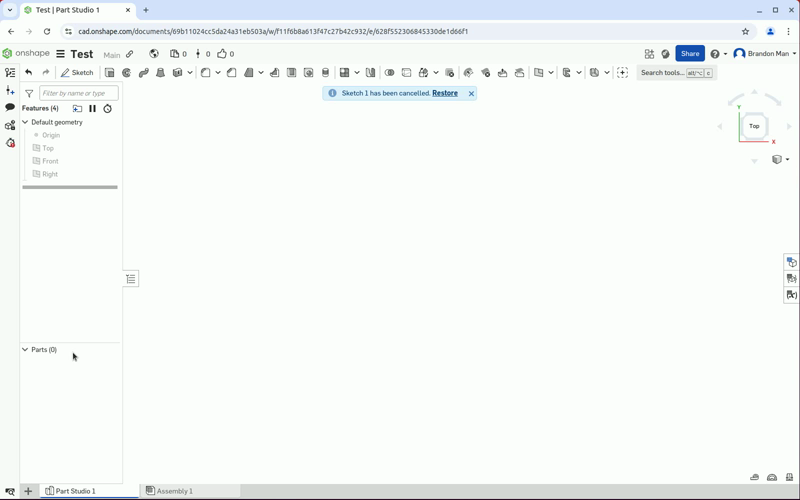
key(y)
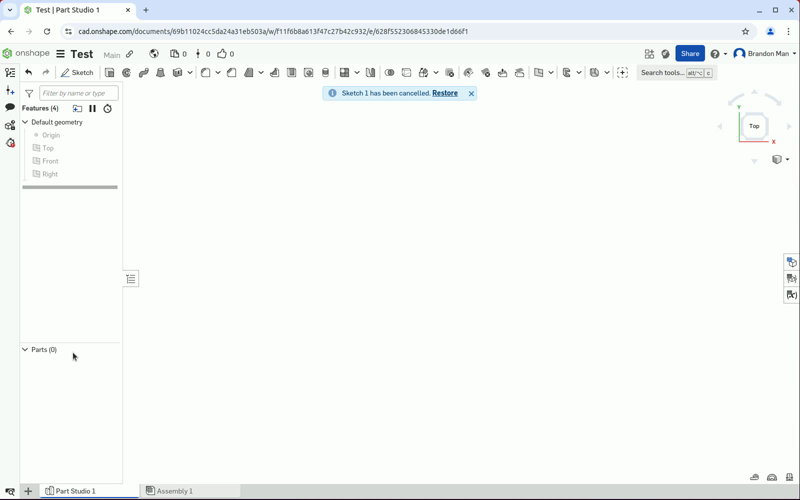
key(shift+p)
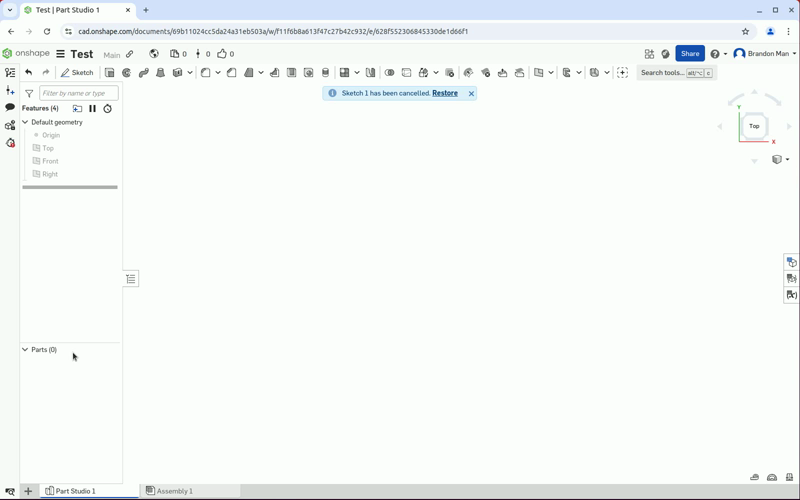
key(space)
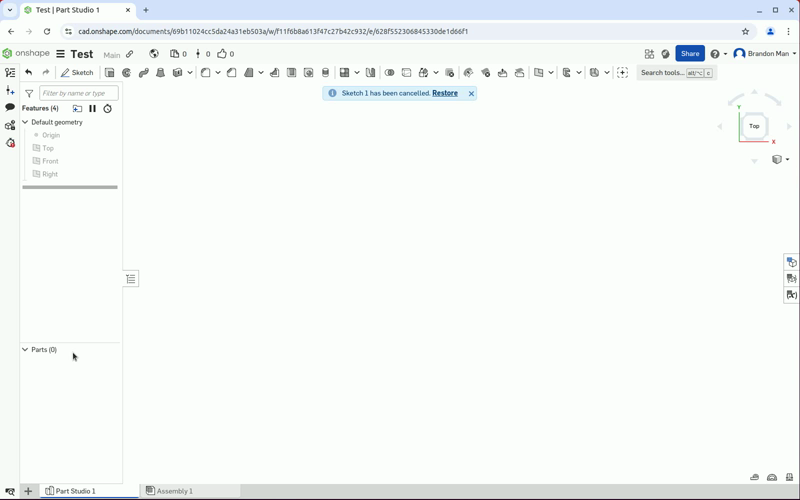
key_down(shift)
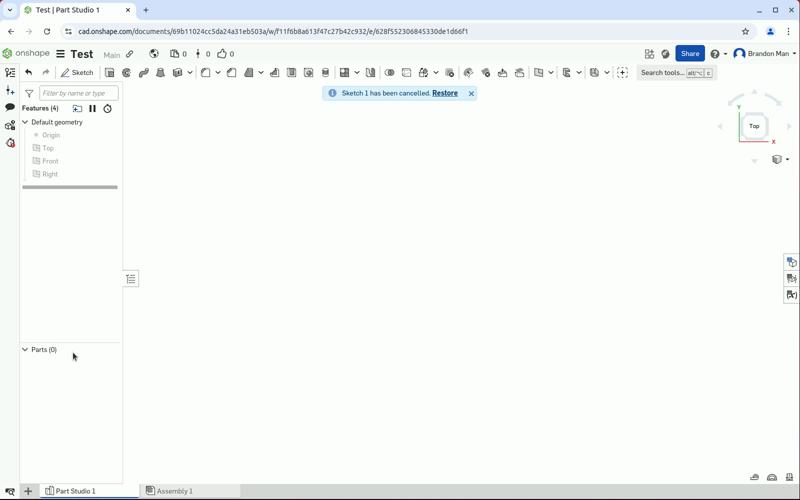
key(up)
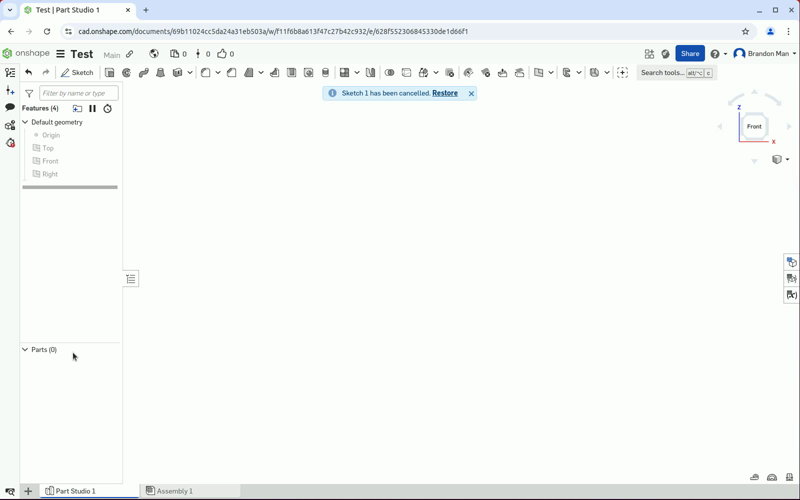
key_up(shift)
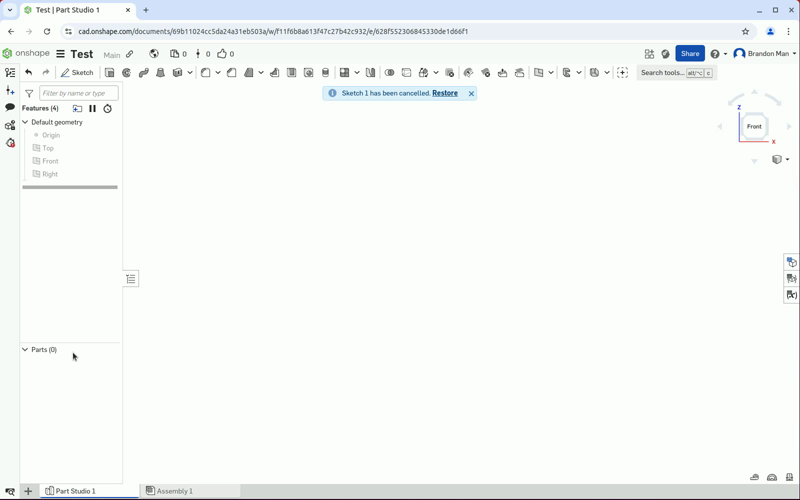
key(space)
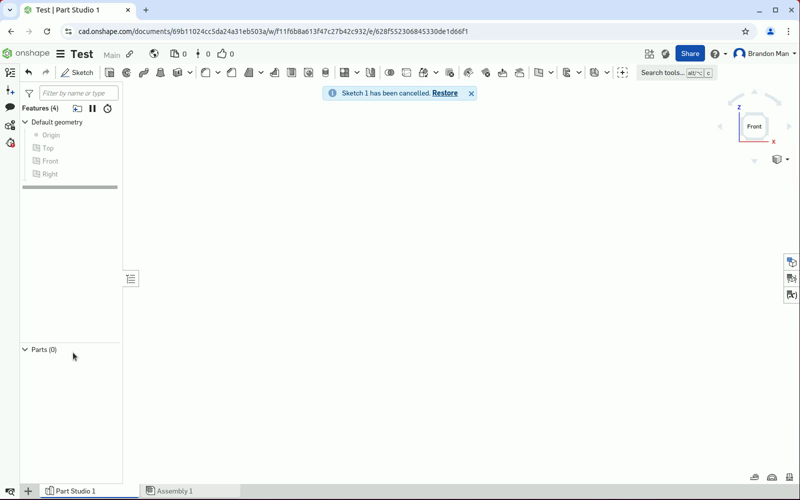
key_down(shift)
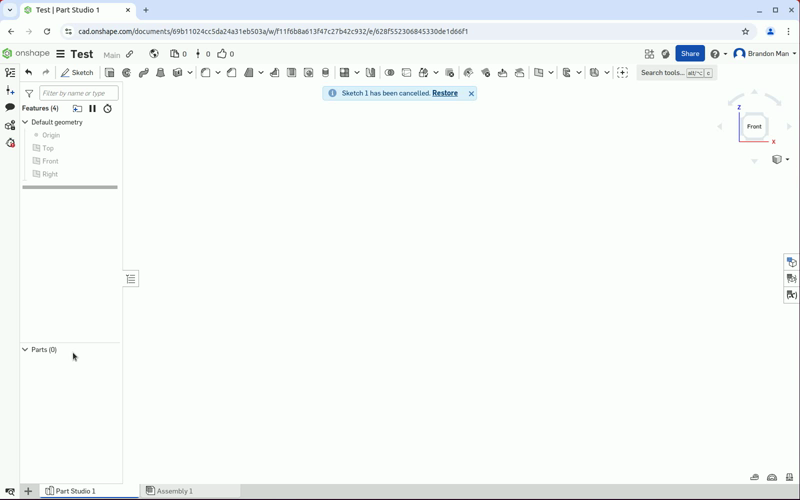
key(left)
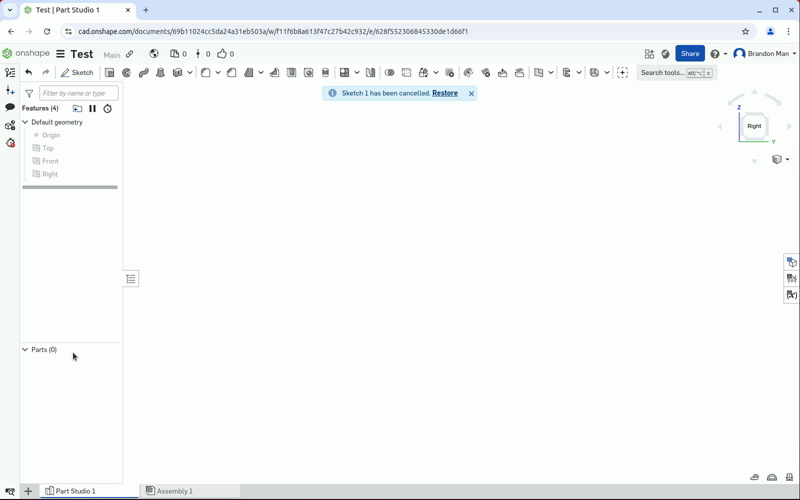
key_up(shift)
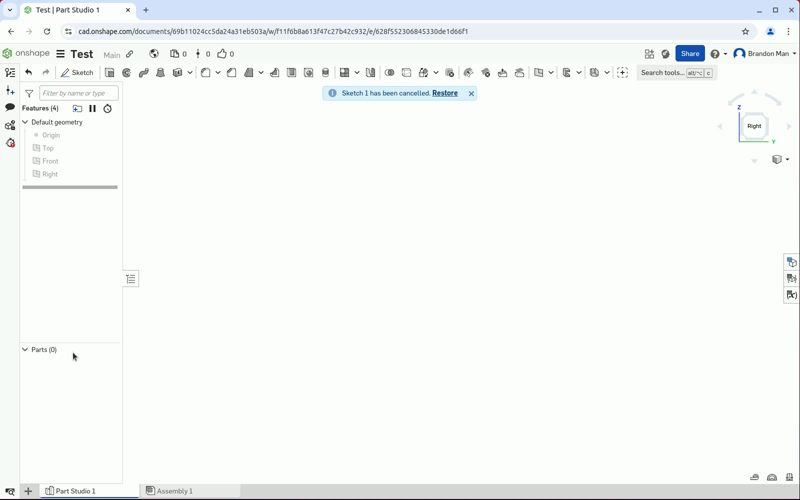
mouse_move(73, 352)
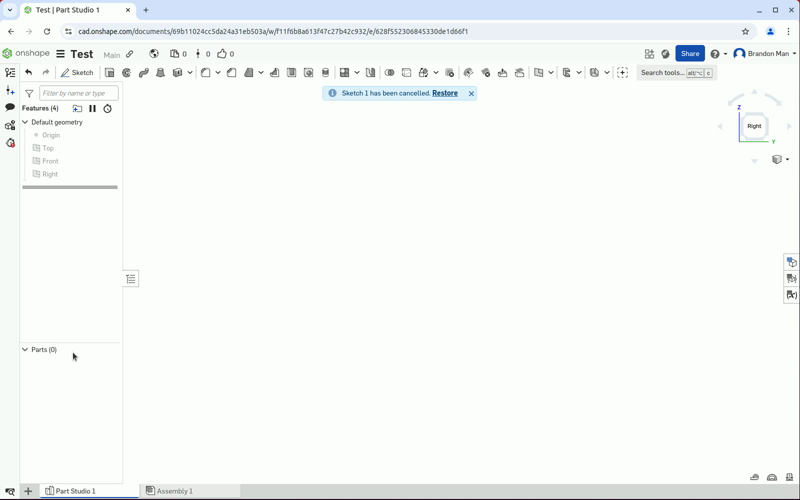
key(shift+y)
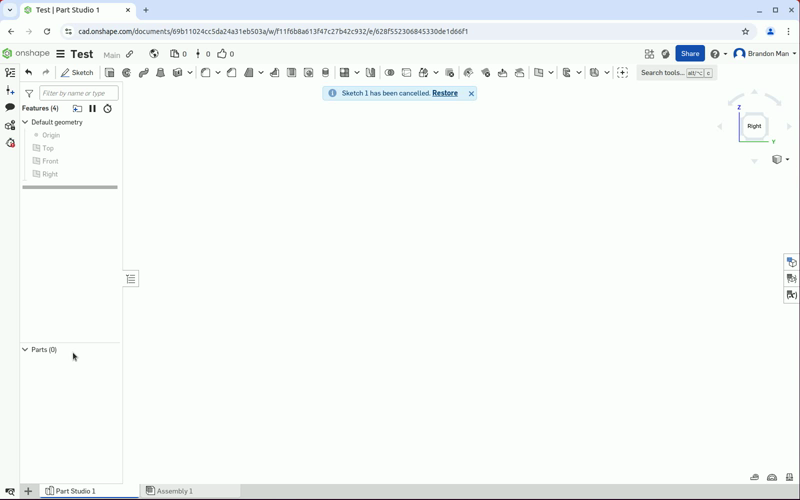
key(shift+s)
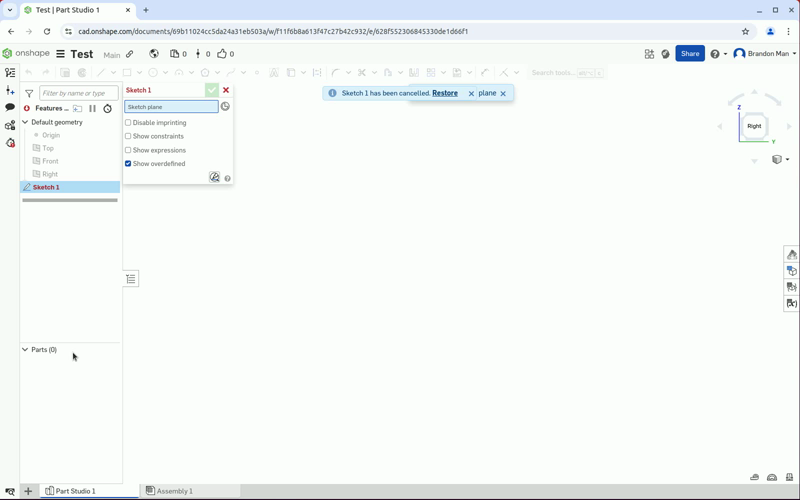
mouse_move(73, 176)
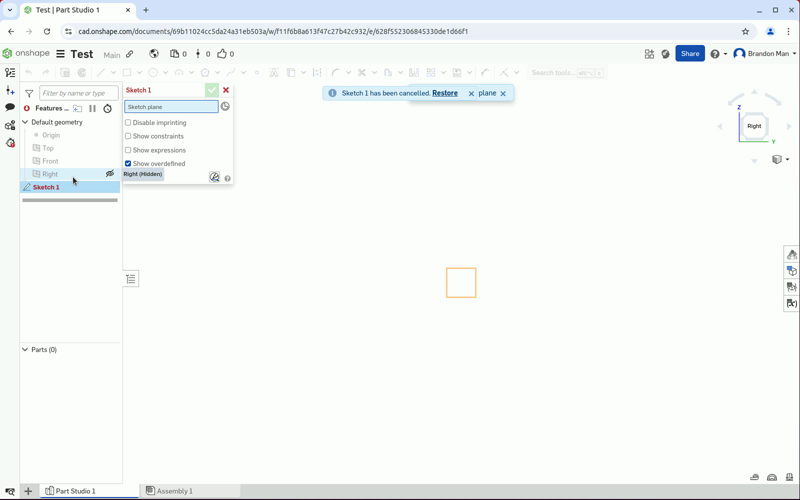
click(73, 176)
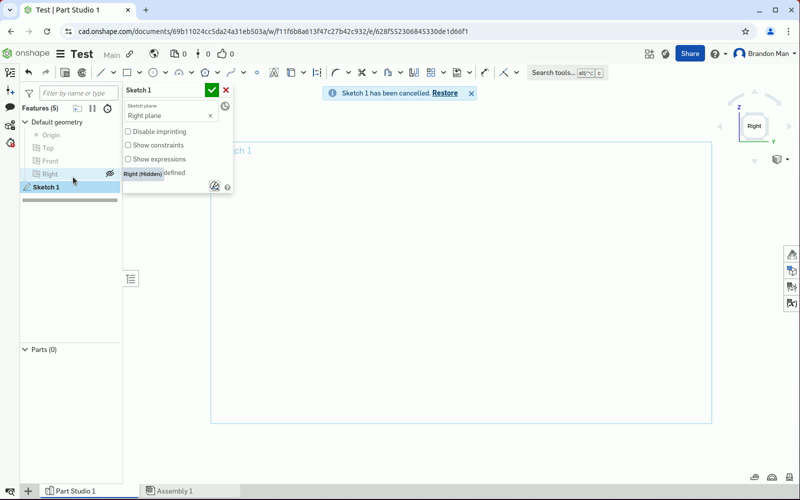
mouse_move(73, 352)
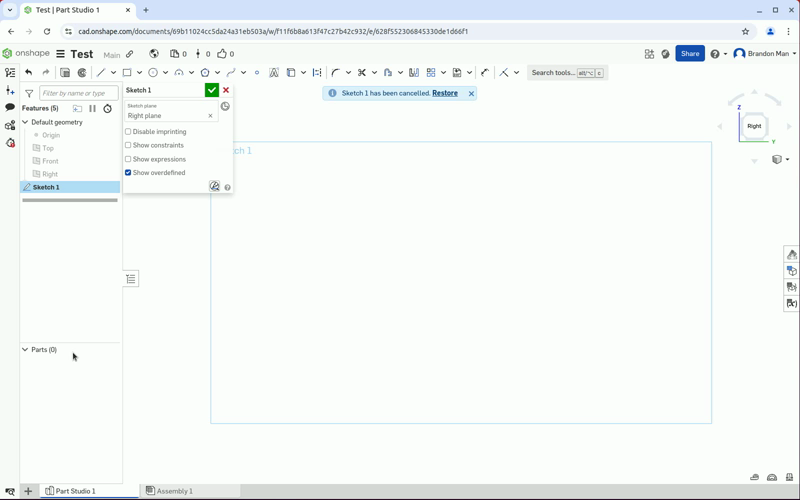
key(y)
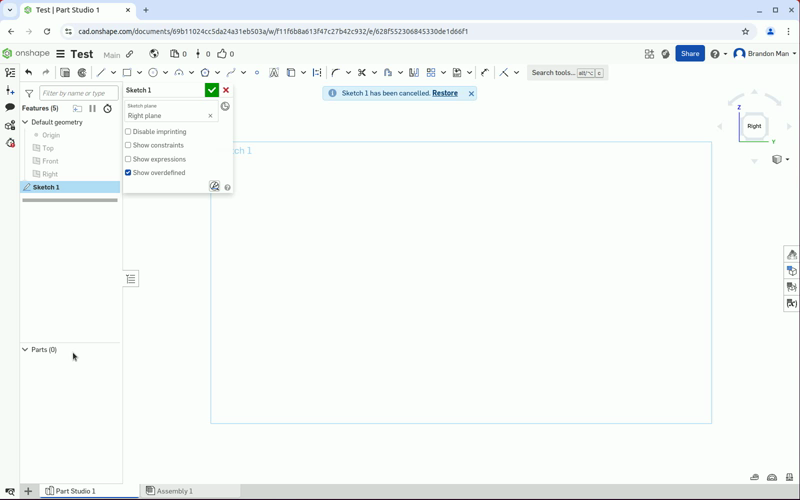
key(l)
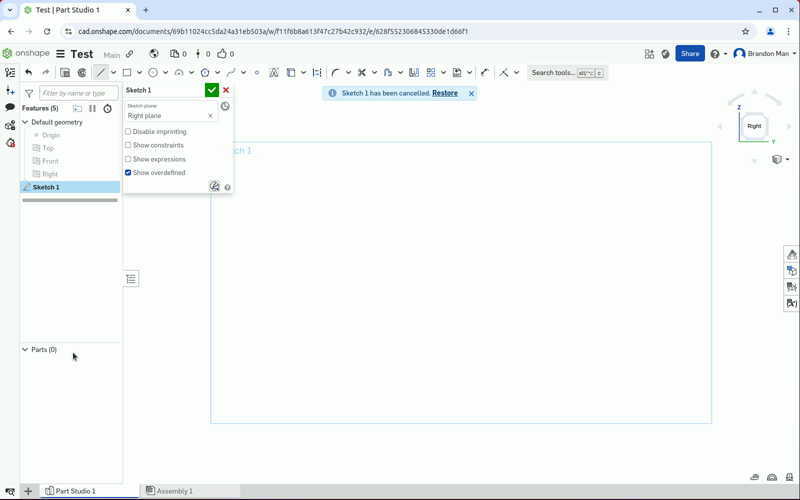
key_down(shift)
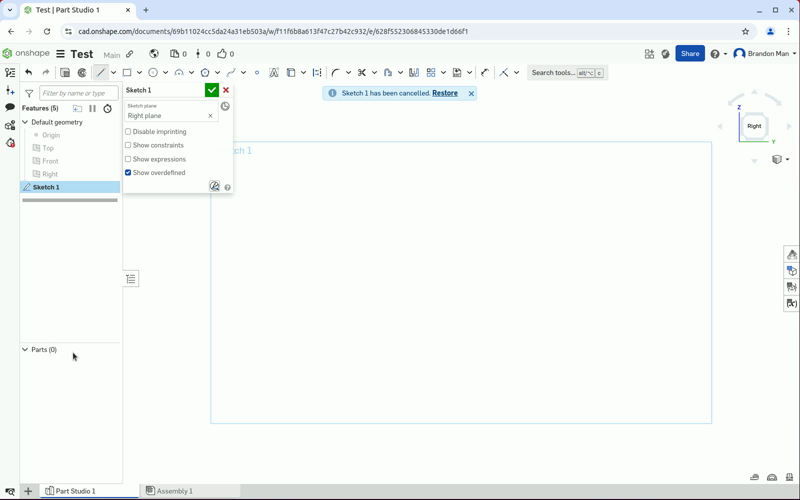
mouse_move(449, 282)
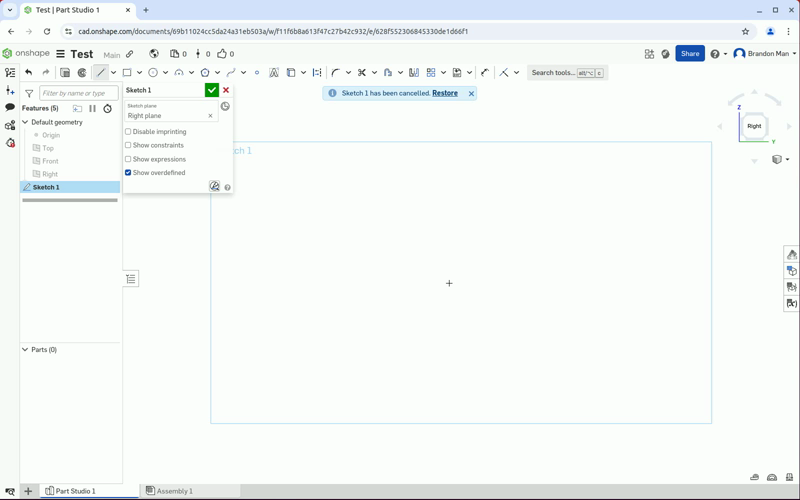
click(449, 282)
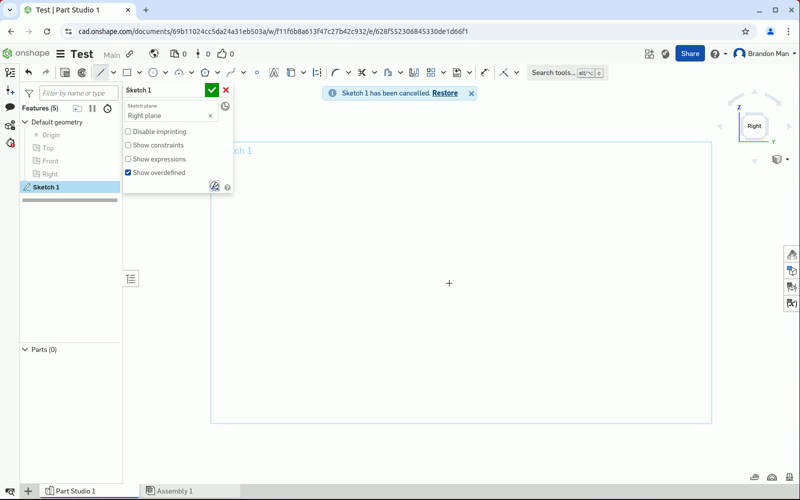
key_up(shift)
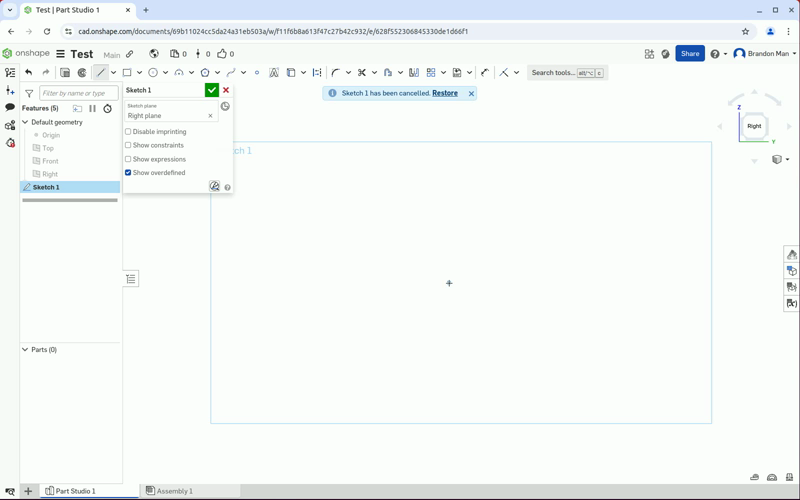
key_down(shift)
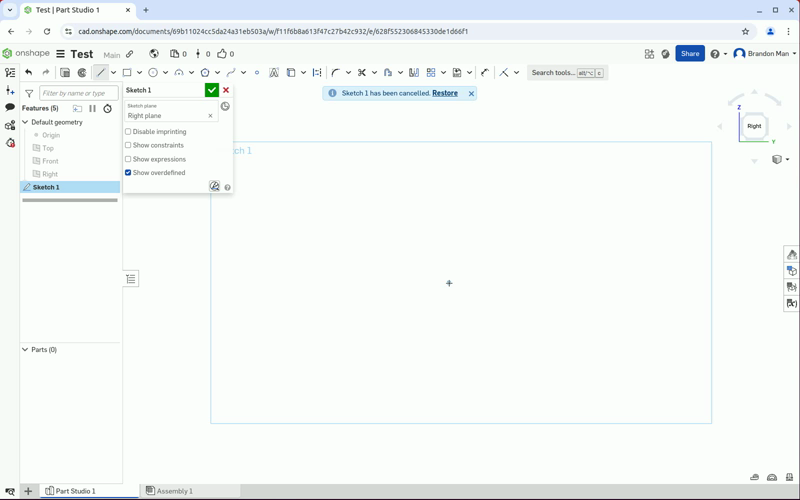
mouse_move(479, 282)
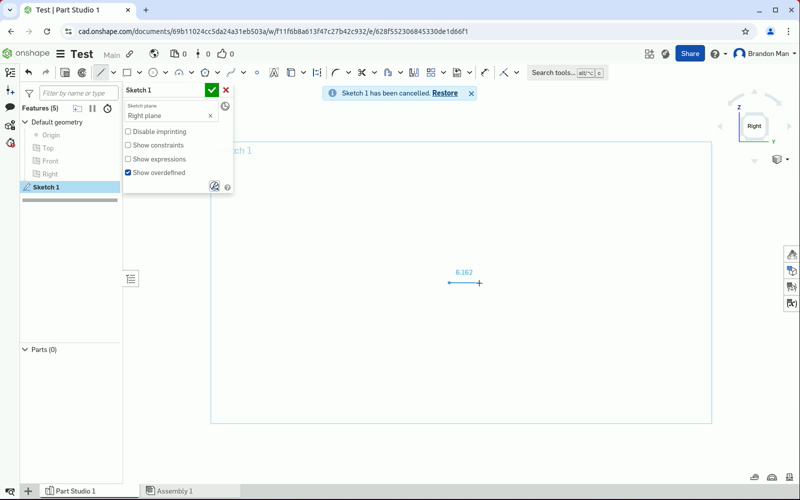
mouse_move(461, 282)
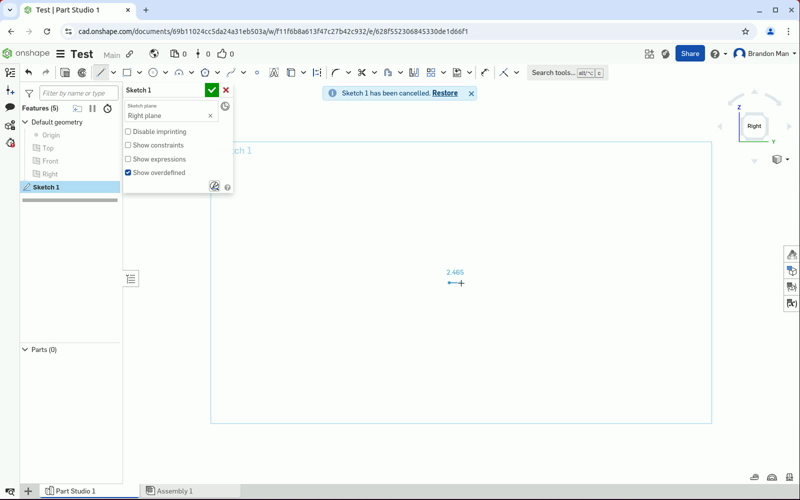
click(461, 282)
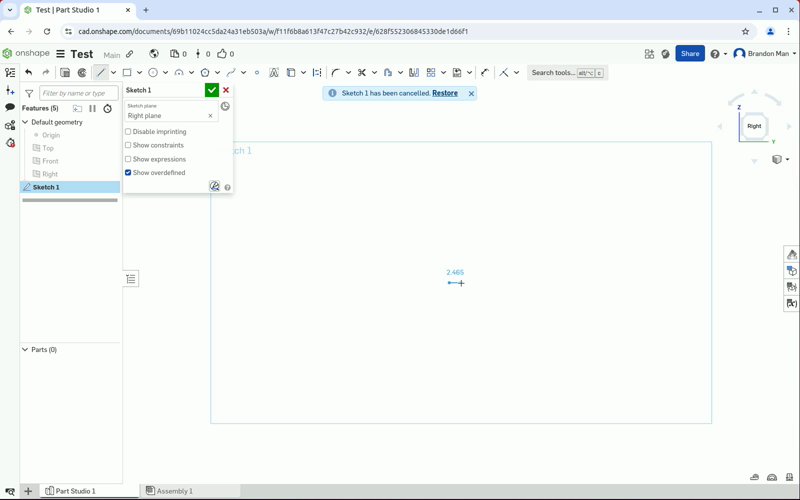
key_up(shift)
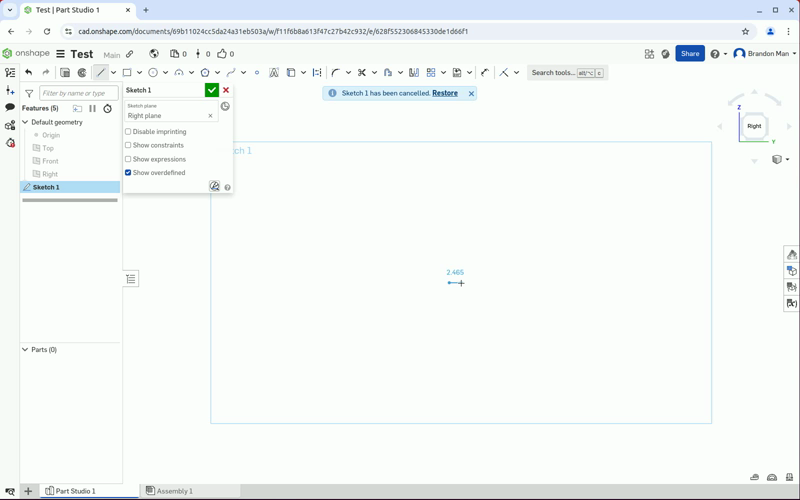
key(esc)
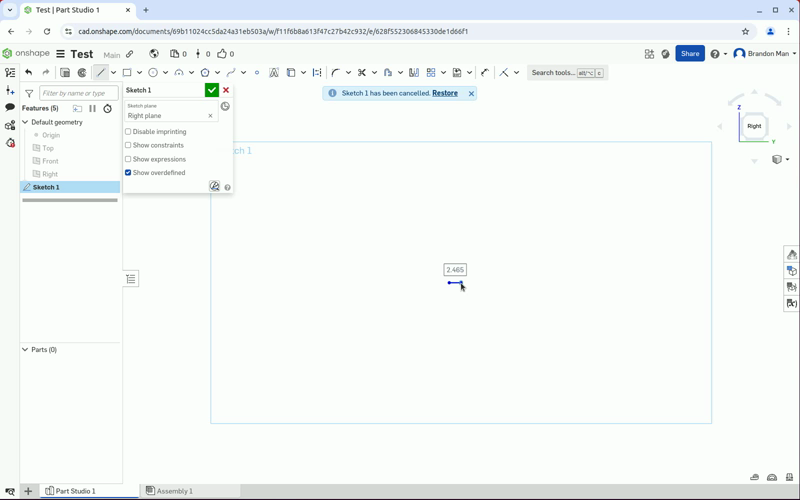
key(a)
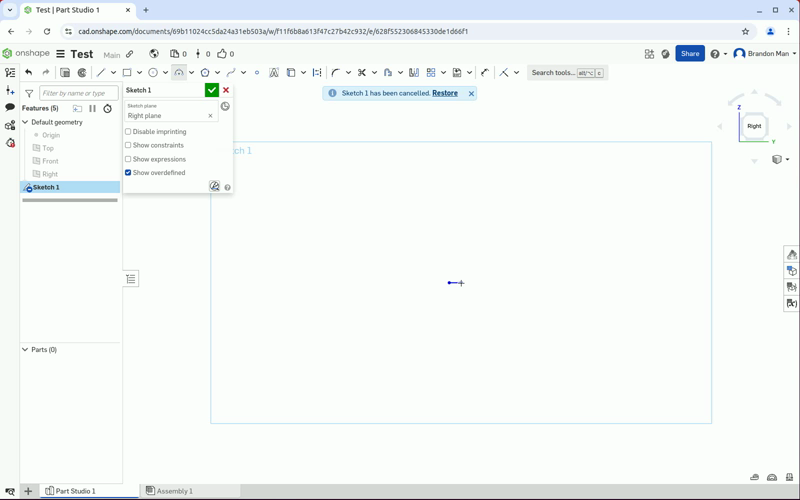
mouse_move(461, 282)
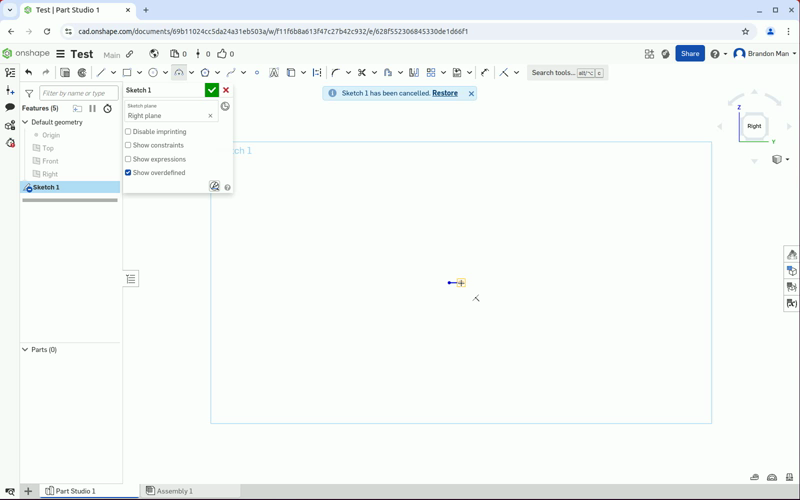
click(461, 282)
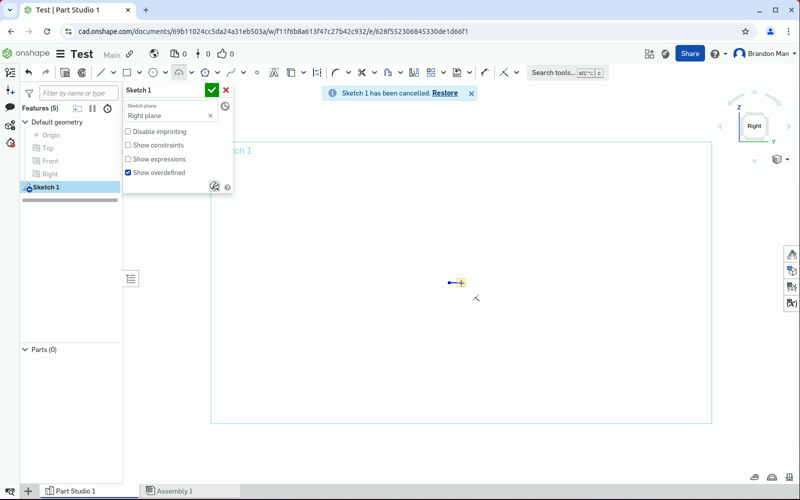
key_down(shift)
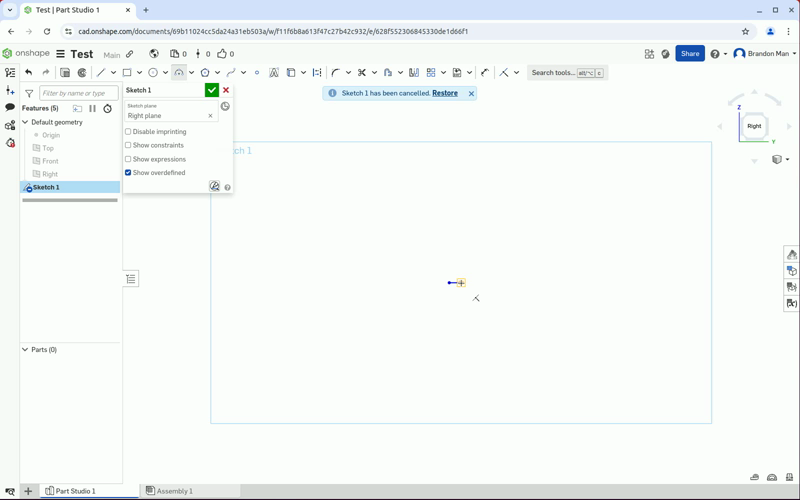
mouse_move(462, 282)
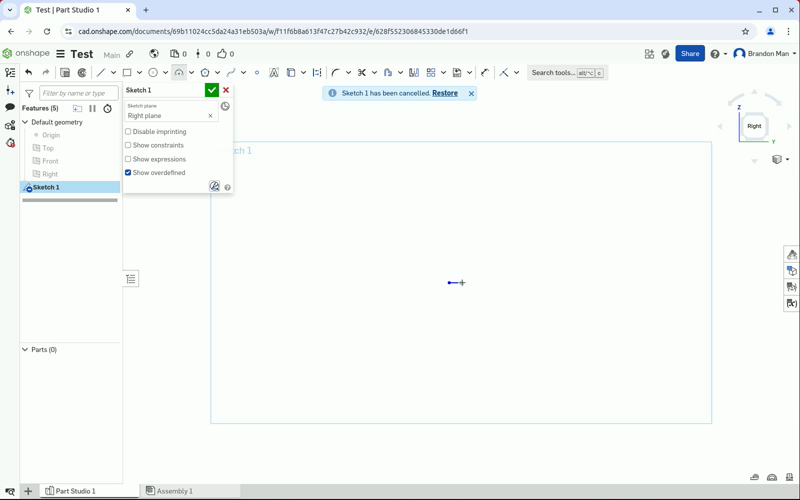
scroll(6)
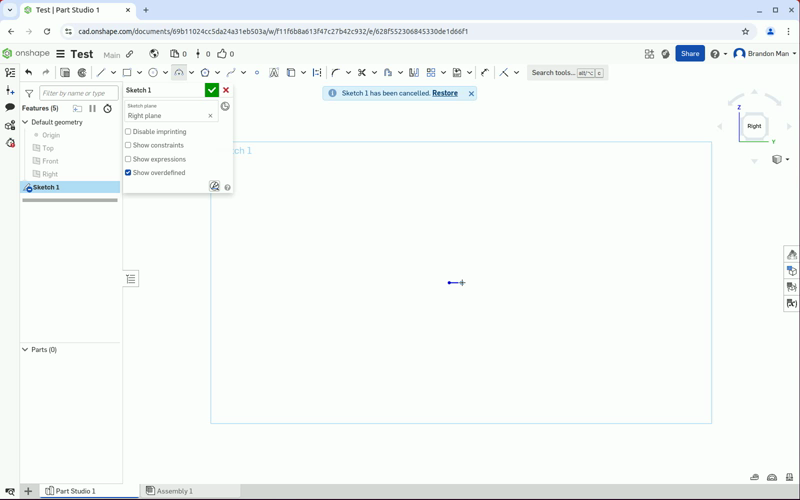
scroll(6)
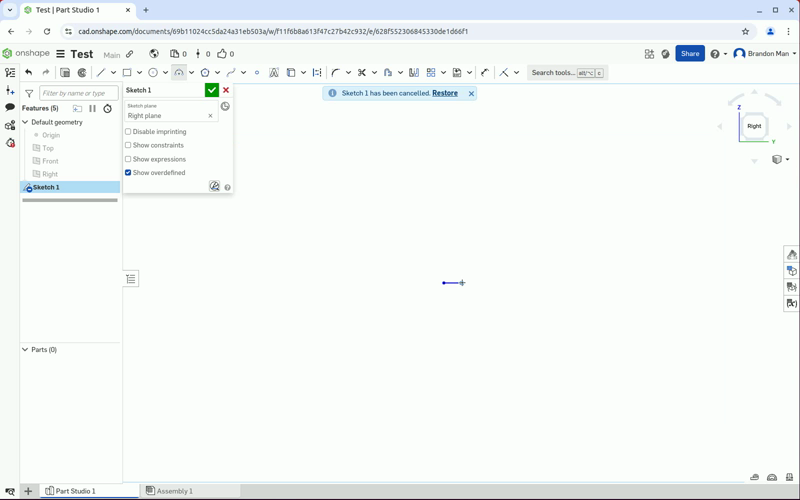
scroll(6)
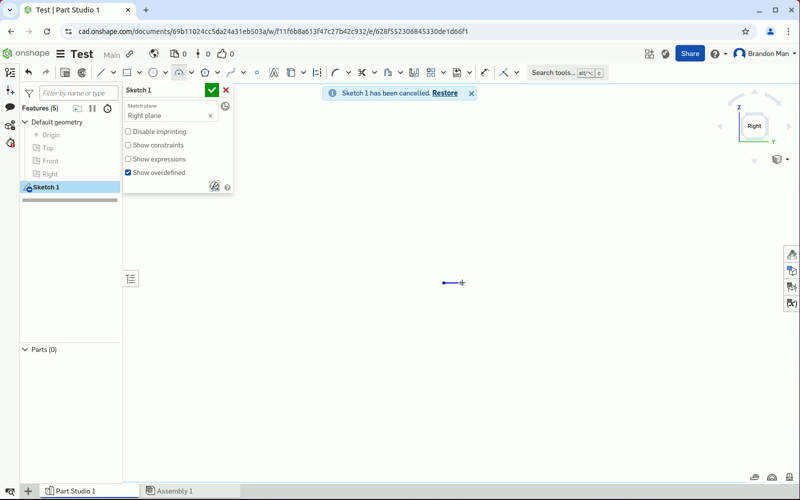
scroll(6)
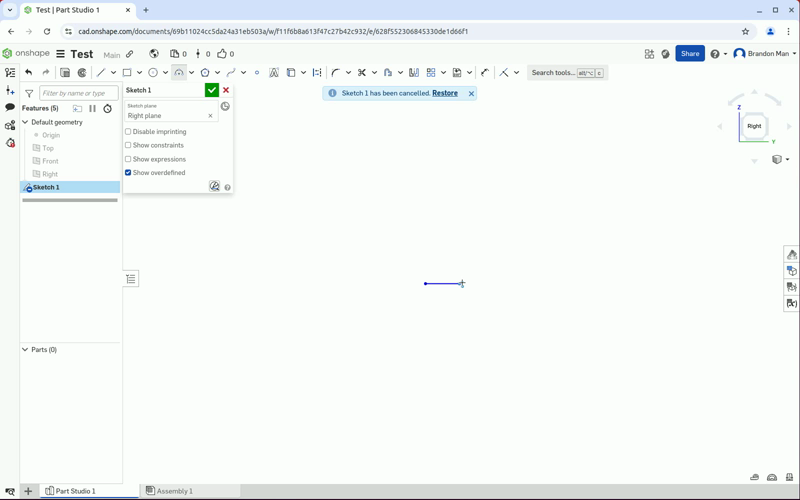
scroll(6)
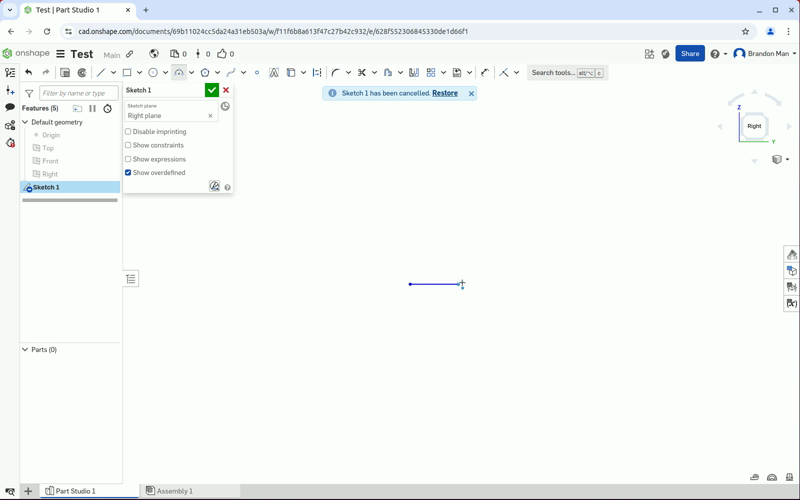
scroll(6)
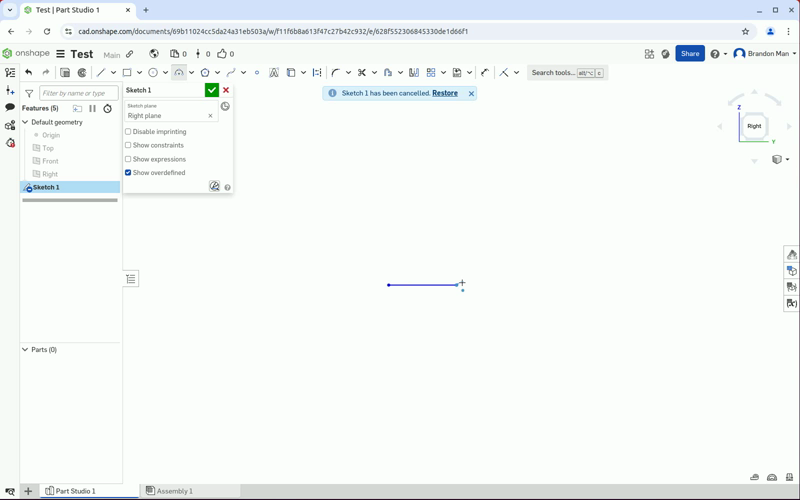
scroll(6)
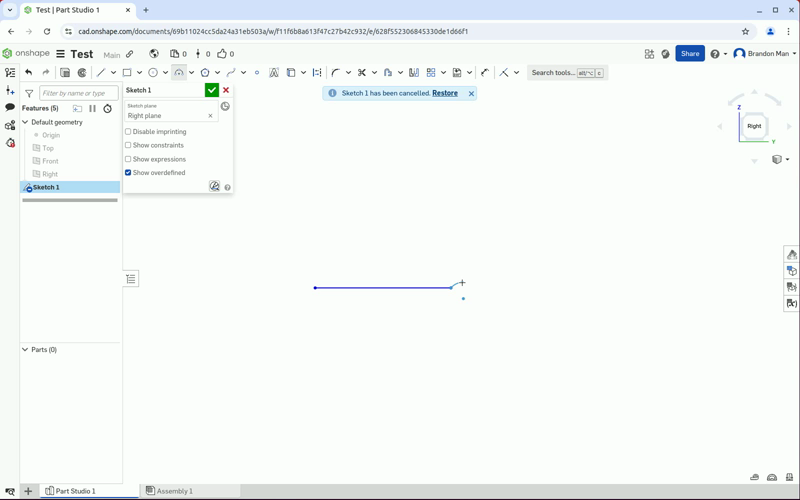
click(462, 282)
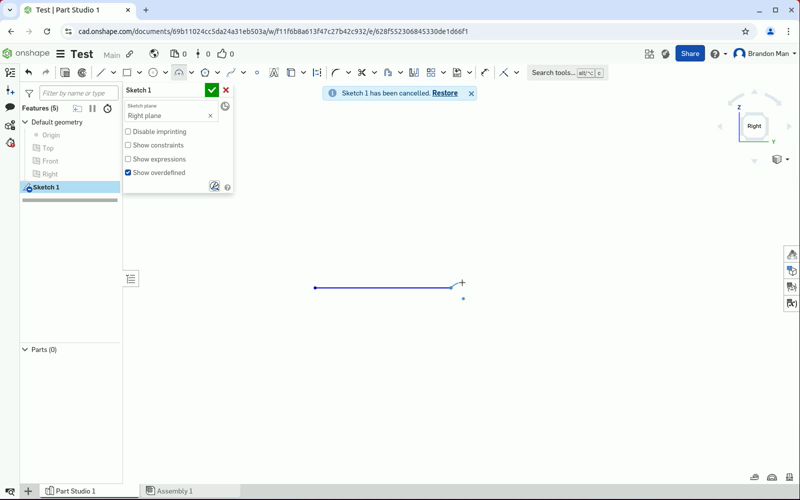
scroll(-6)
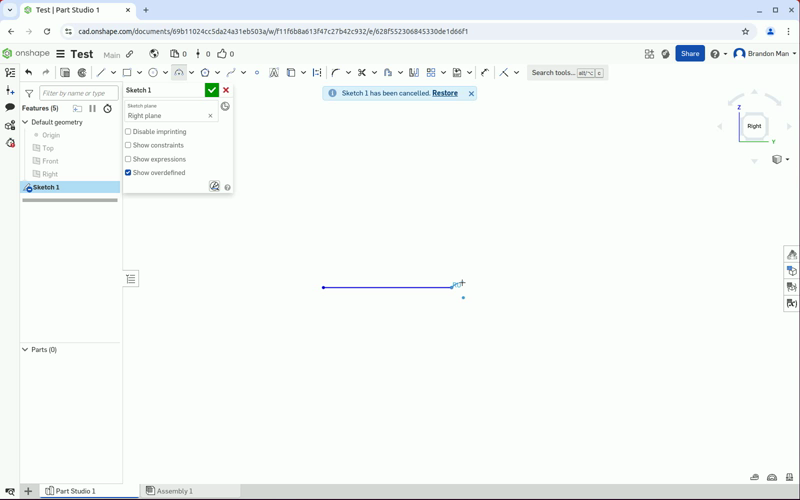
scroll(-6)
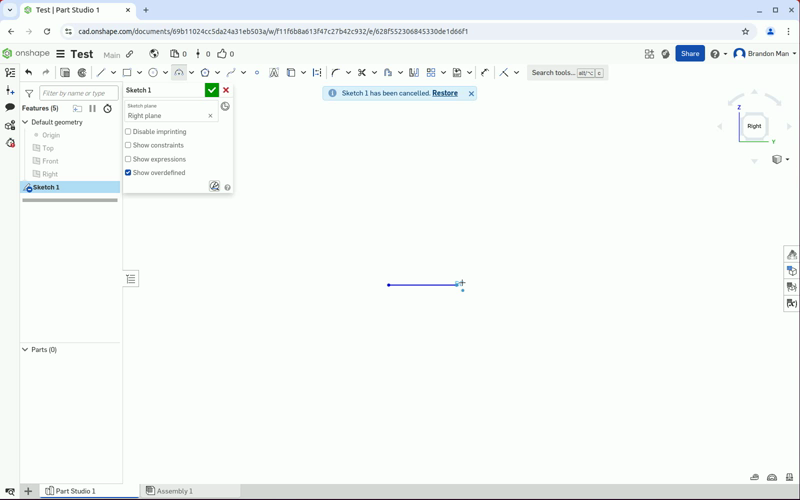
scroll(-6)
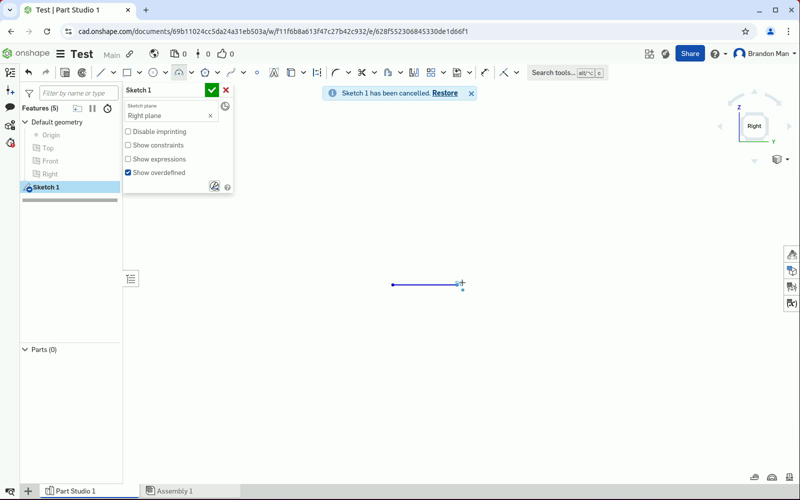
scroll(-6)
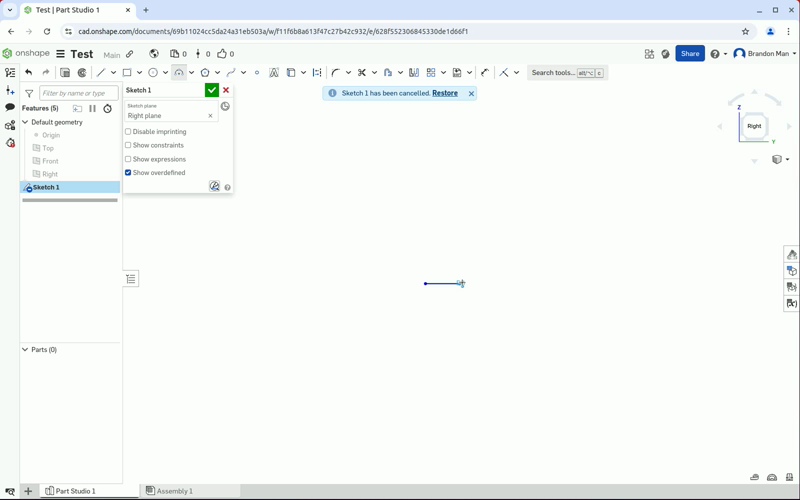
scroll(-6)
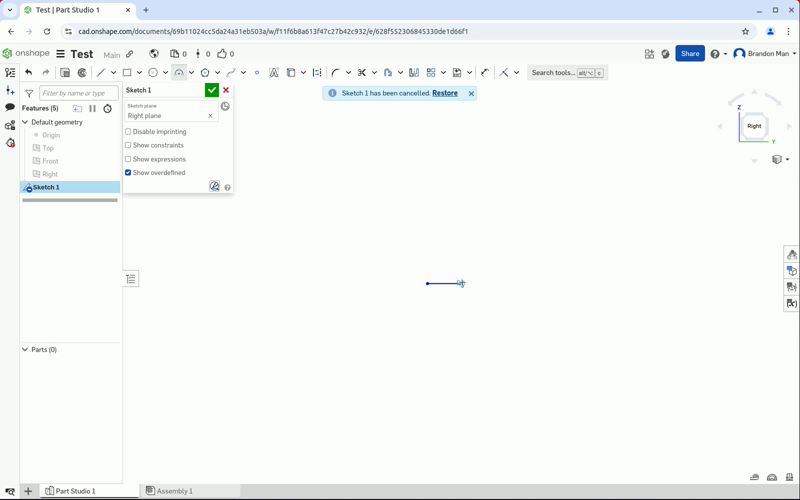
scroll(-6)
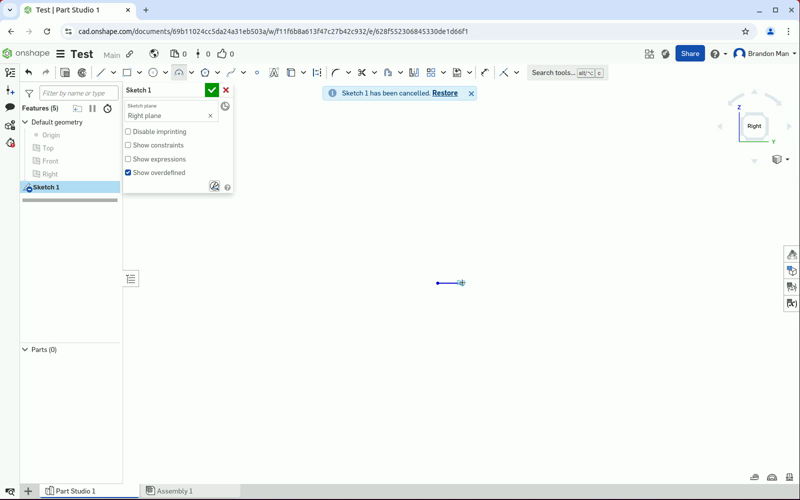
scroll(-6)
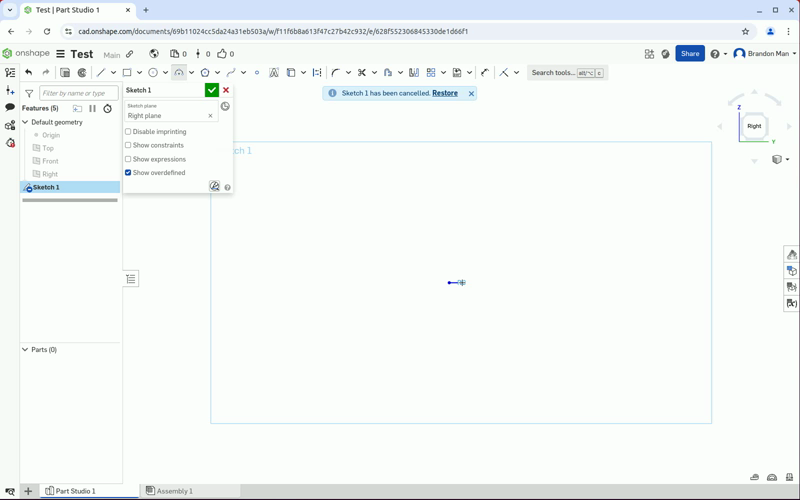
mouse_move(461, 282)
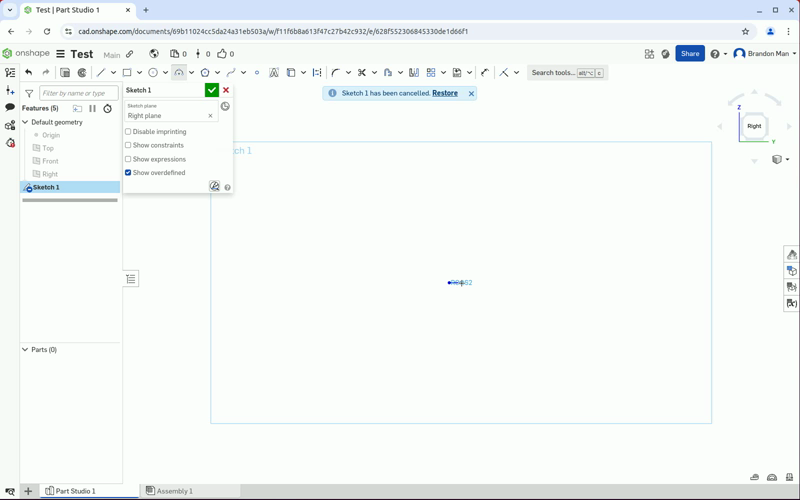
scroll(6)
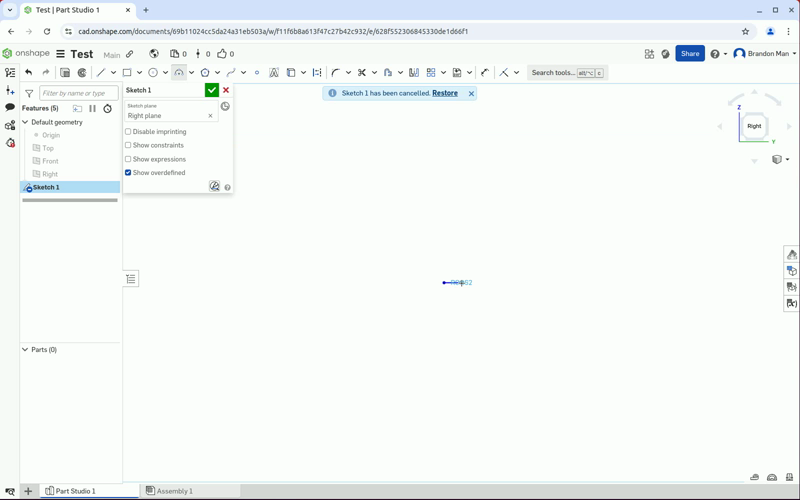
scroll(6)
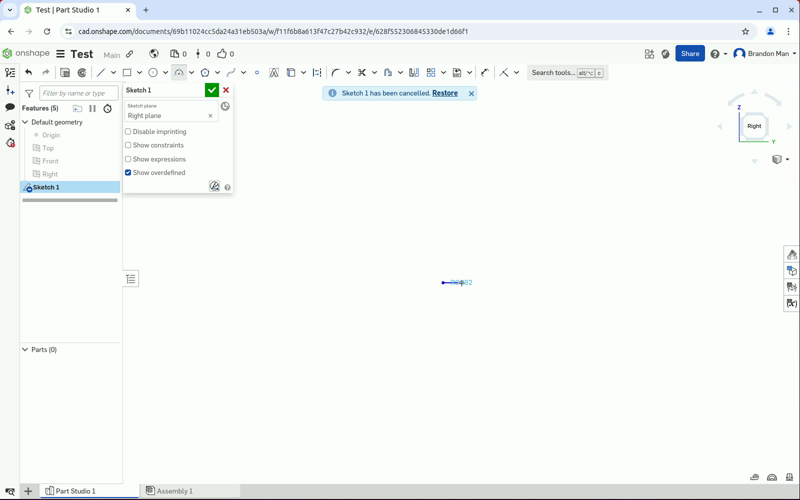
scroll(6)
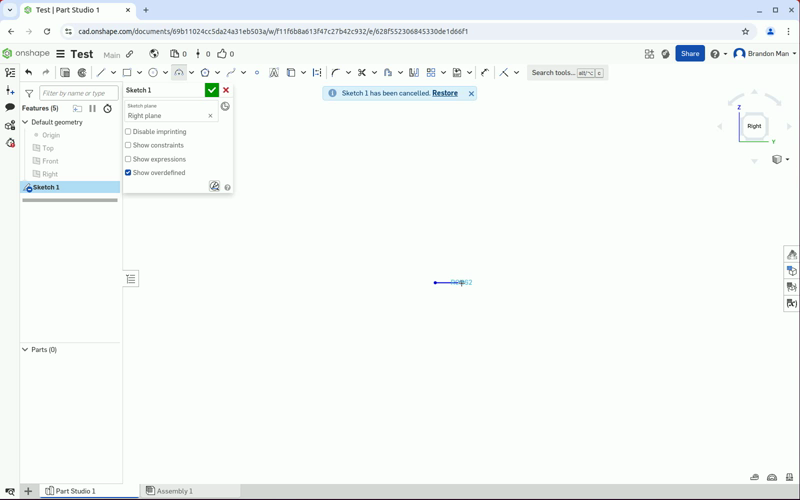
scroll(6)
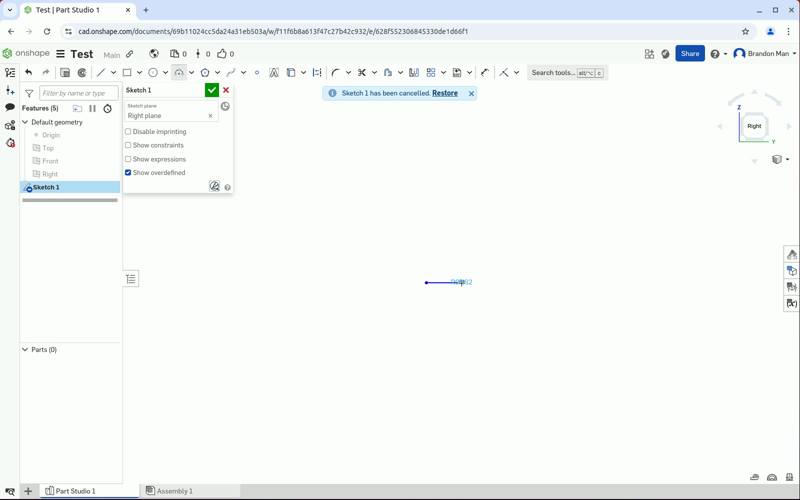
scroll(6)
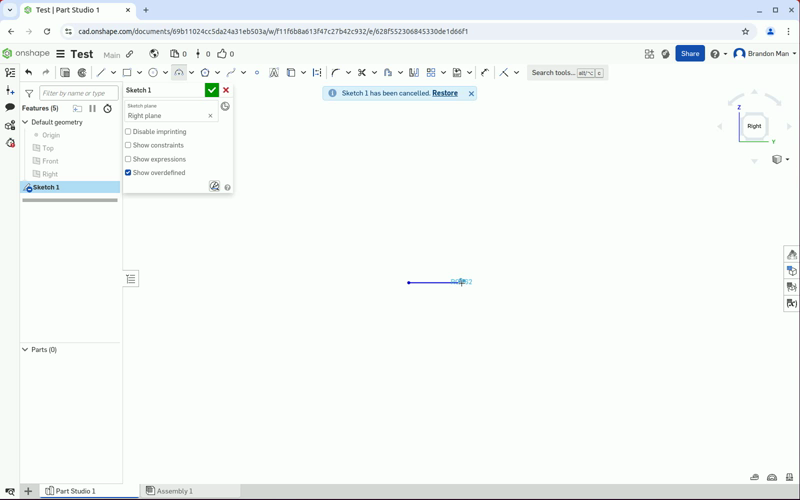
scroll(6)
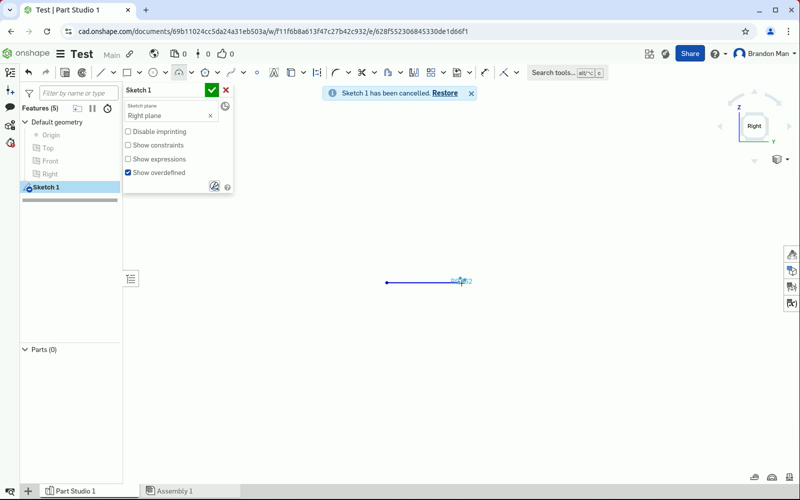
scroll(6)
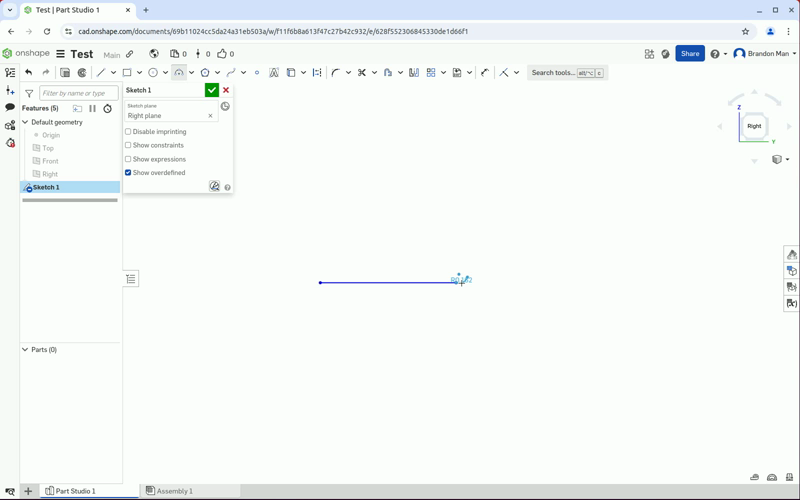
click(461, 282)
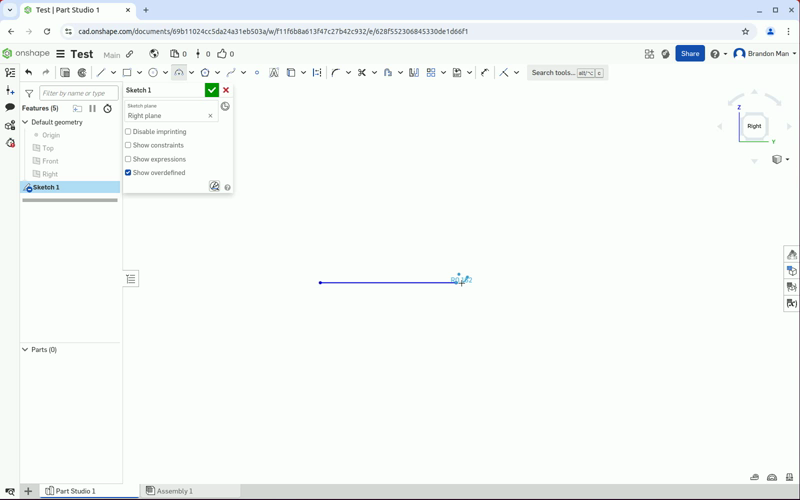
scroll(-6)
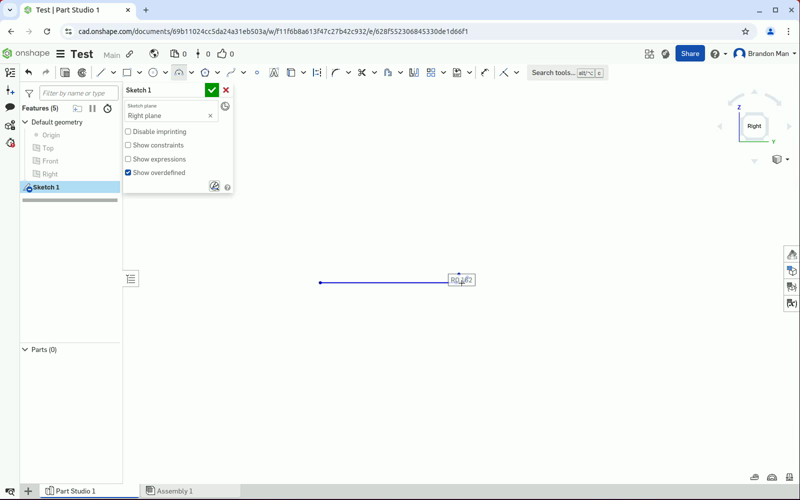
scroll(-6)
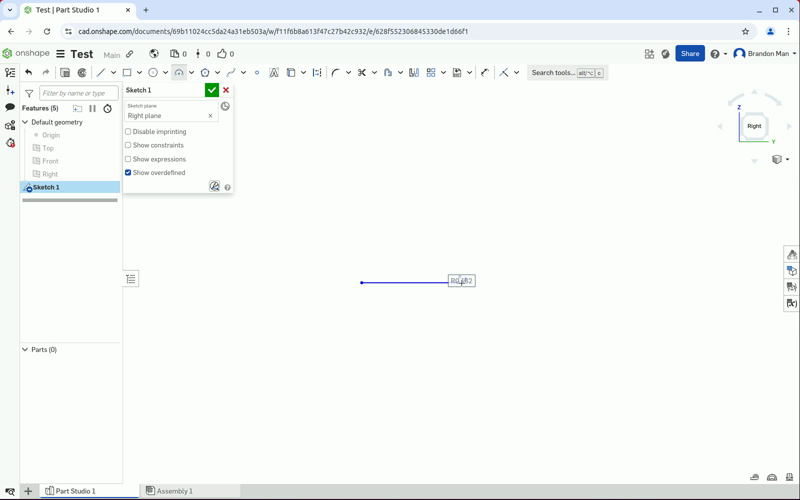
scroll(-6)
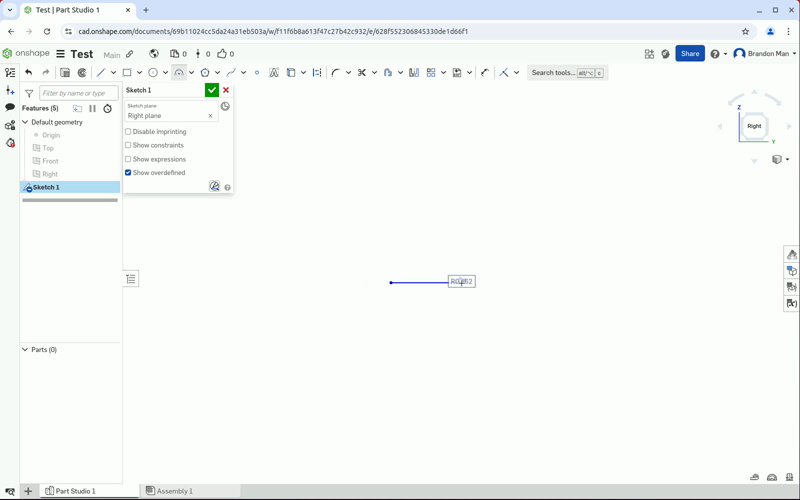
scroll(-6)
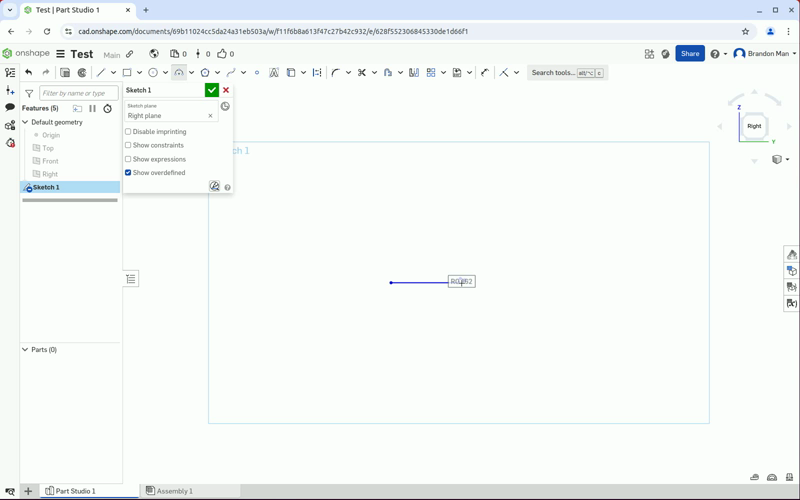
scroll(-6)
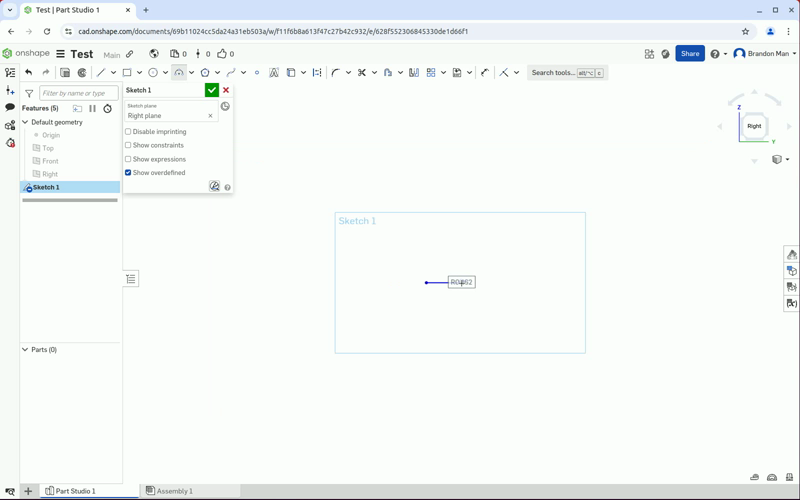
scroll(-6)
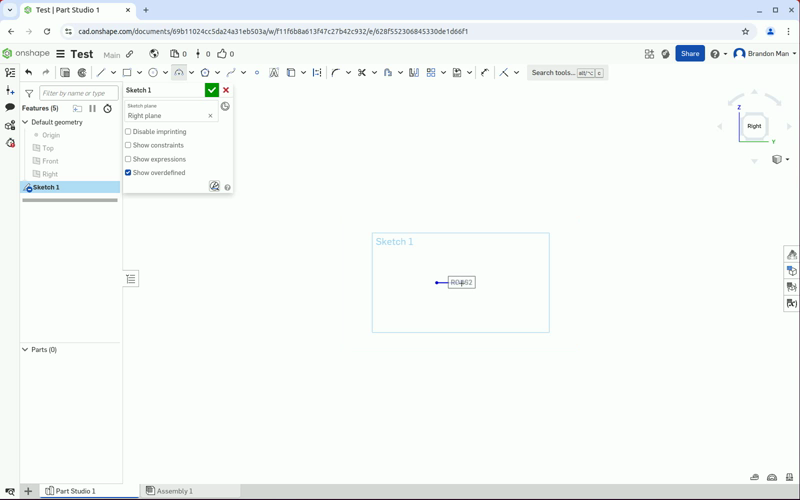
scroll(-6)
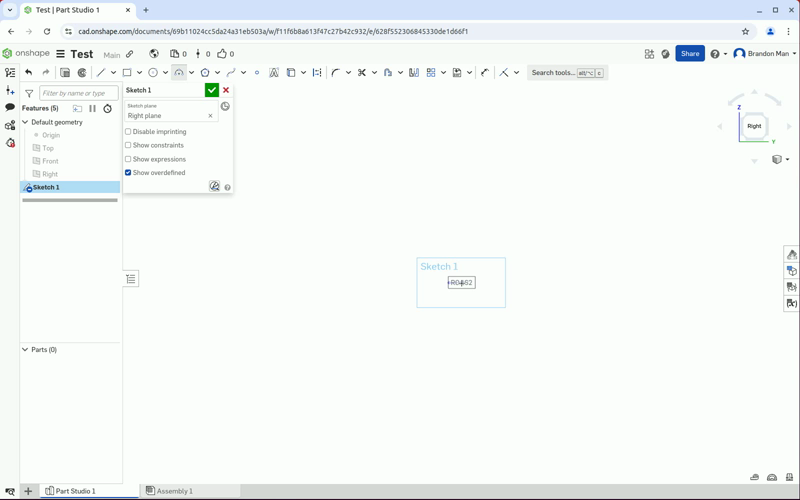
key_up(shift)
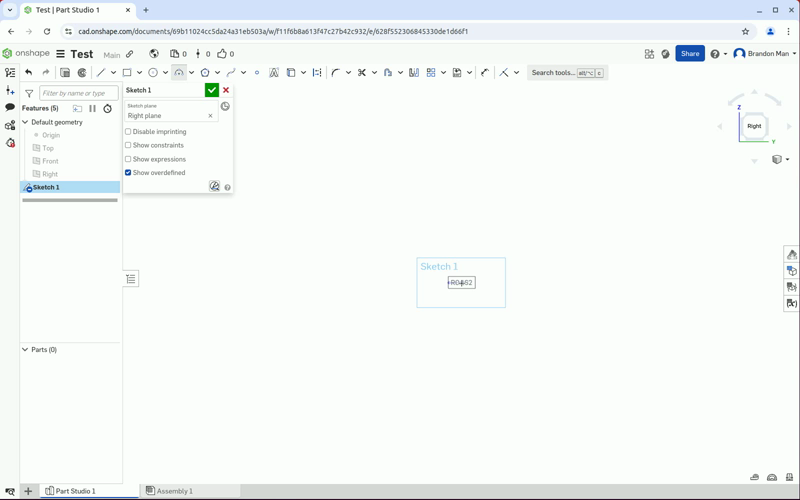
key(esc)
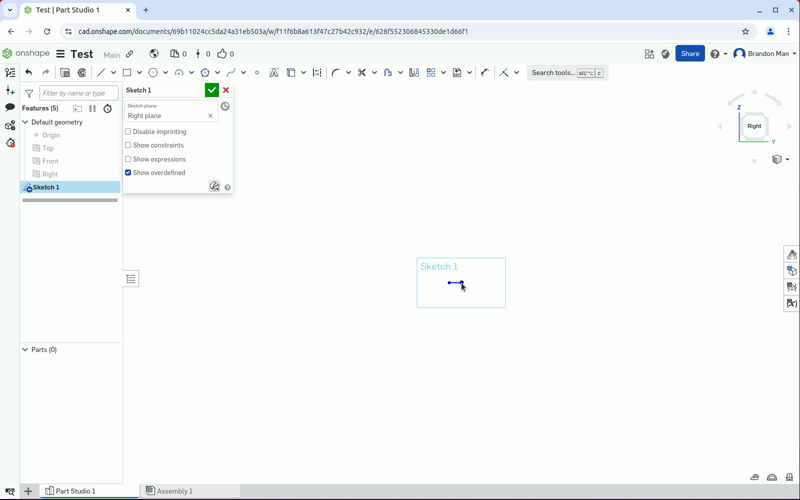
key(l)
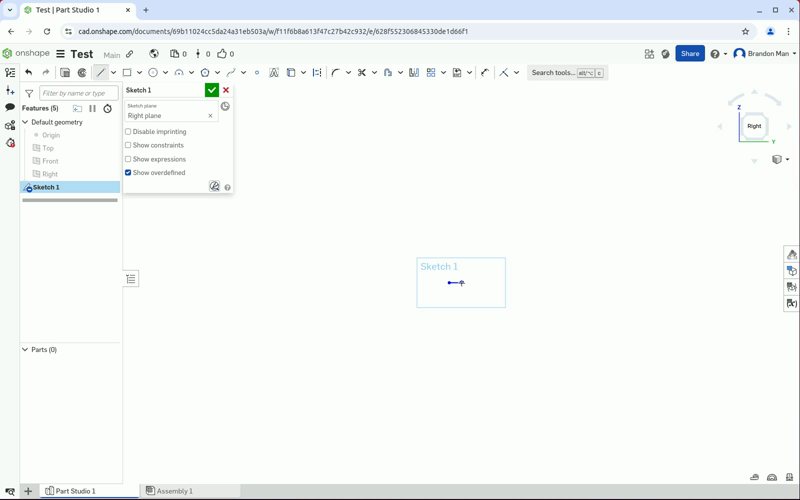
mouse_move(462, 282)
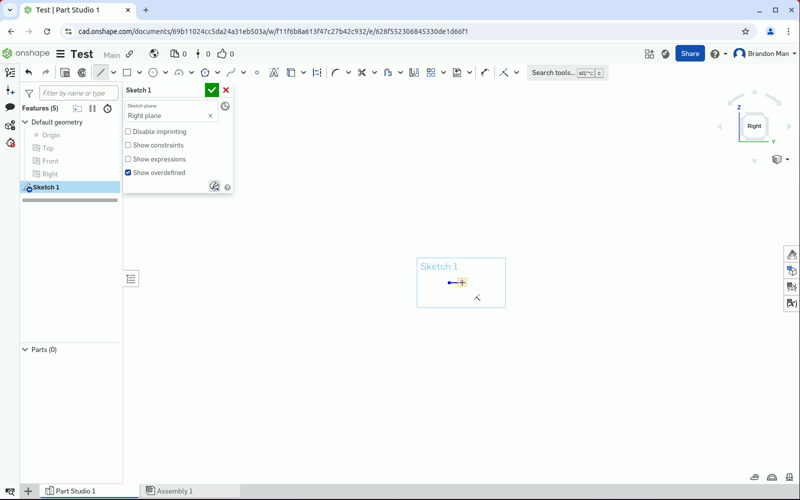
scroll(6)
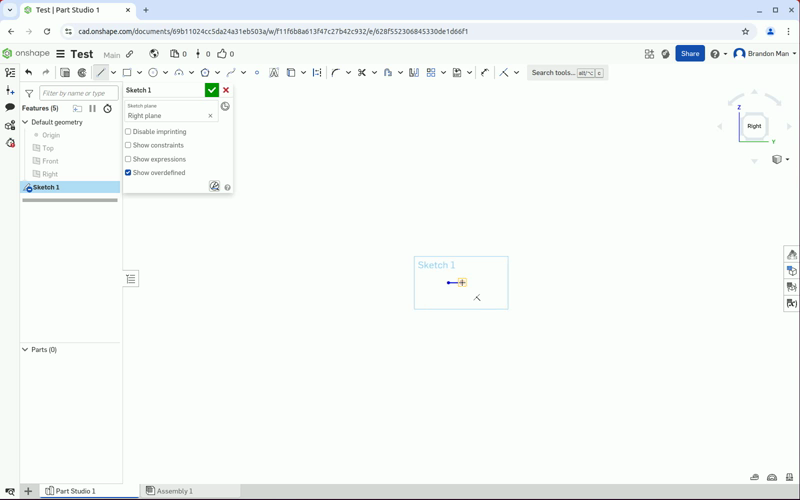
scroll(6)
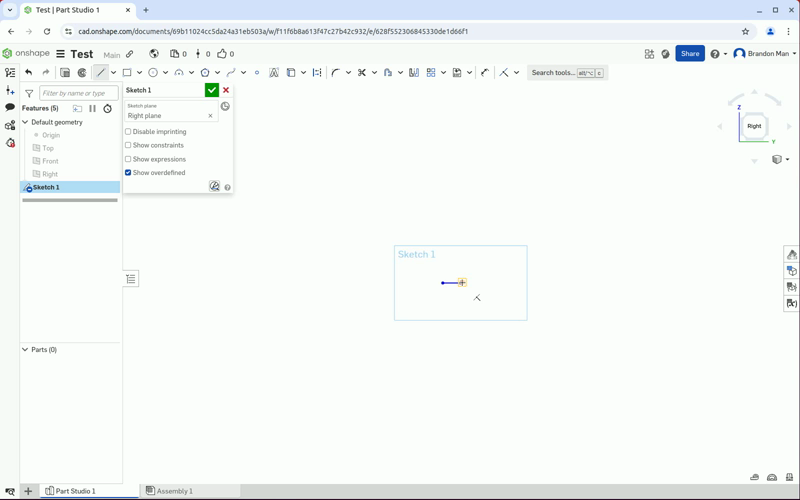
scroll(6)
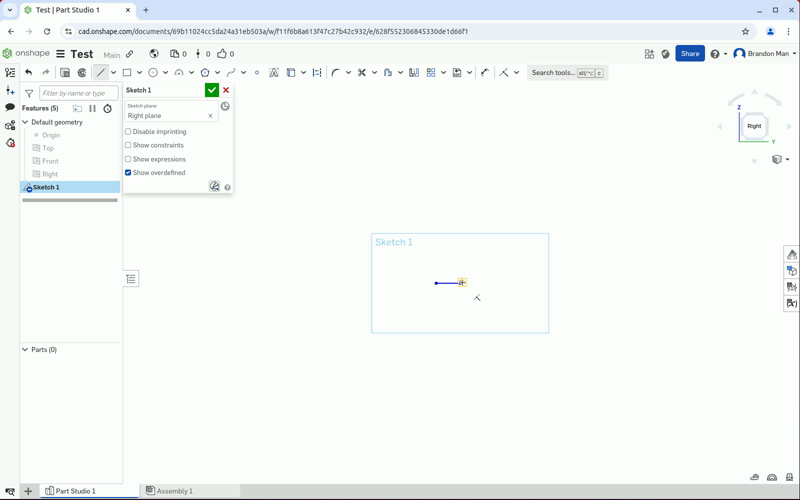
scroll(6)
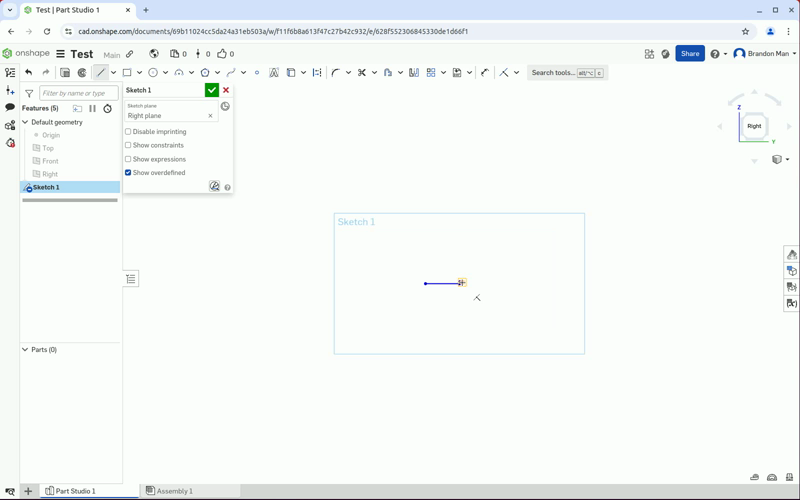
scroll(6)
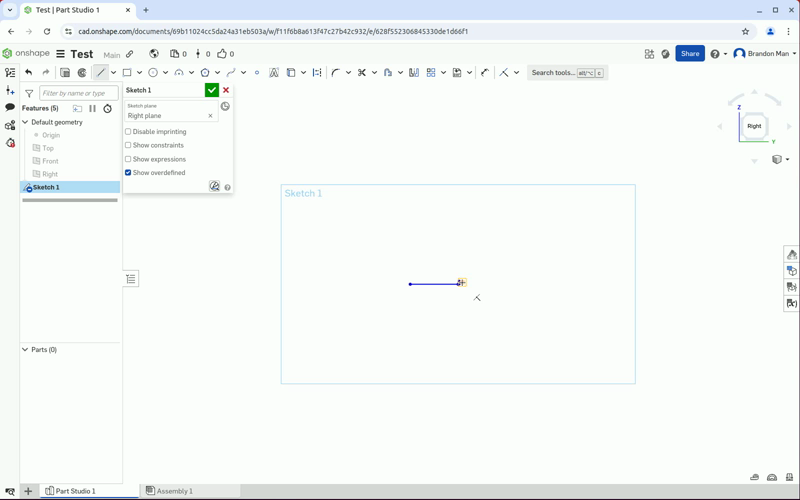
scroll(6)
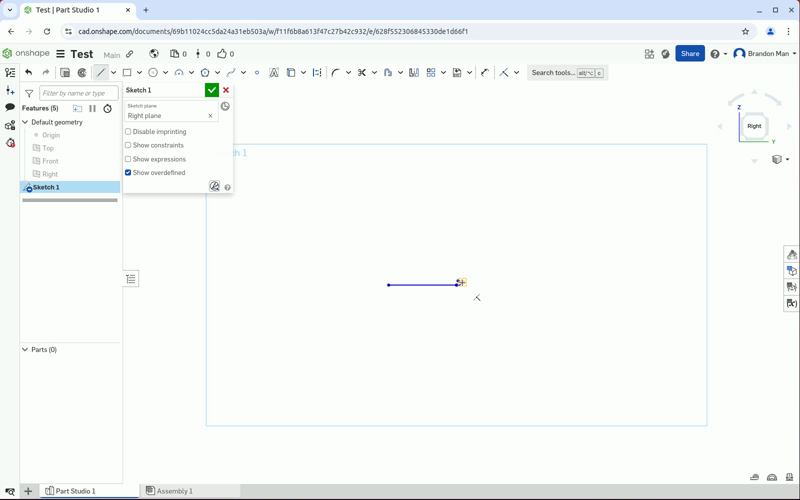
scroll(6)
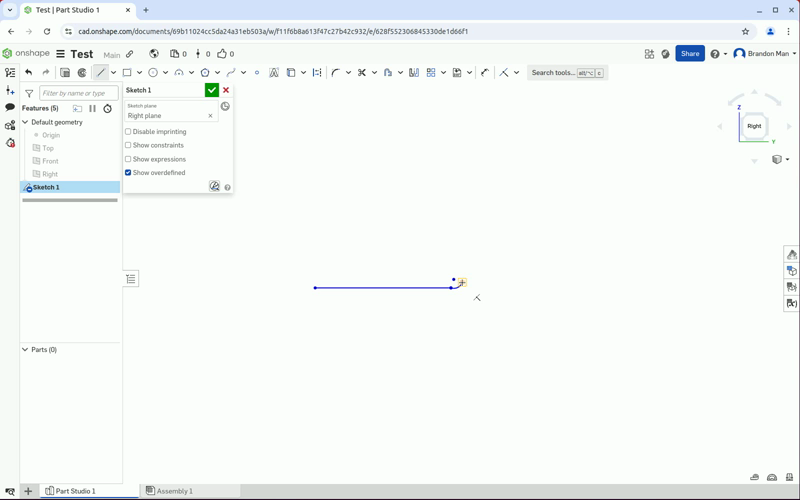
click(462, 282)
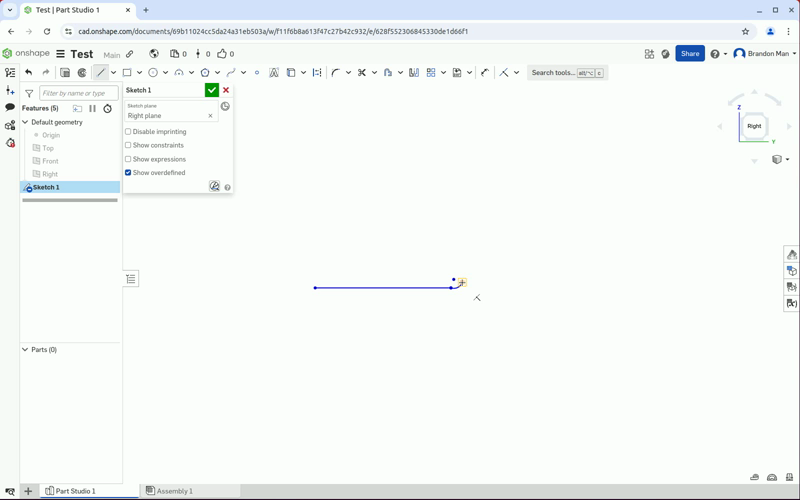
scroll(-6)
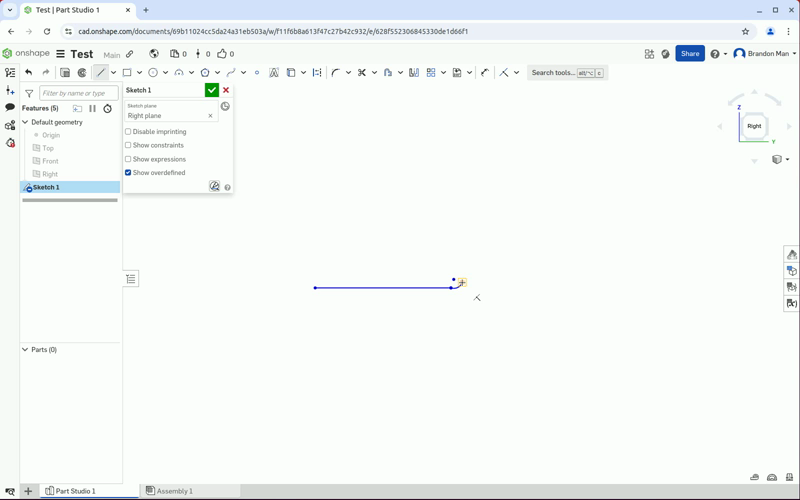
scroll(-6)
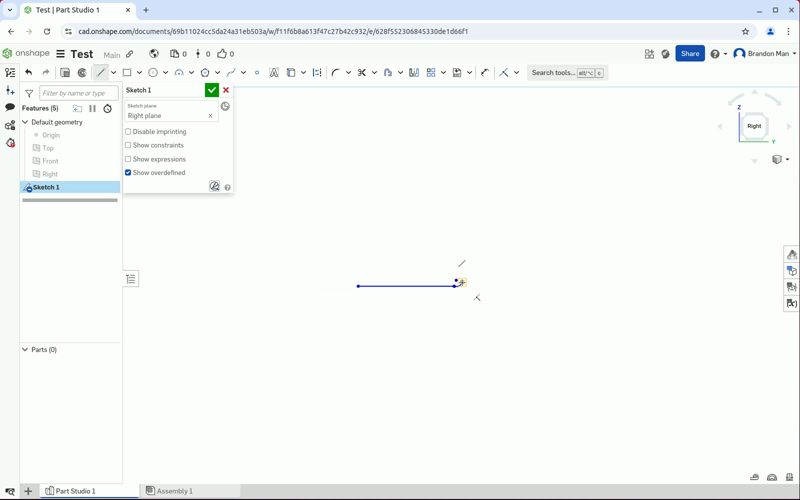
scroll(-6)
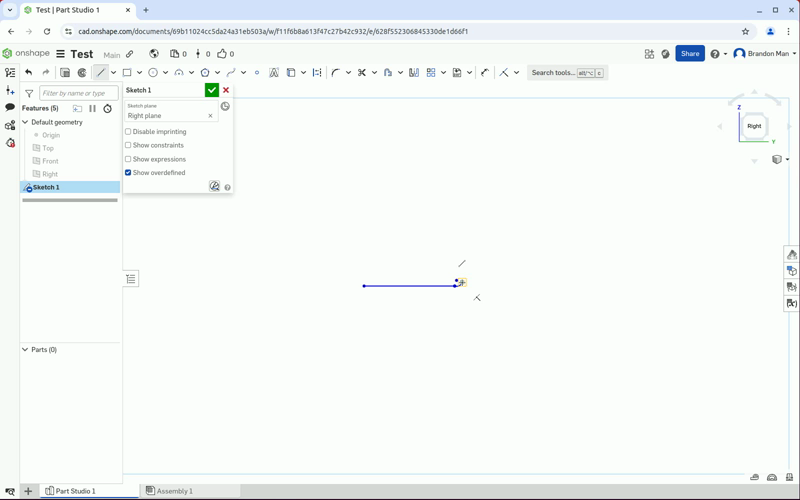
scroll(-6)
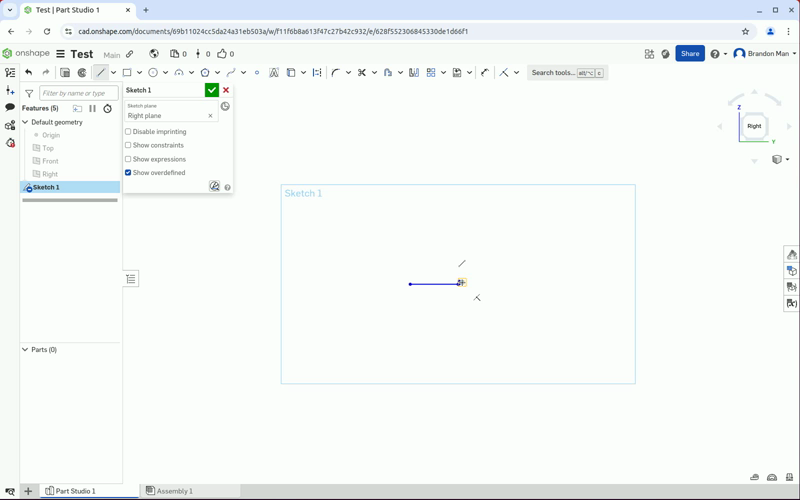
scroll(-6)
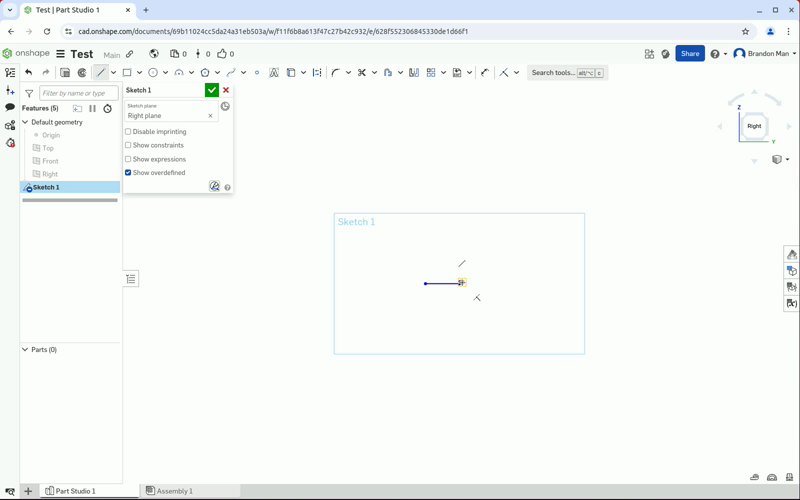
scroll(-6)
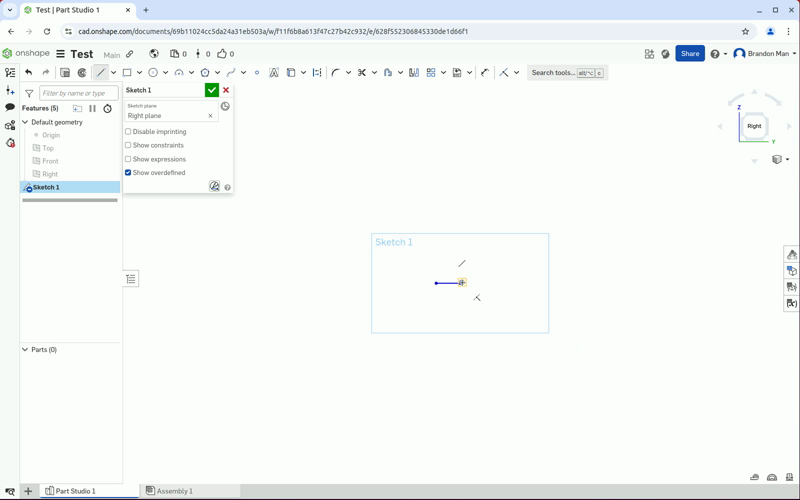
scroll(-6)
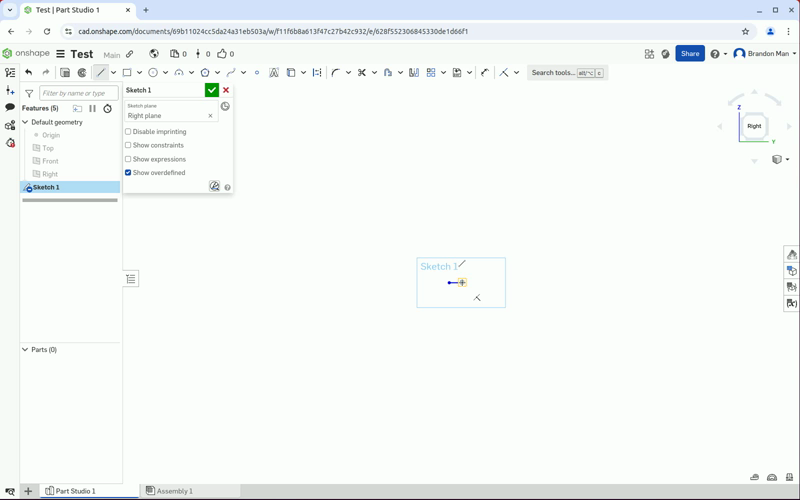
key_down(shift)
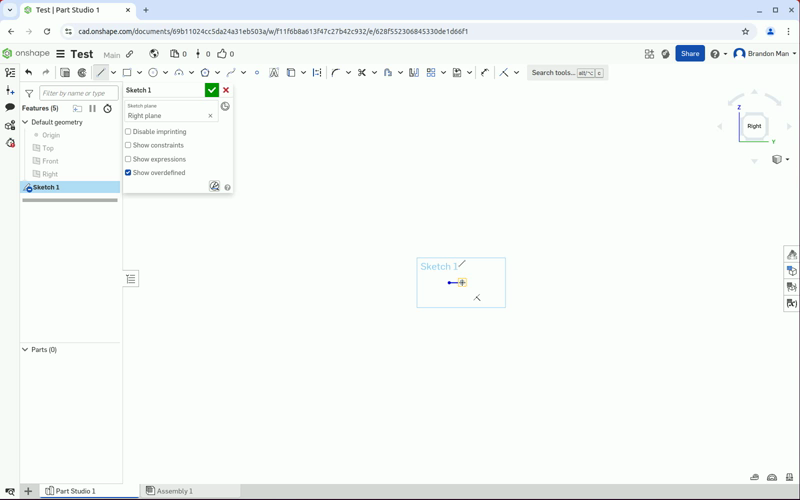
mouse_move(492, 282)
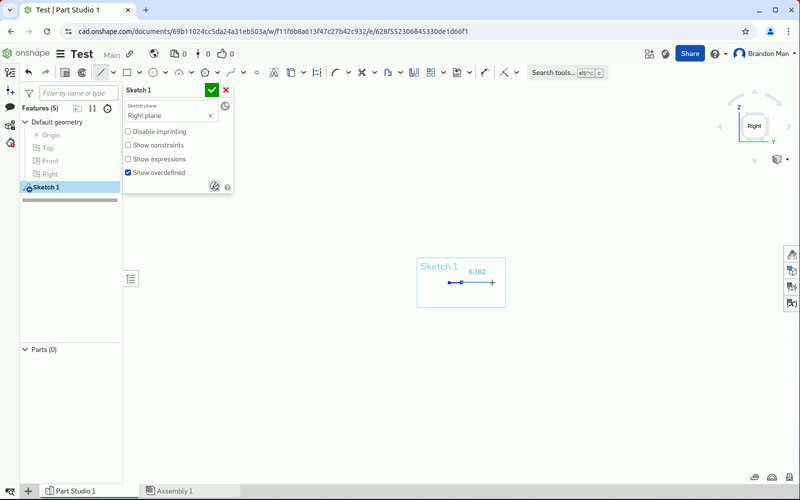
mouse_move(462, 267)
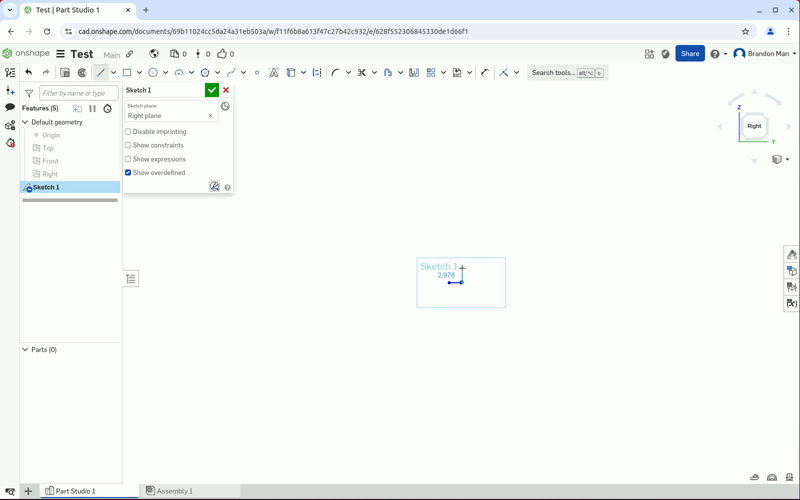
click(462, 267)
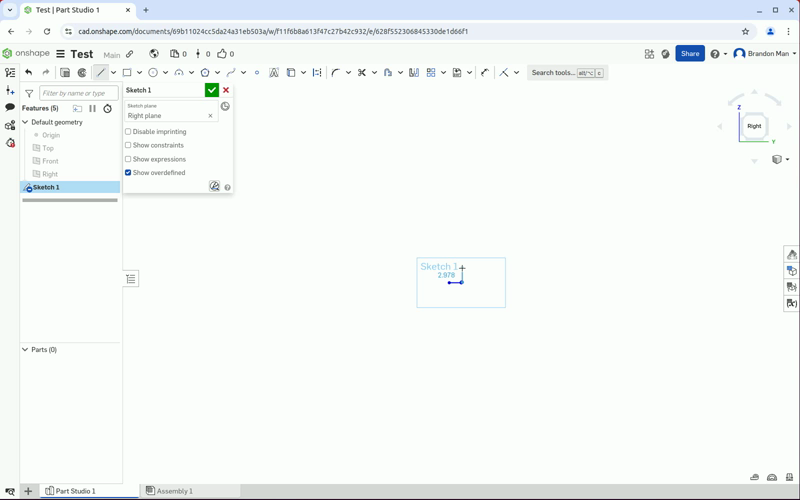
key_up(shift)
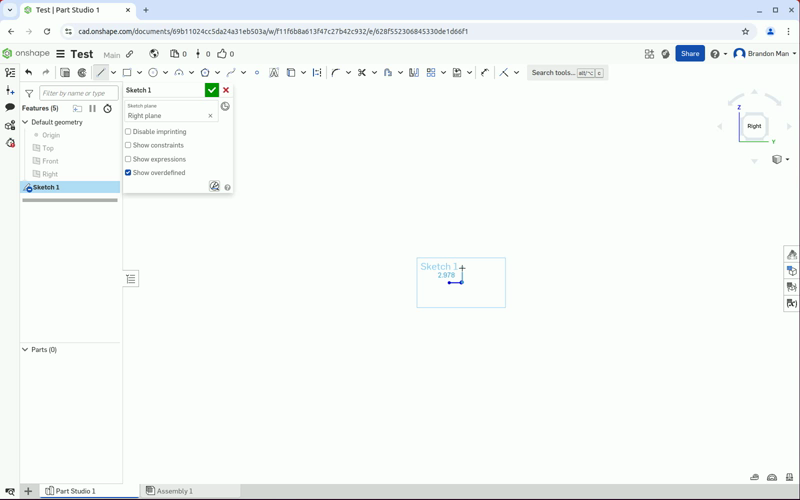
key_down(shift)
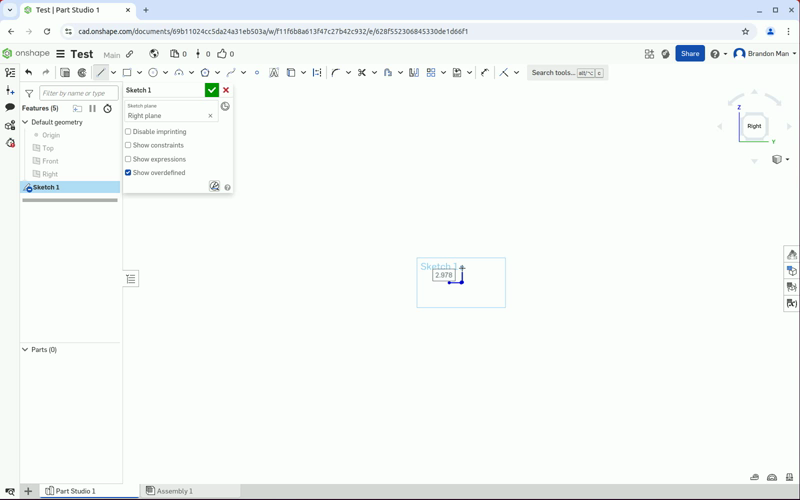
mouse_move(492, 267)
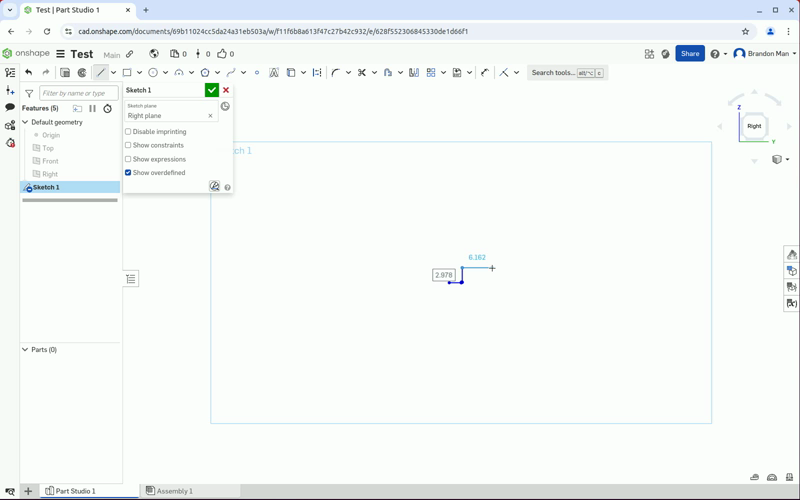
mouse_move(461, 267)
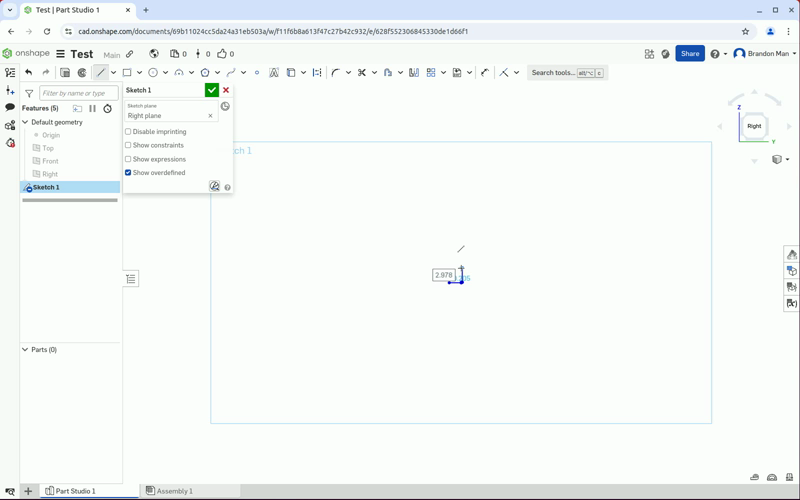
scroll(6)
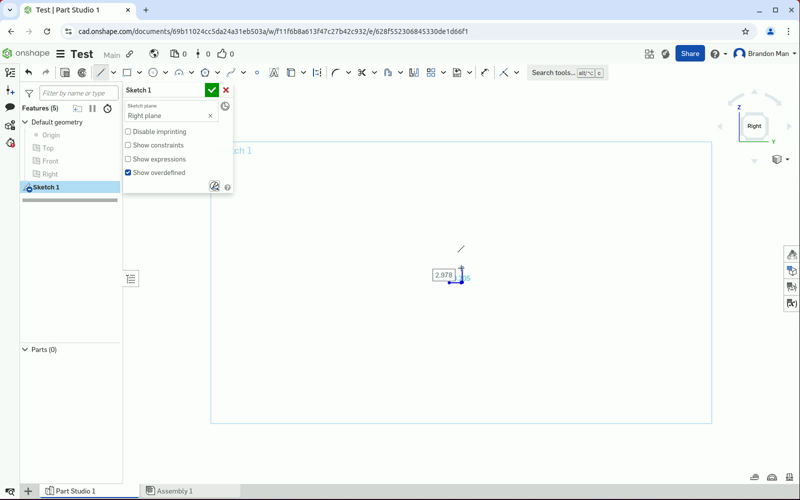
scroll(6)
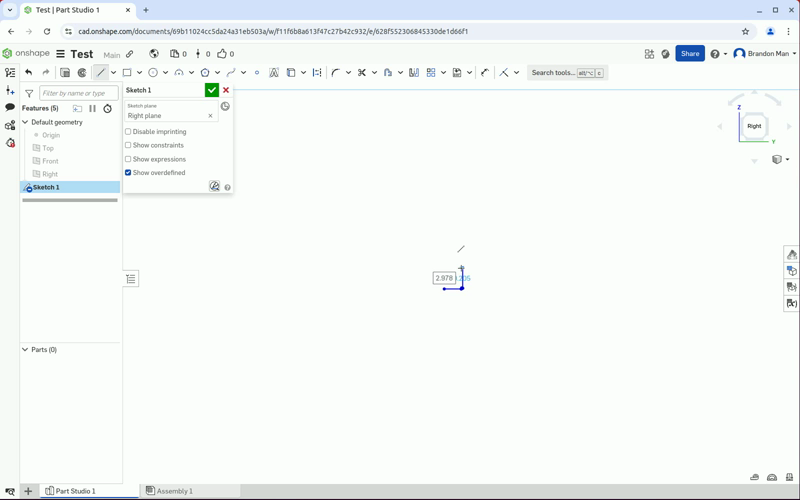
scroll(6)
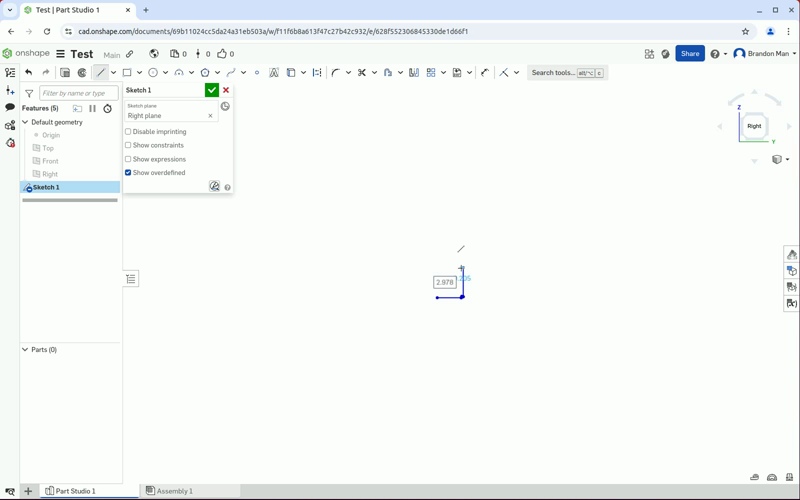
scroll(6)
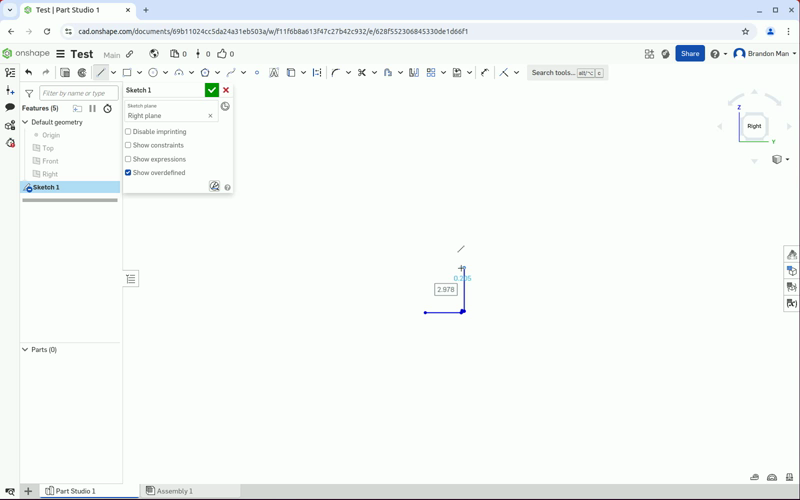
scroll(6)
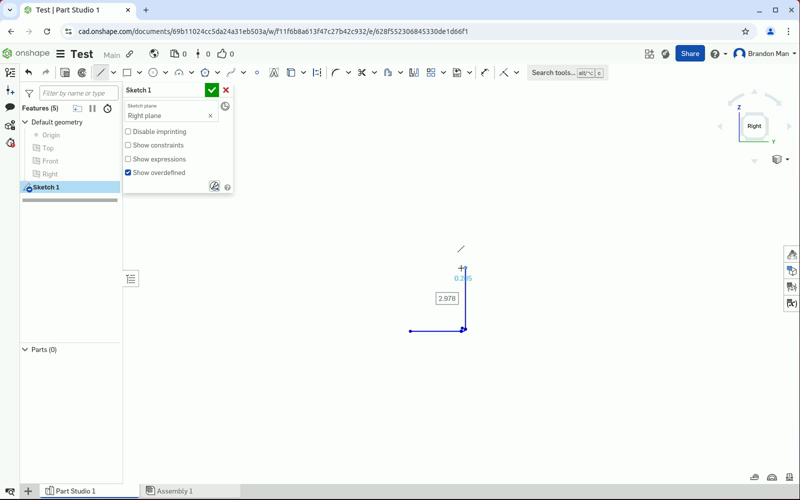
scroll(6)
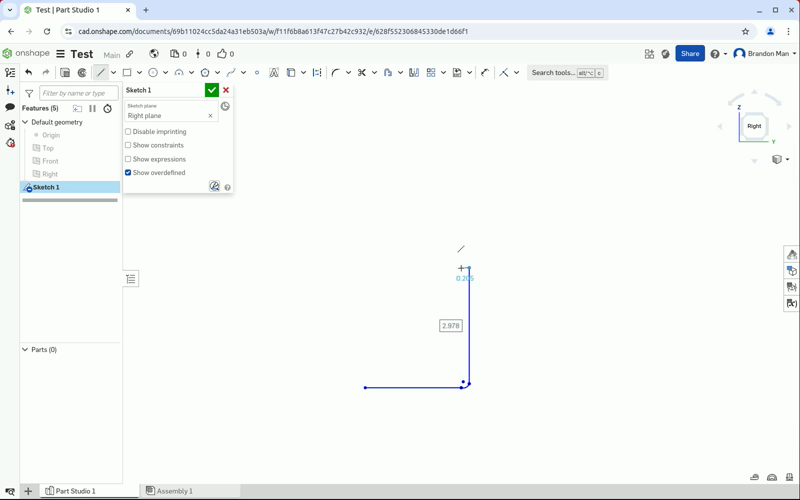
scroll(6)
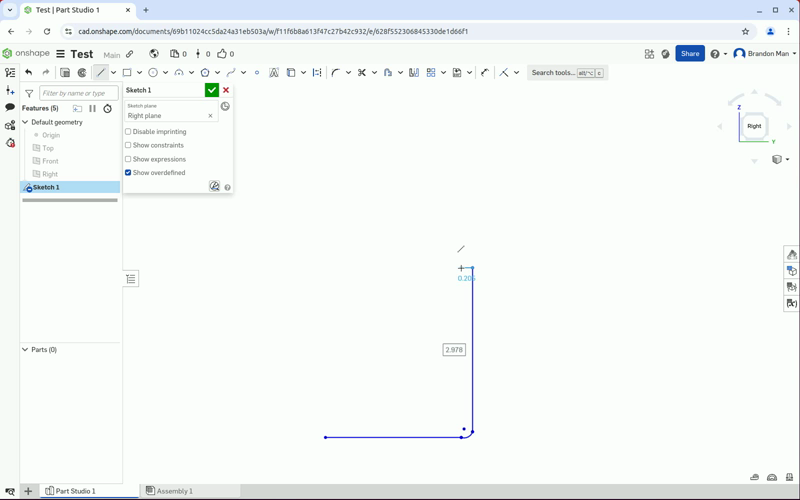
click(461, 267)
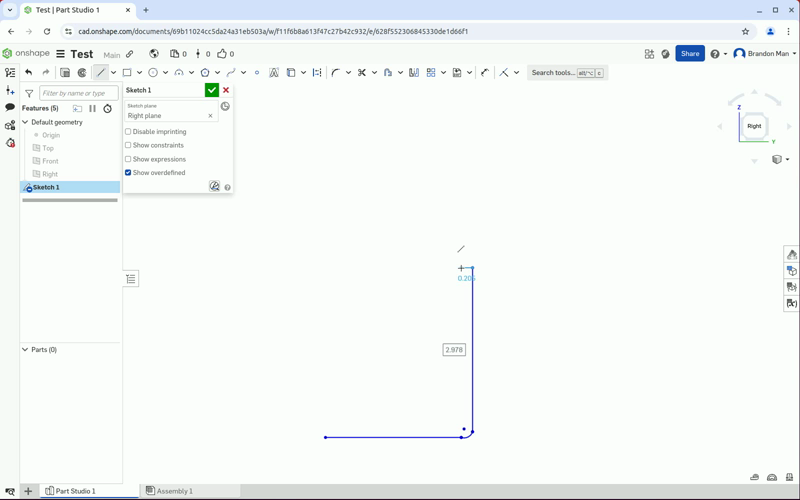
scroll(-6)
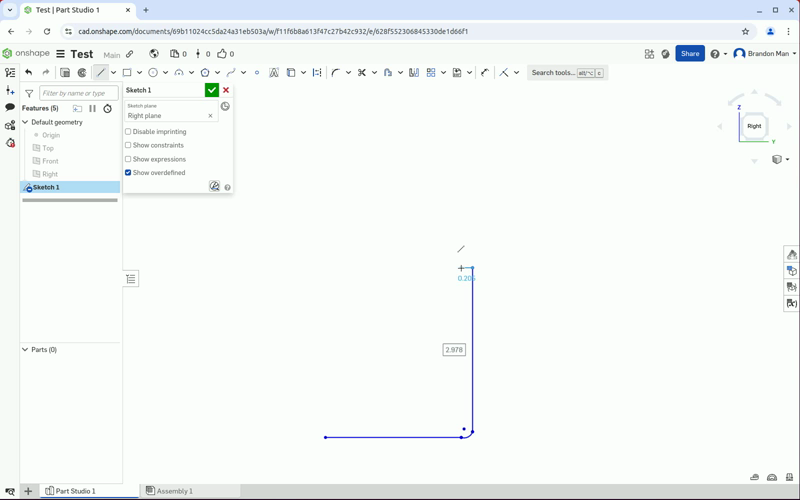
scroll(-6)
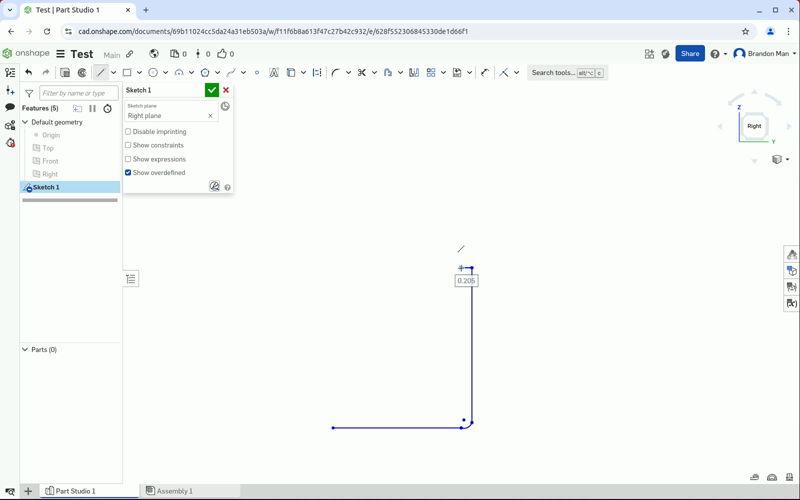
scroll(-6)
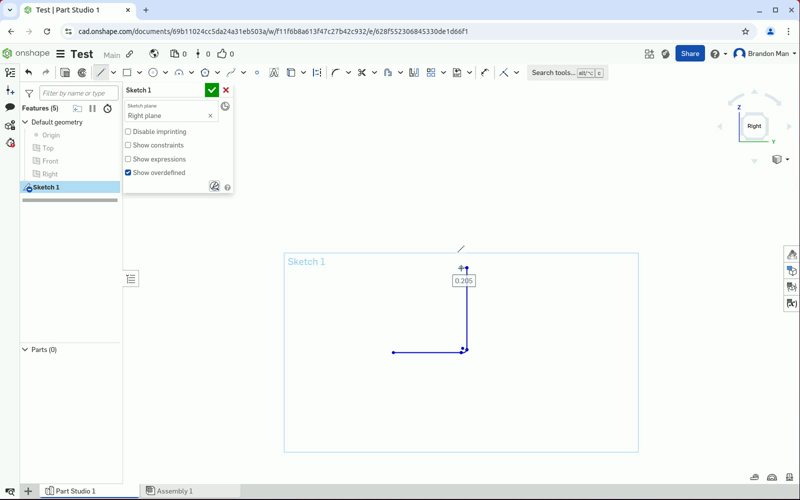
scroll(-6)
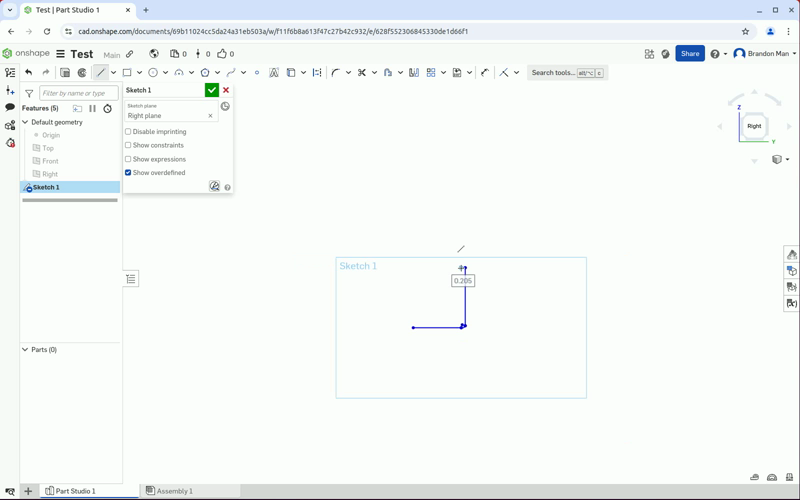
scroll(-6)
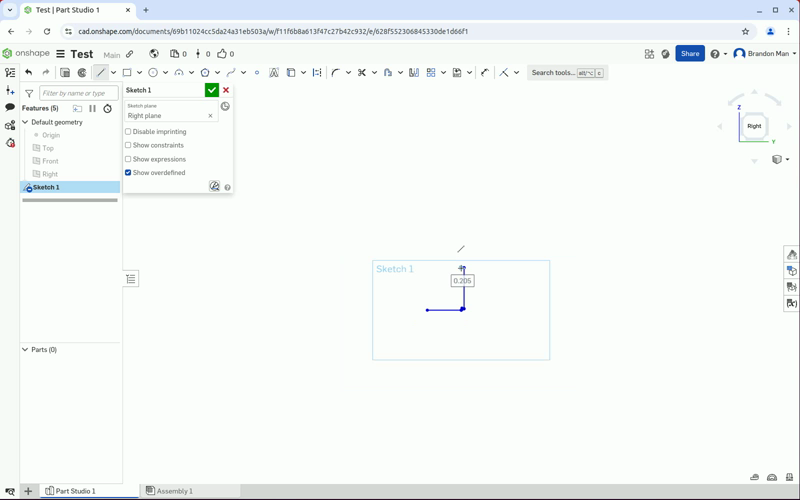
scroll(-6)
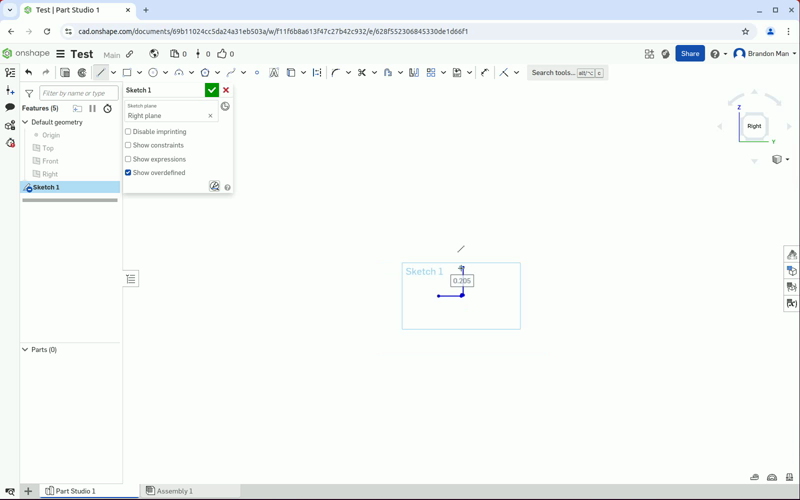
scroll(-6)
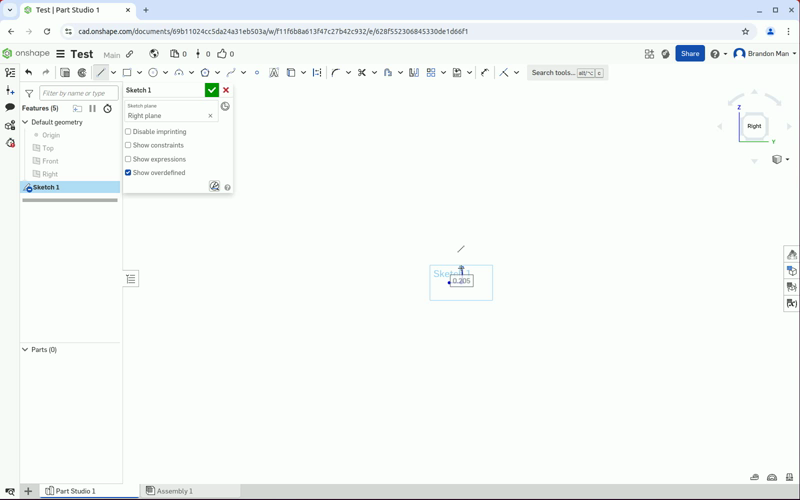
key_up(shift)
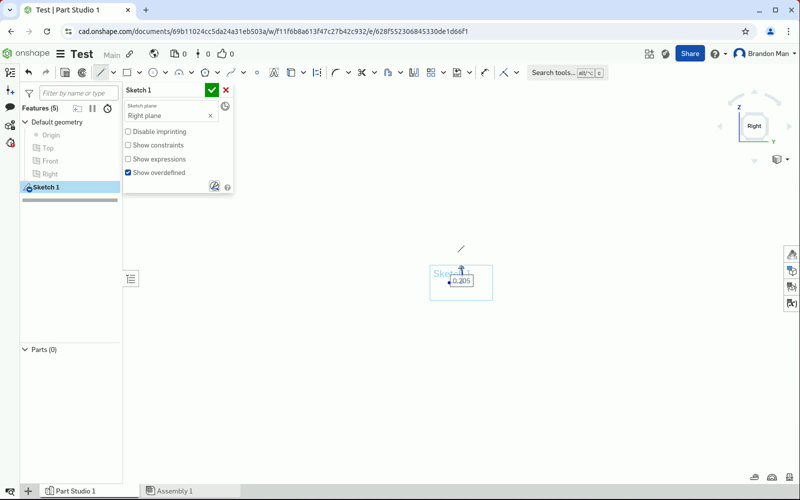
key_down(shift)
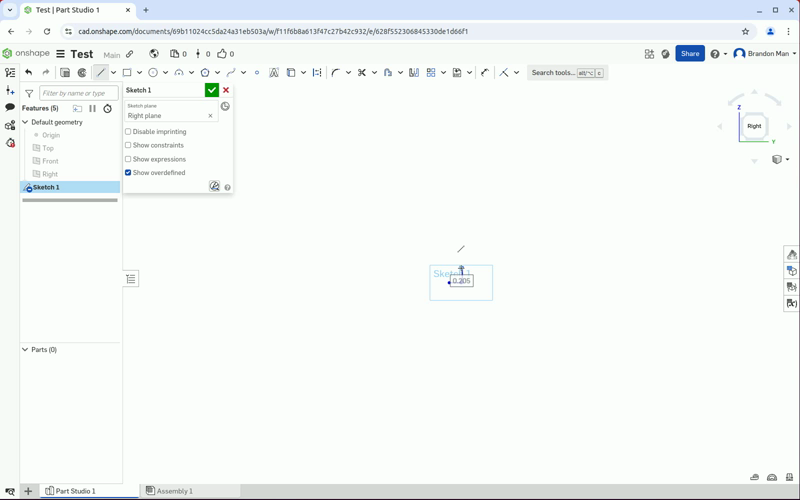
mouse_move(491, 267)
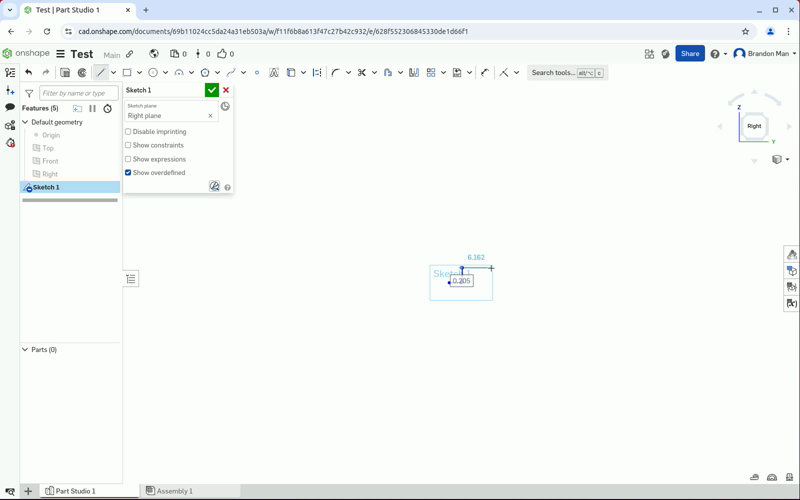
mouse_move(461, 282)
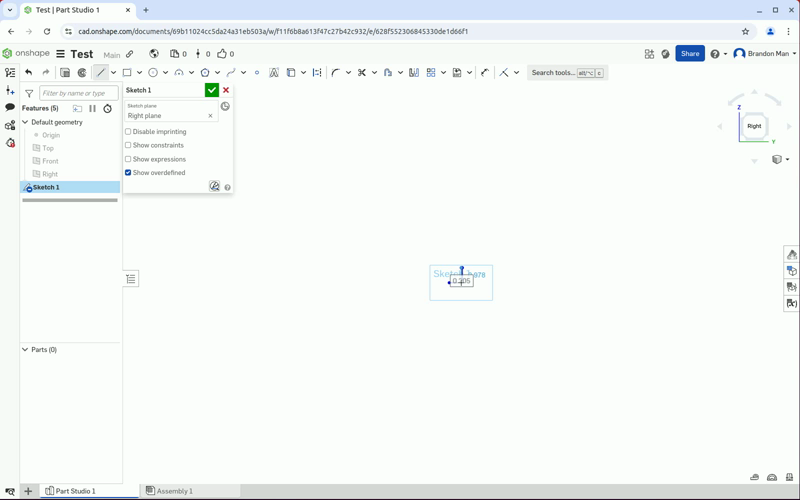
scroll(6)
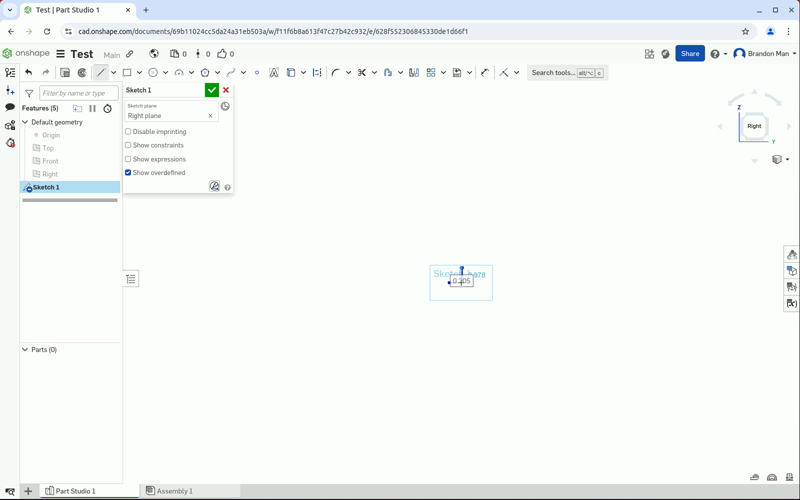
scroll(6)
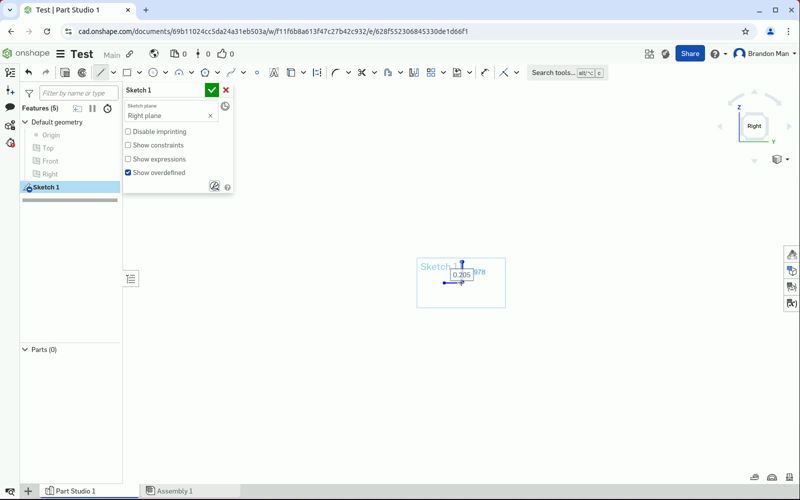
scroll(6)
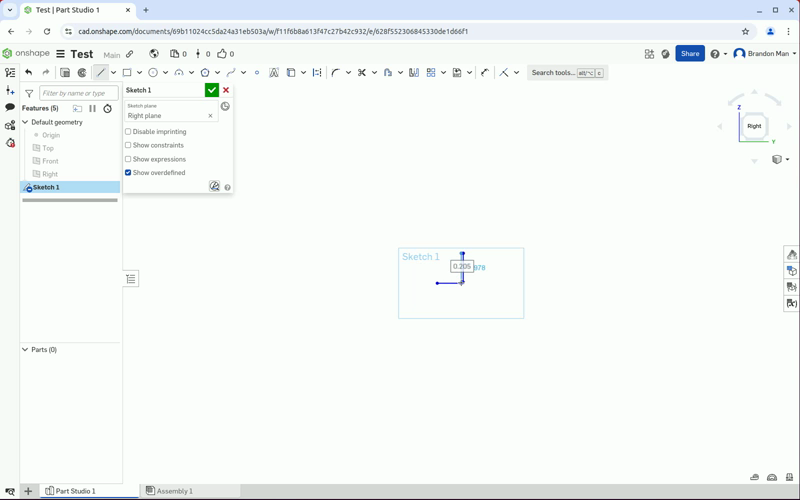
scroll(6)
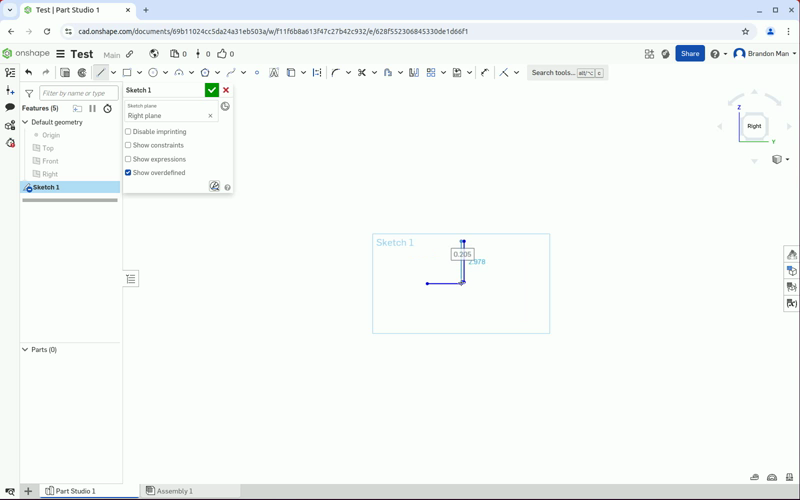
scroll(6)
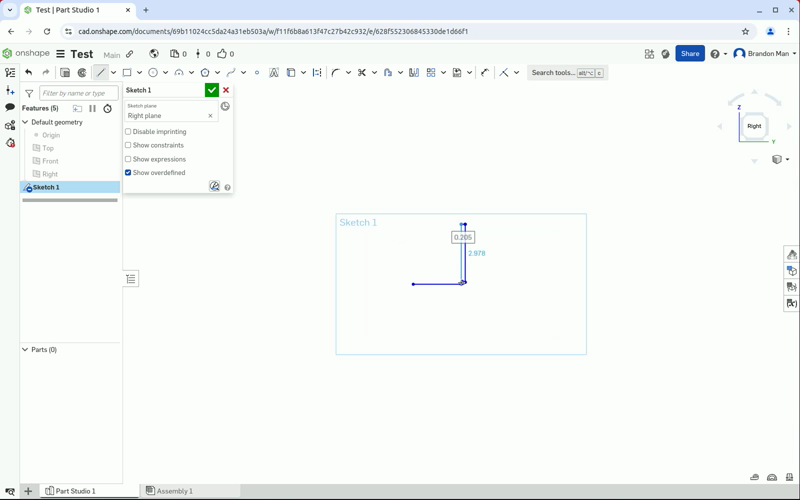
scroll(6)
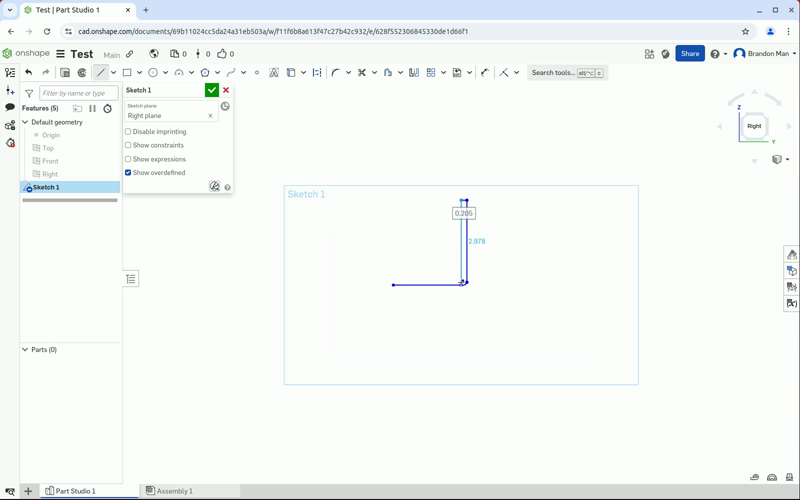
scroll(6)
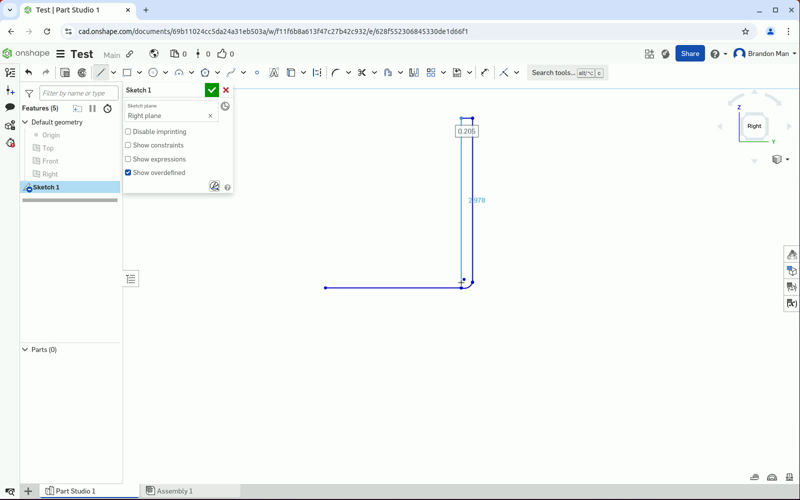
click(461, 282)
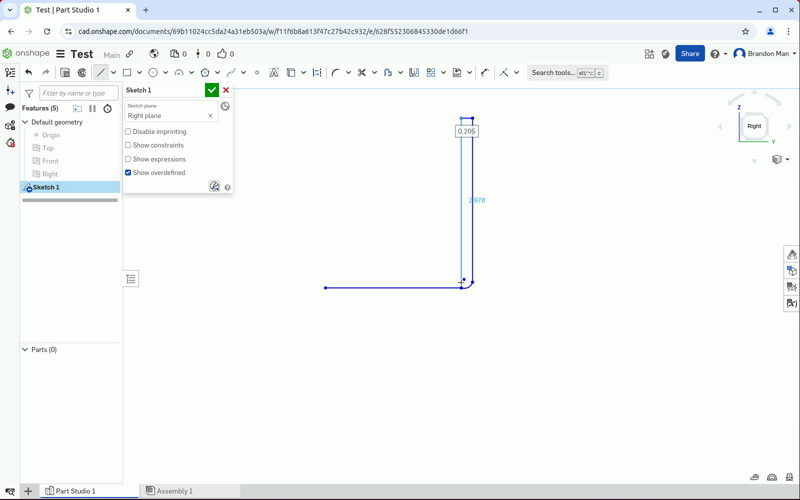
scroll(-6)
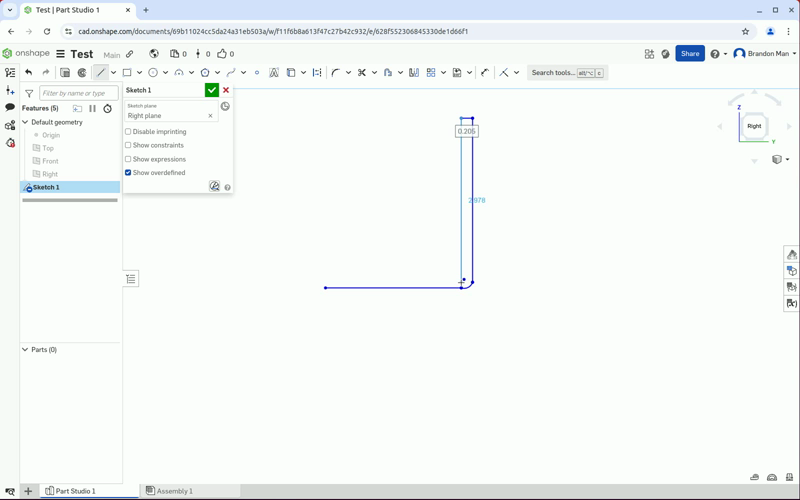
scroll(-6)
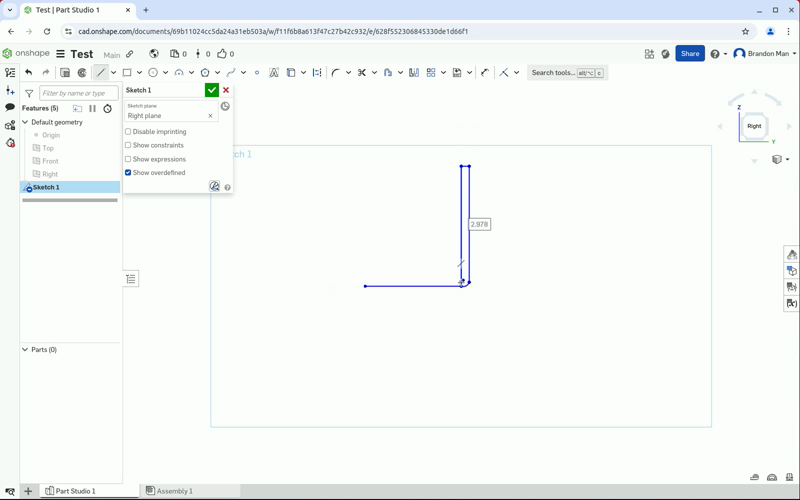
scroll(-6)
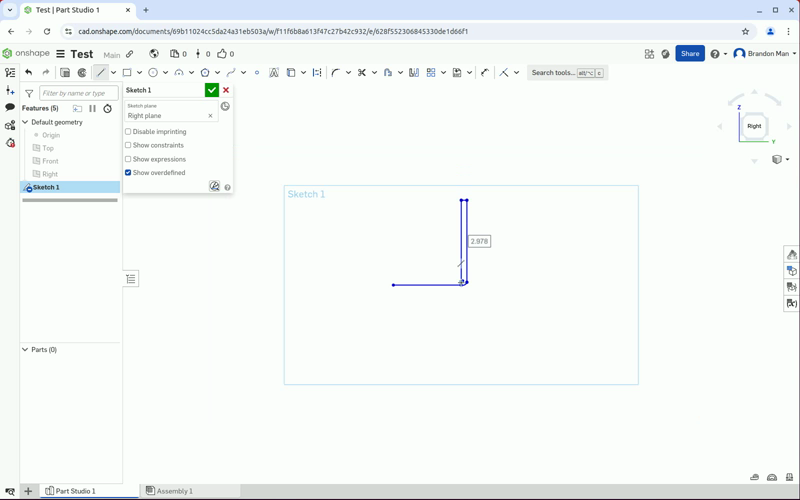
scroll(-6)
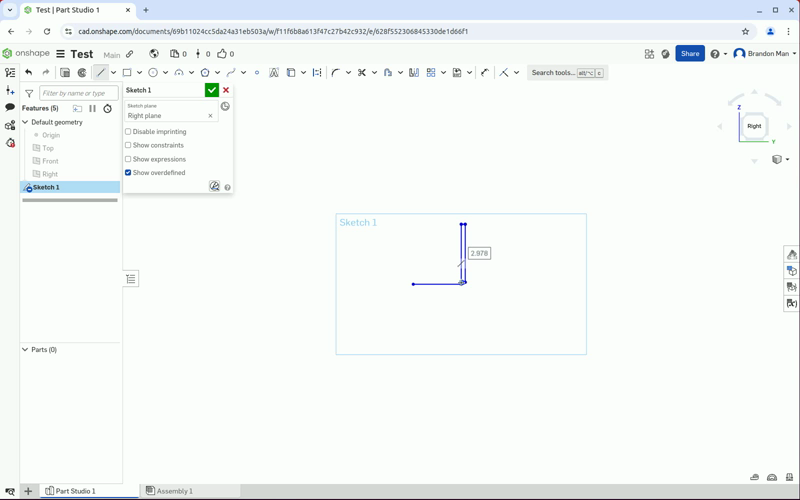
scroll(-6)
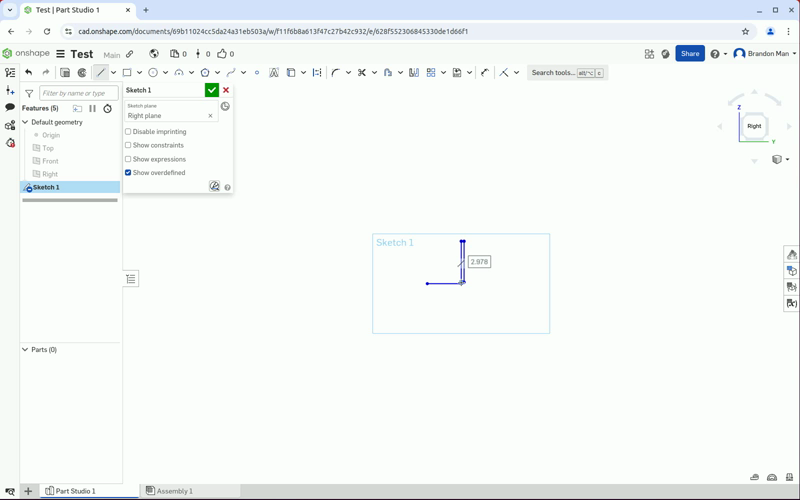
scroll(-6)
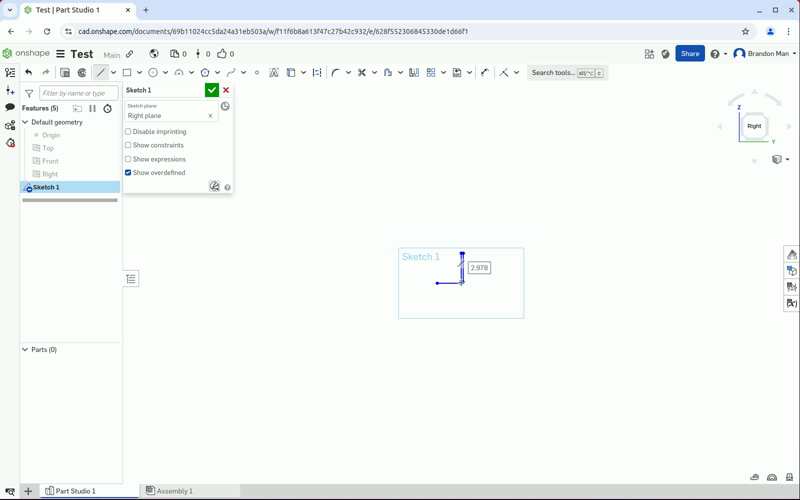
scroll(-6)
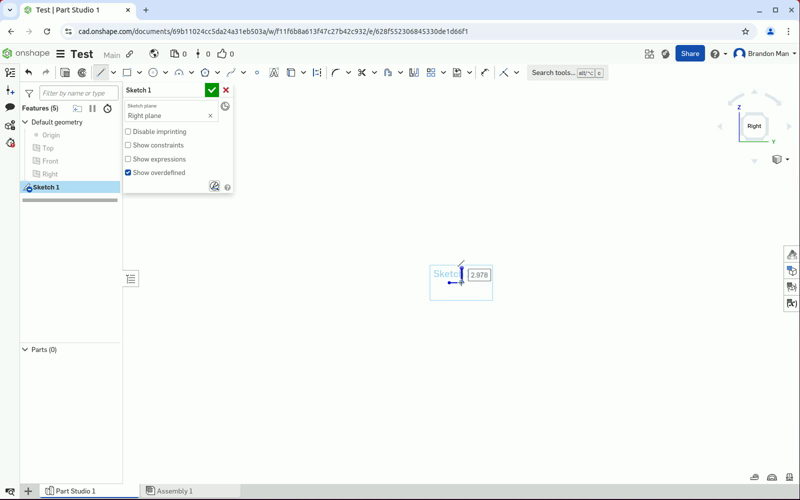
key_up(shift)
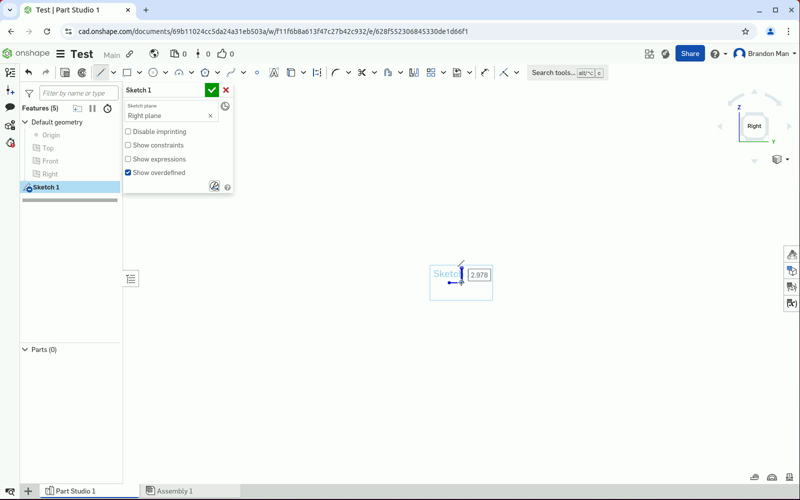
key_down(shift)
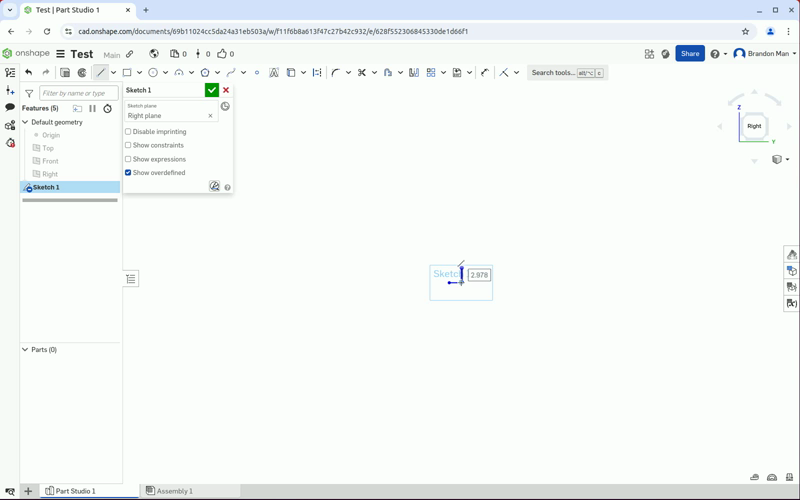
mouse_move(491, 282)
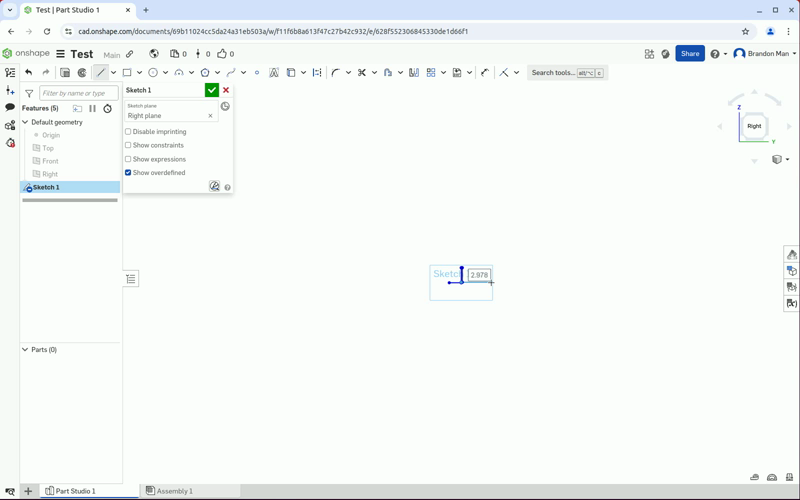
mouse_move(450, 282)
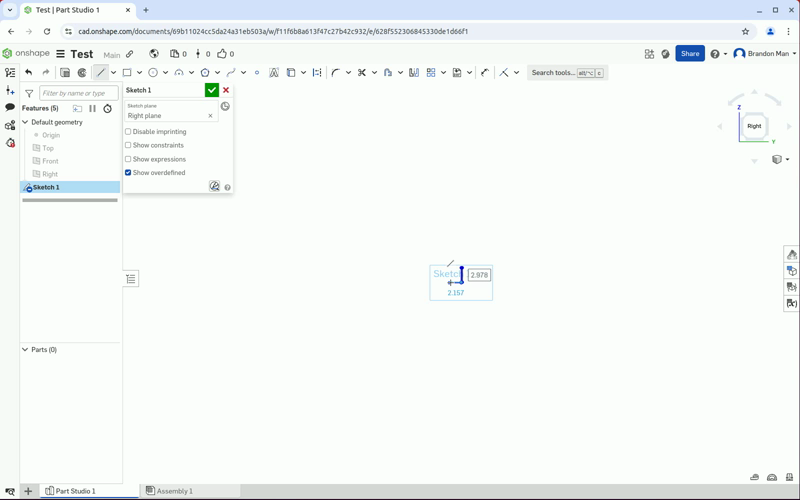
scroll(6)
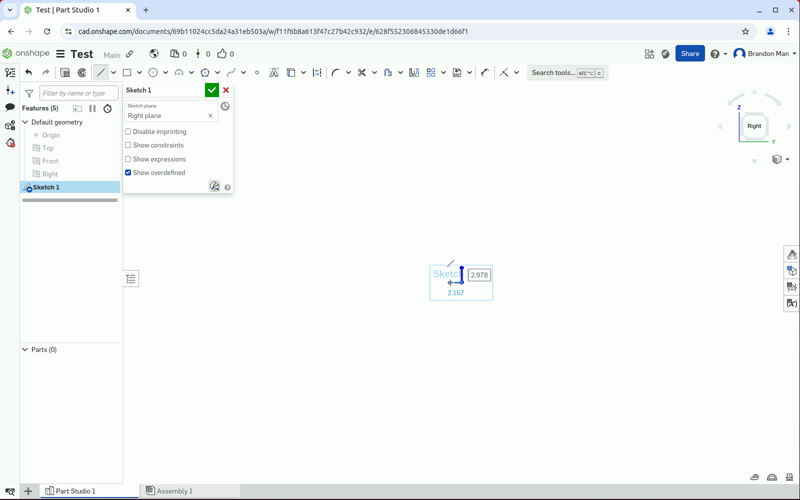
scroll(6)
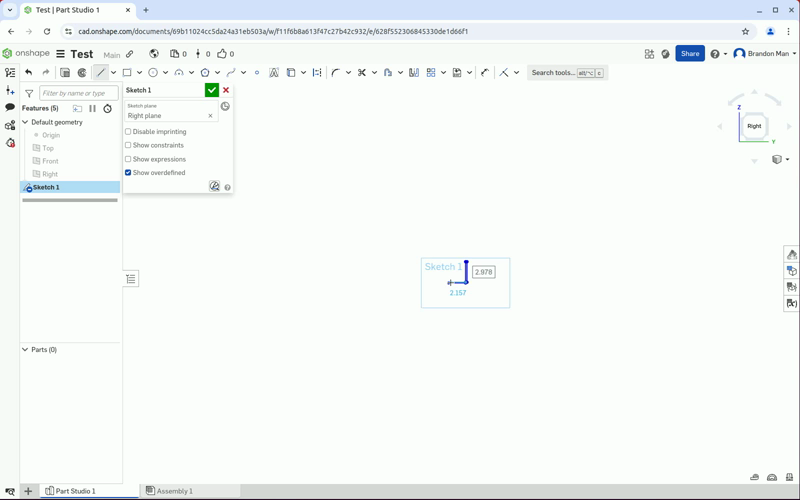
scroll(6)
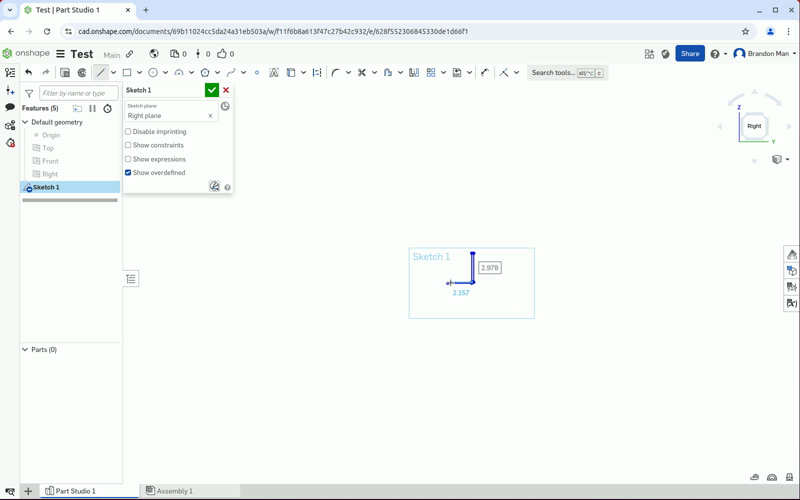
scroll(6)
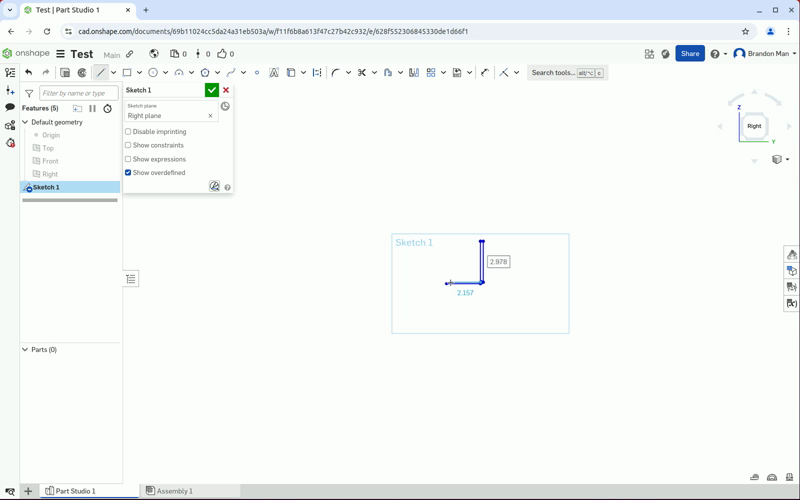
scroll(6)
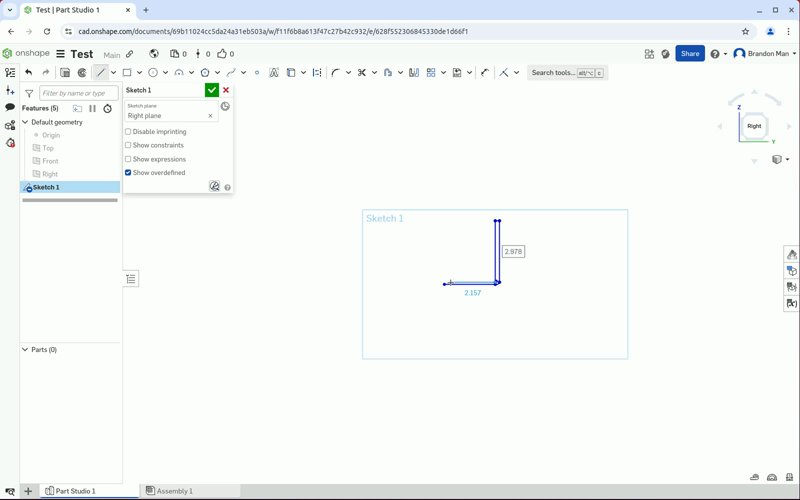
scroll(6)
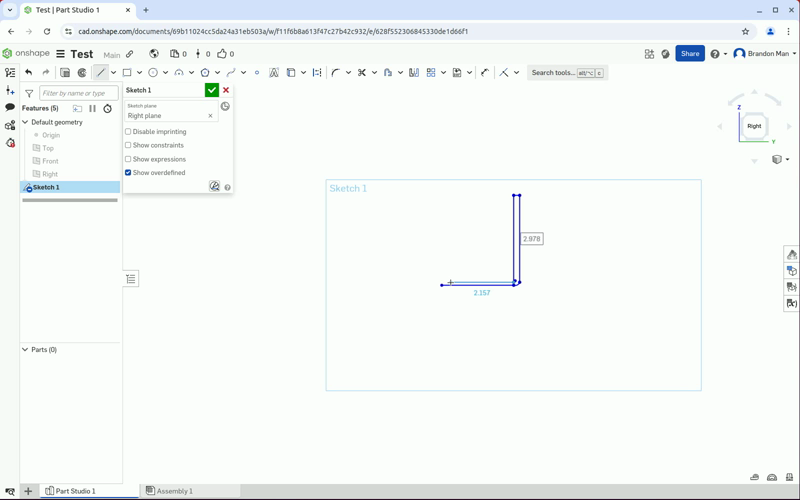
scroll(6)
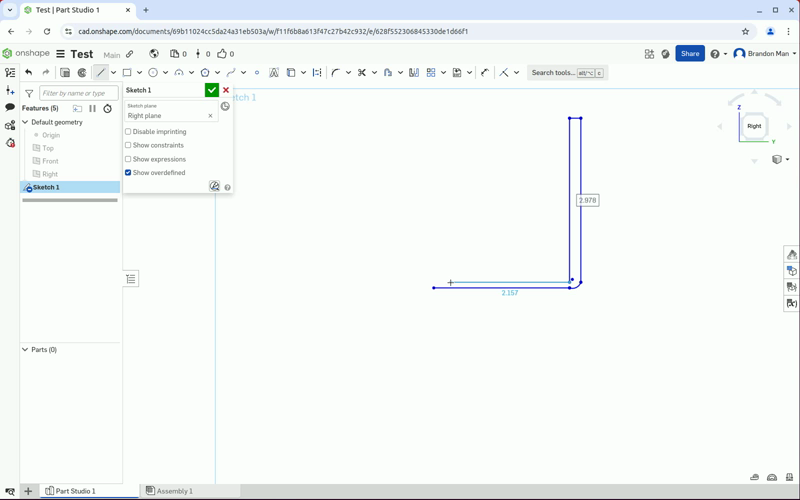
click(450, 282)
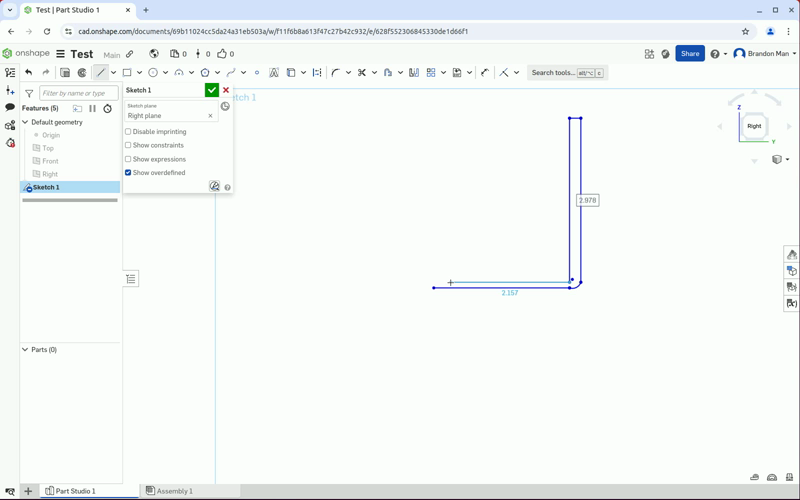
scroll(-6)
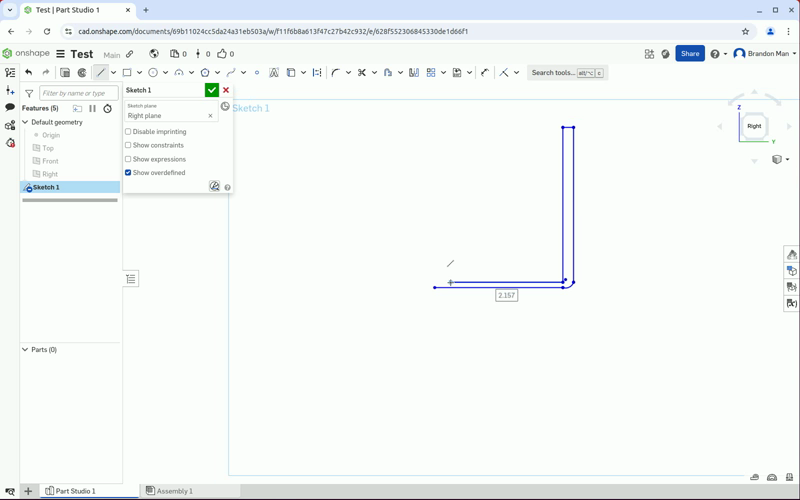
scroll(-6)
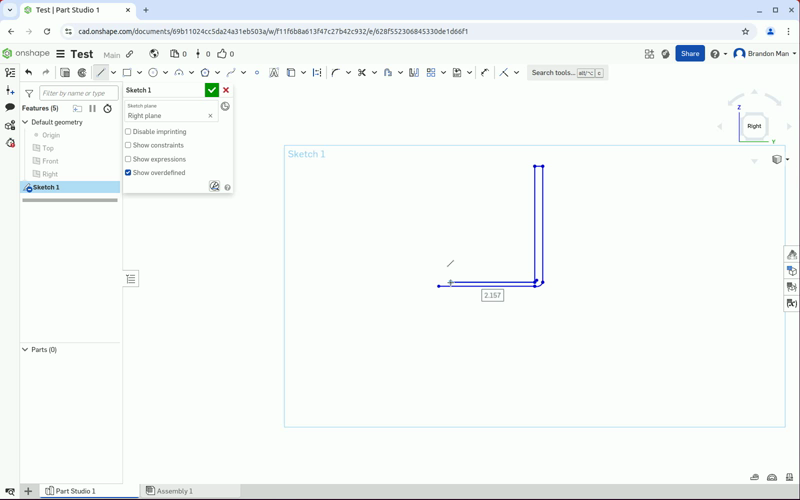
scroll(-6)
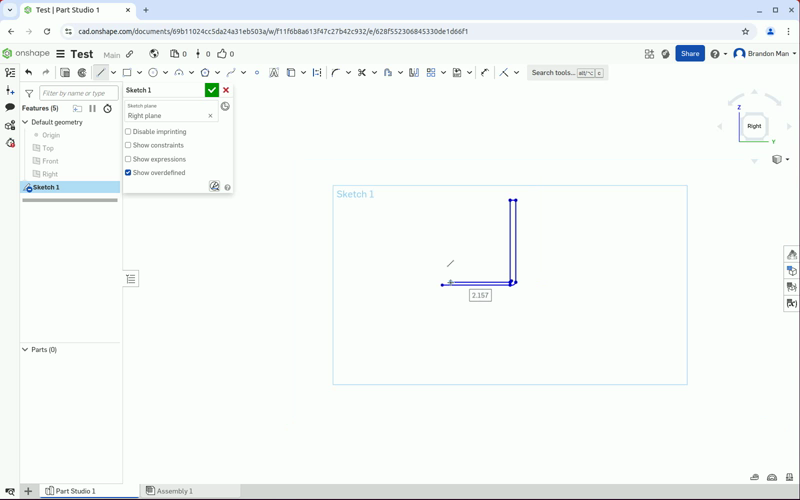
scroll(-6)
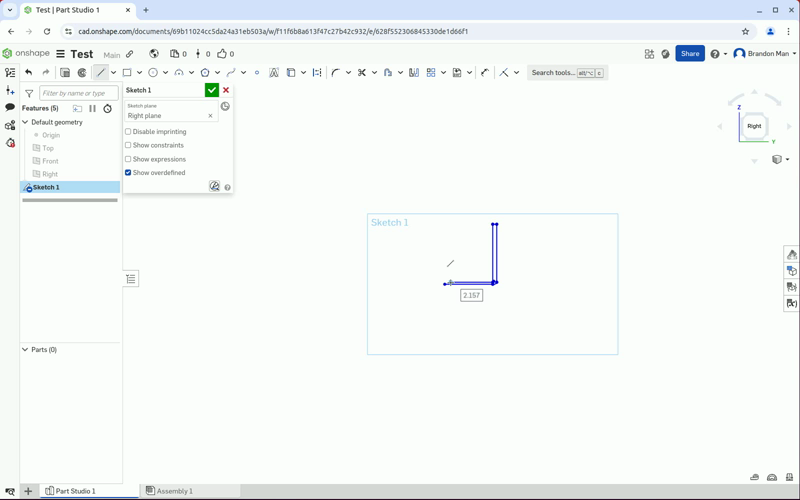
scroll(-6)
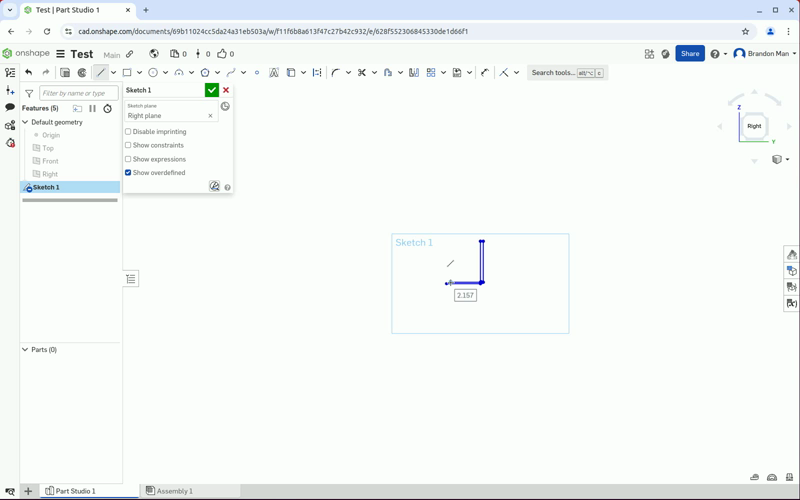
scroll(-6)
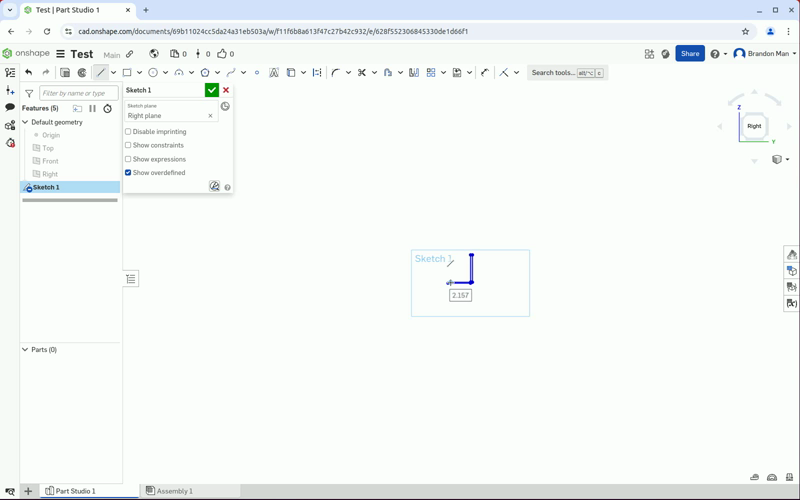
scroll(-6)
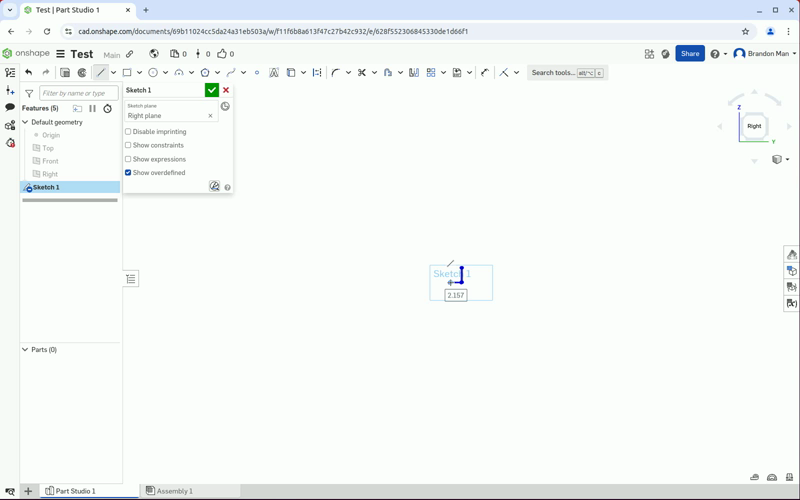
key_up(shift)
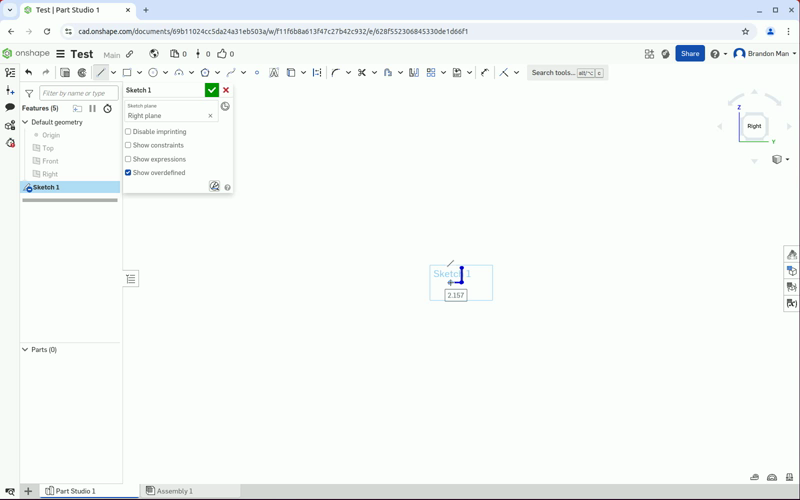
mouse_move(480, 282)
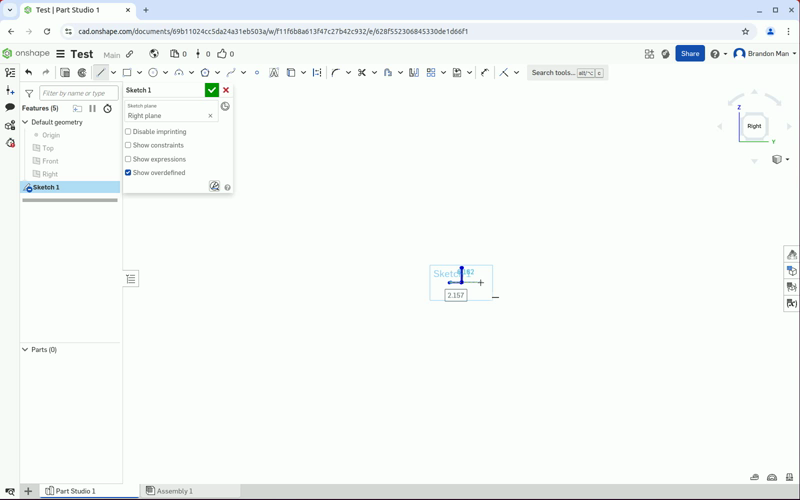
key_down(shift)
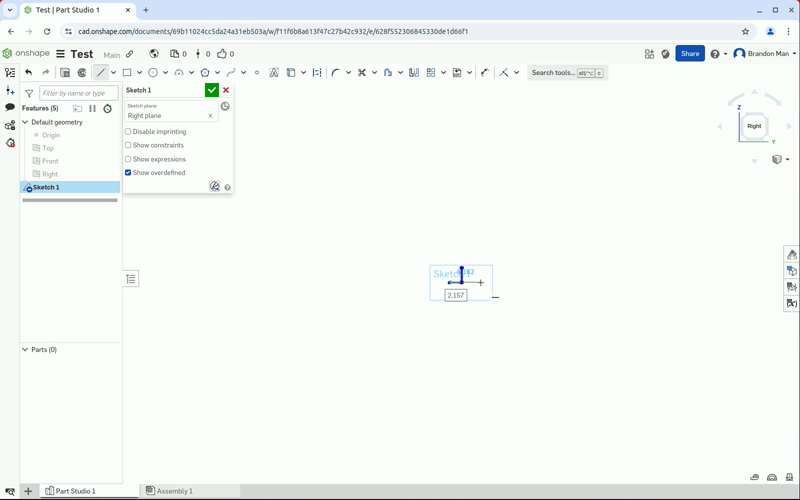
mouse_move(449, 282)
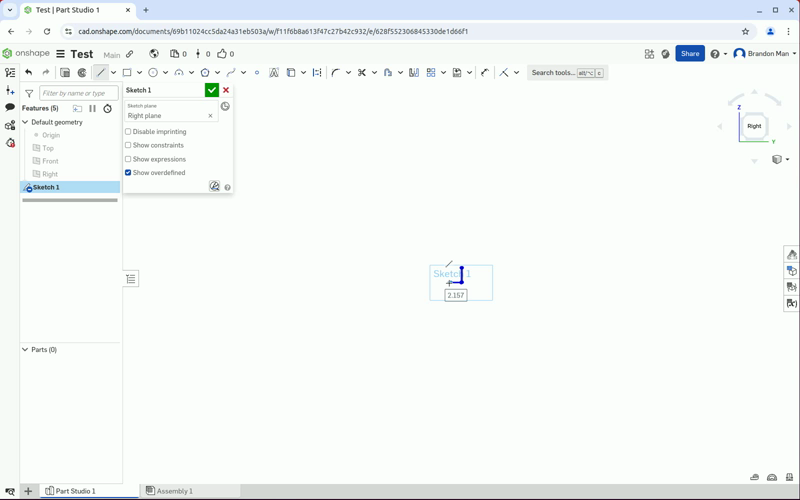
scroll(6)
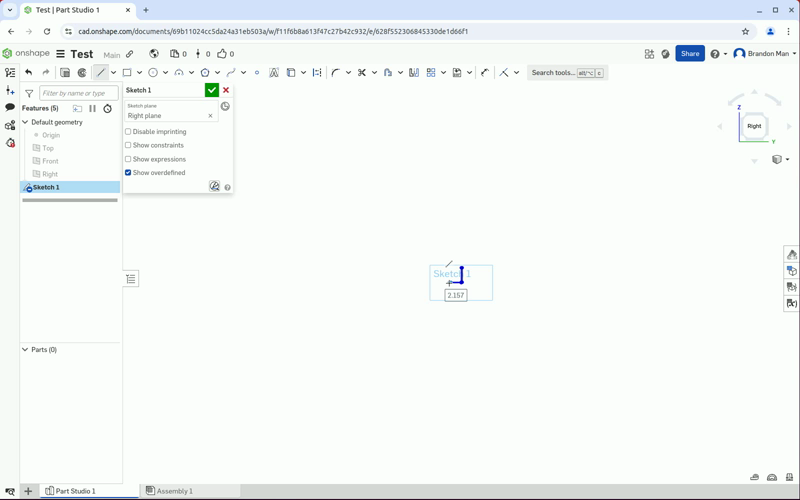
scroll(6)
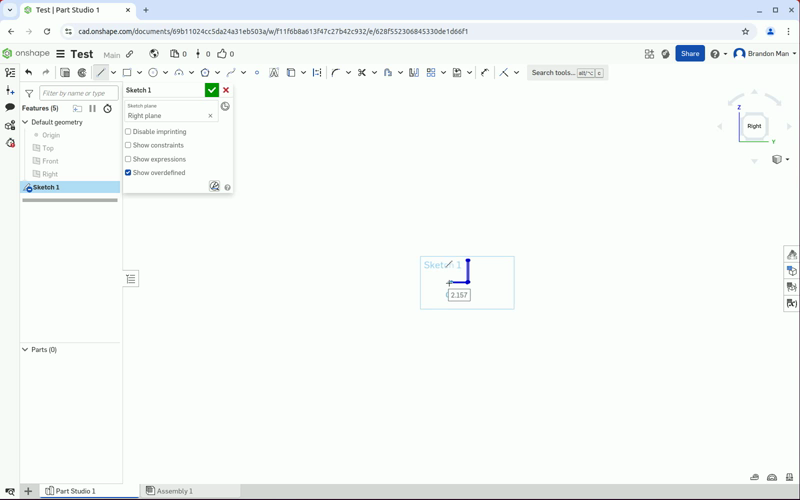
scroll(6)
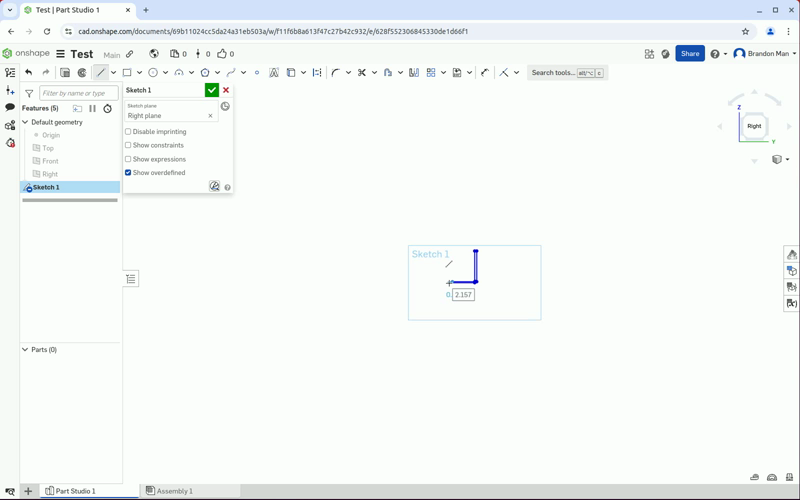
scroll(6)
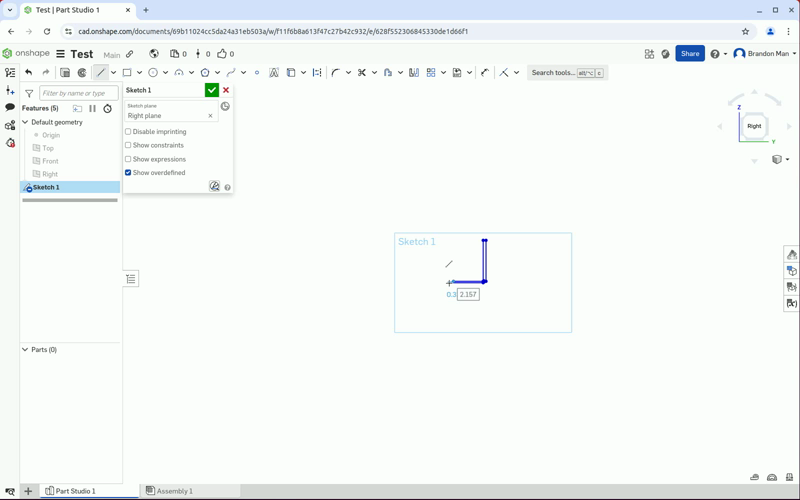
scroll(6)
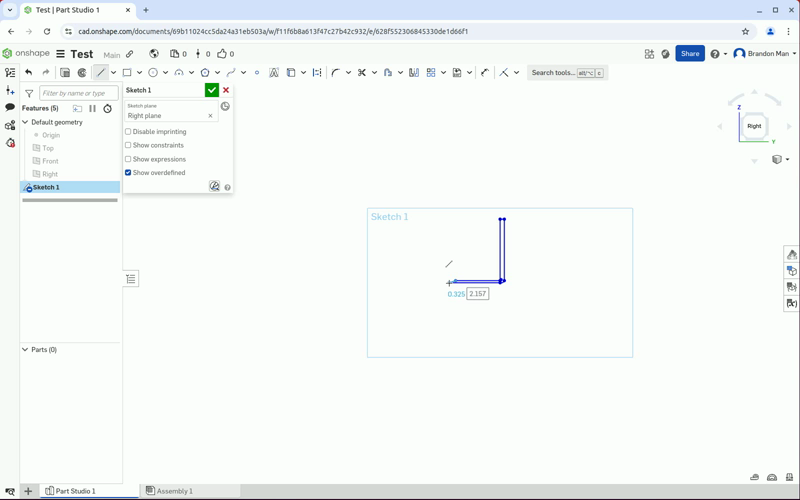
scroll(6)
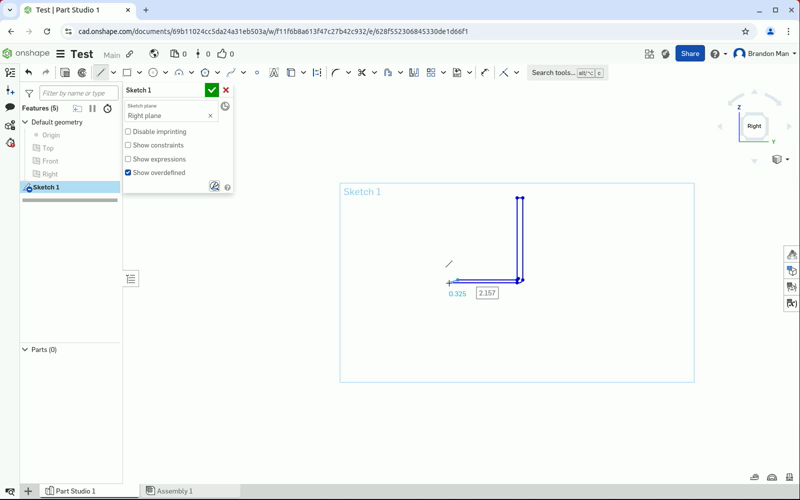
scroll(6)
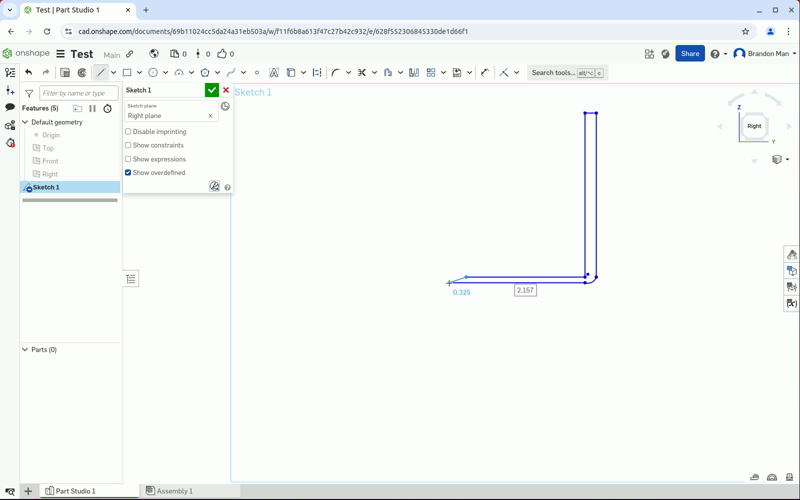
key_up(shift)
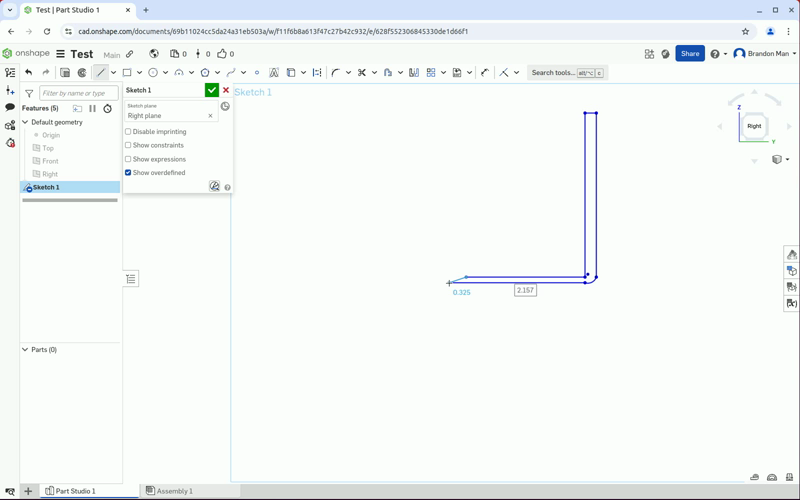
click(449, 282)
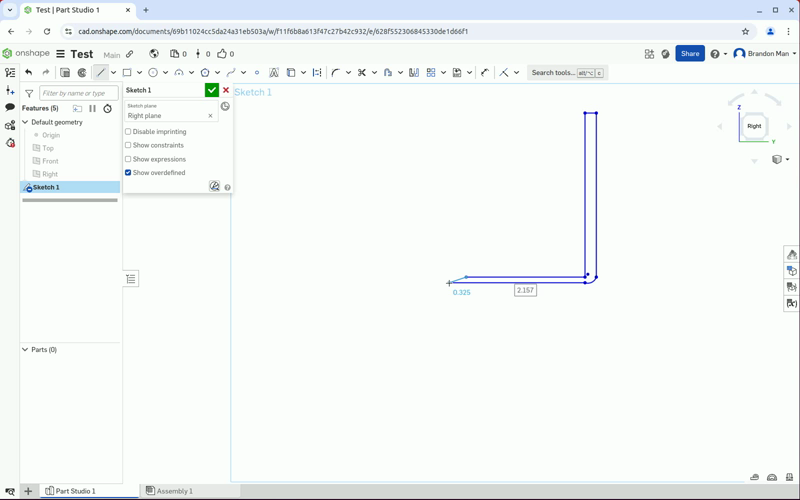
scroll(-6)
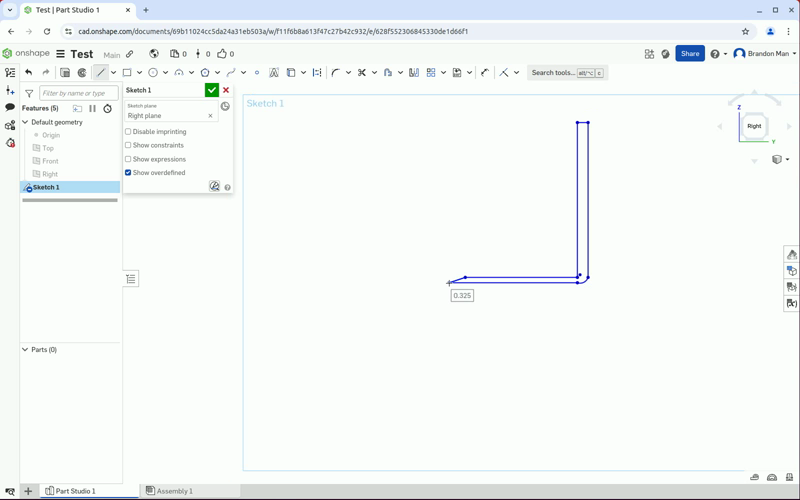
scroll(-6)
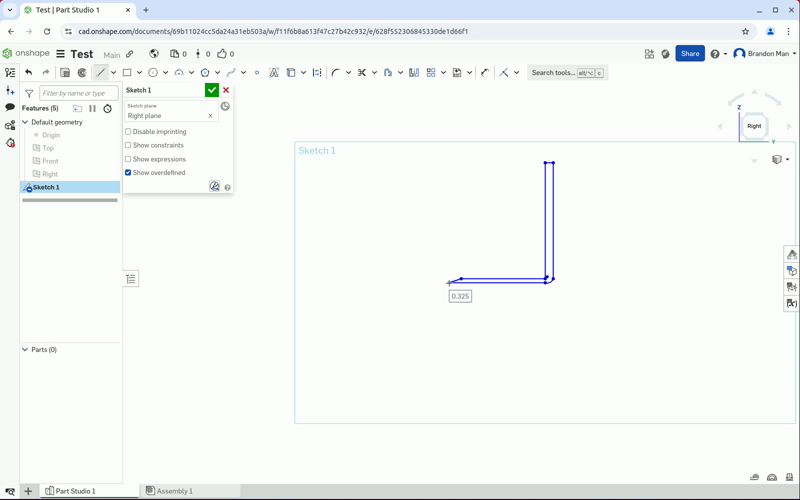
scroll(-6)
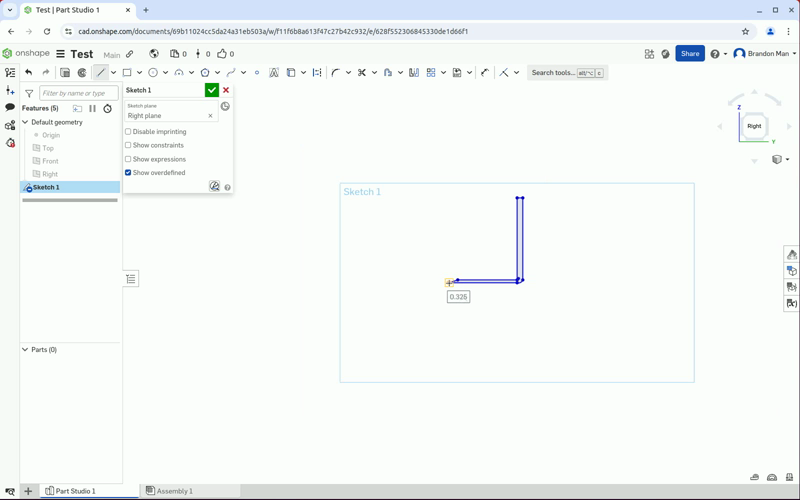
scroll(-6)
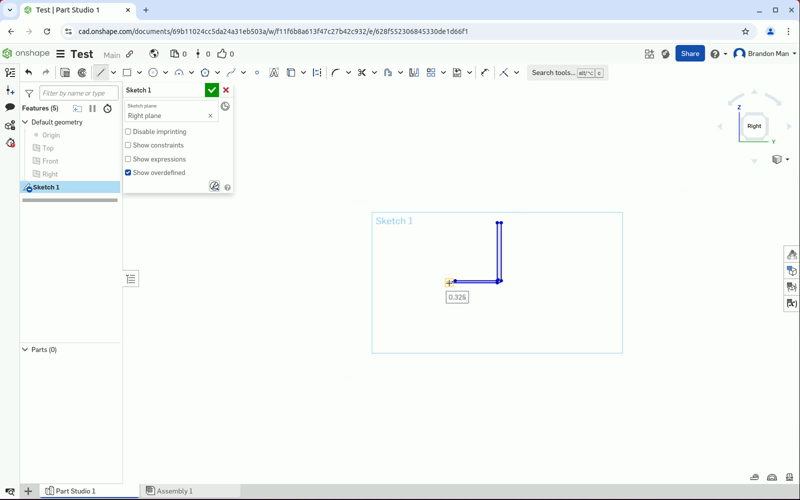
scroll(-6)
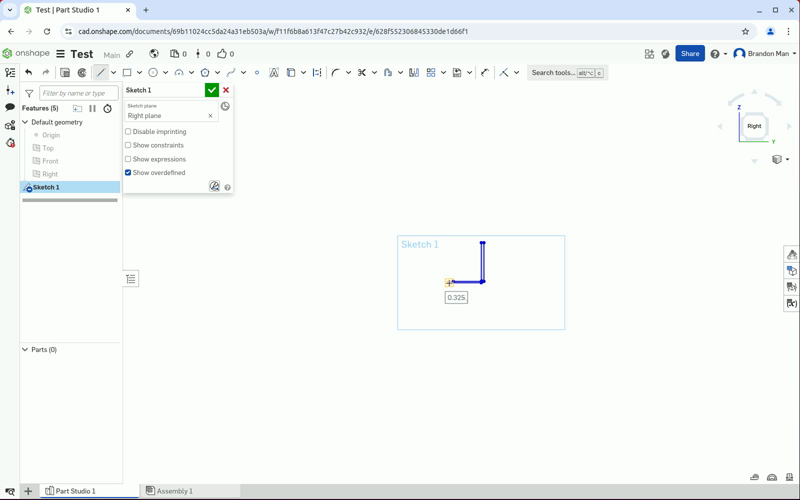
scroll(-6)
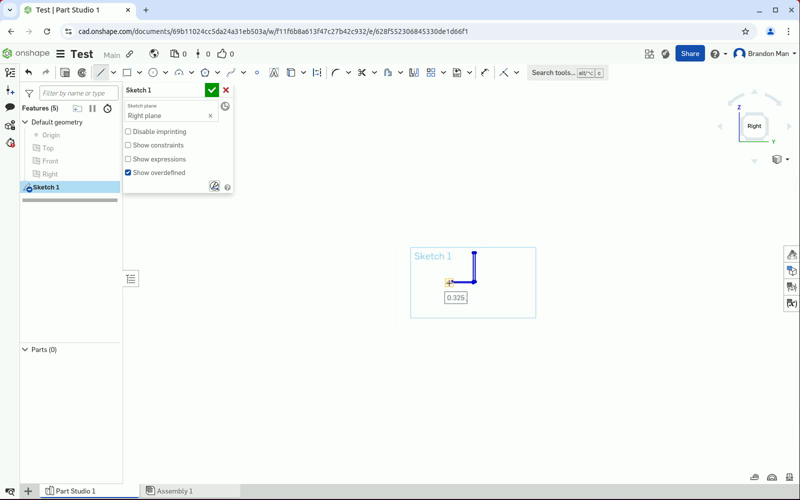
scroll(-6)
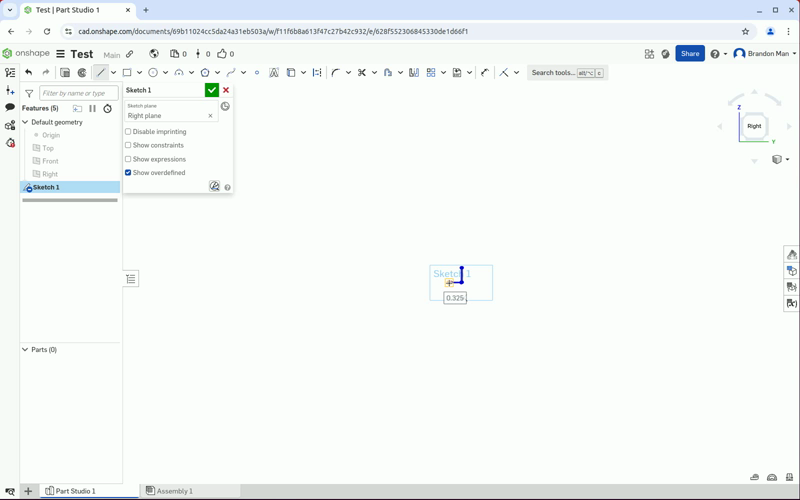
key(esc)
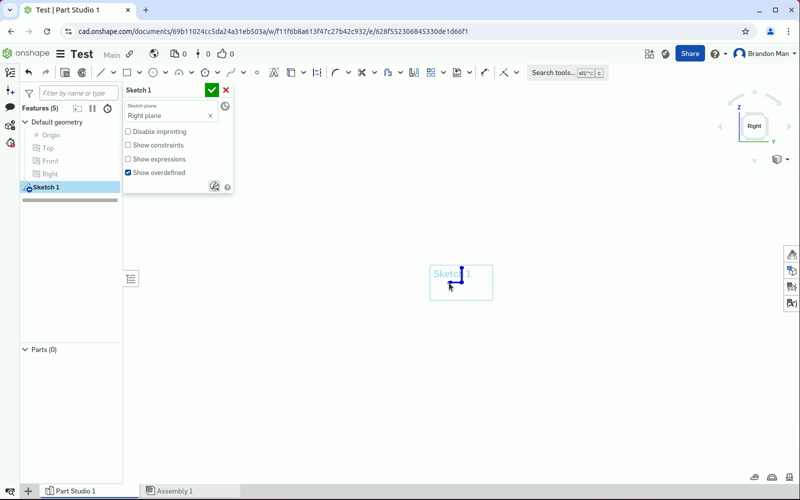
mouse_move(450, 282)
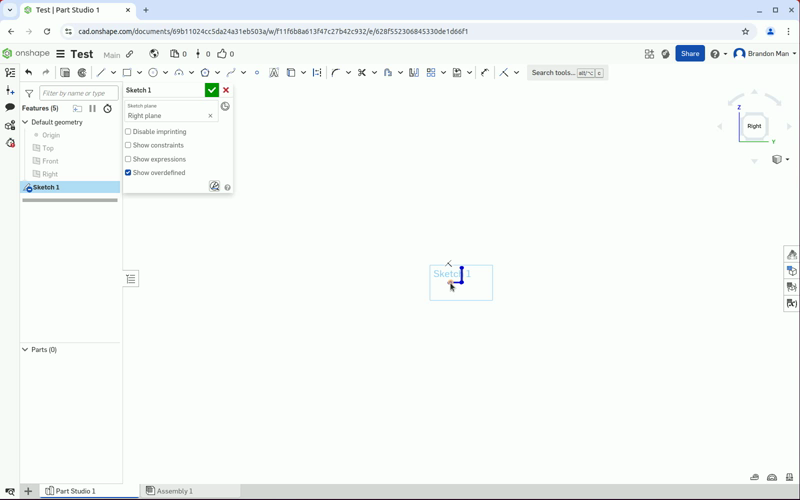
scroll(6)
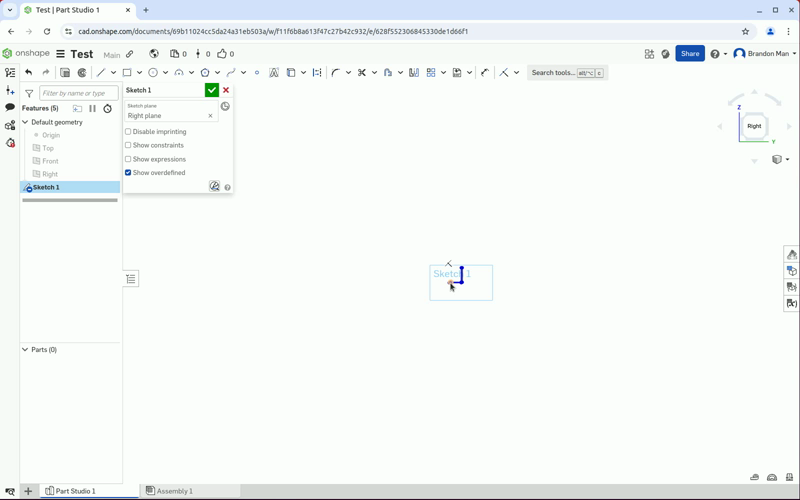
scroll(6)
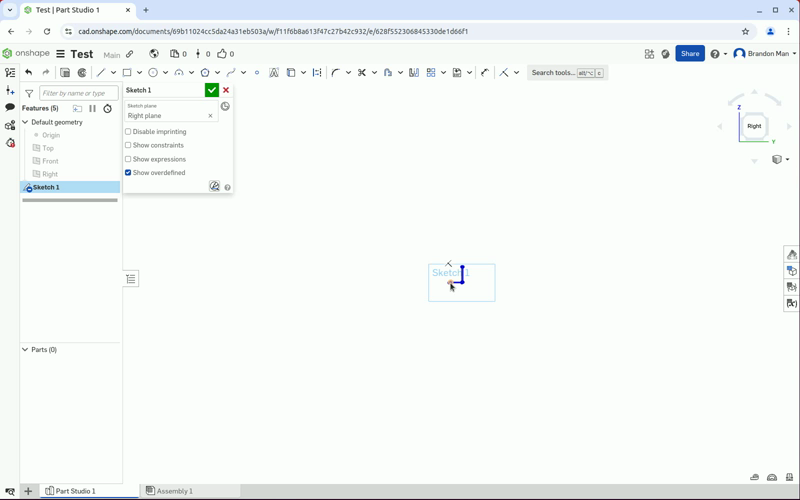
scroll(6)
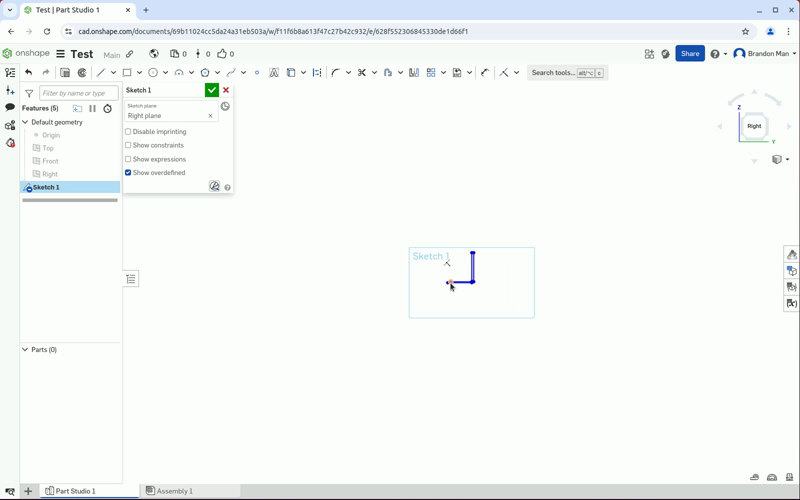
scroll(6)
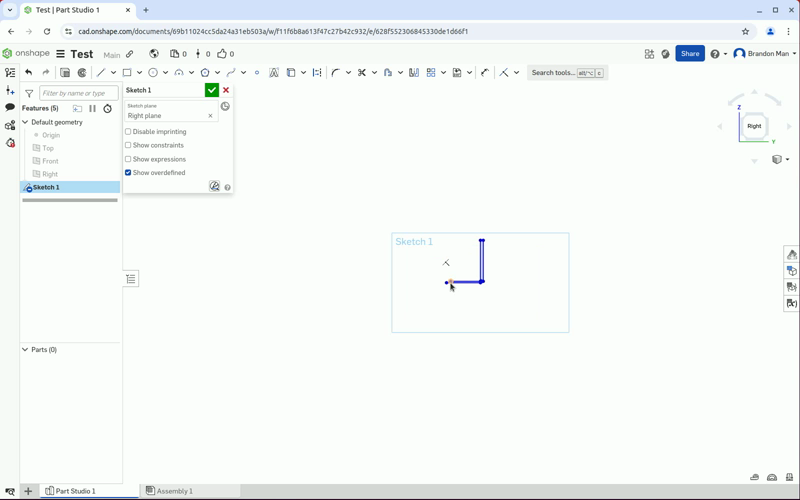
scroll(6)
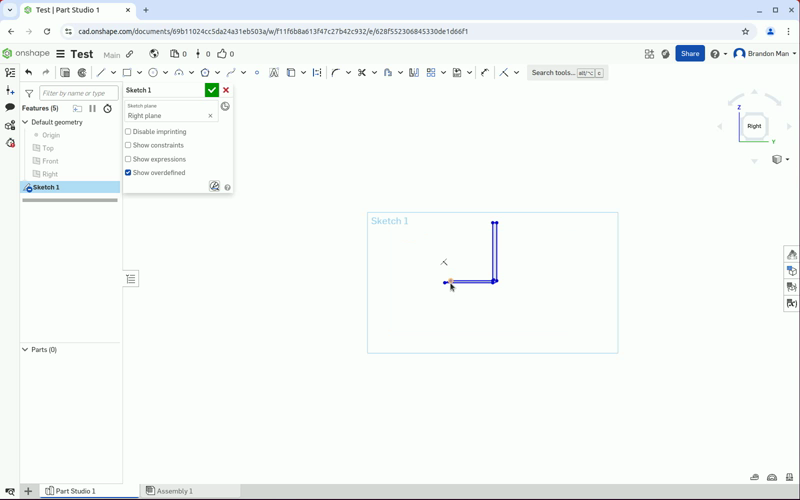
scroll(6)
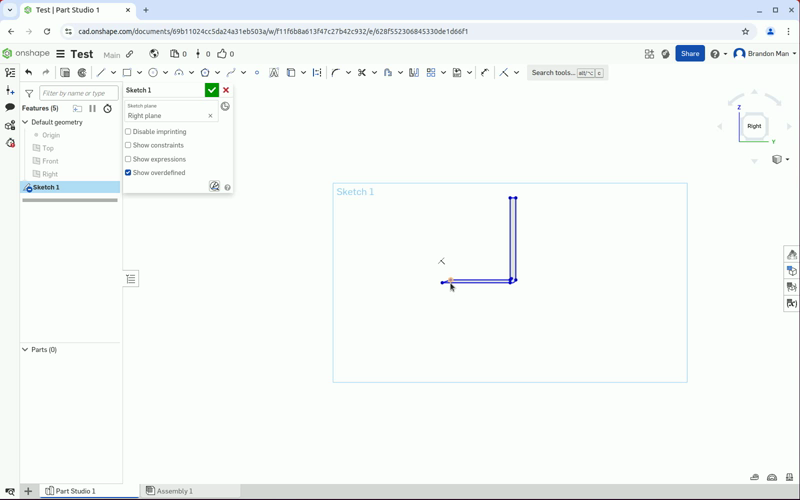
scroll(6)
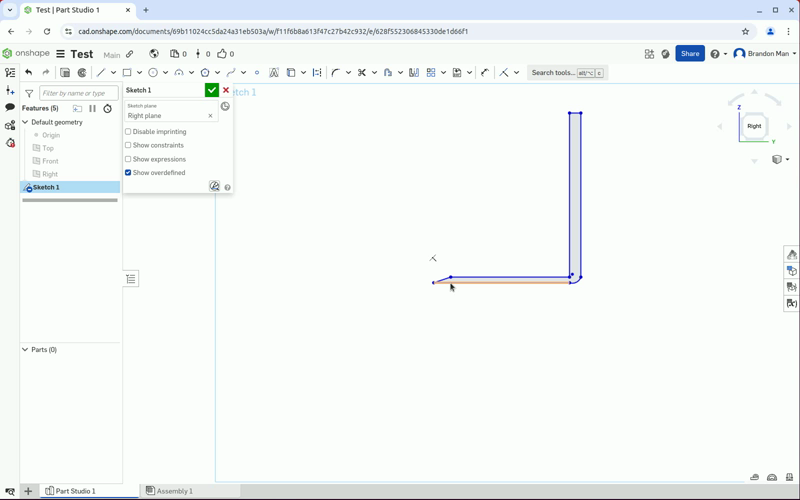
click(450, 282)
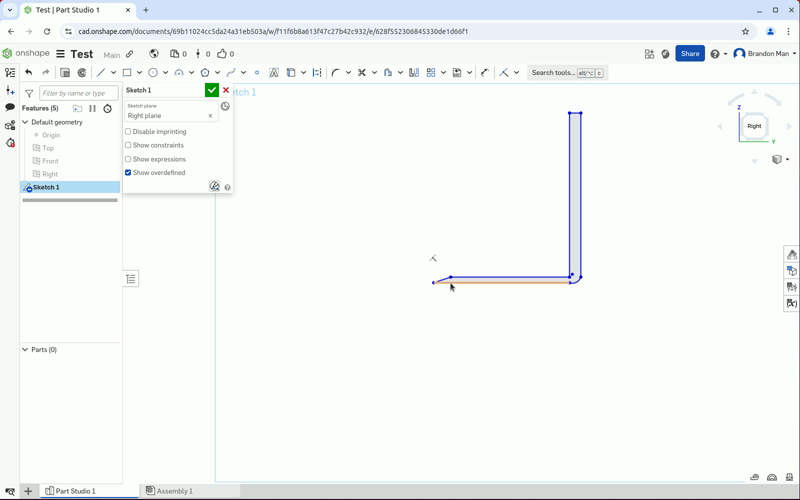
scroll(-6)
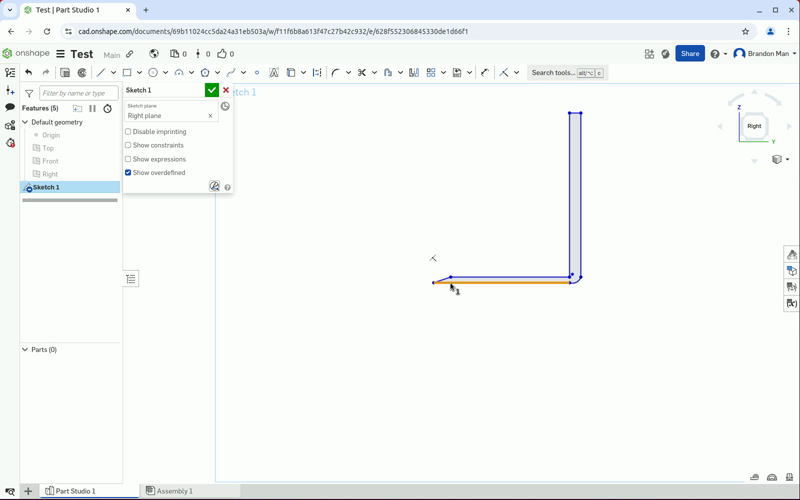
scroll(-6)
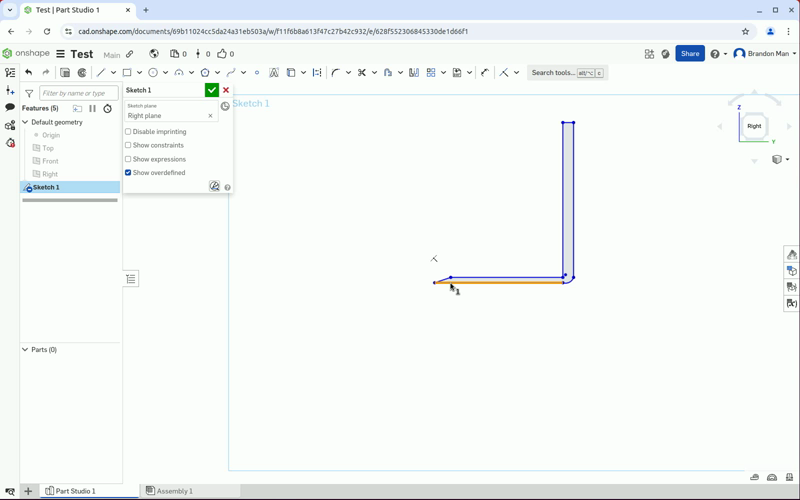
scroll(-6)
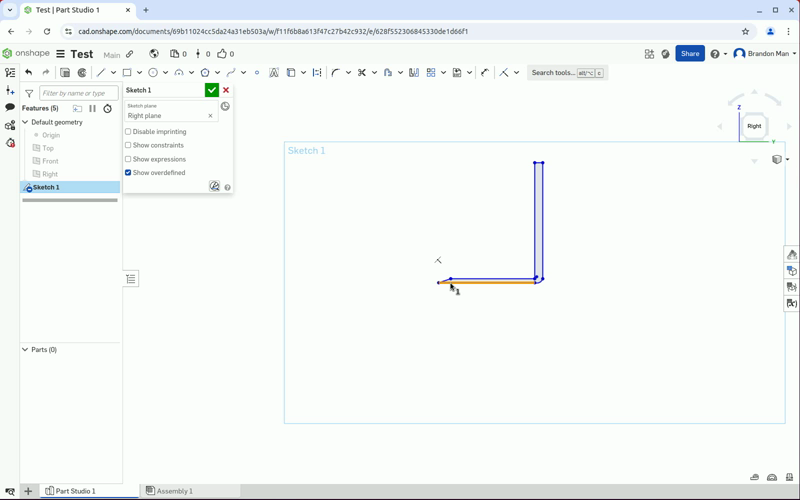
scroll(-6)
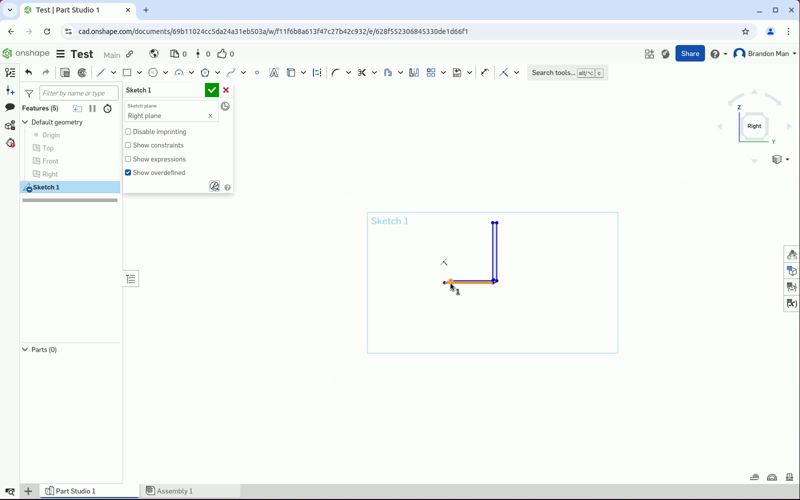
scroll(-6)
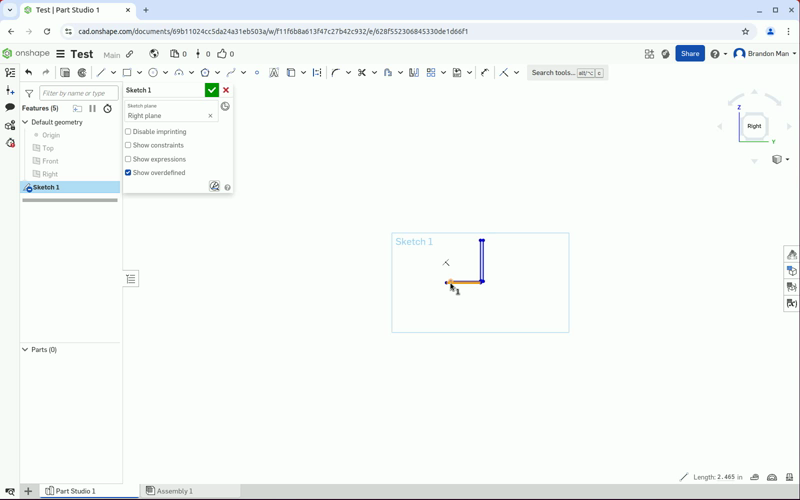
scroll(-6)
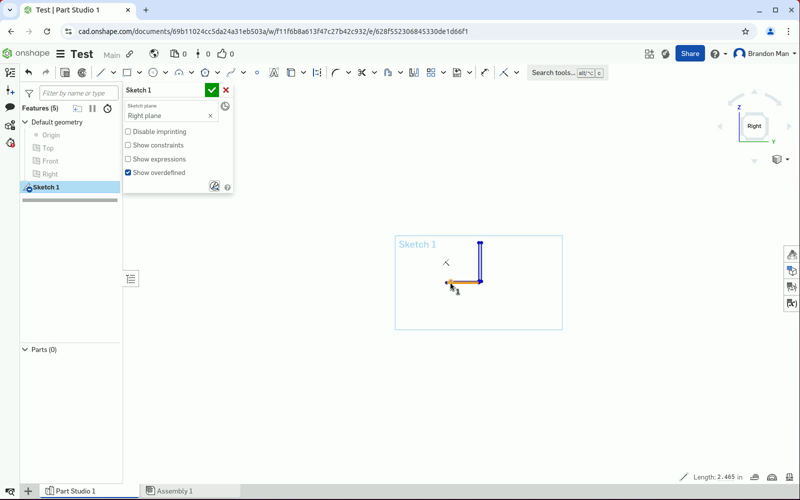
scroll(-6)
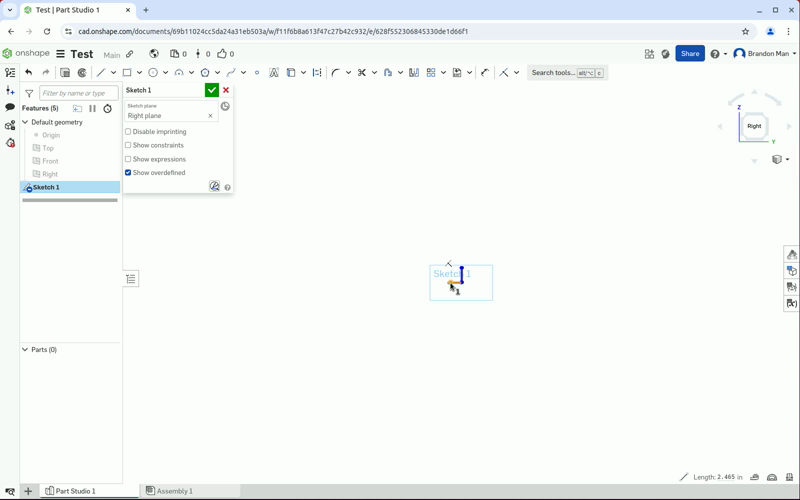
mouse_move(73, 352)
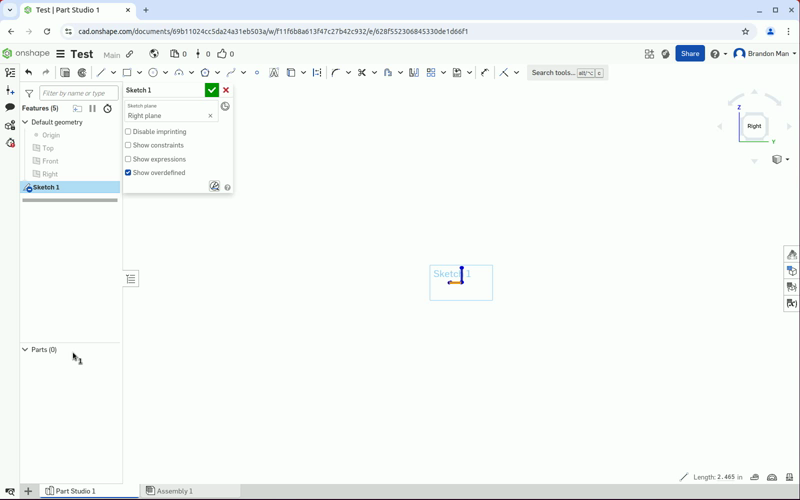
key(shift+y)
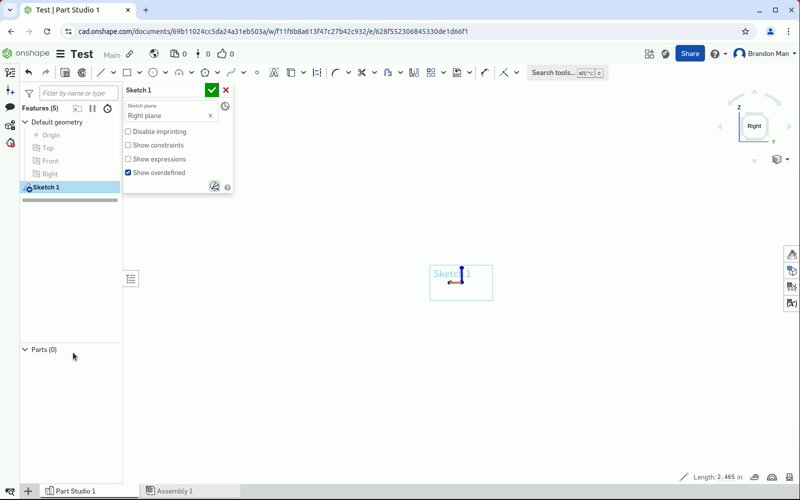
key(shift+e)
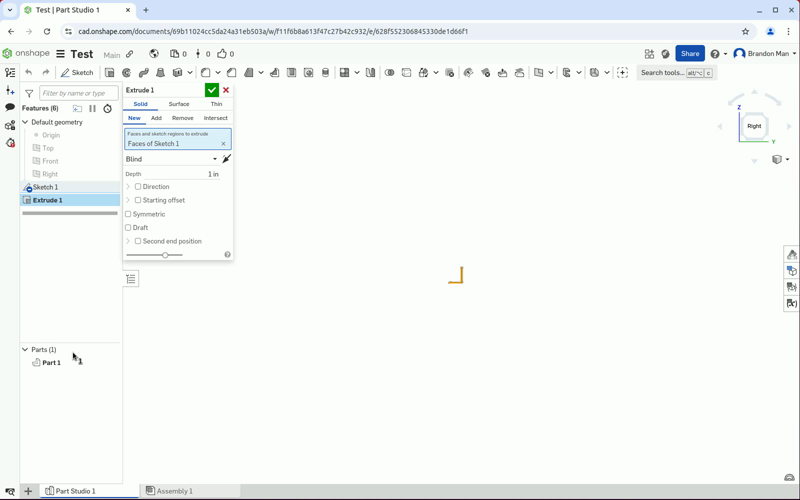
mouse_move(143, 106)
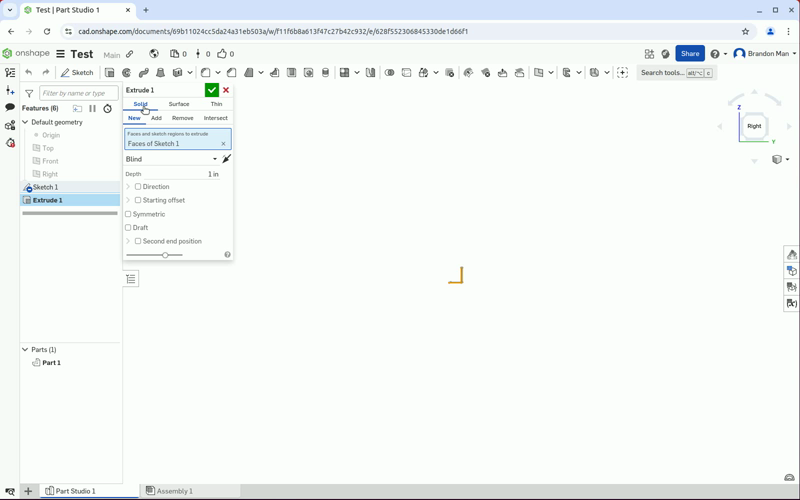
click(143, 106)
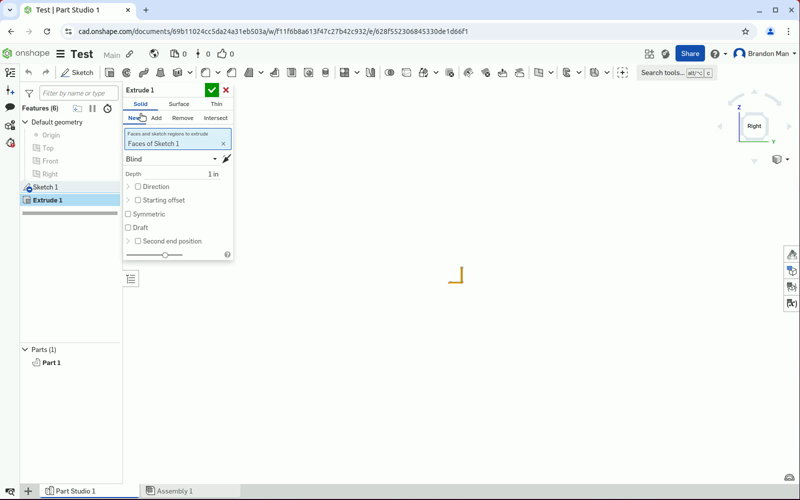
mouse_move(137, 120)
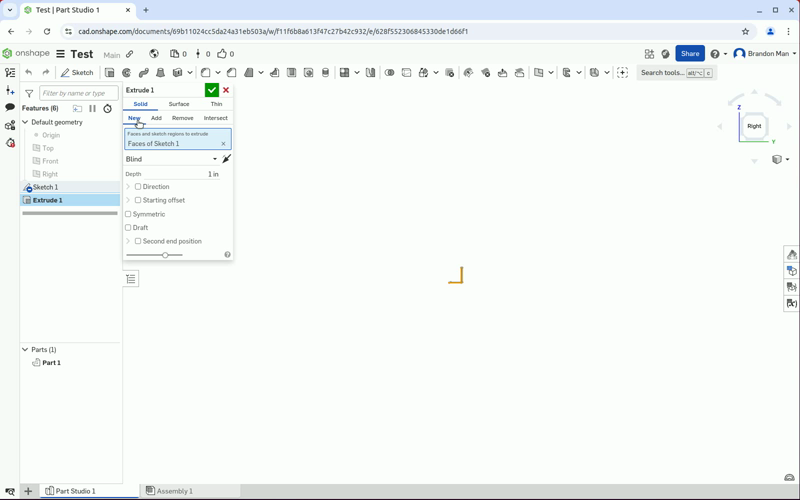
click(137, 120)
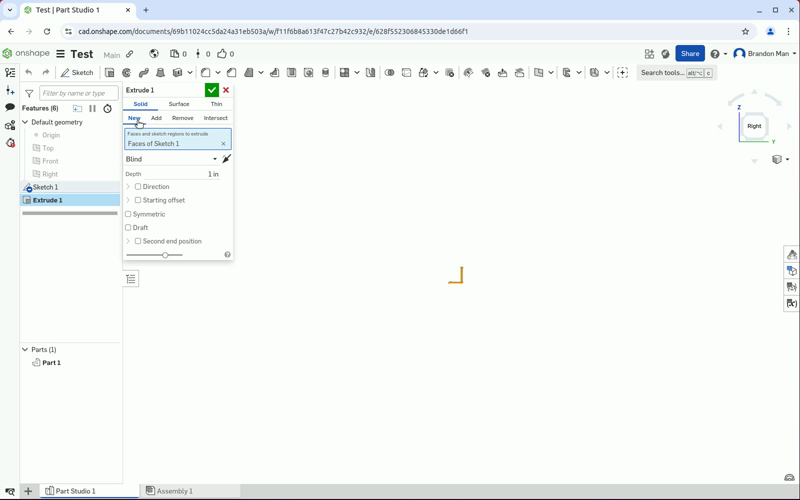
key(tab, 4)
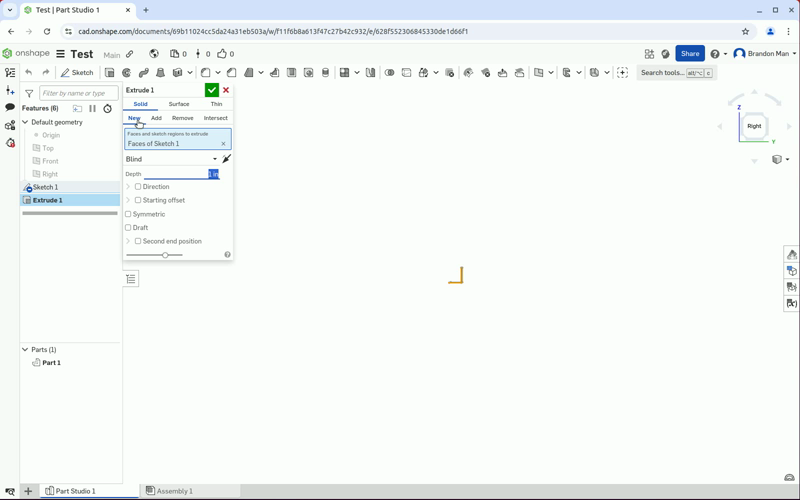
text(23.108)
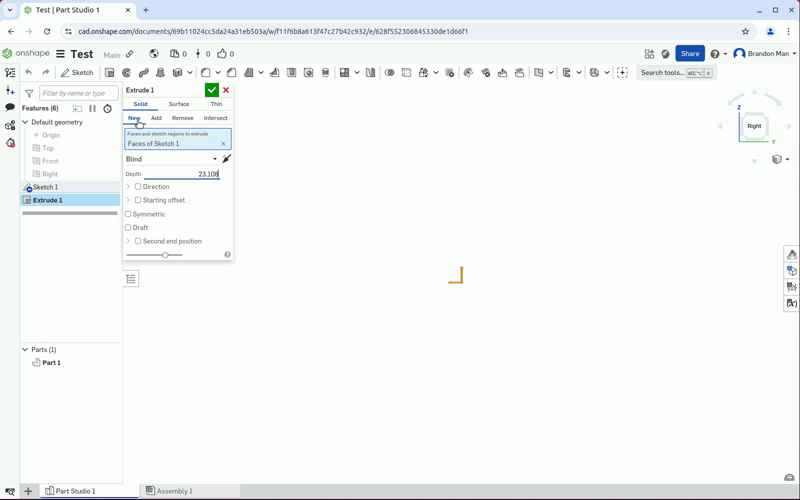
key(enter)
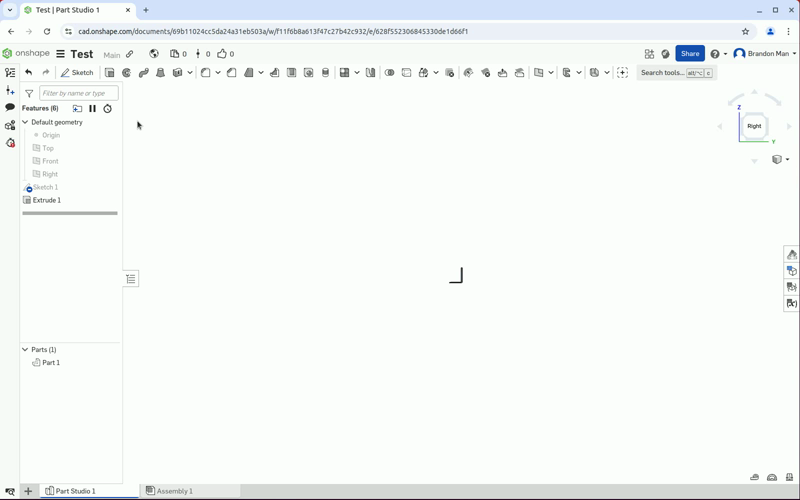
key(shift+h)
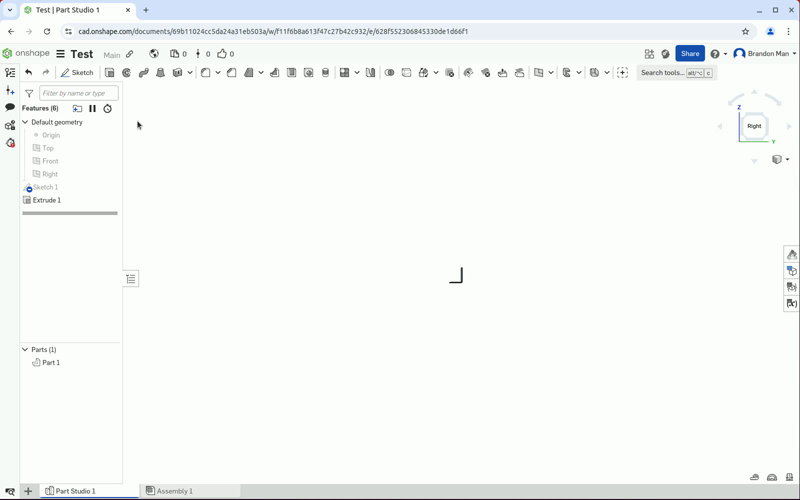
key(shift+h)
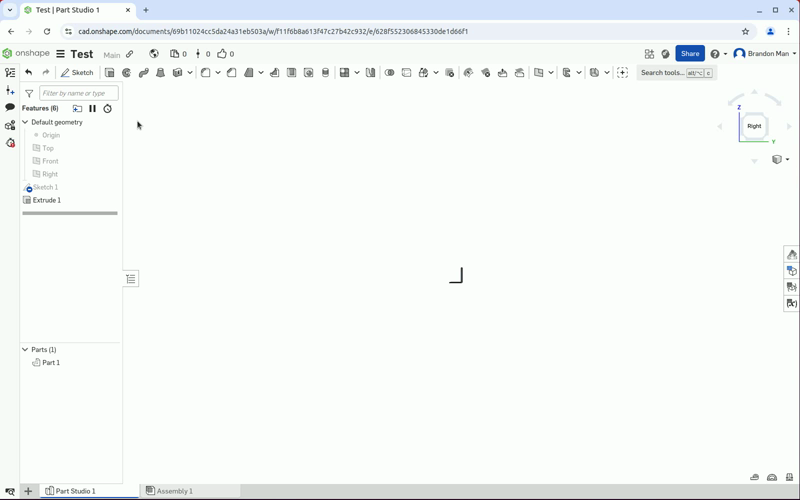
mouse_move(73, 189)
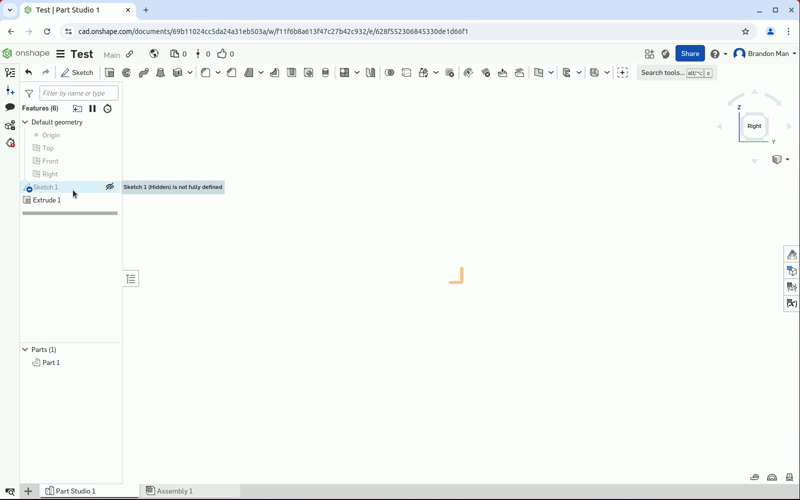
click(73, 189)
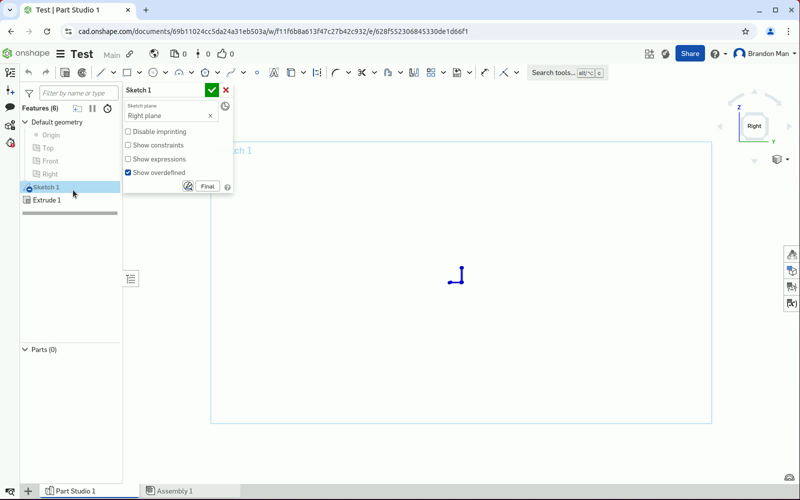
mouse_move(229, 92)
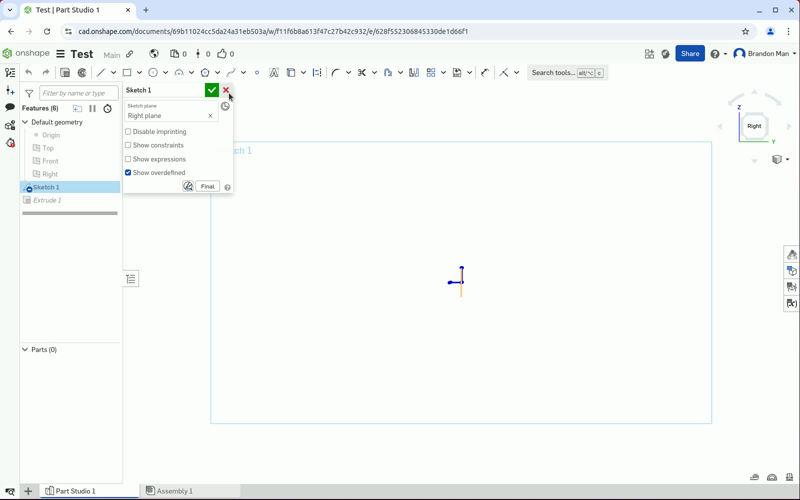
click(229, 92)
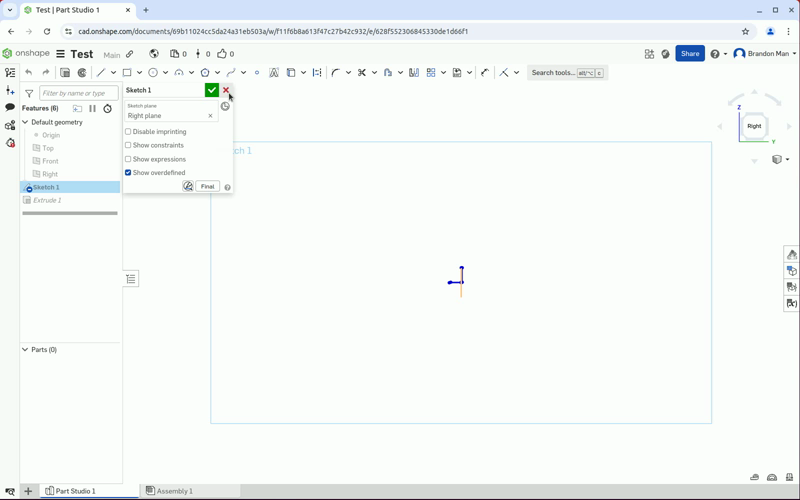
key(shift+s)
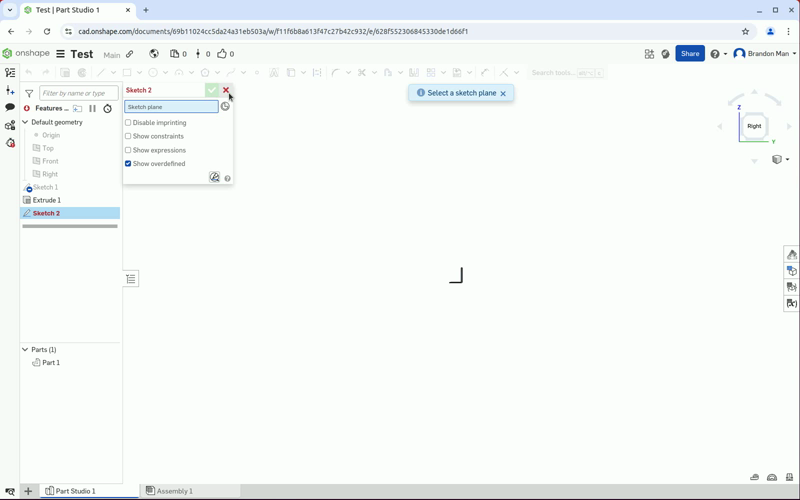
mouse_move(73, 176)
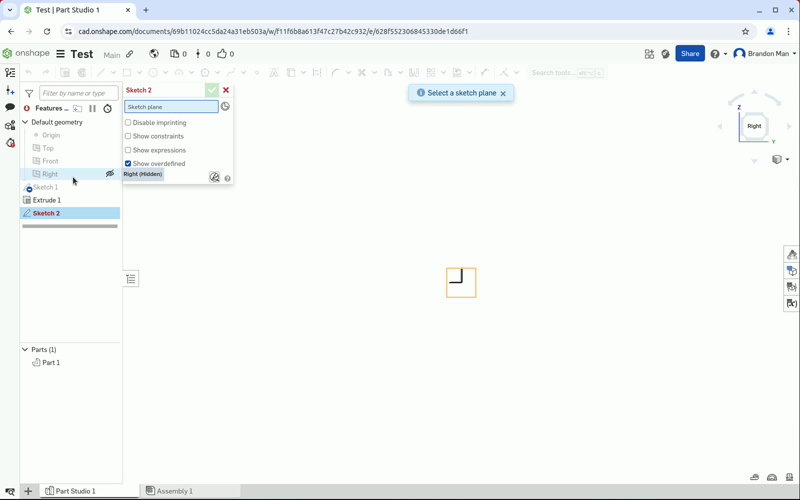
click(73, 176)
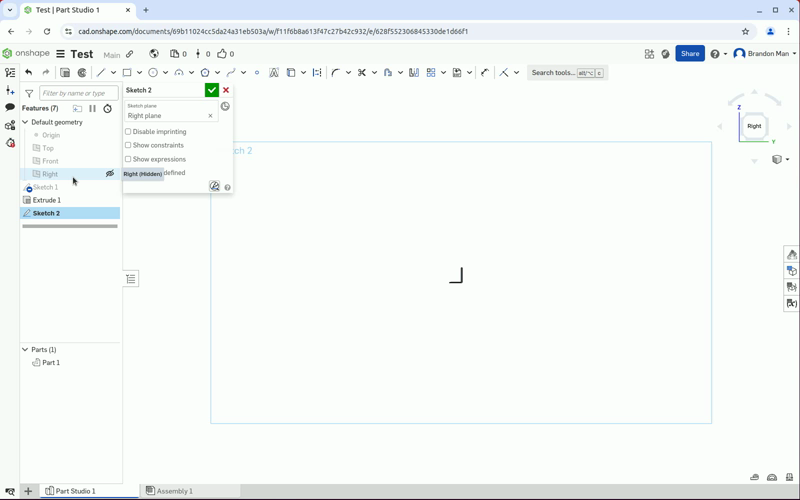
mouse_move(73, 352)
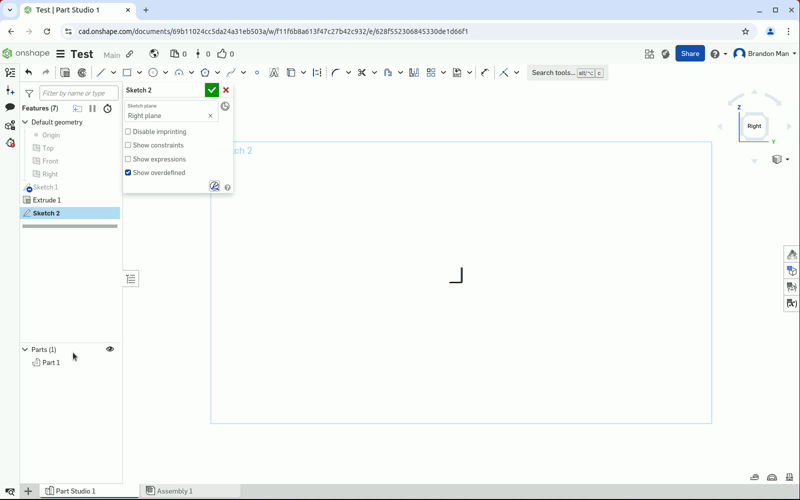
key(y)
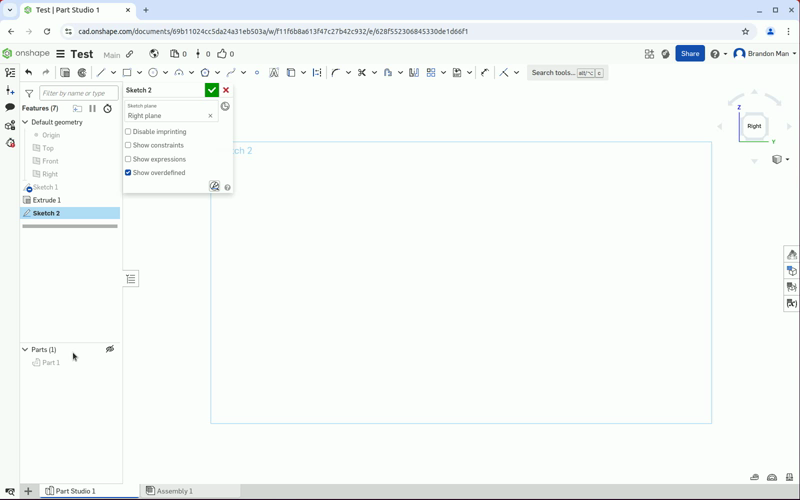
key(l)
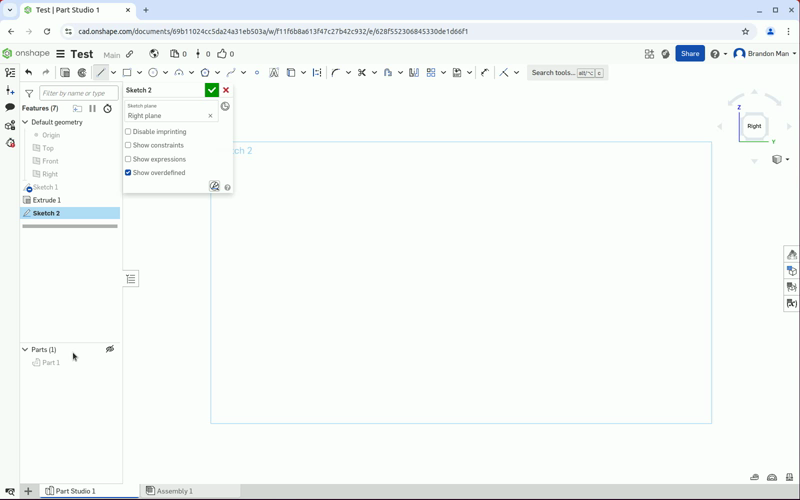
key_down(shift)
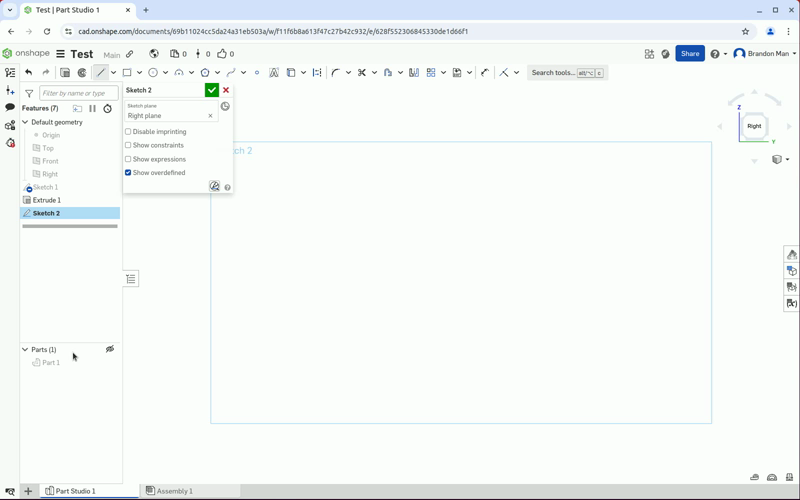
mouse_move(452, 267)
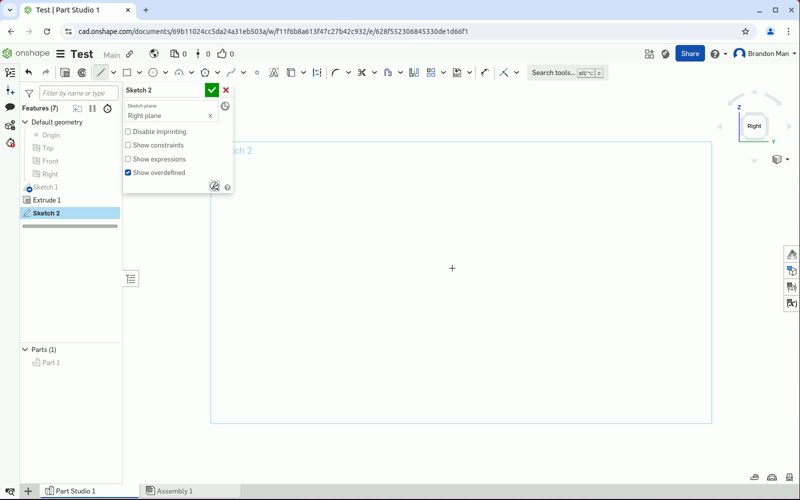
click(452, 267)
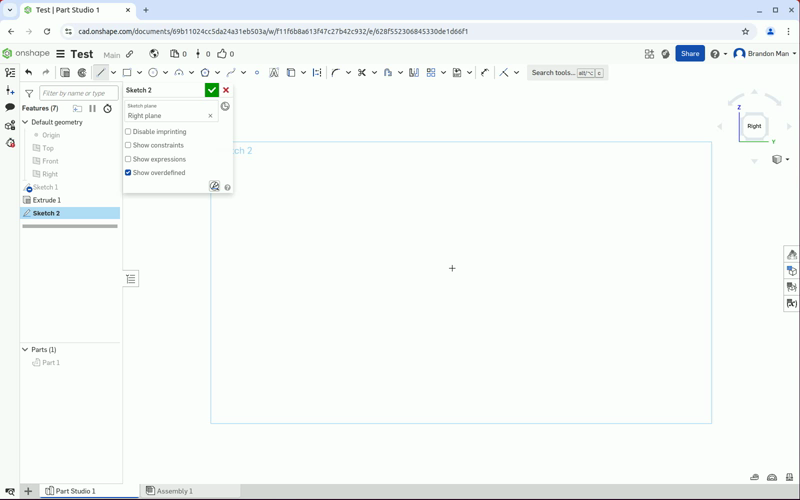
key_up(shift)
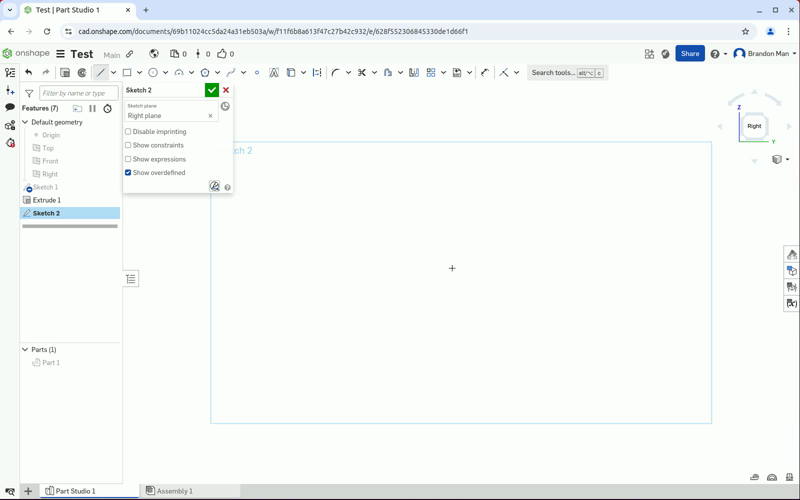
key_down(shift)
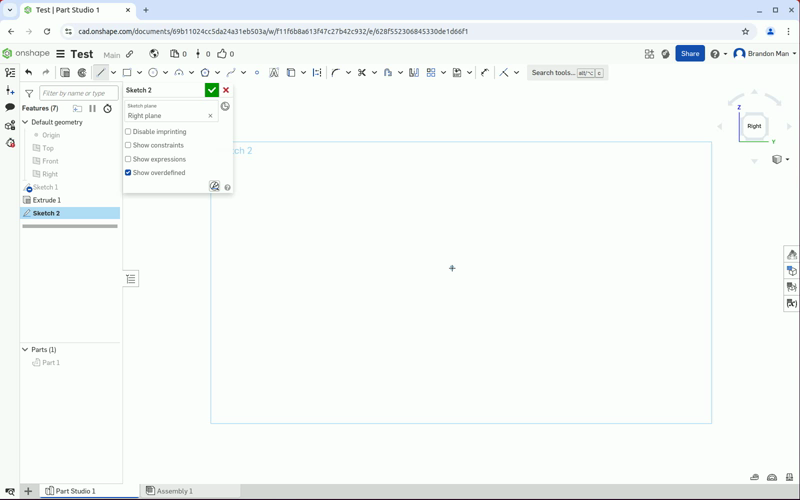
mouse_move(482, 267)
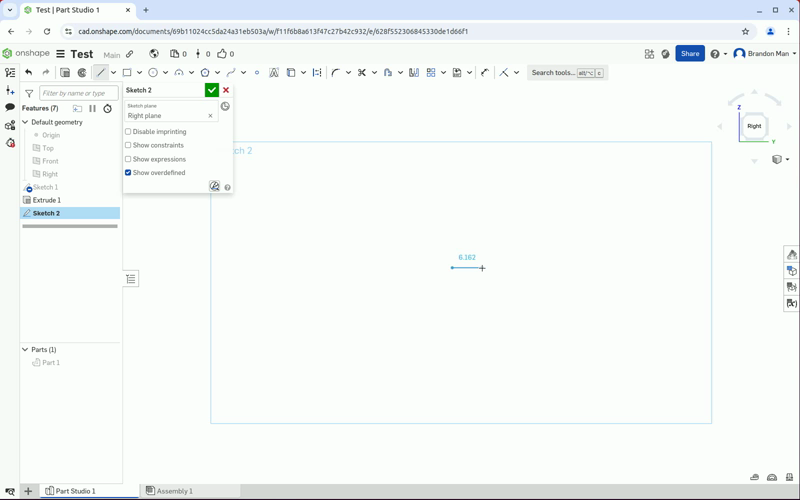
mouse_move(460, 267)
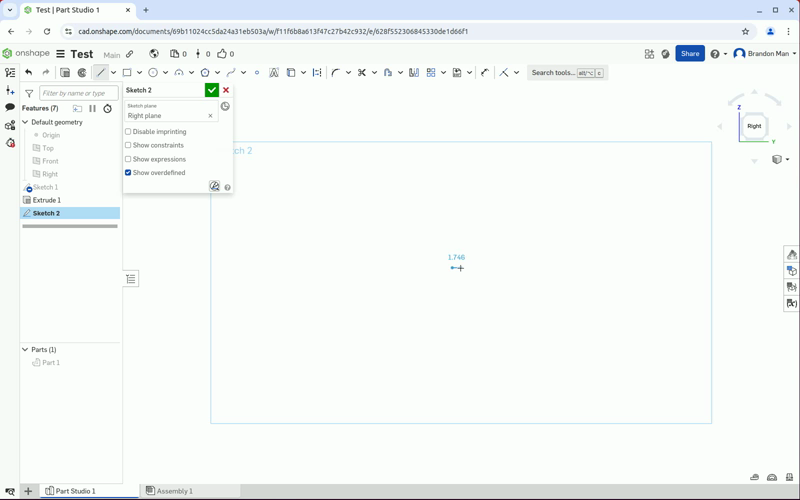
click(460, 267)
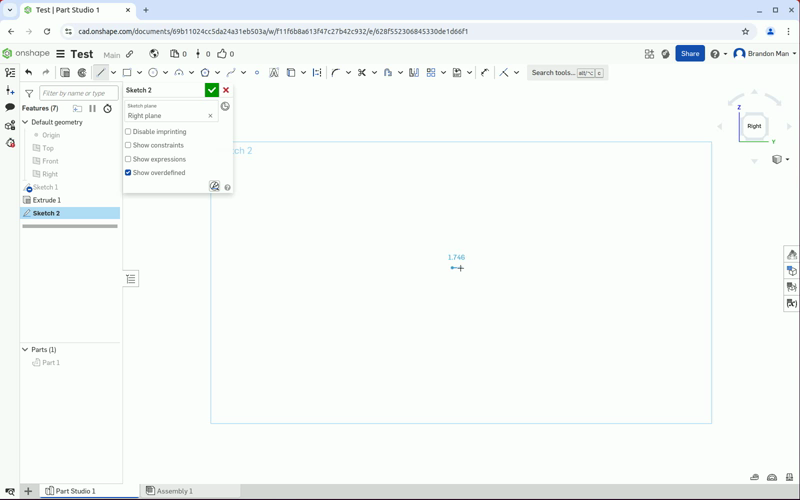
key_up(shift)
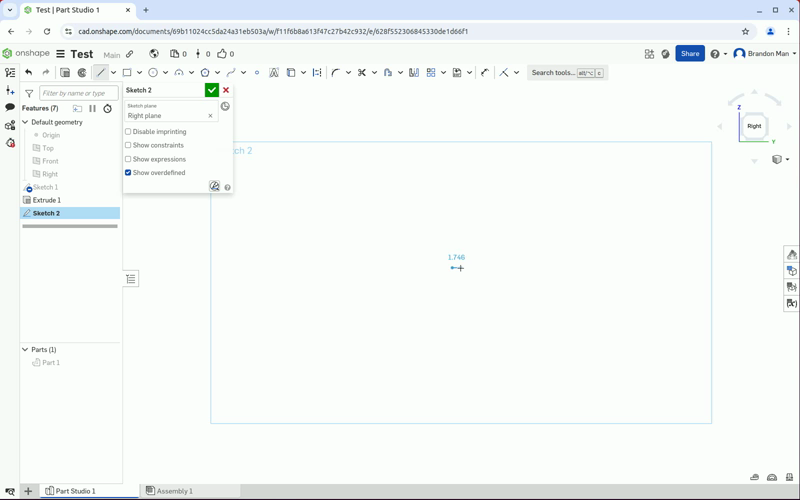
key_down(shift)
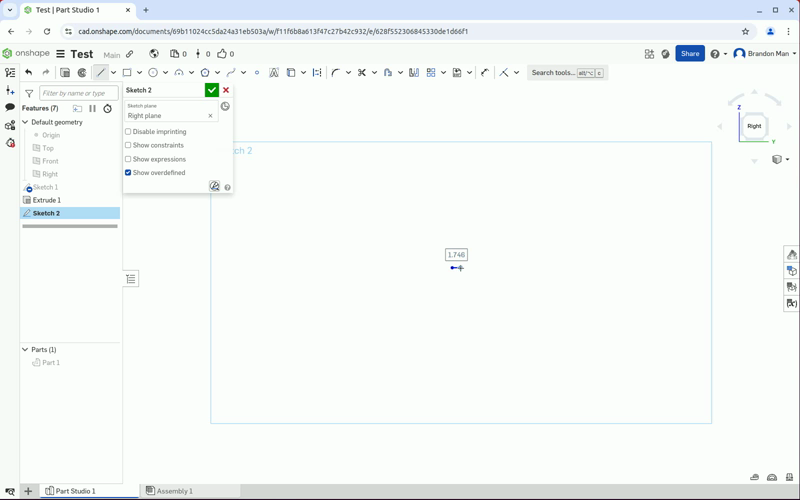
mouse_move(490, 267)
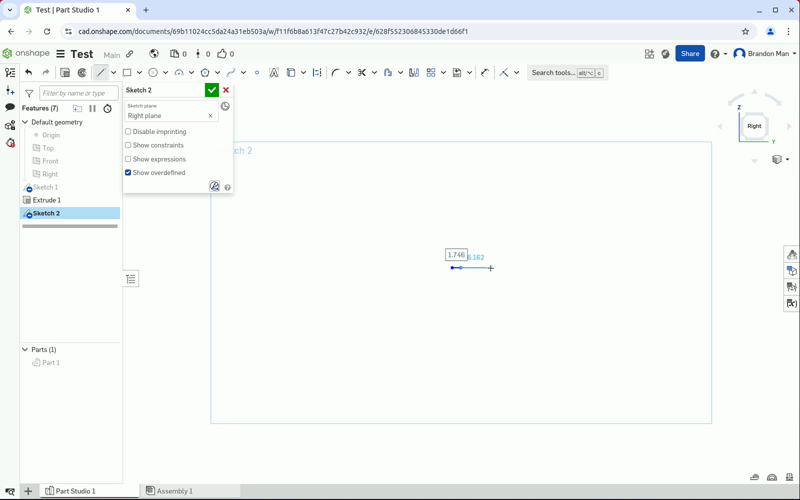
mouse_move(460, 269)
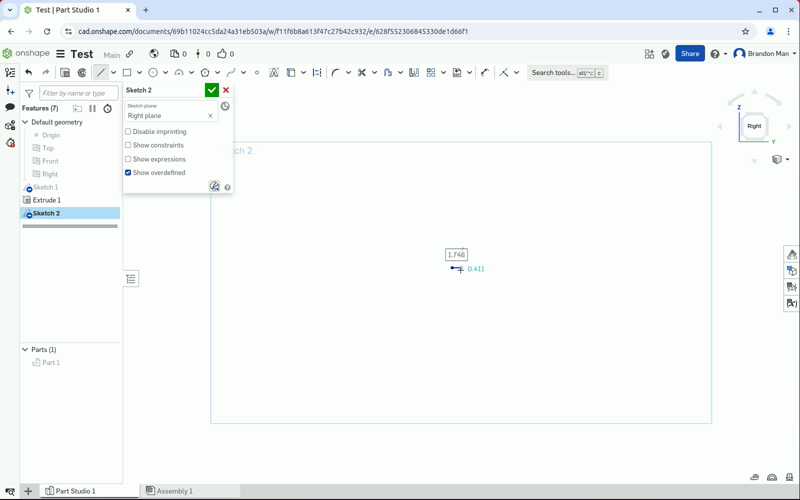
scroll(6)
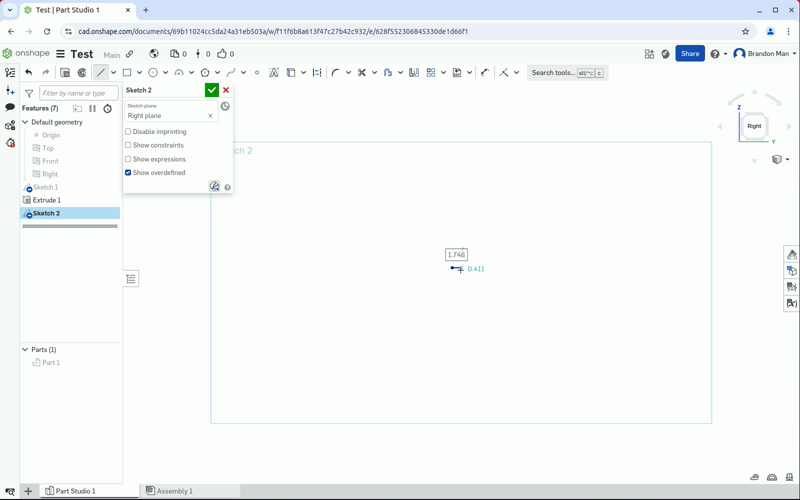
scroll(6)
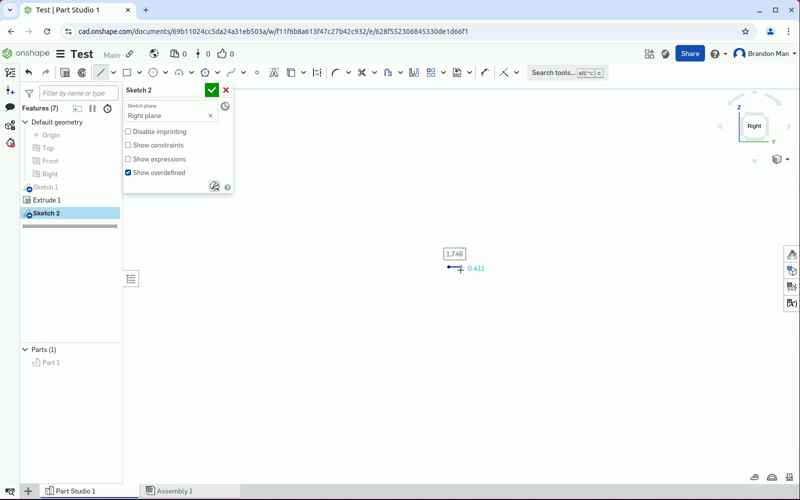
scroll(6)
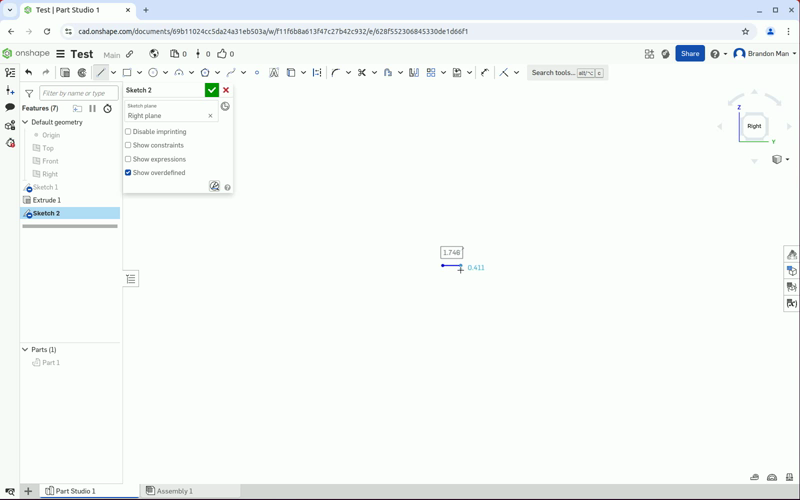
scroll(6)
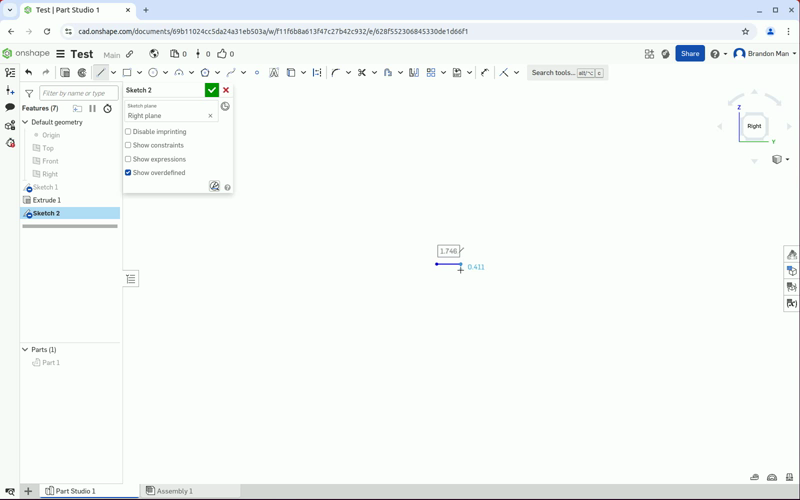
scroll(6)
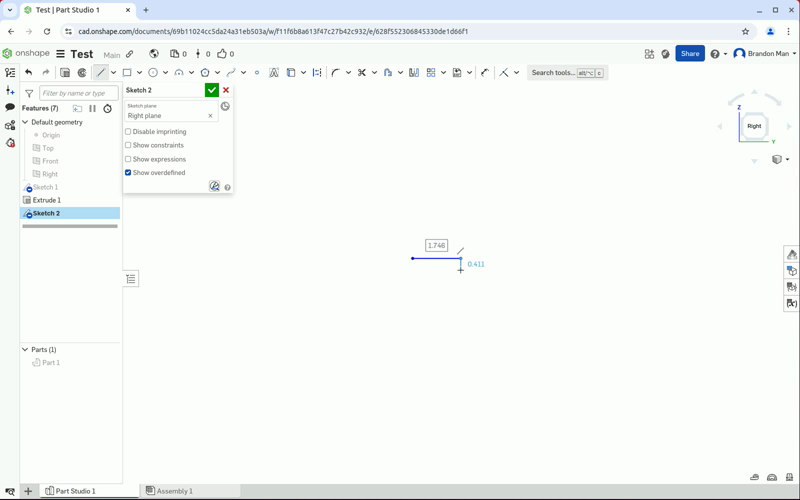
scroll(6)
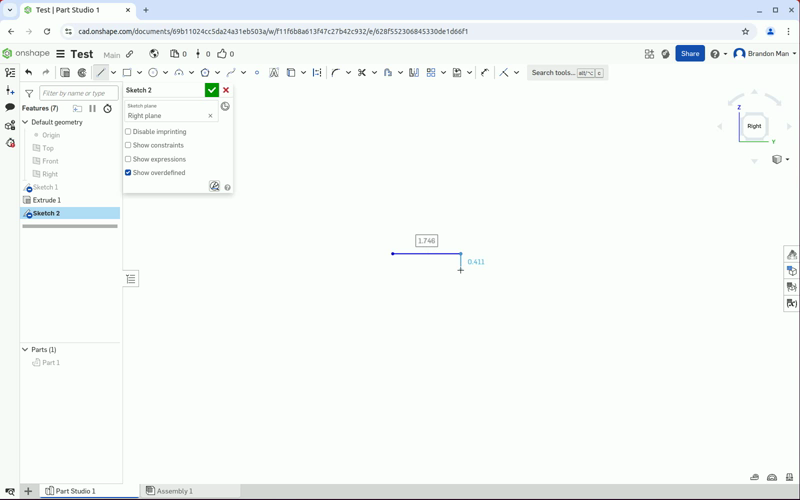
scroll(6)
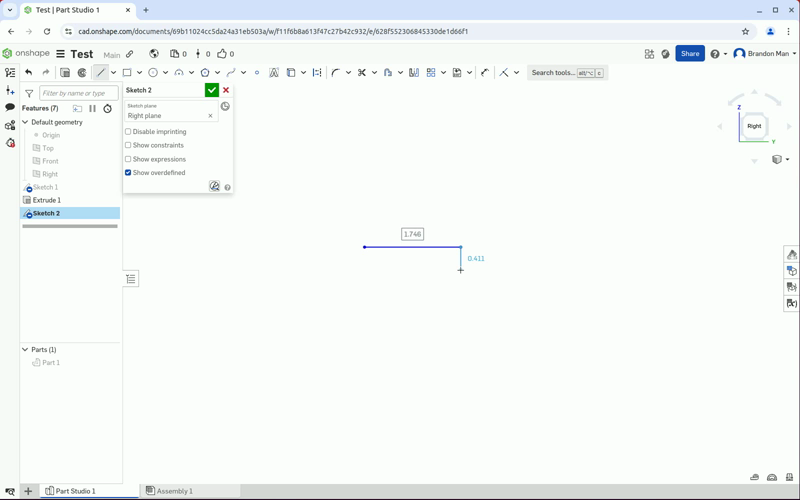
click(460, 269)
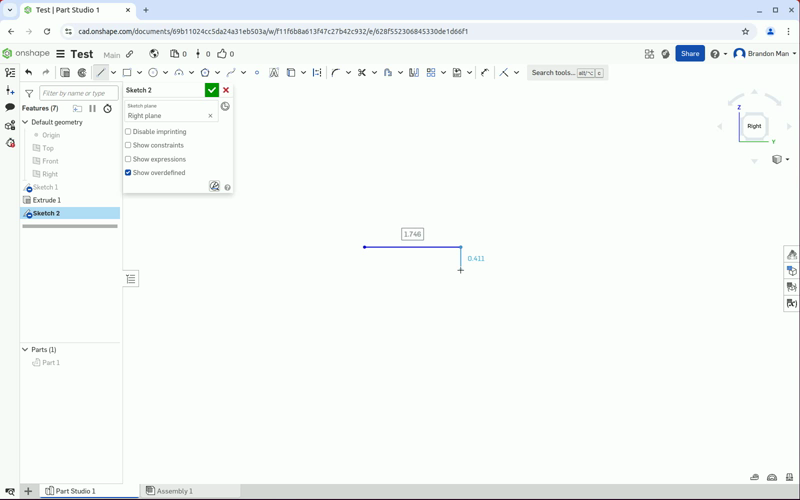
scroll(-6)
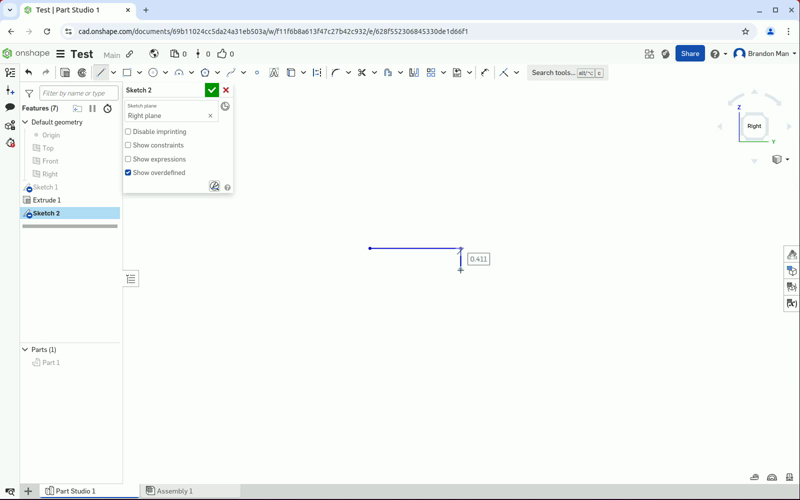
scroll(-6)
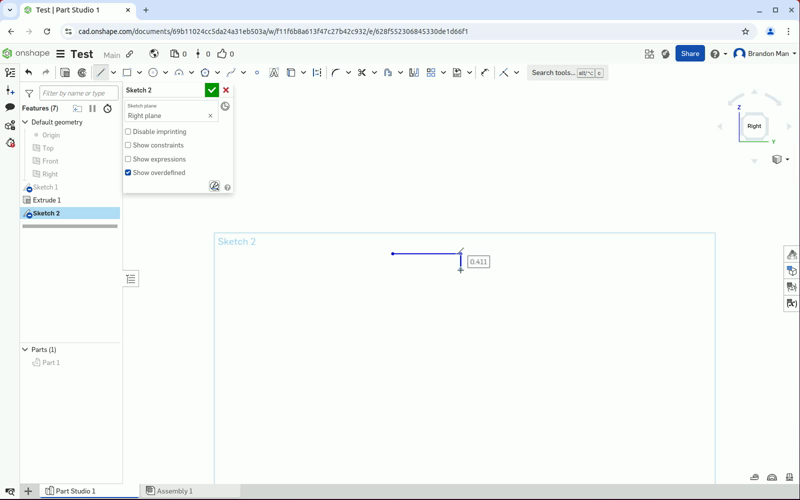
scroll(-6)
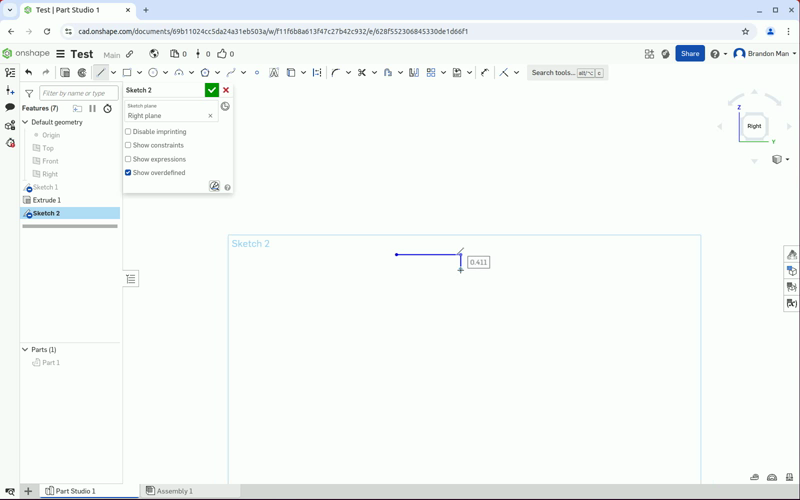
scroll(-6)
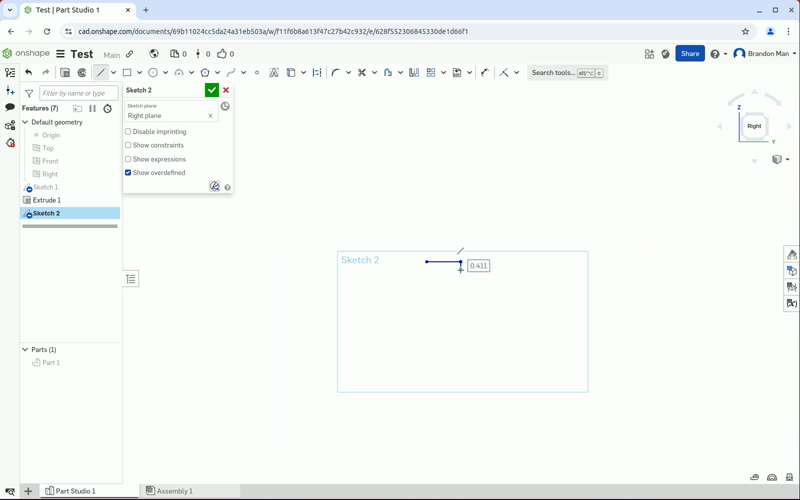
scroll(-6)
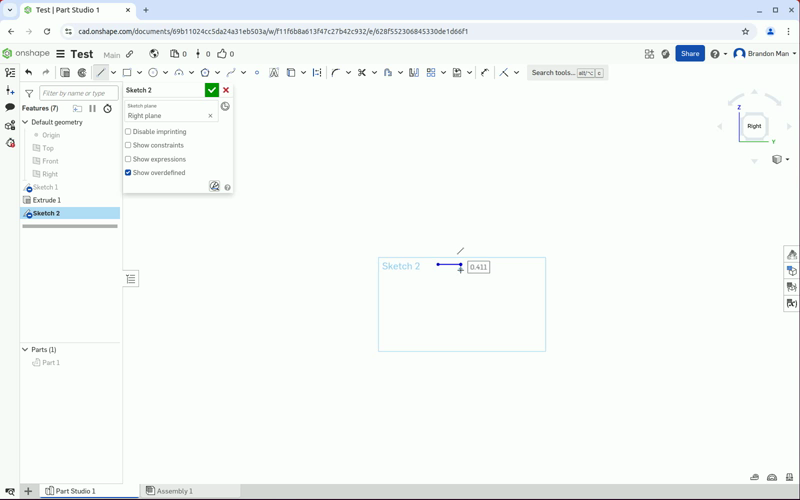
scroll(-6)
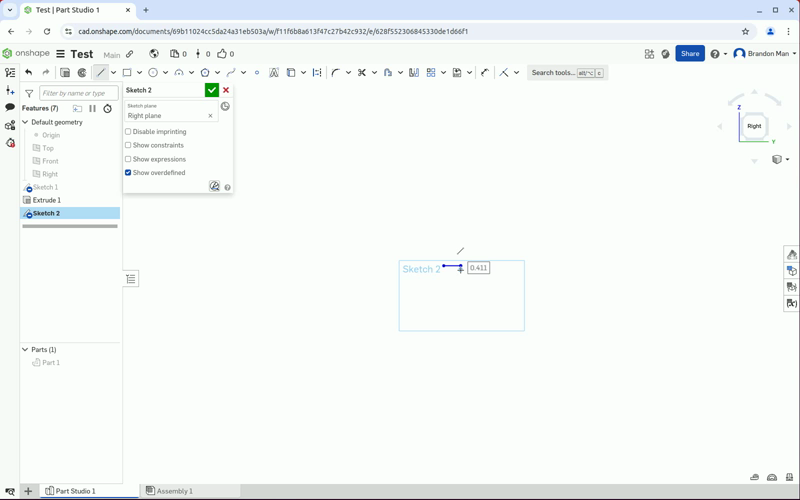
scroll(-6)
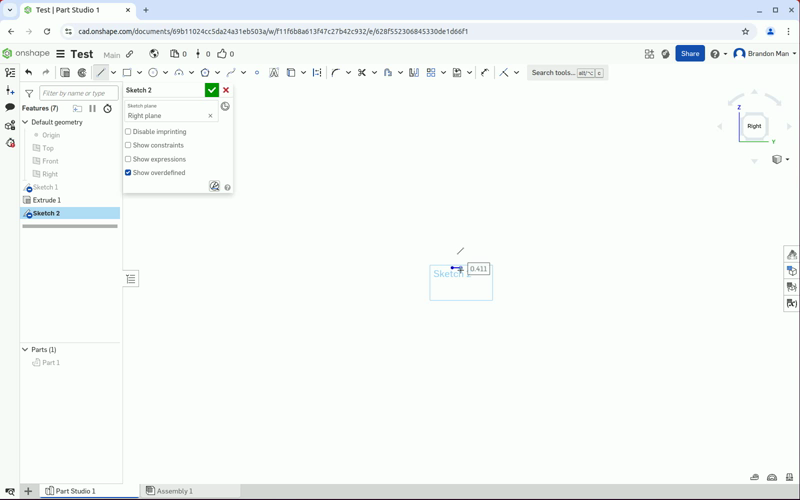
key_up(shift)
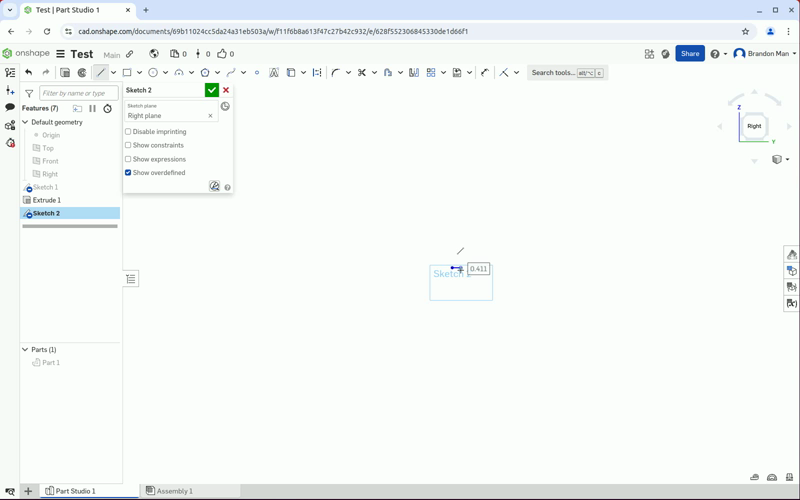
key_down(shift)
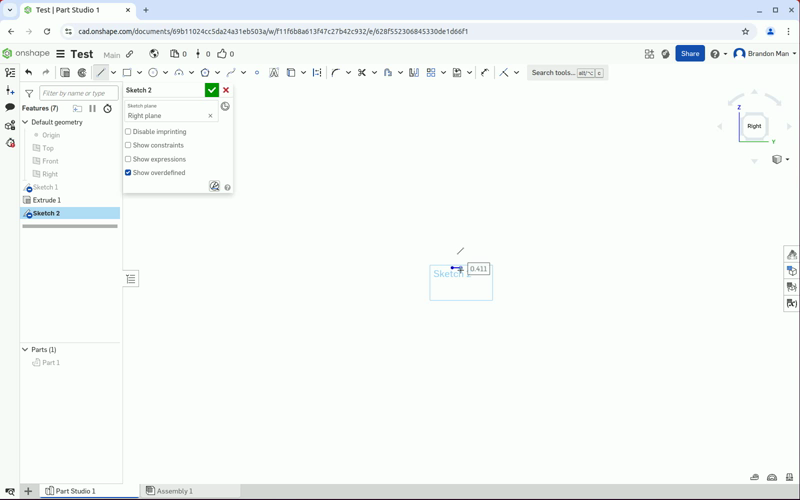
mouse_move(490, 269)
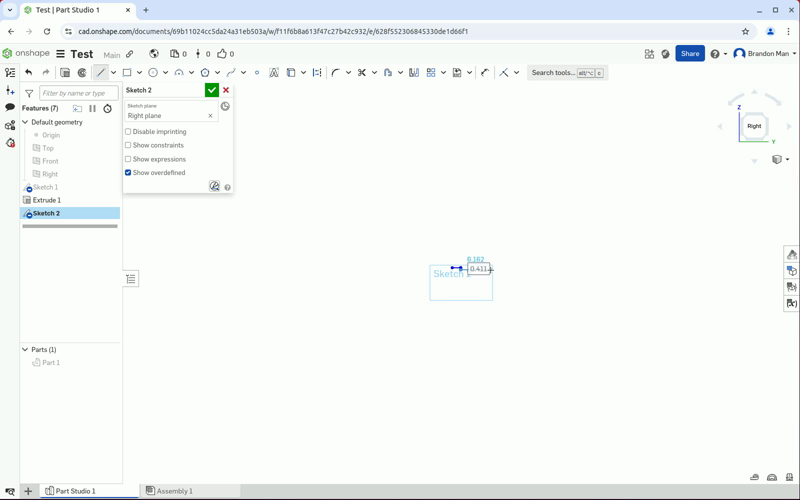
mouse_move(461, 269)
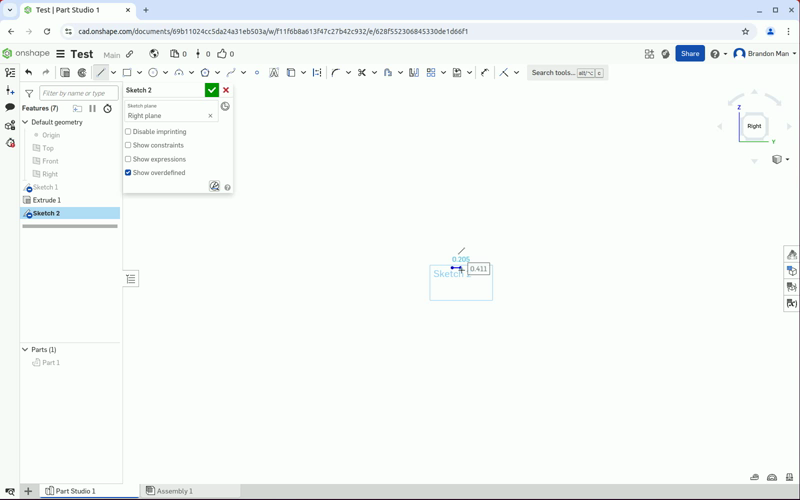
scroll(6)
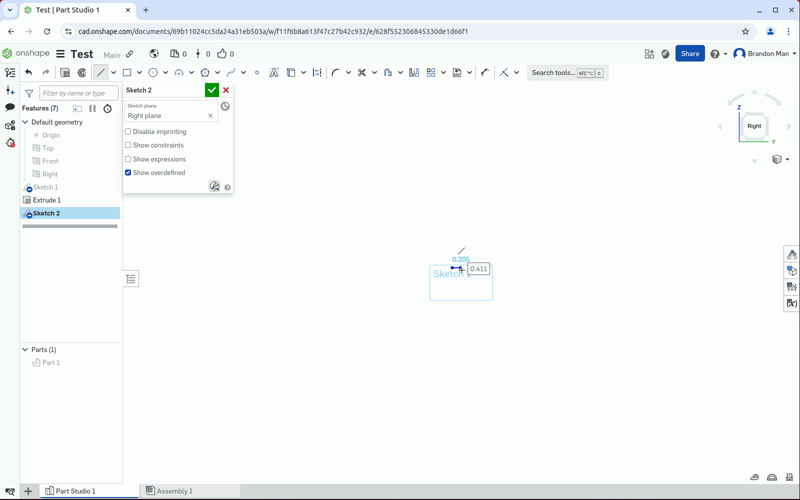
scroll(6)
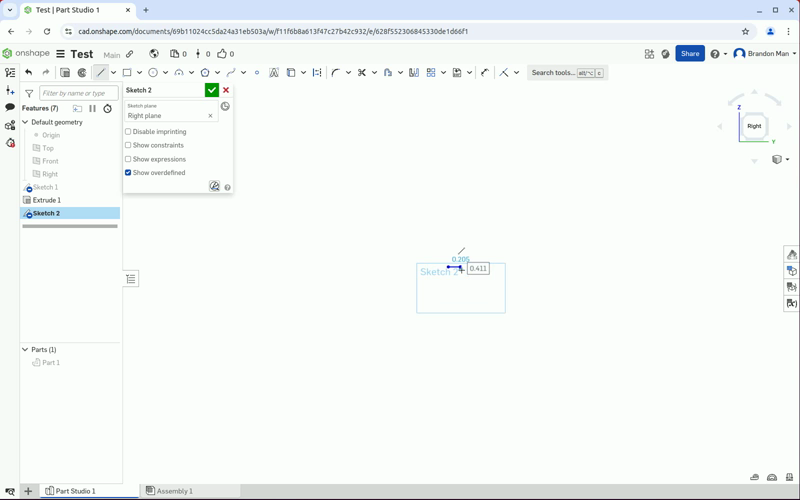
scroll(6)
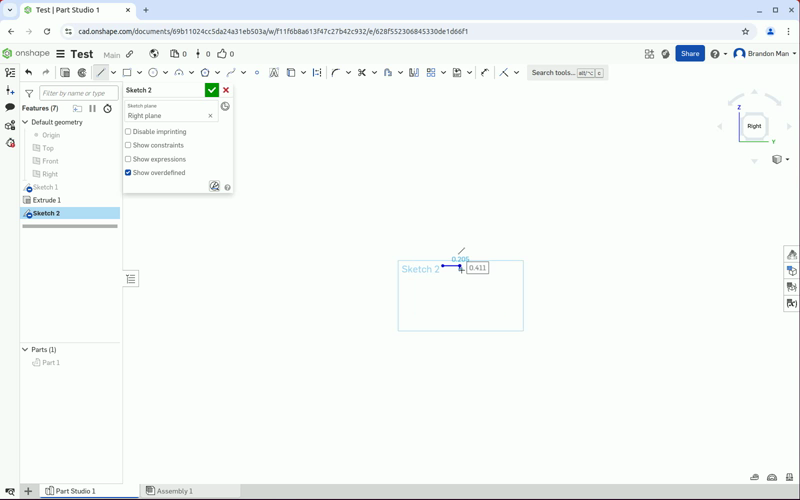
scroll(6)
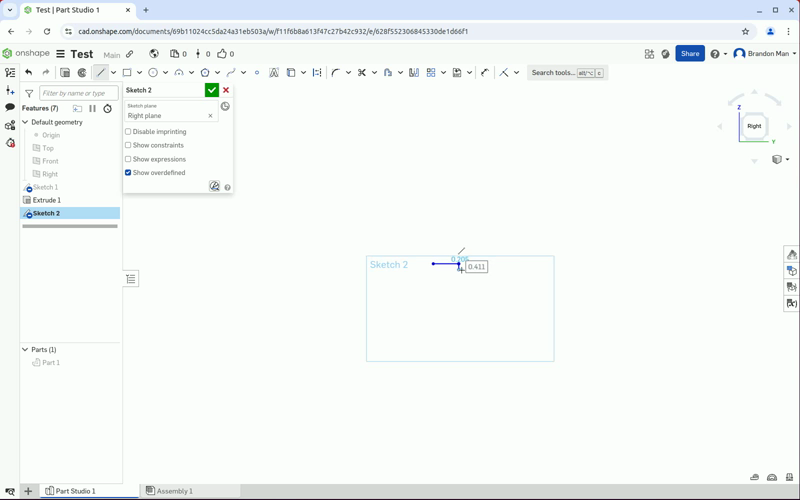
scroll(6)
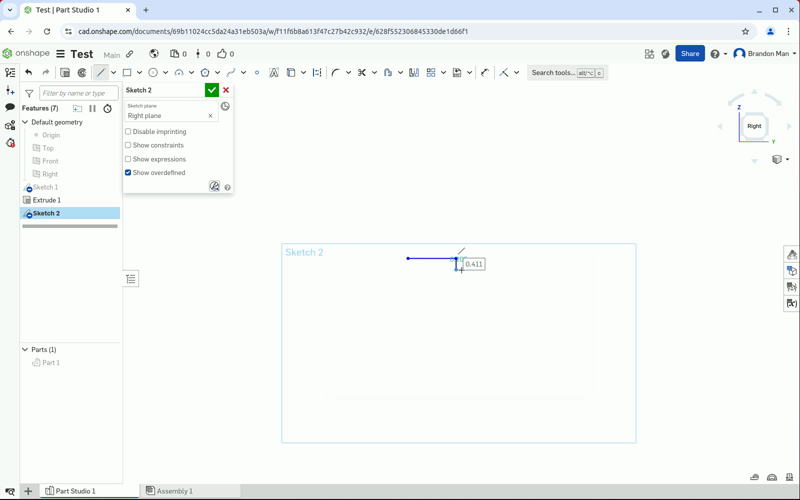
scroll(6)
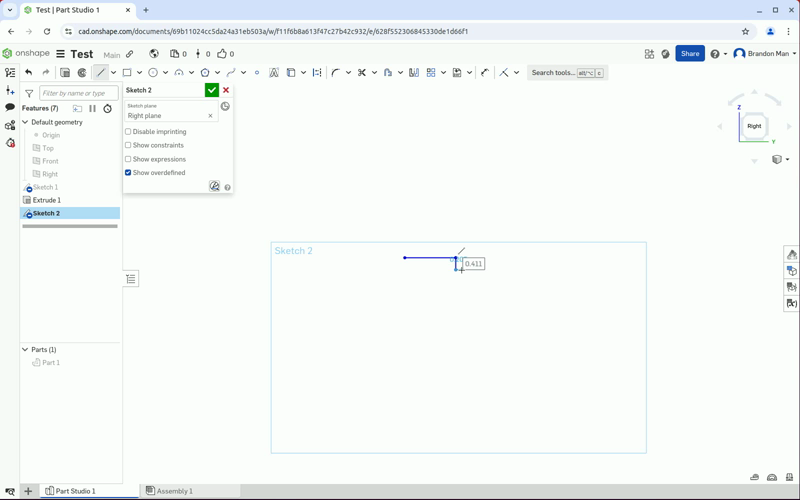
scroll(6)
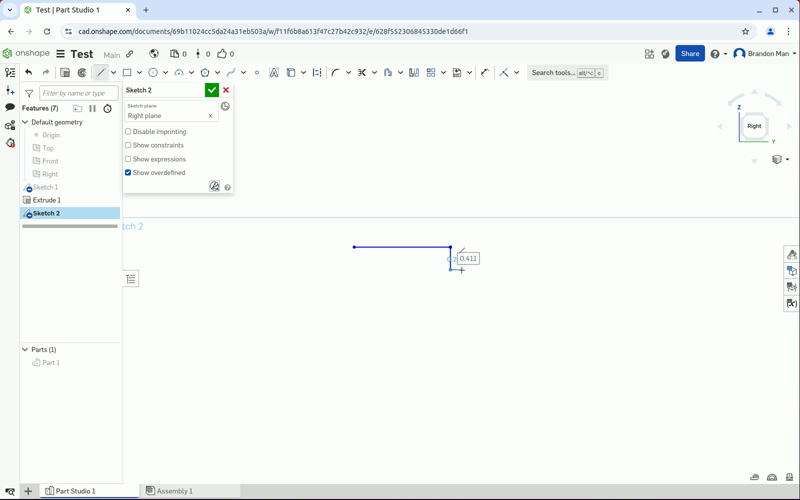
click(461, 269)
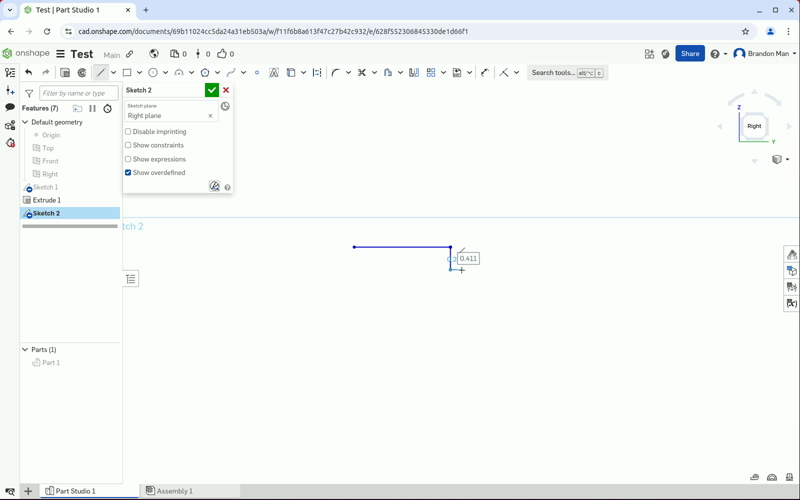
scroll(-6)
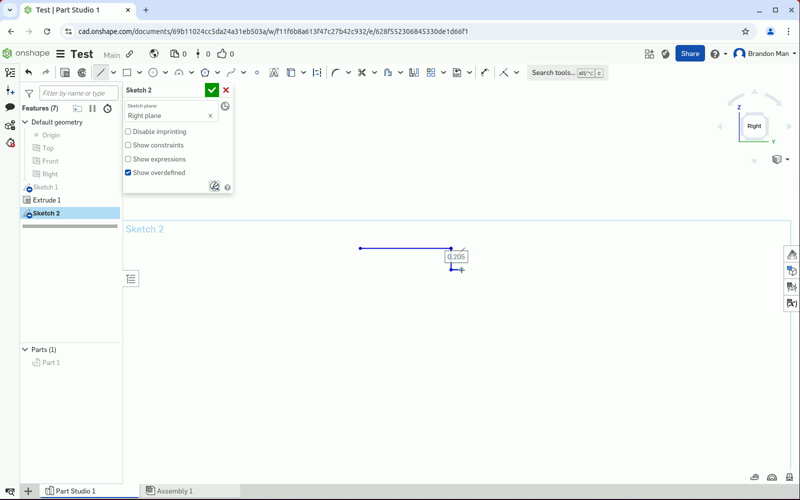
scroll(-6)
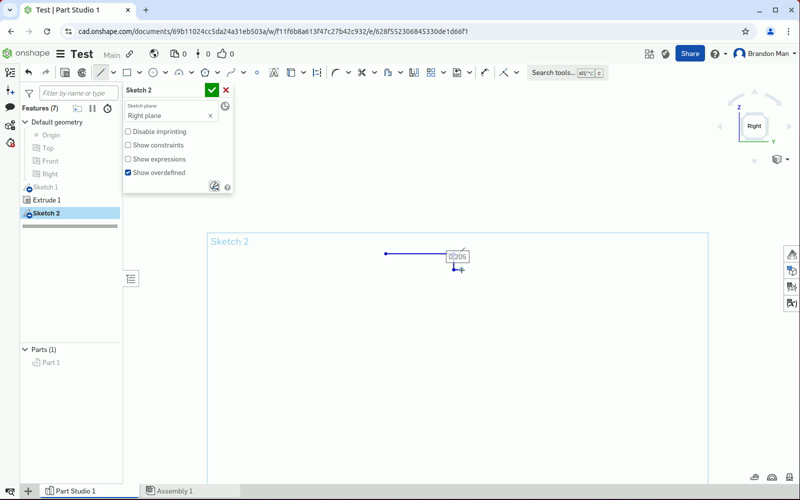
scroll(-6)
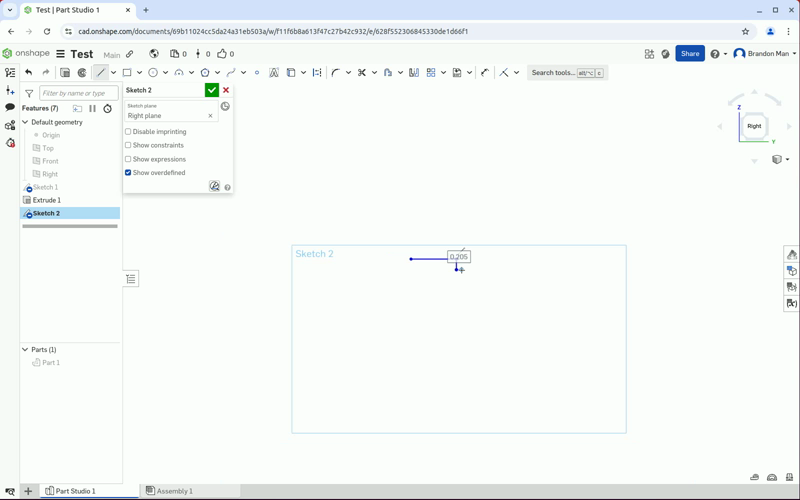
scroll(-6)
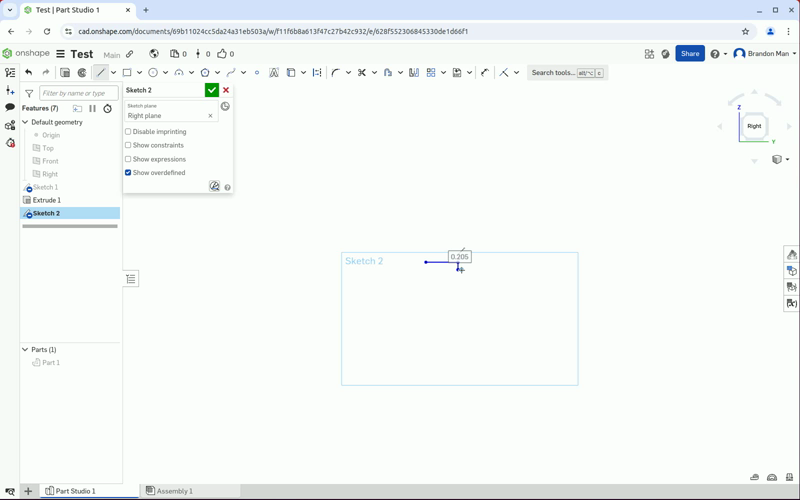
scroll(-6)
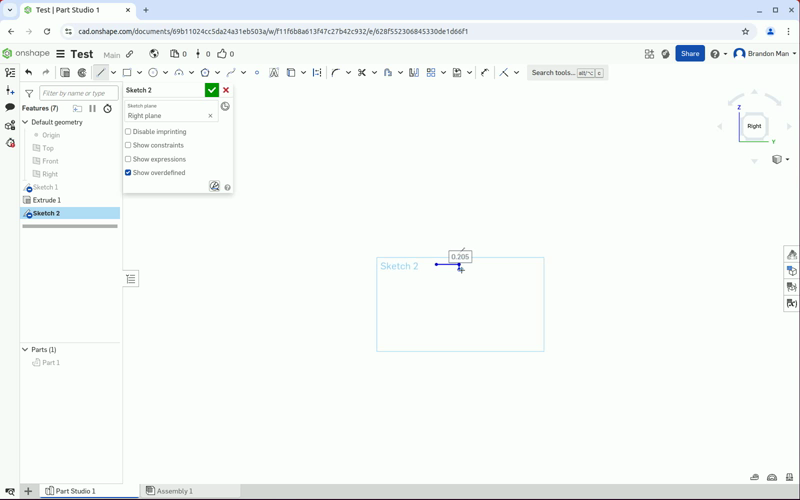
scroll(-6)
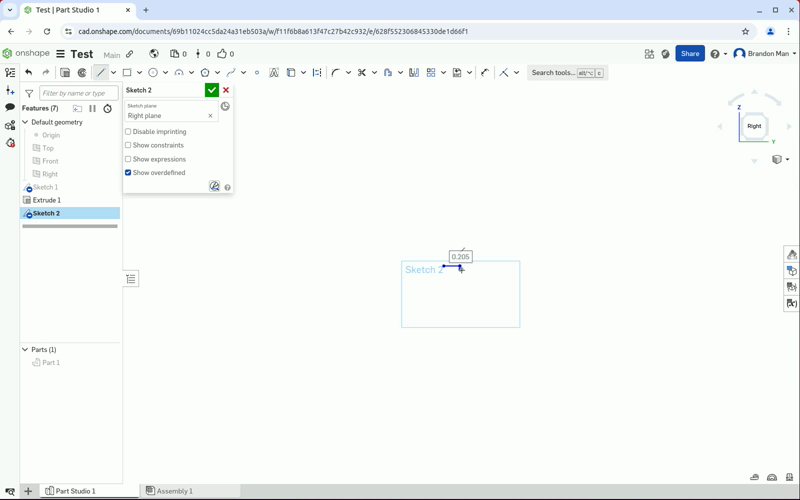
scroll(-6)
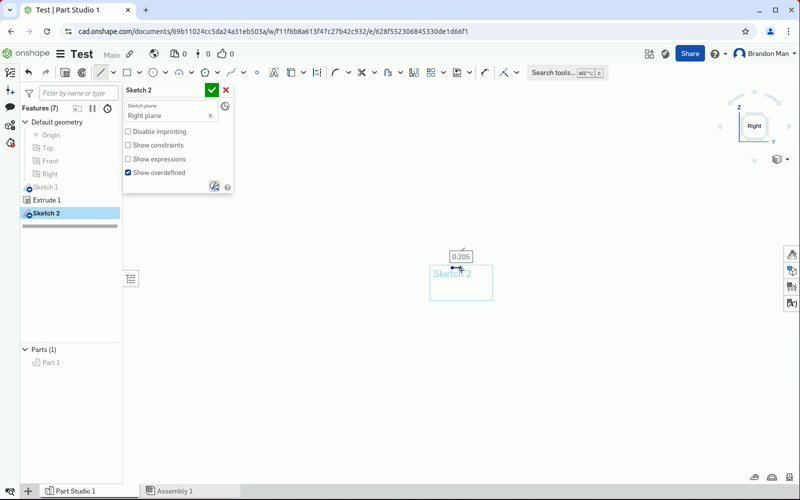
key_up(shift)
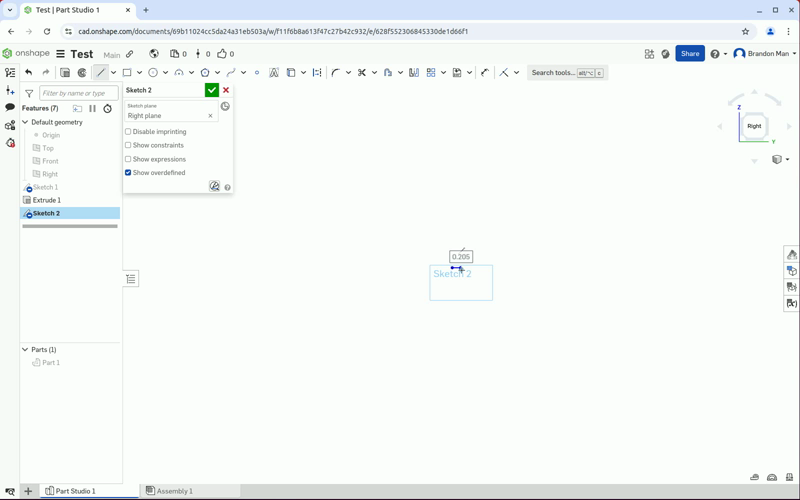
key_down(shift)
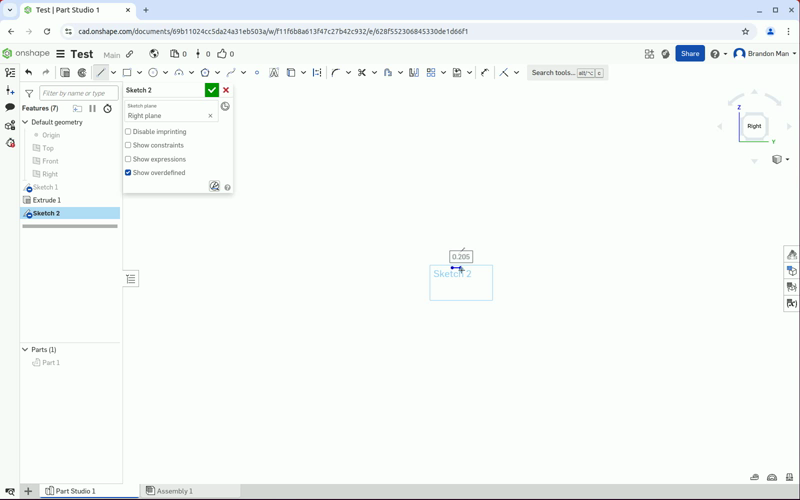
mouse_move(491, 269)
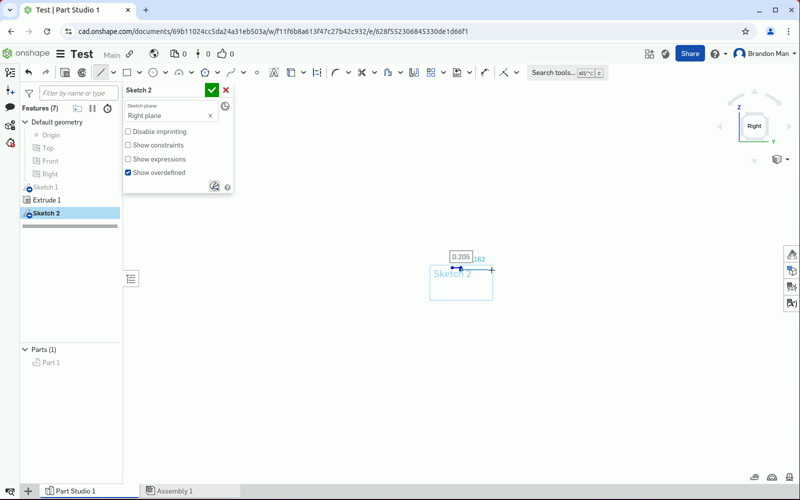
mouse_move(461, 267)
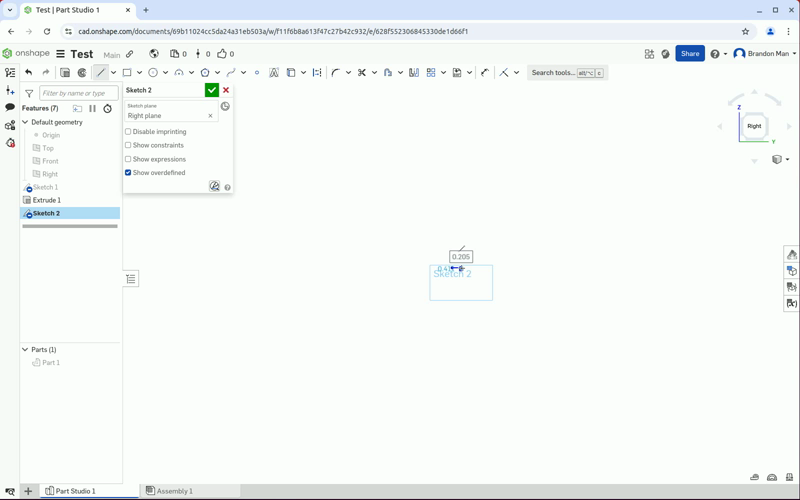
scroll(6)
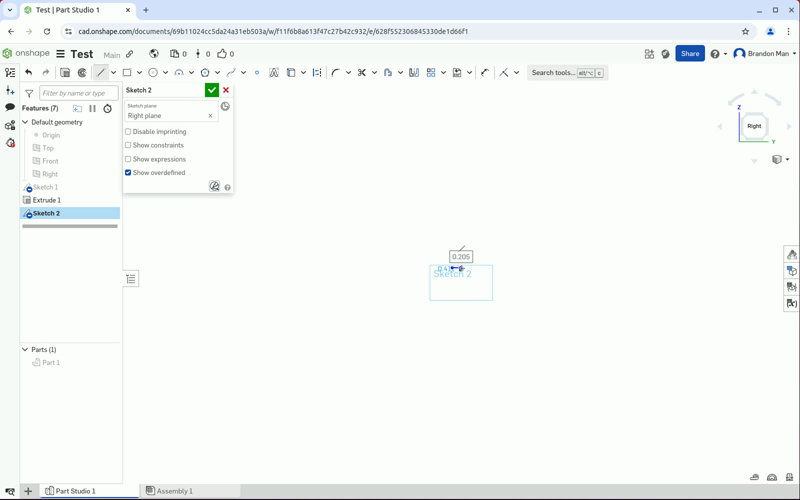
scroll(6)
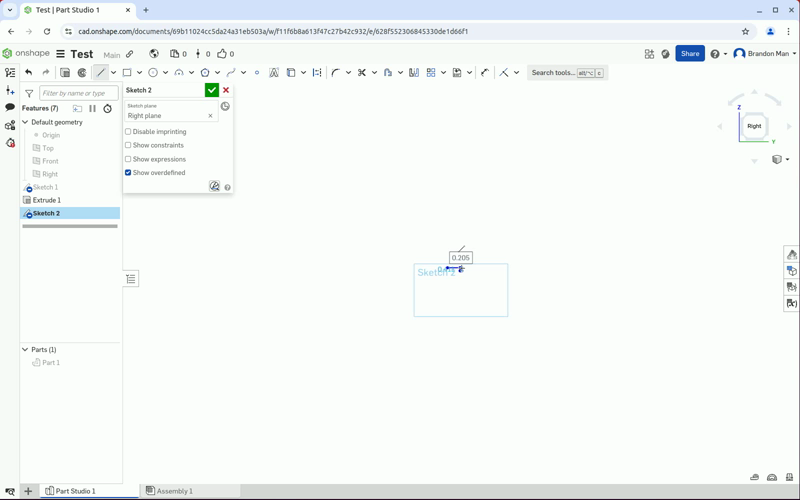
scroll(6)
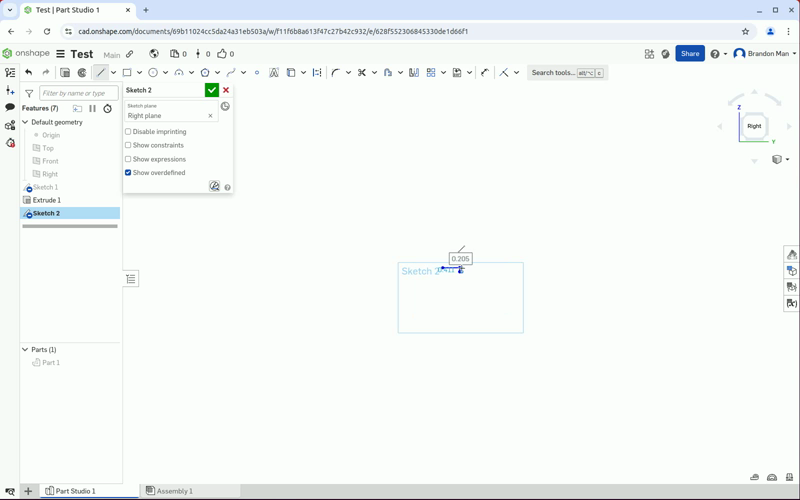
scroll(6)
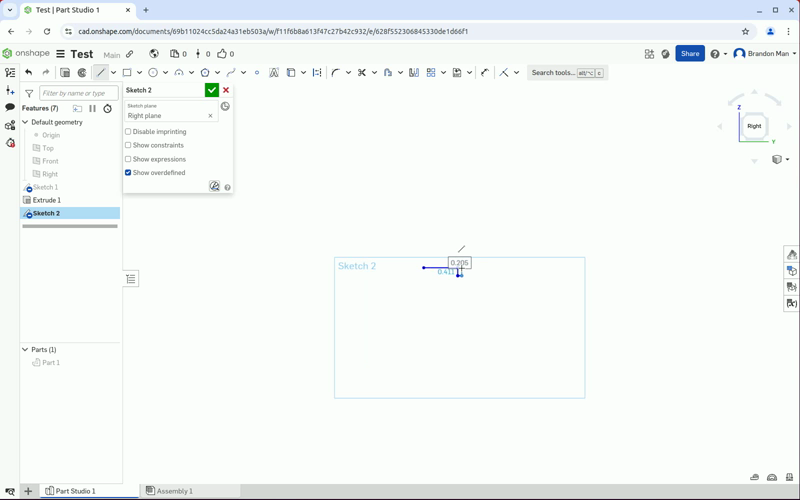
scroll(6)
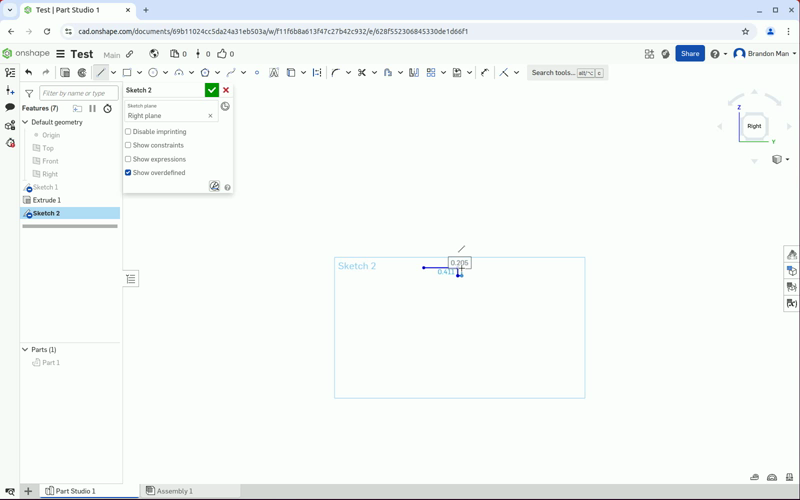
scroll(6)
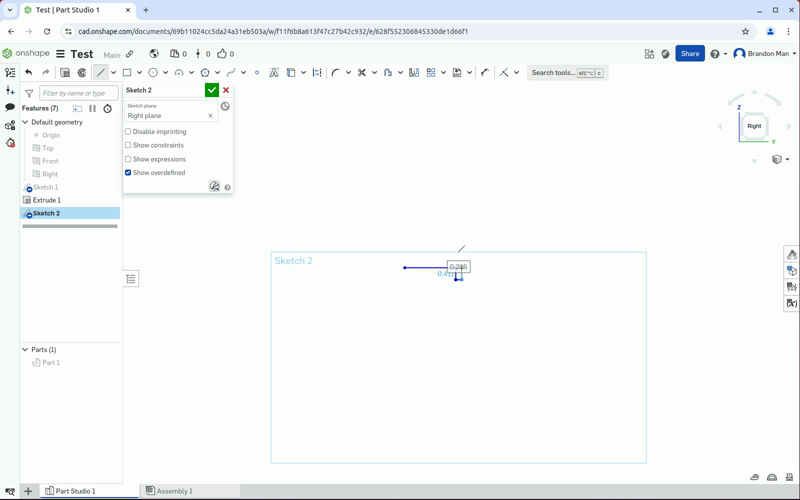
scroll(6)
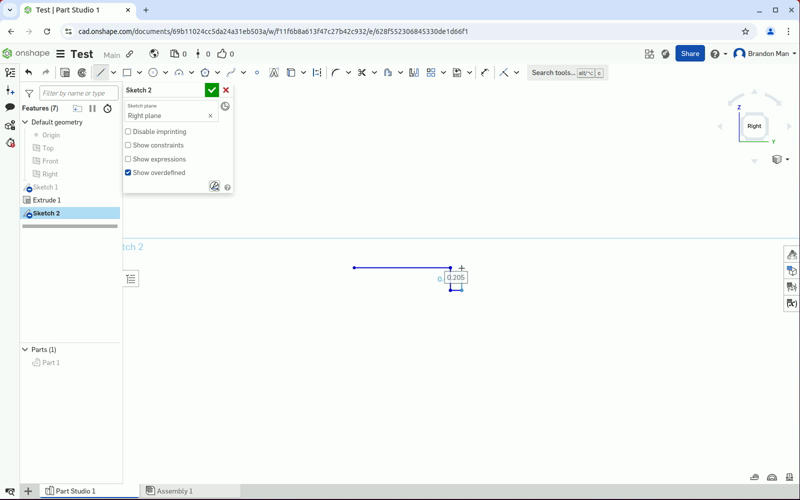
click(461, 267)
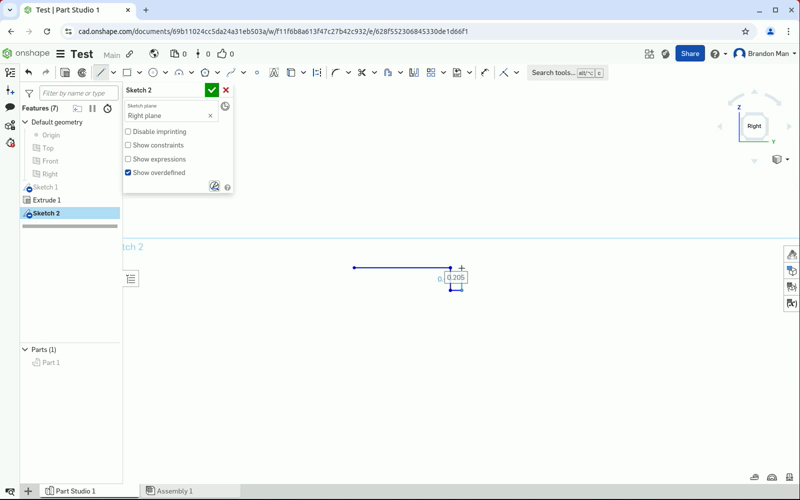
scroll(-6)
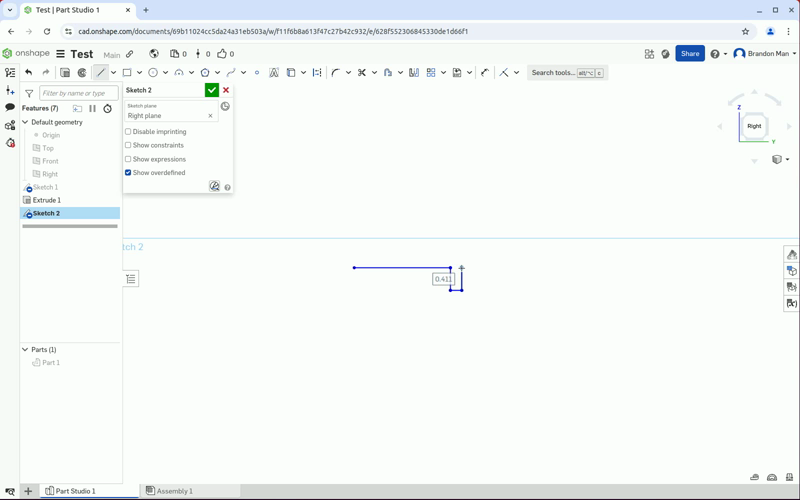
scroll(-6)
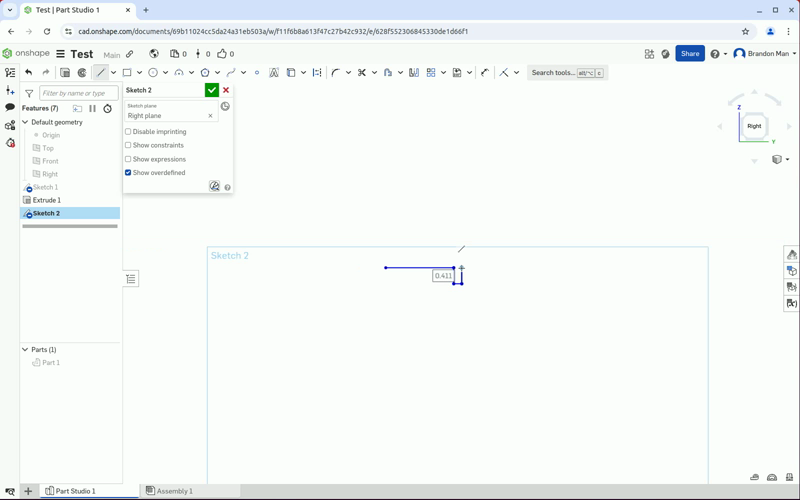
scroll(-6)
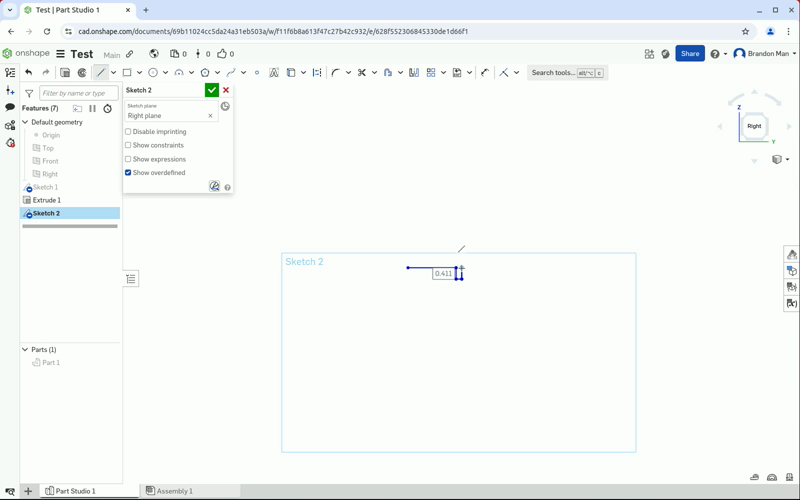
scroll(-6)
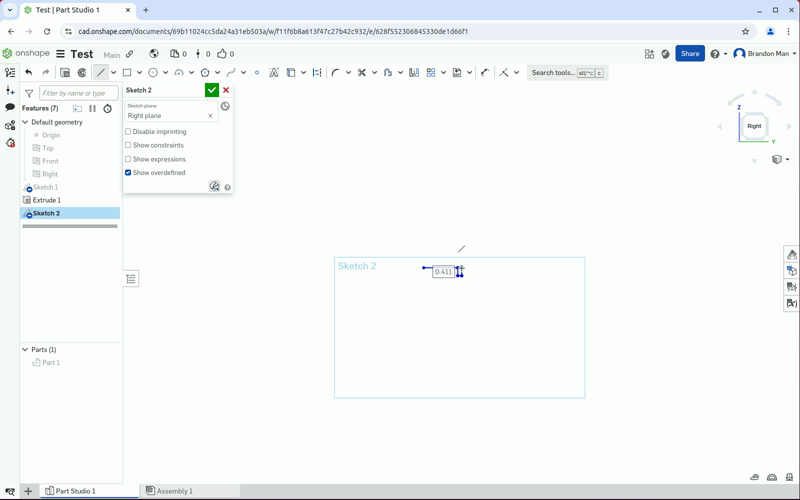
scroll(-6)
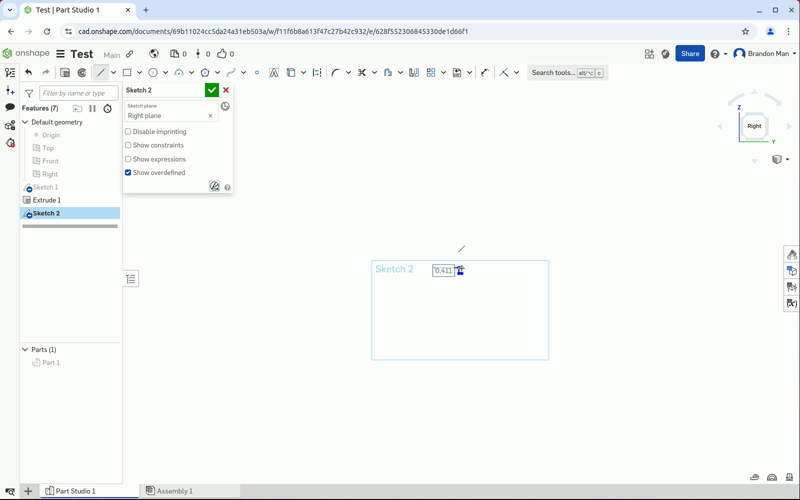
scroll(-6)
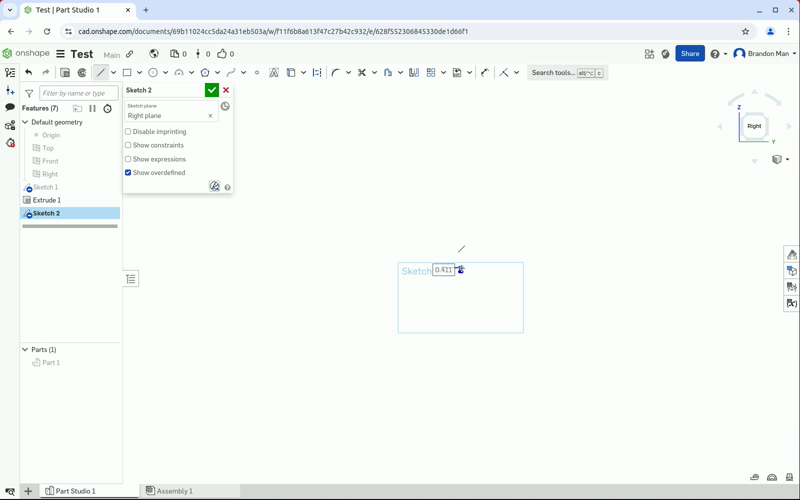
scroll(-6)
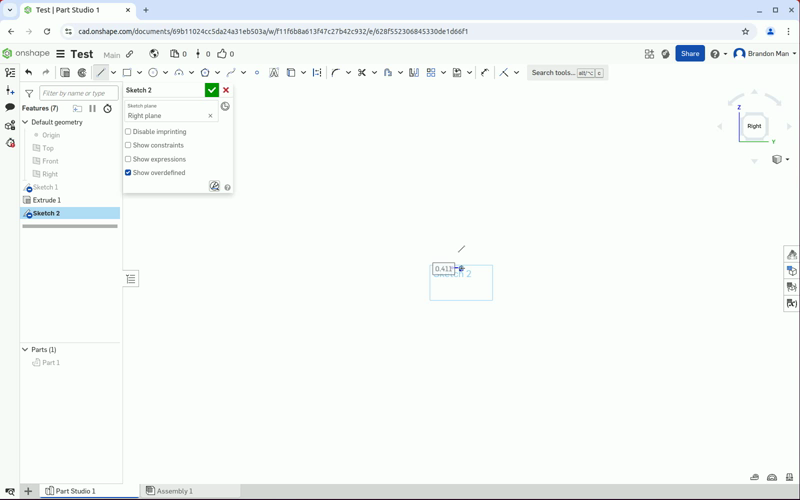
key_up(shift)
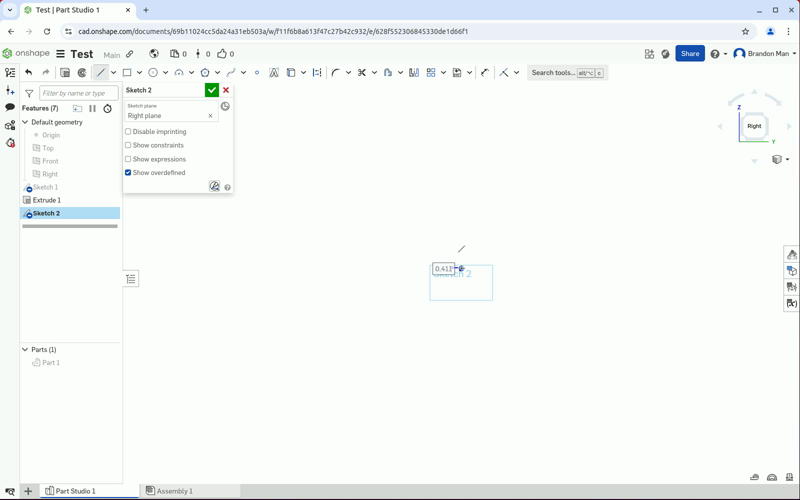
key(esc)
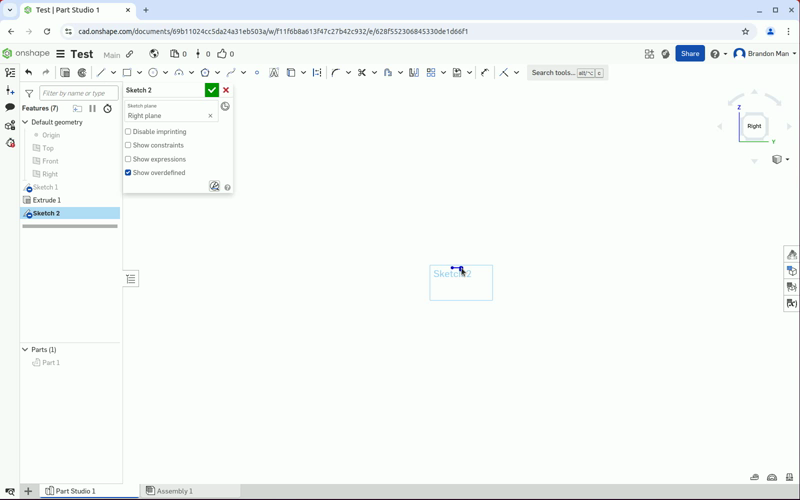
key(a)
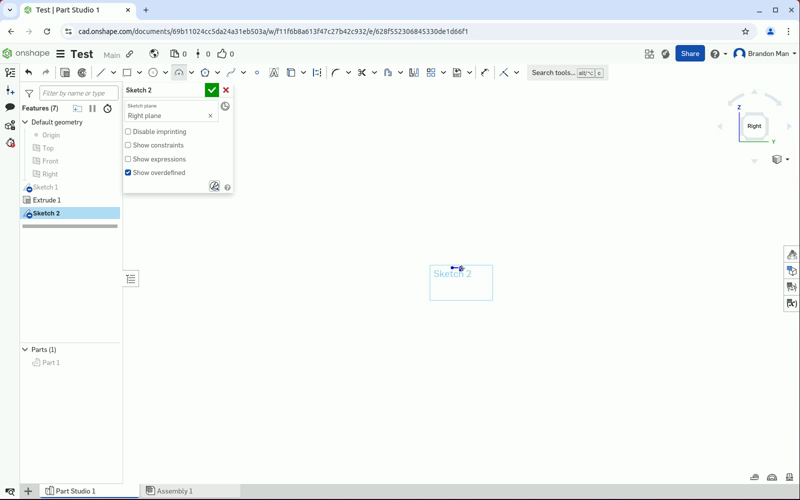
mouse_move(461, 267)
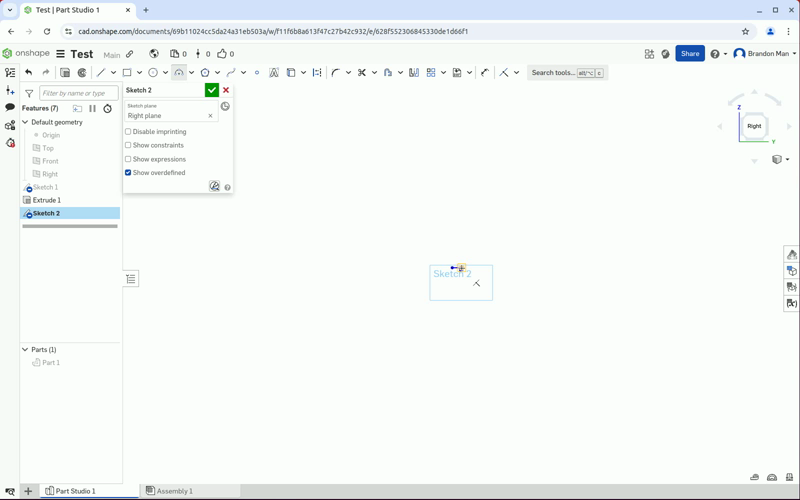
scroll(6)
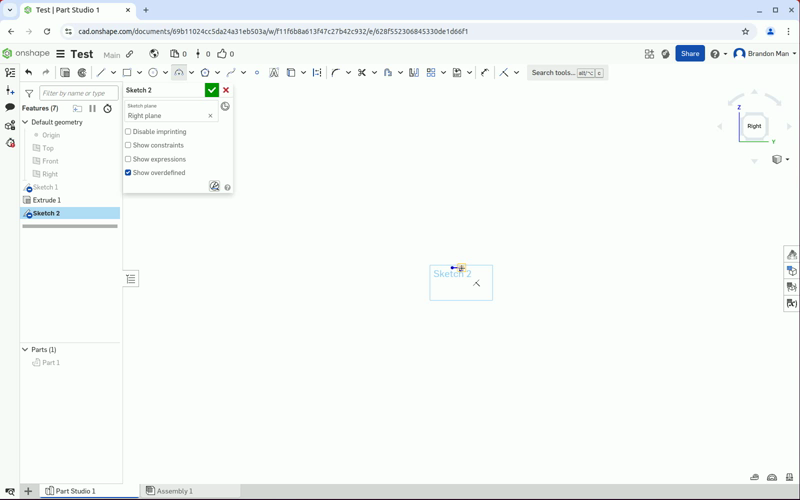
scroll(6)
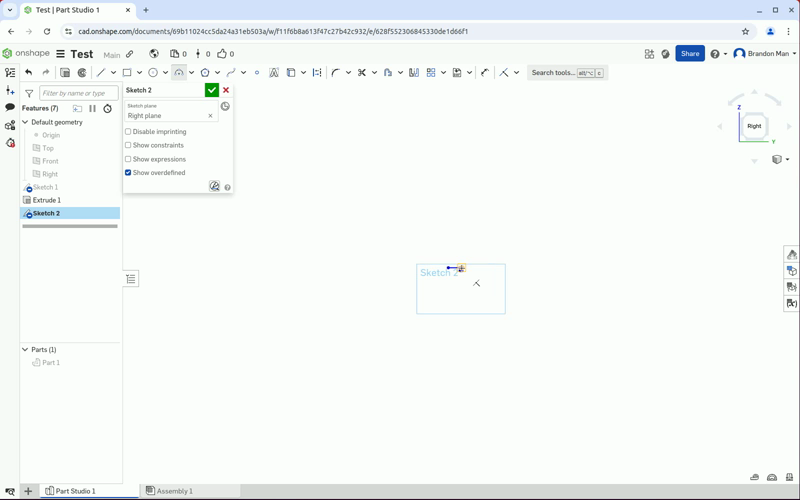
scroll(6)
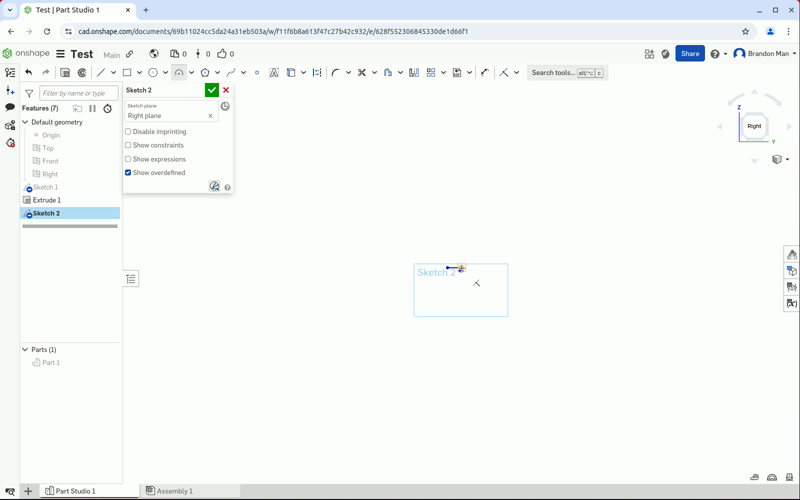
scroll(6)
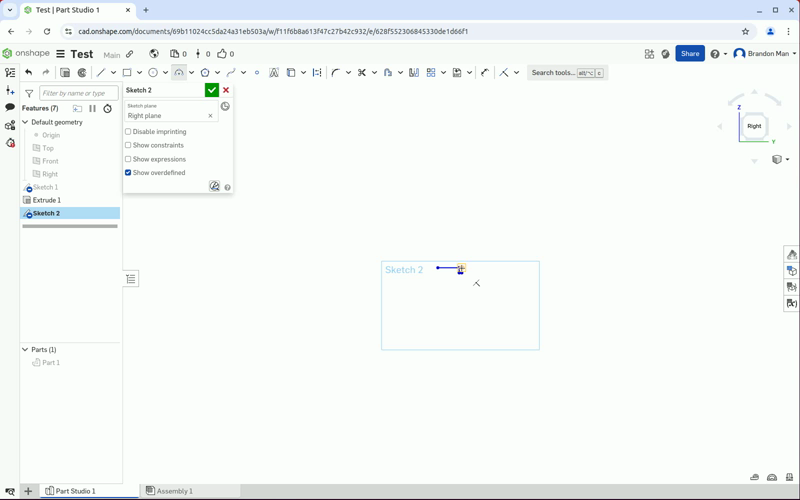
scroll(6)
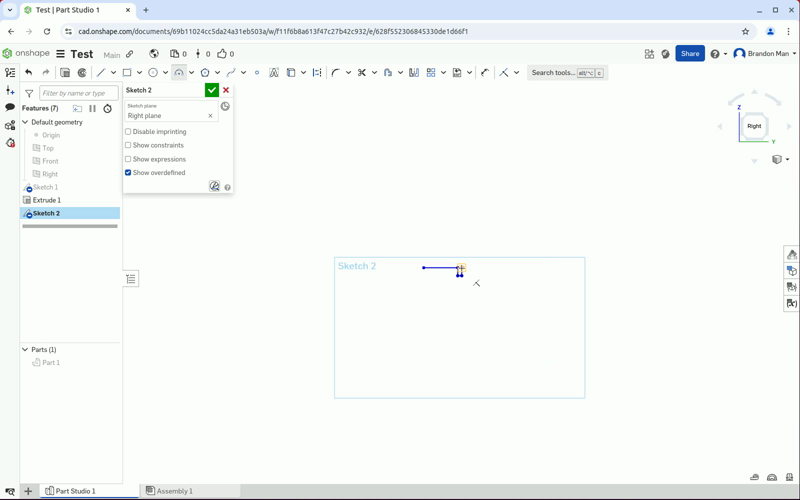
scroll(6)
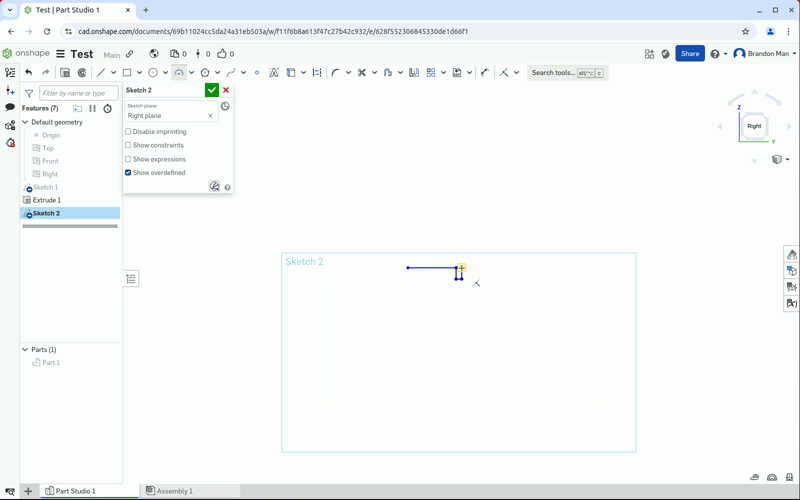
scroll(6)
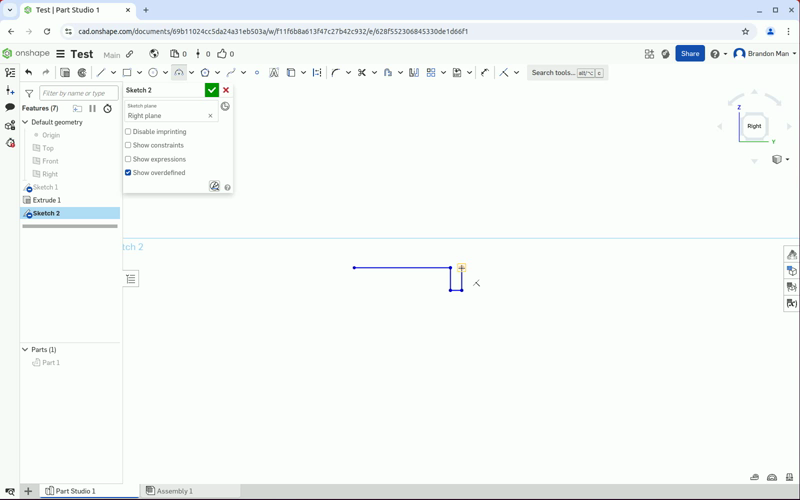
click(461, 267)
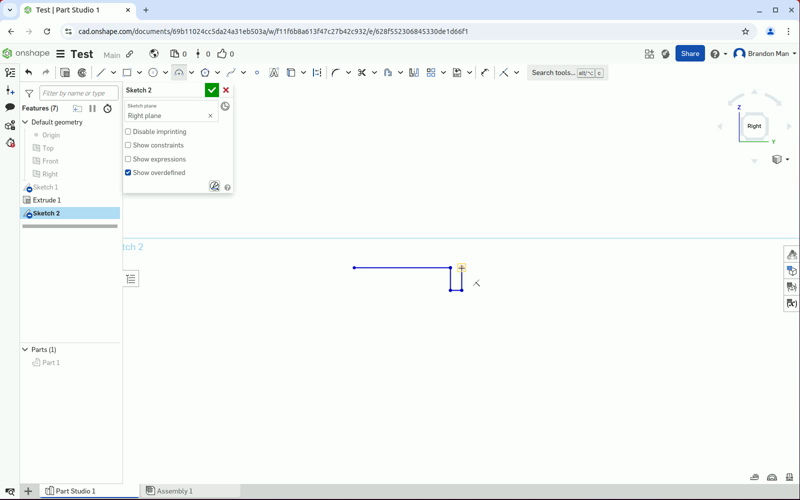
scroll(-6)
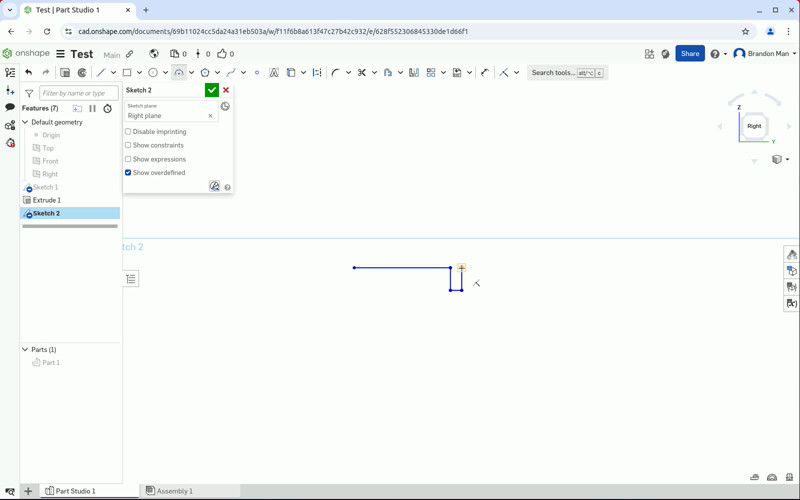
scroll(-6)
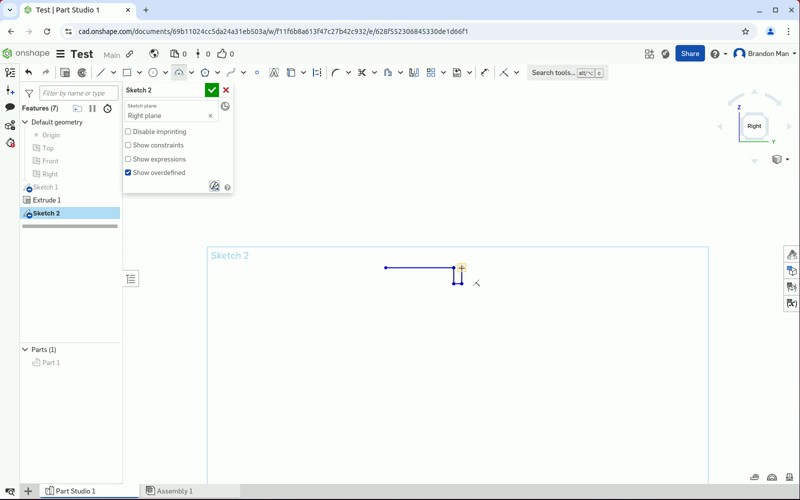
scroll(-6)
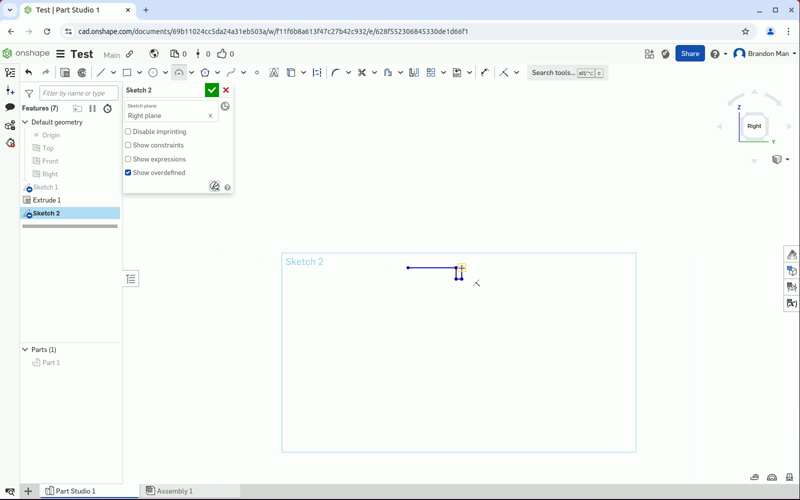
scroll(-6)
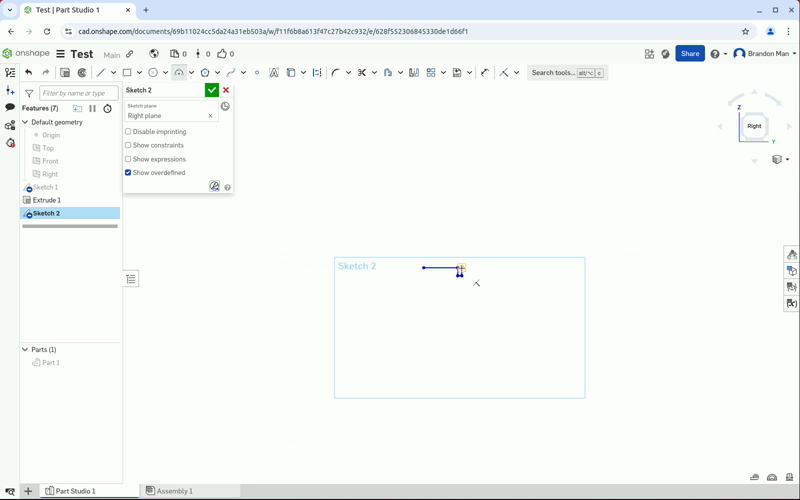
scroll(-6)
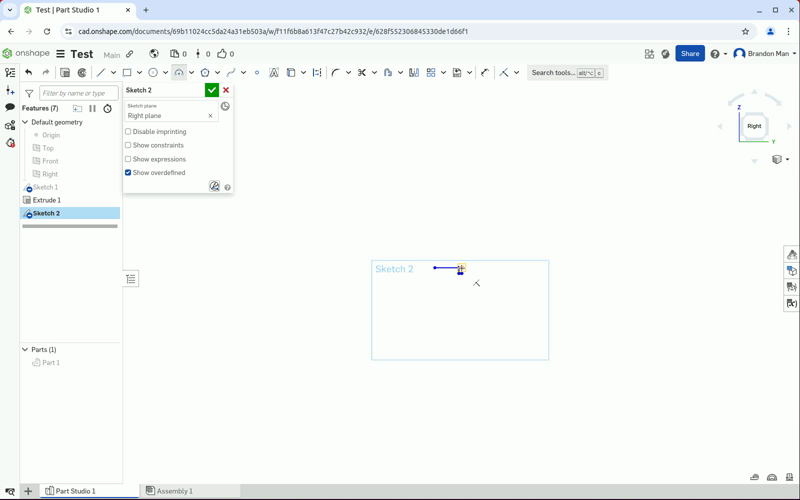
scroll(-6)
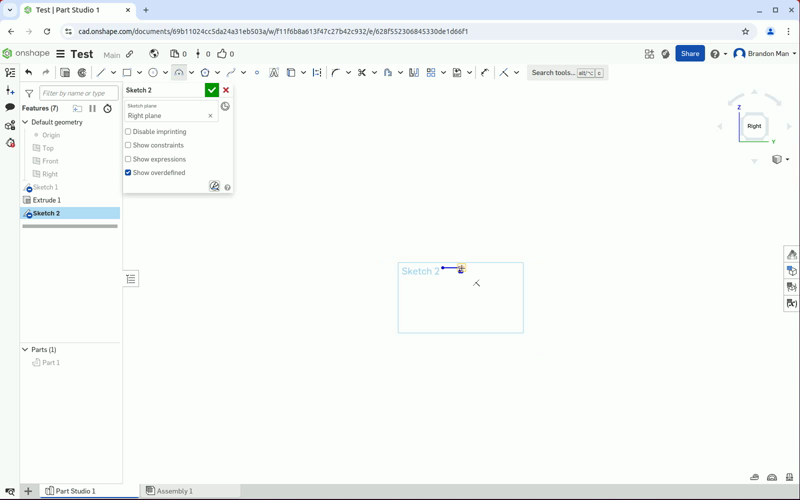
scroll(-6)
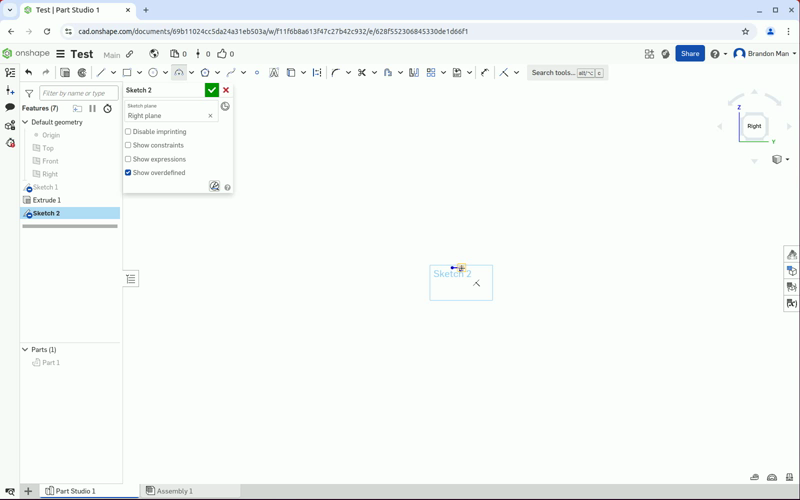
key_down(shift)
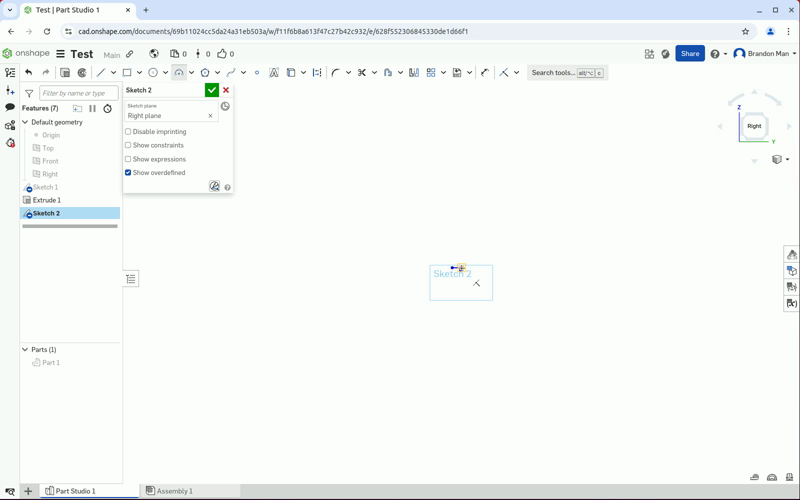
mouse_move(460, 266)
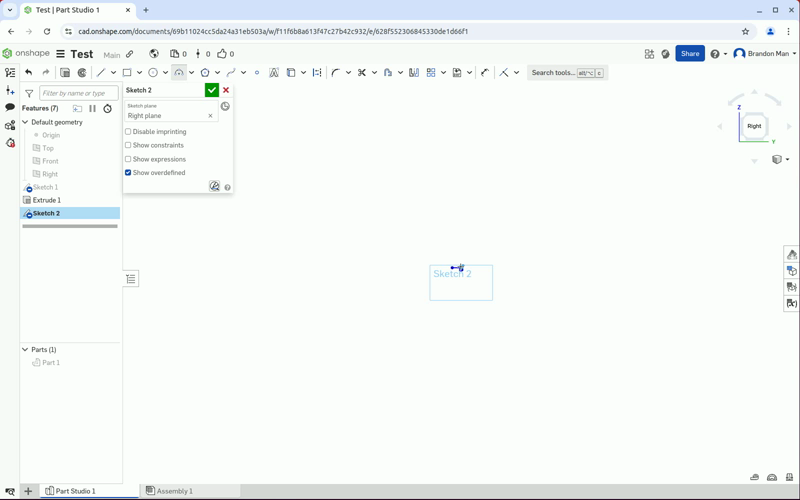
scroll(6)
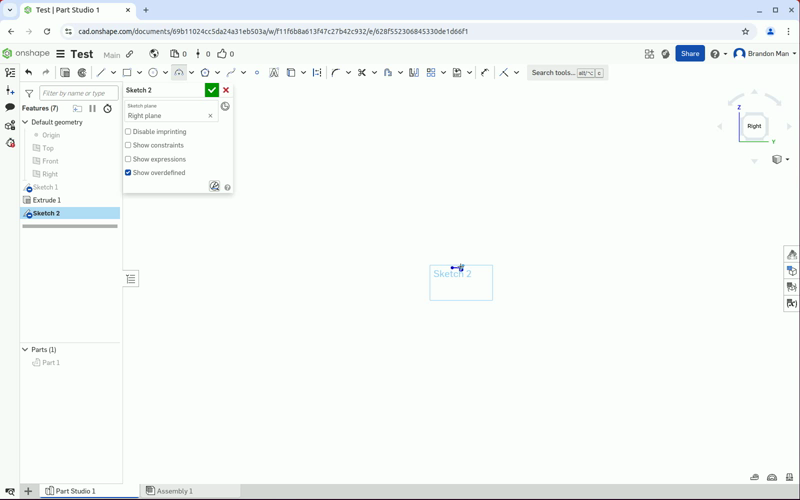
scroll(6)
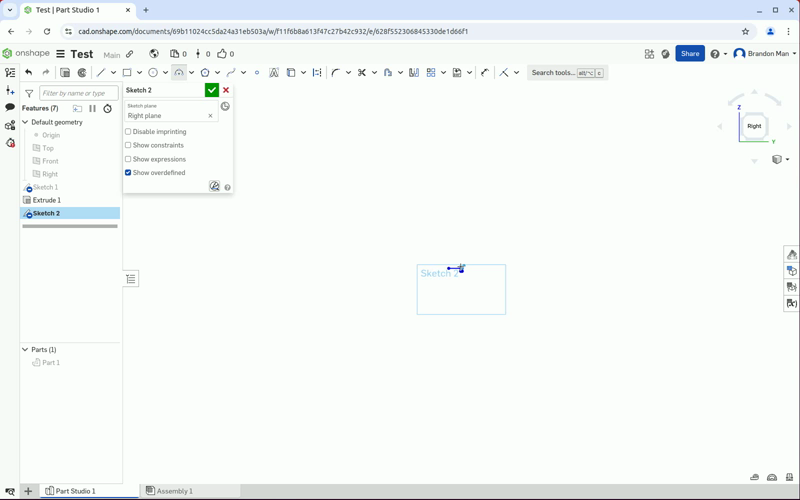
scroll(6)
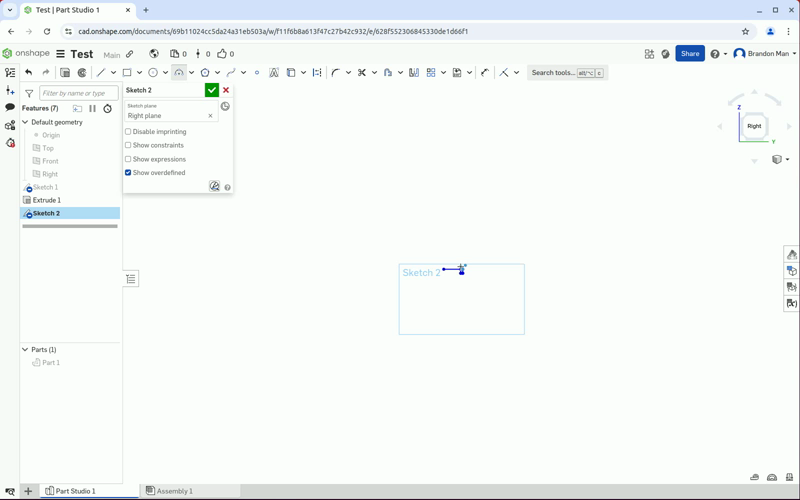
scroll(6)
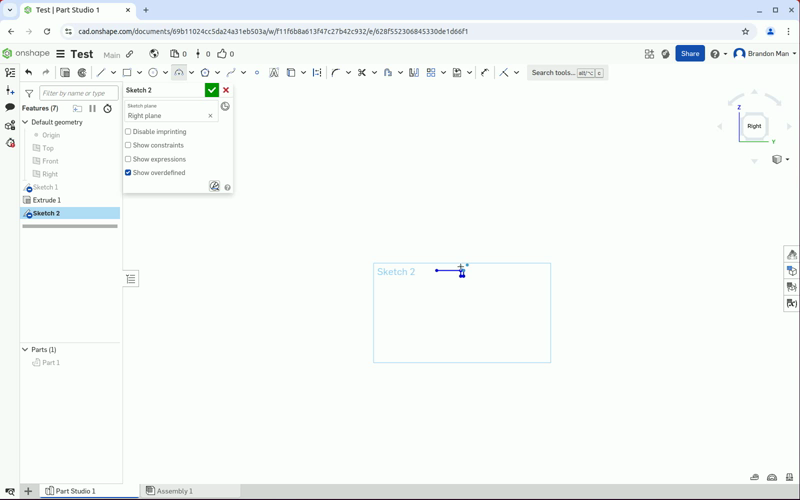
scroll(6)
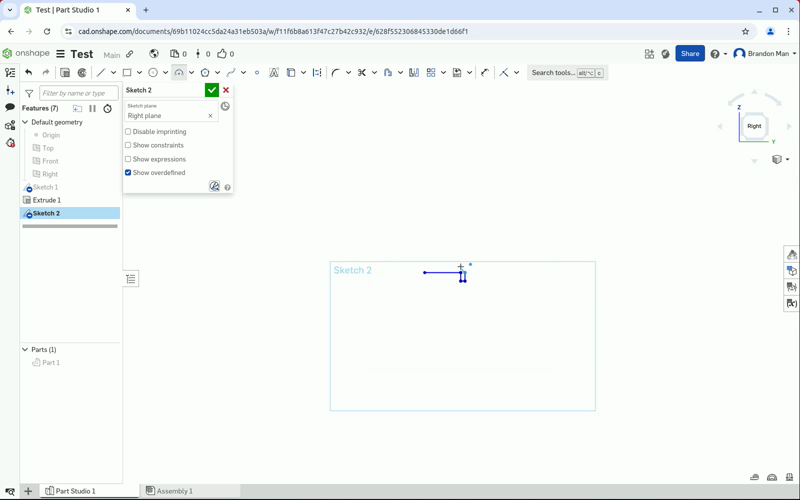
scroll(6)
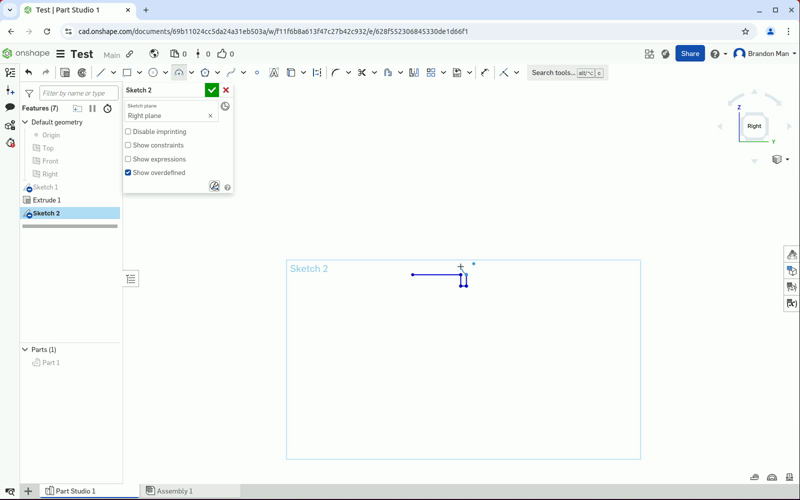
scroll(6)
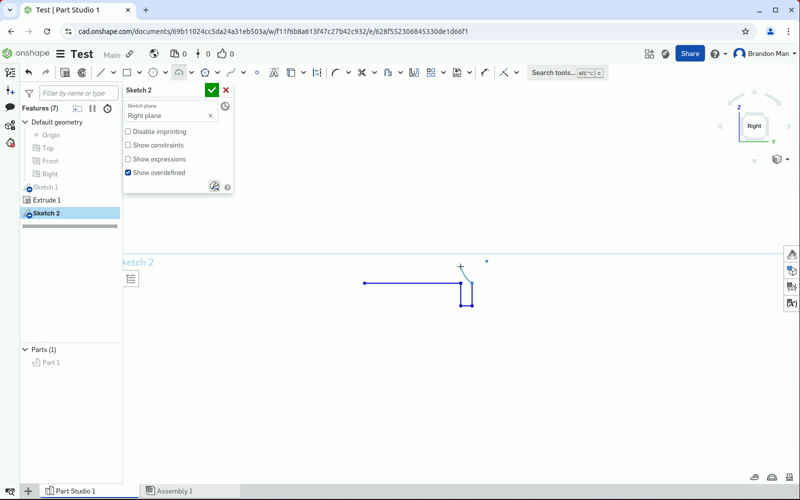
click(460, 266)
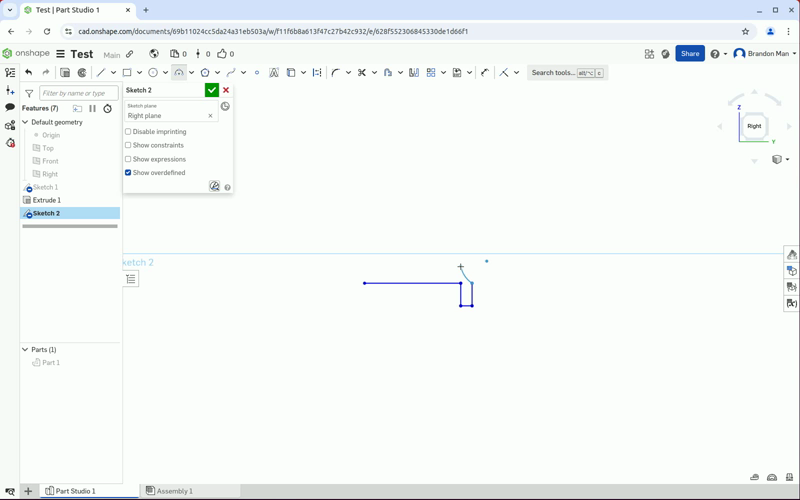
scroll(-6)
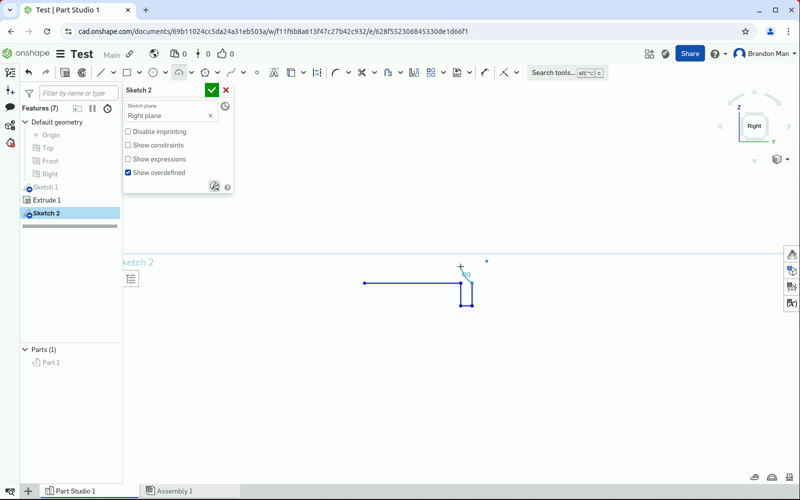
scroll(-6)
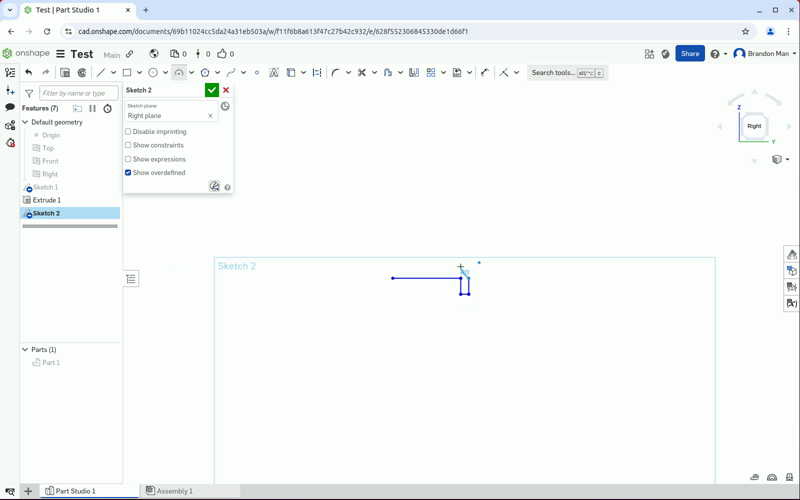
scroll(-6)
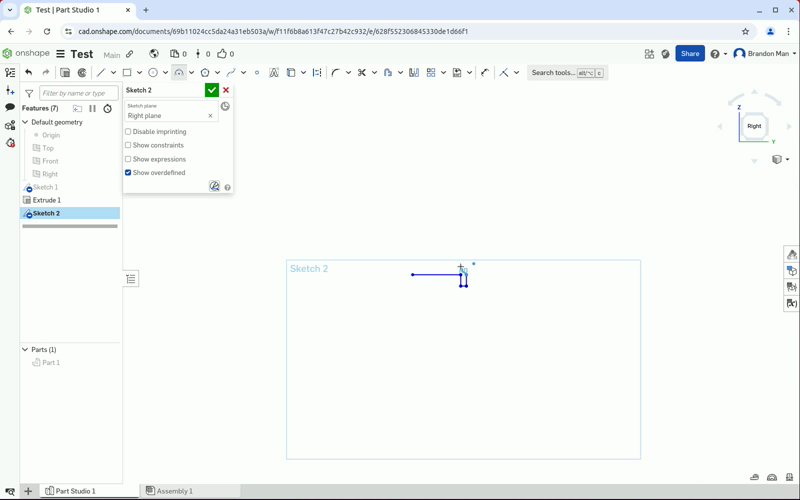
scroll(-6)
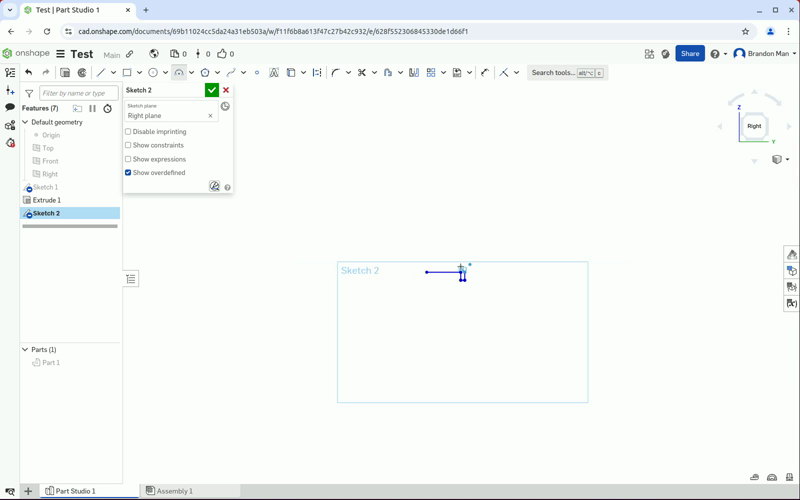
scroll(-6)
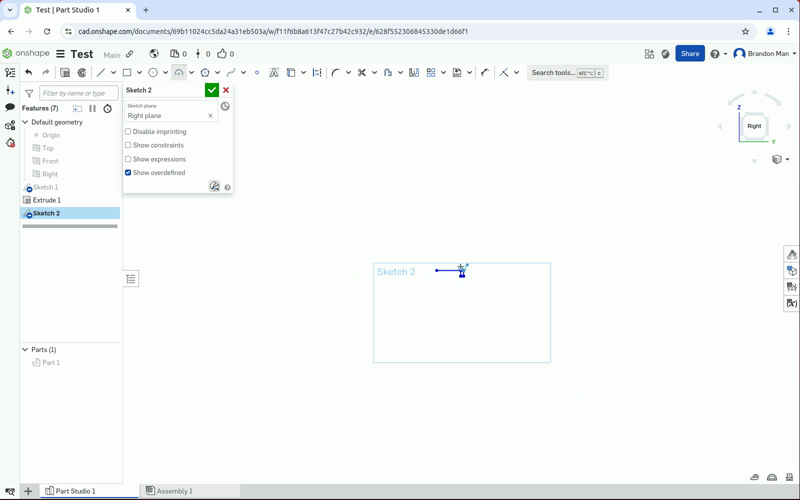
scroll(-6)
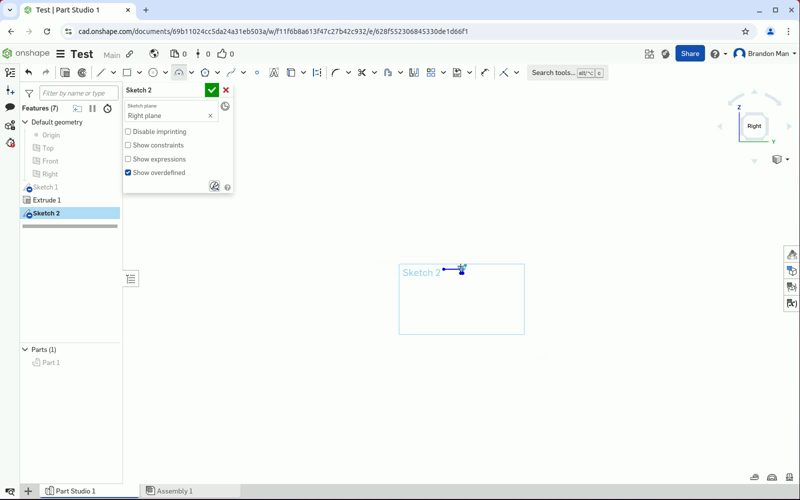
scroll(-6)
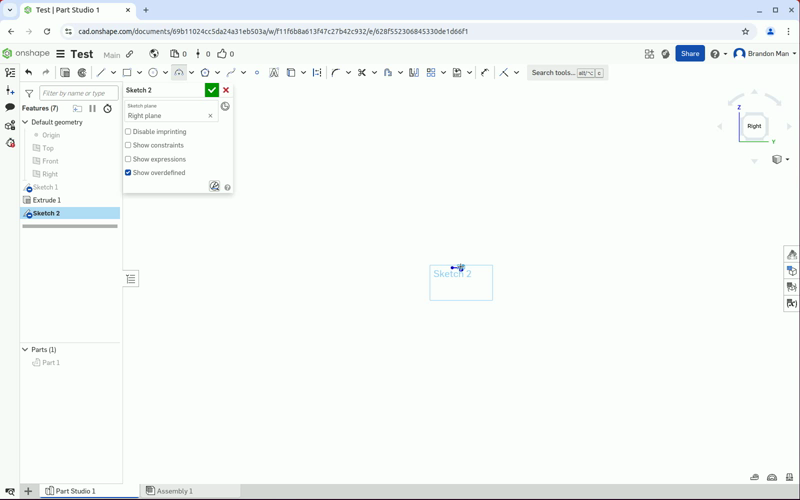
mouse_move(461, 266)
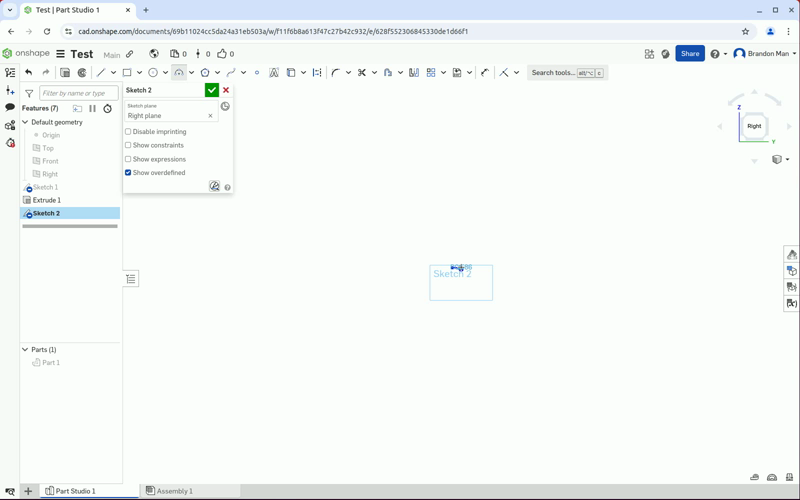
scroll(6)
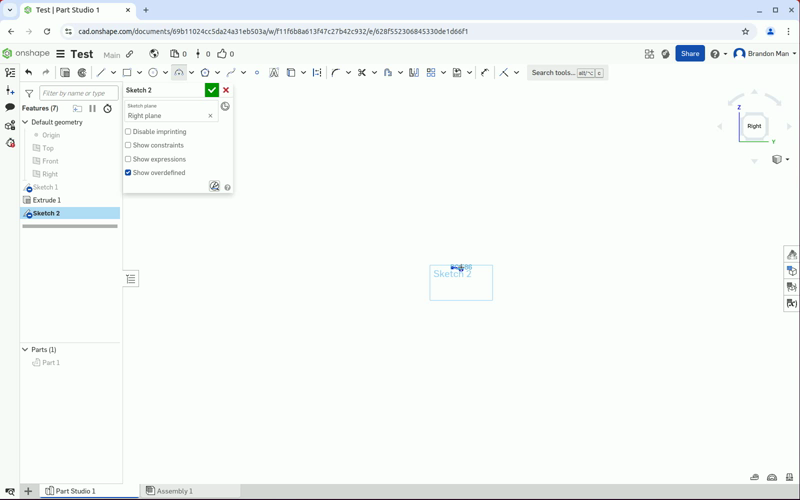
scroll(6)
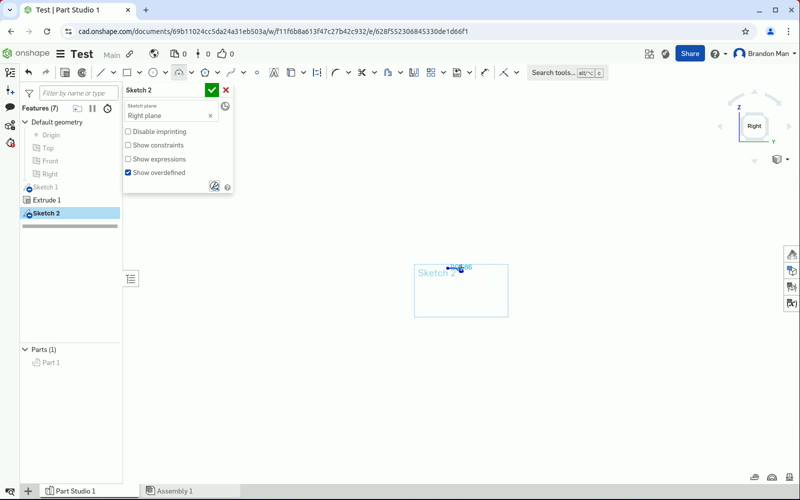
scroll(6)
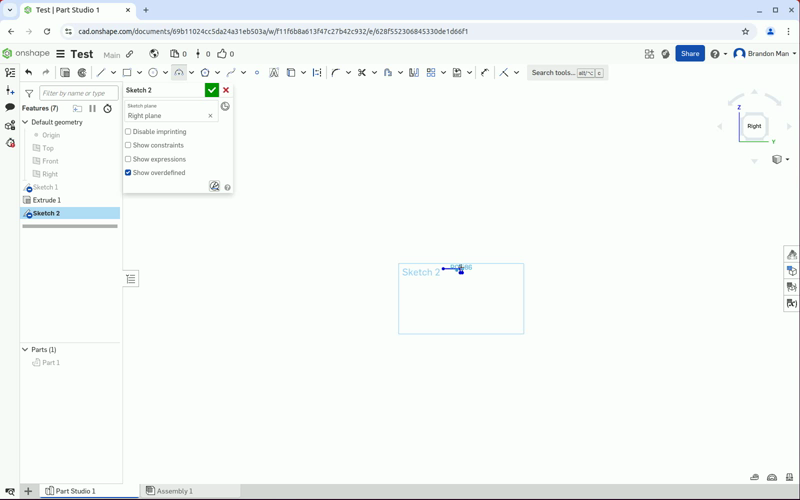
scroll(6)
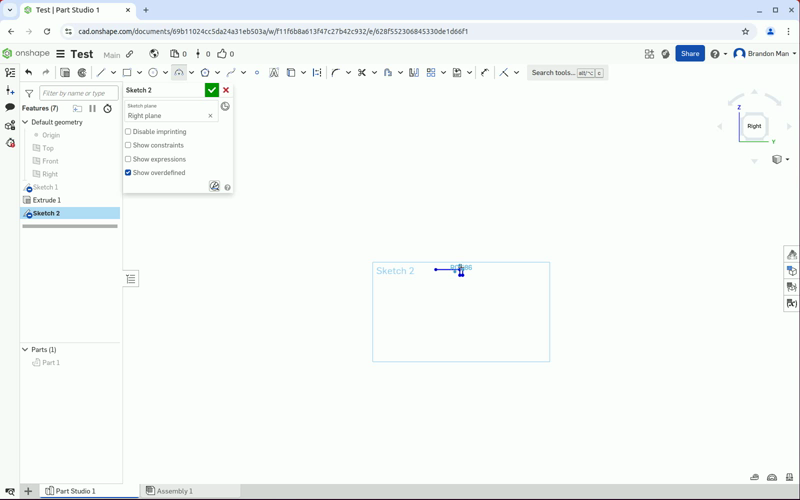
scroll(6)
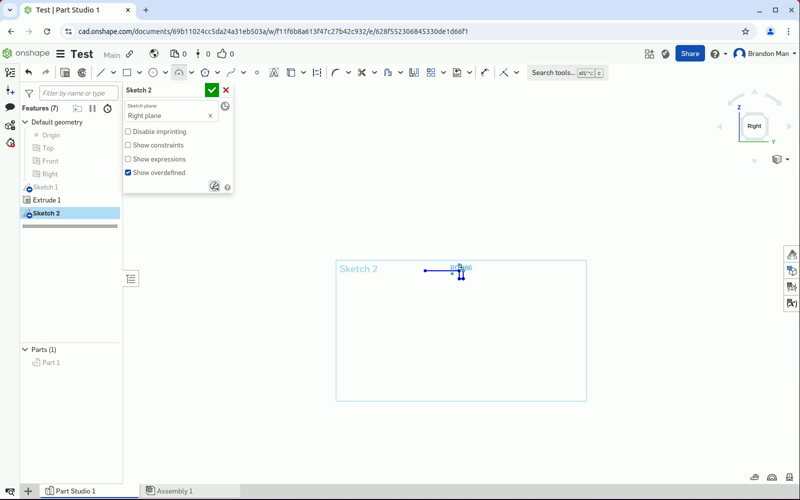
scroll(6)
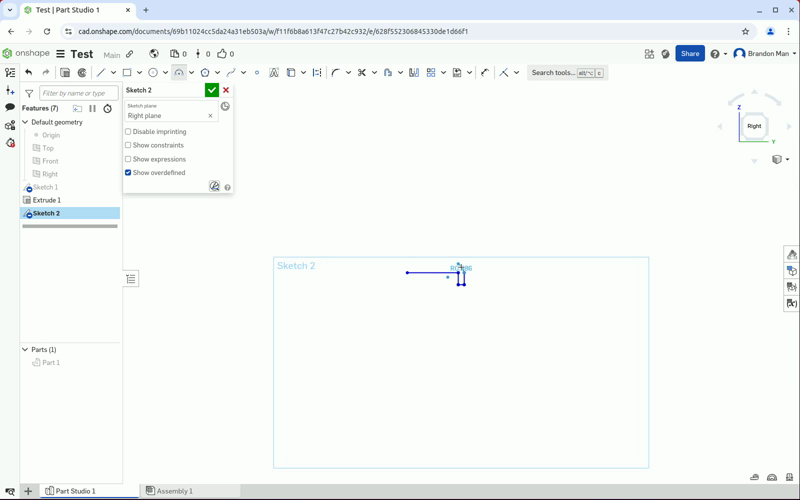
scroll(6)
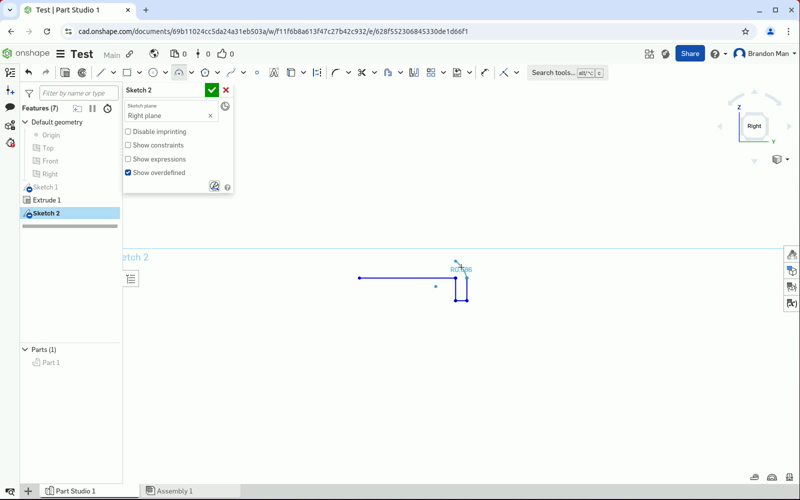
click(461, 266)
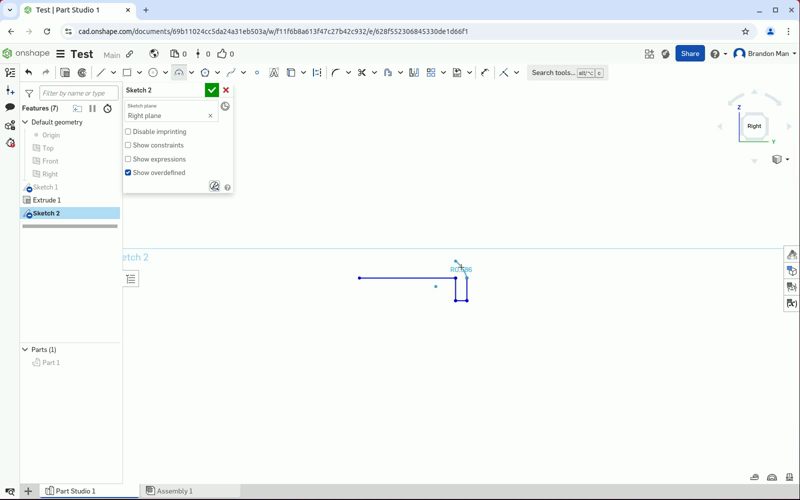
scroll(-6)
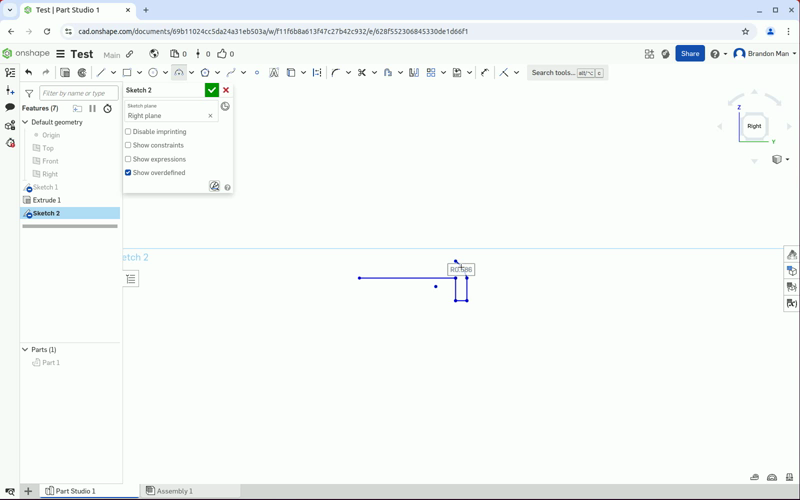
scroll(-6)
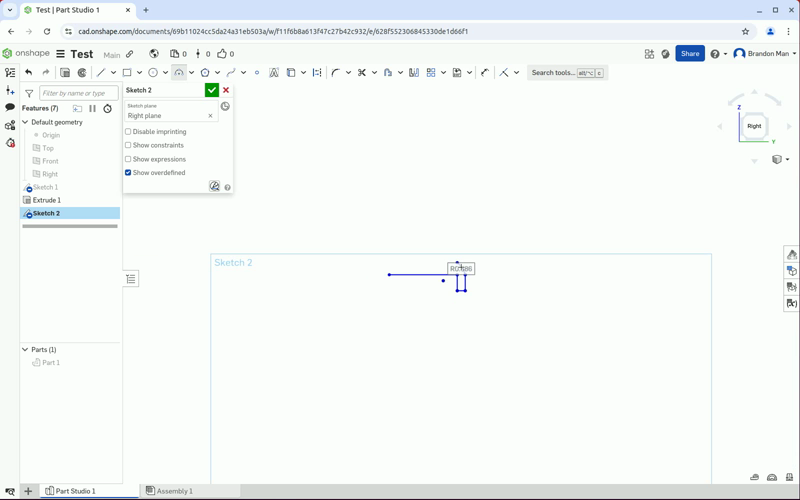
scroll(-6)
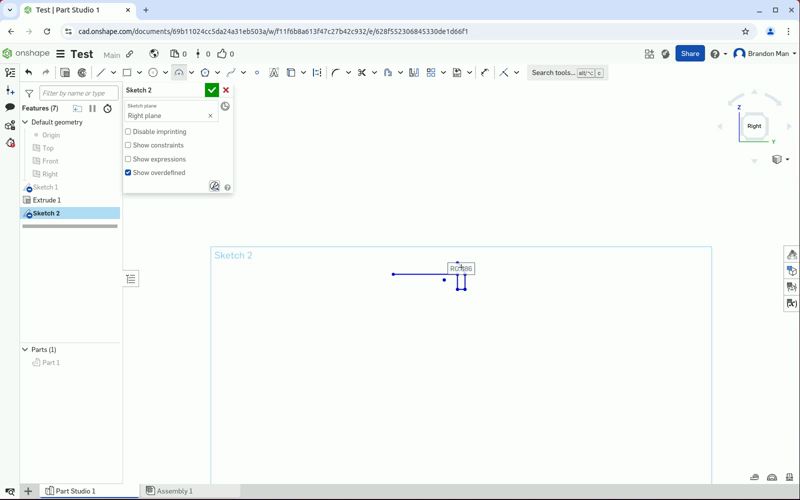
scroll(-6)
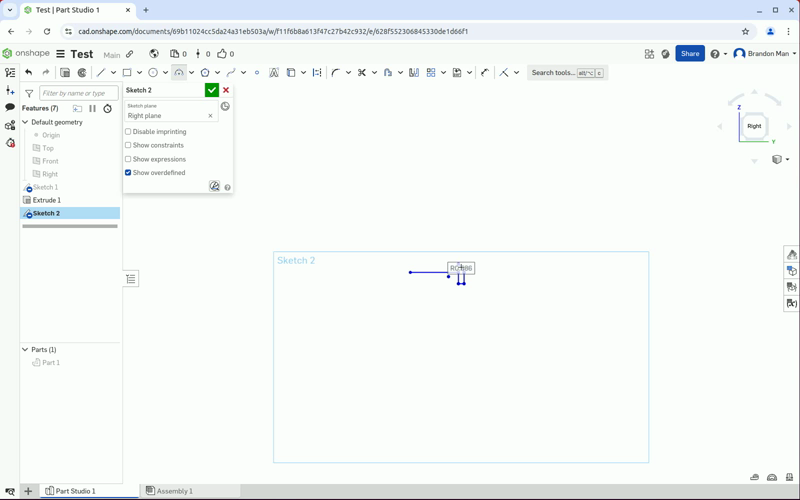
scroll(-6)
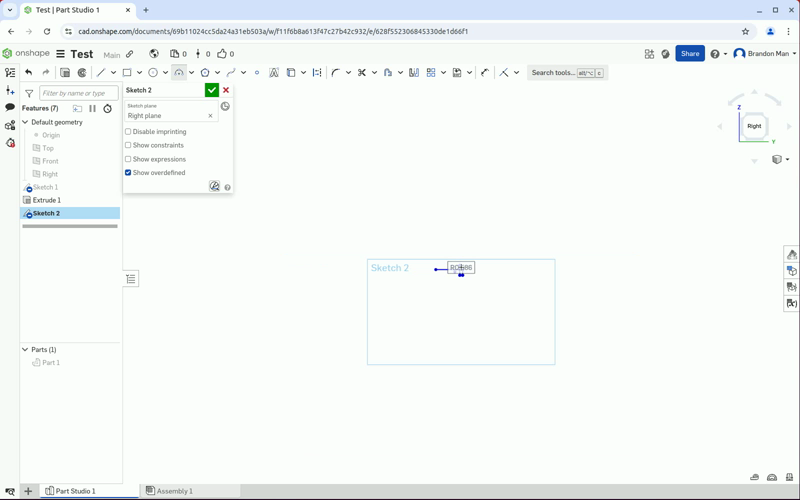
scroll(-6)
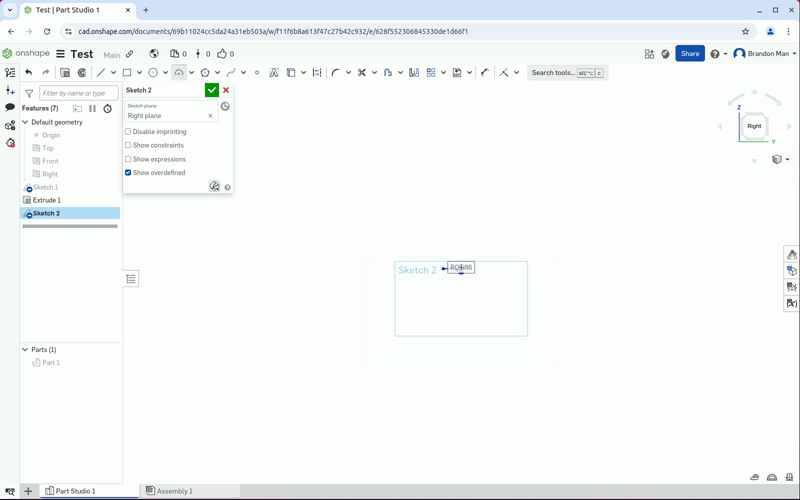
scroll(-6)
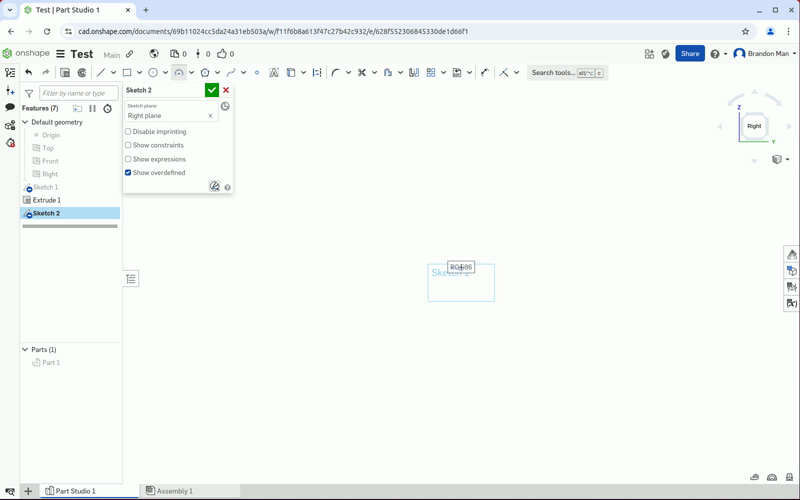
key_up(shift)
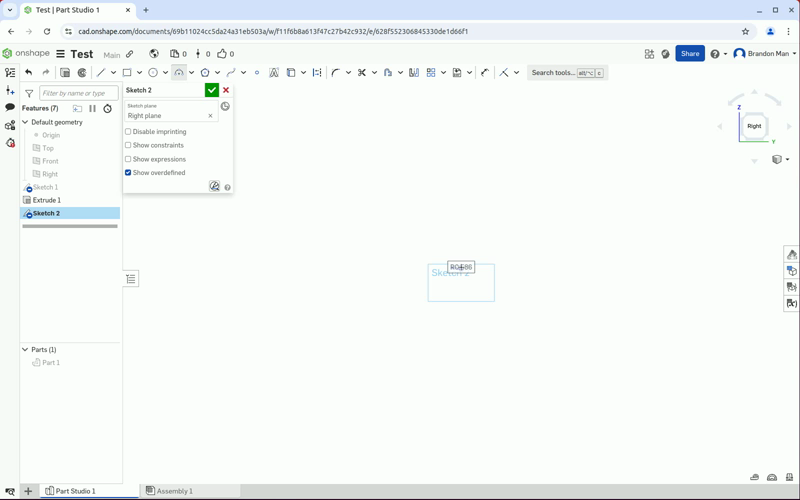
key(esc)
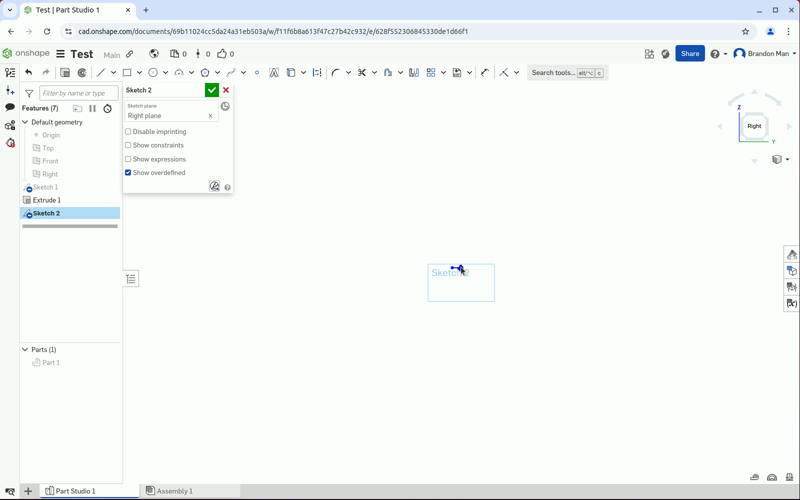
key(l)
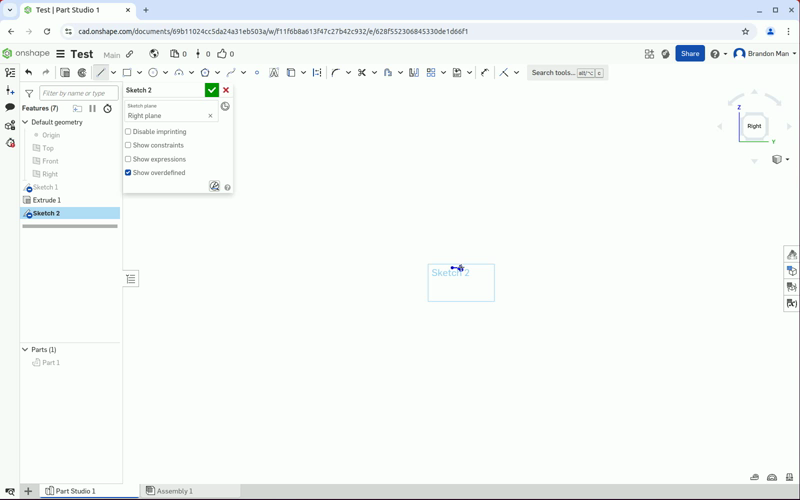
mouse_move(460, 266)
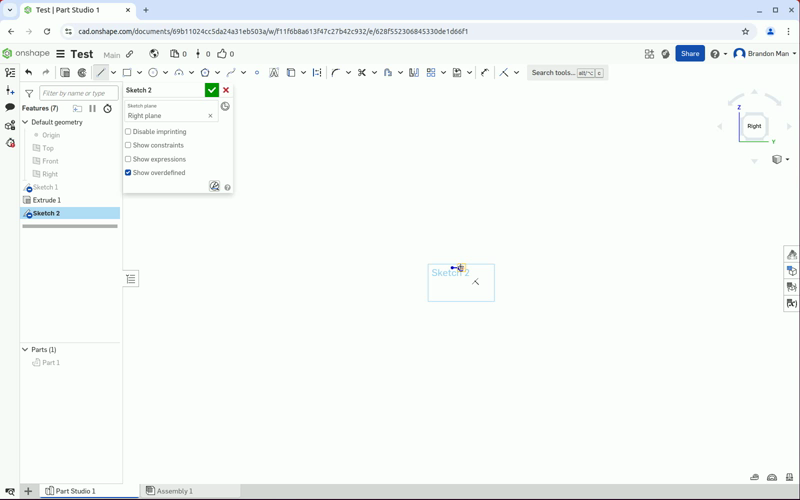
scroll(6)
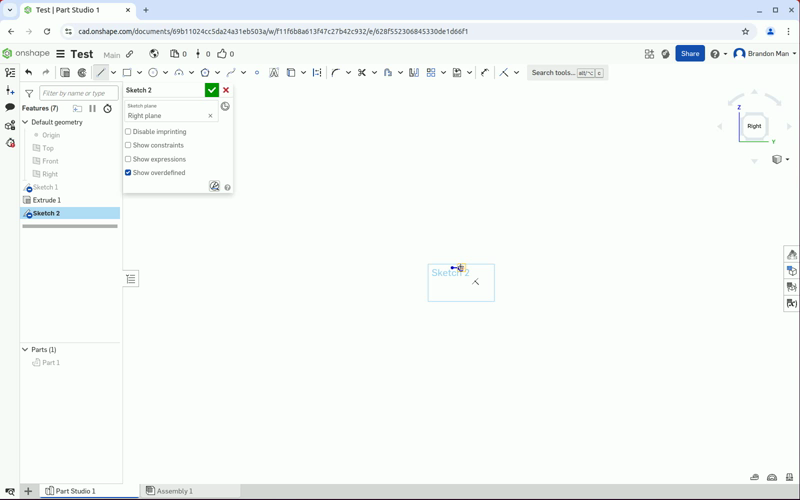
scroll(6)
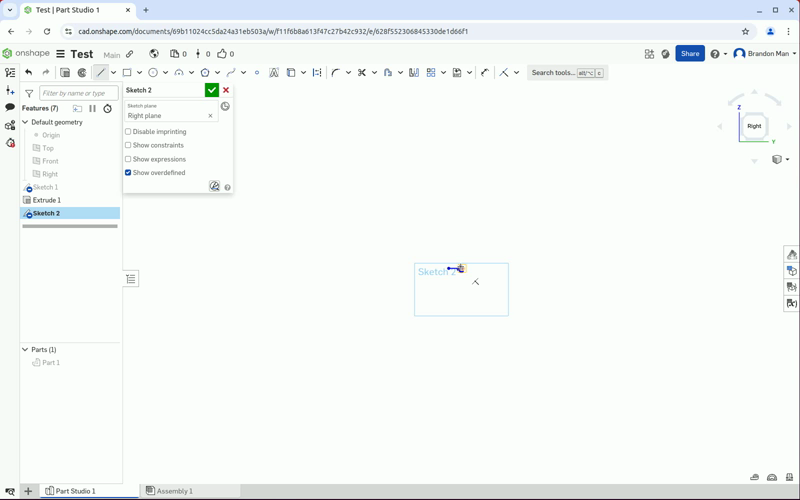
scroll(6)
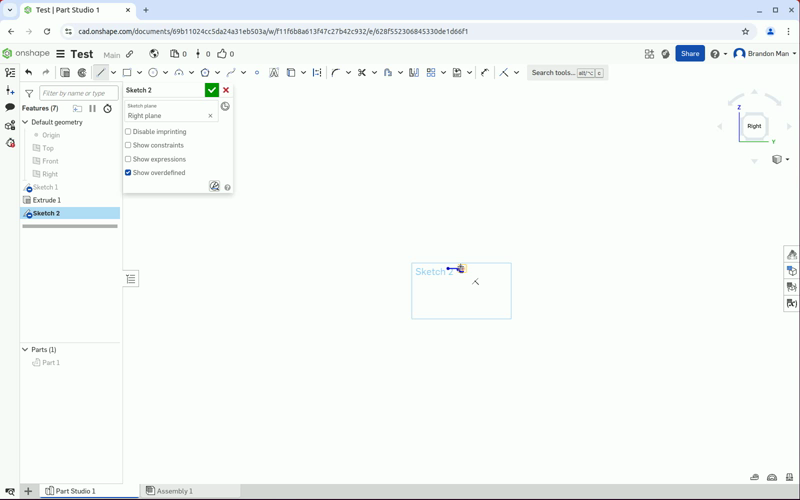
scroll(6)
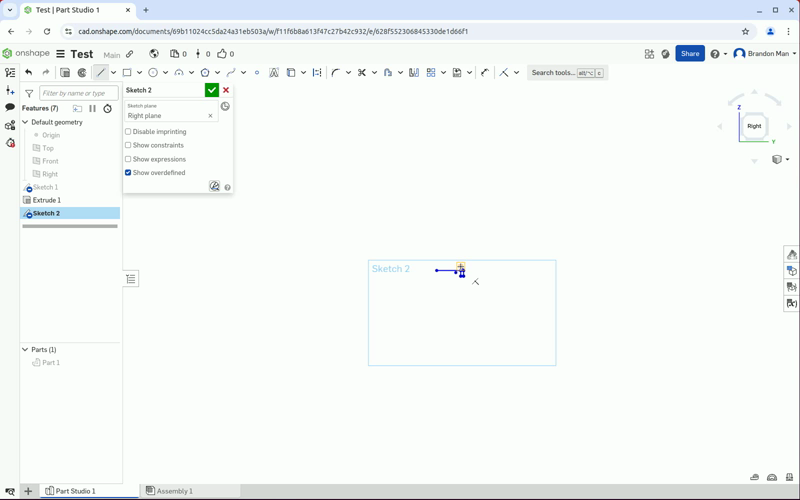
scroll(6)
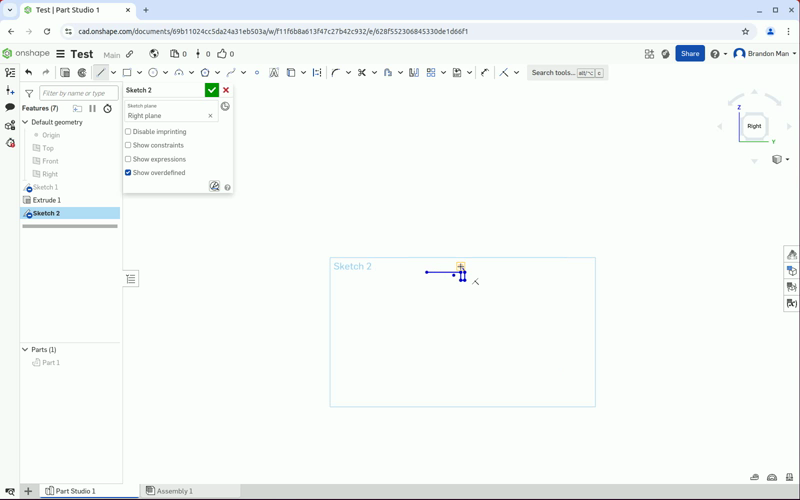
scroll(6)
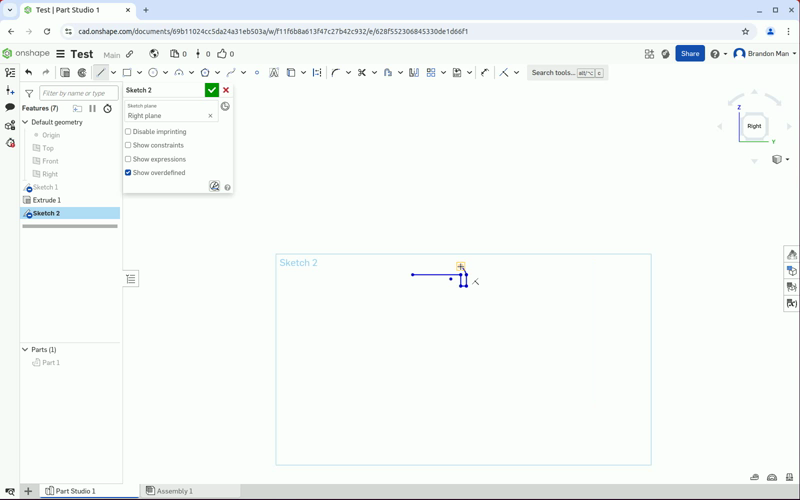
scroll(6)
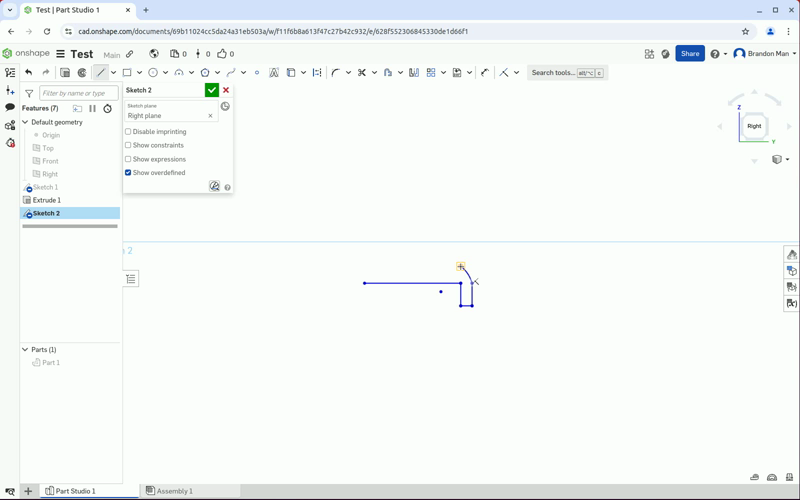
click(460, 266)
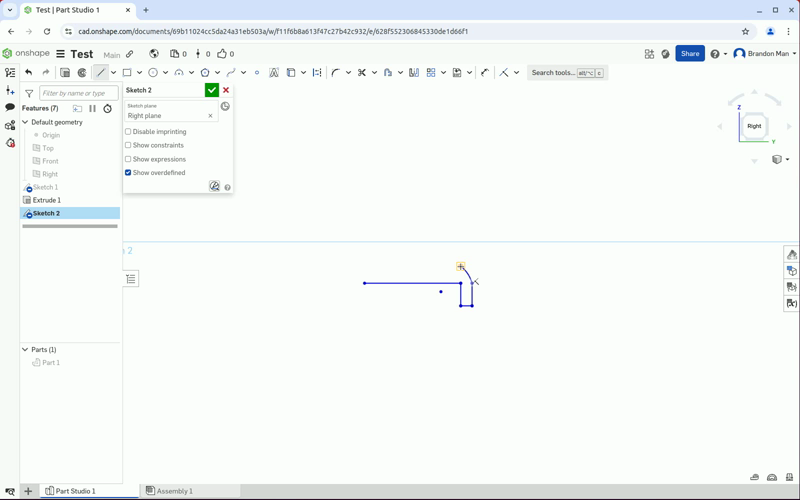
scroll(-6)
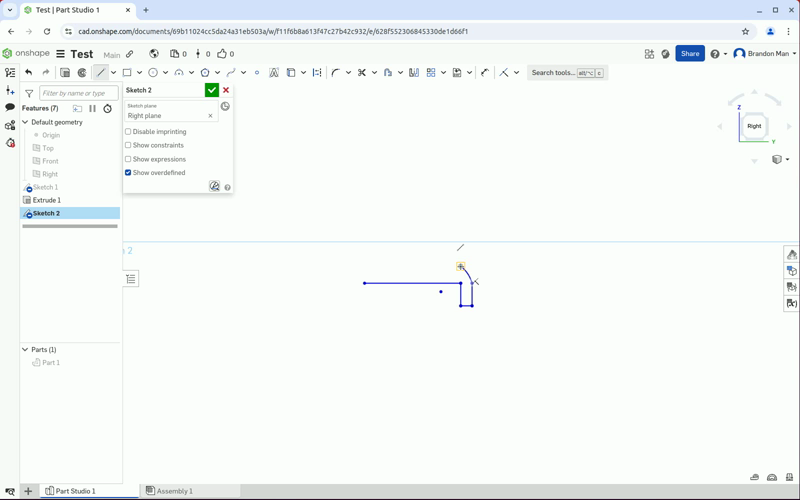
scroll(-6)
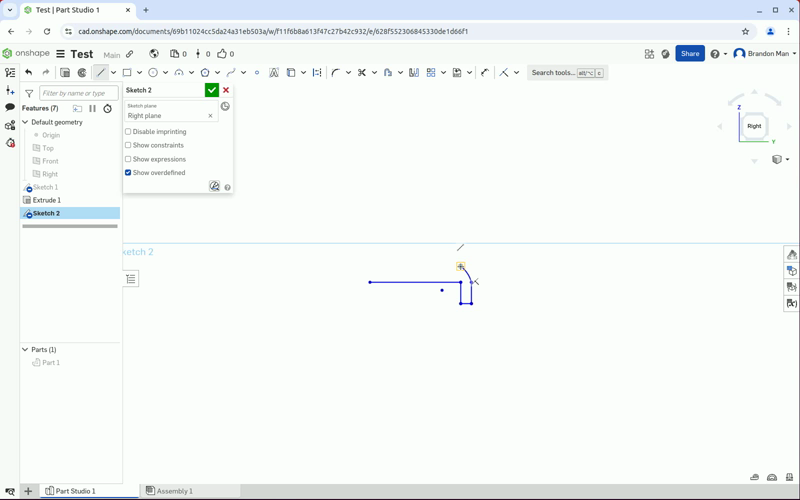
scroll(-6)
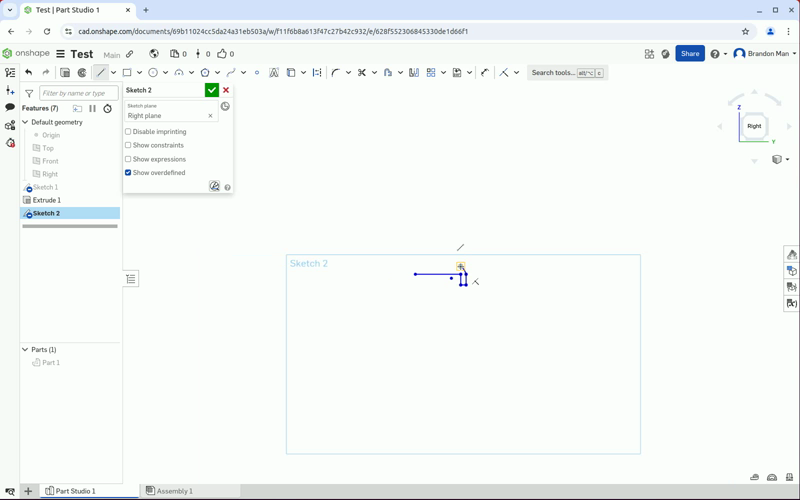
scroll(-6)
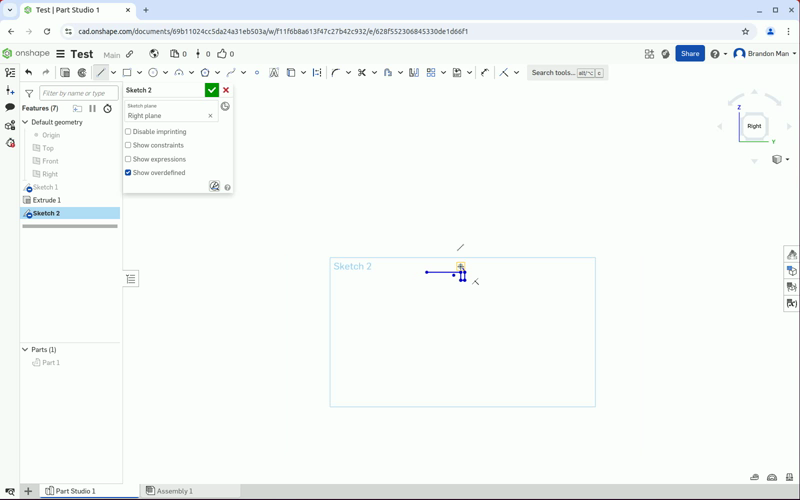
scroll(-6)
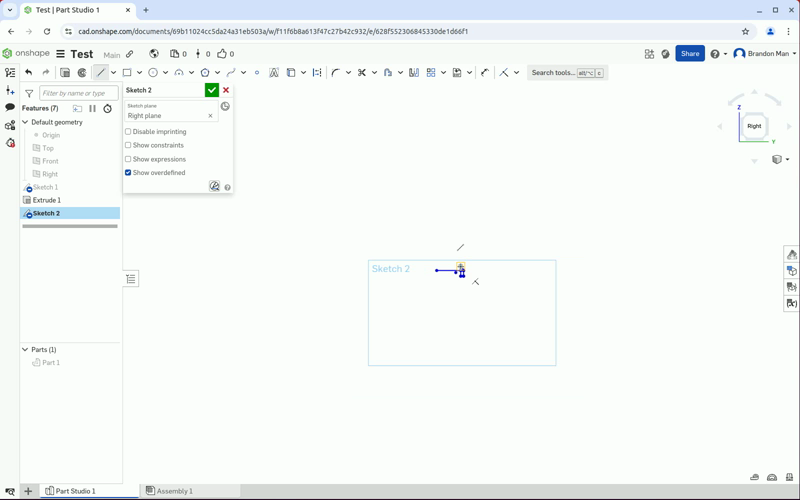
scroll(-6)
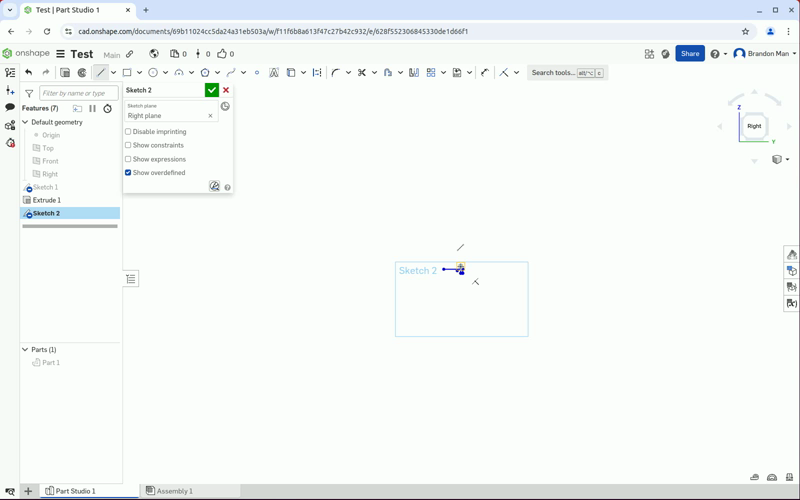
scroll(-6)
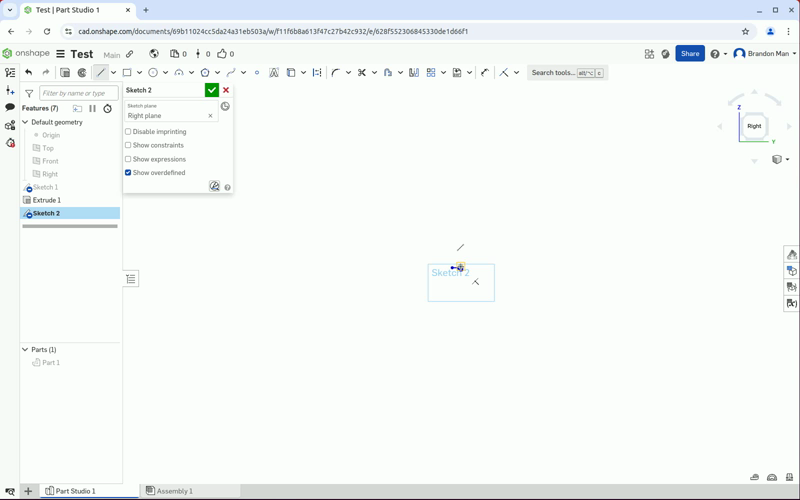
key_down(shift)
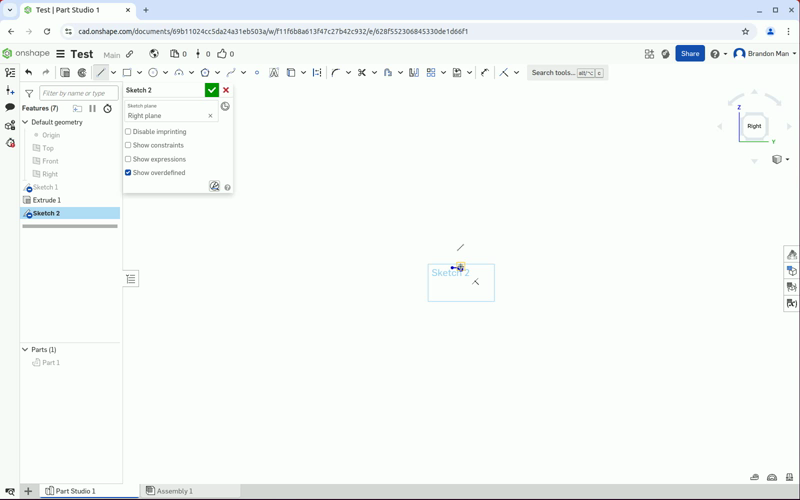
mouse_move(490, 266)
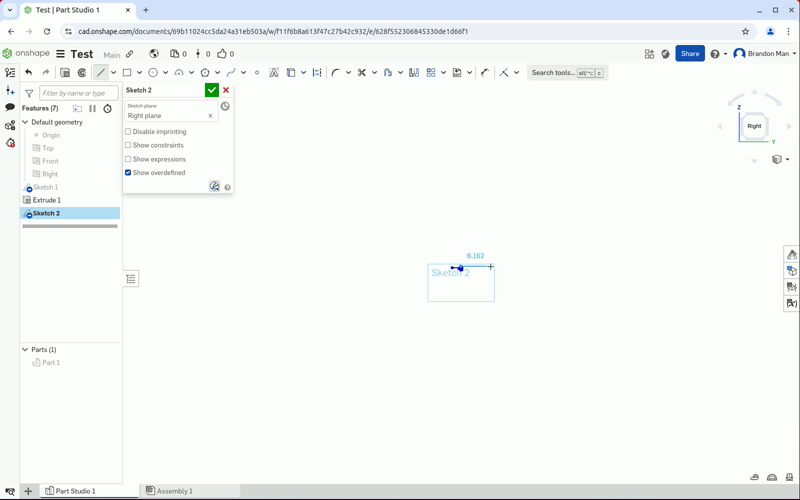
mouse_move(452, 266)
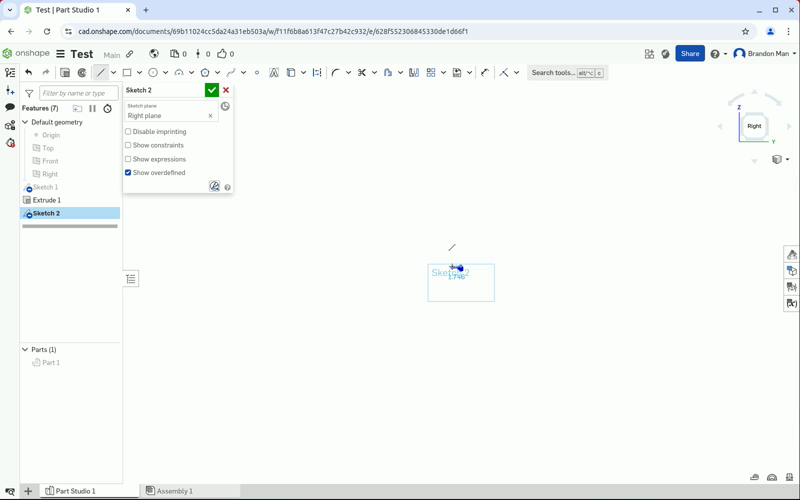
scroll(6)
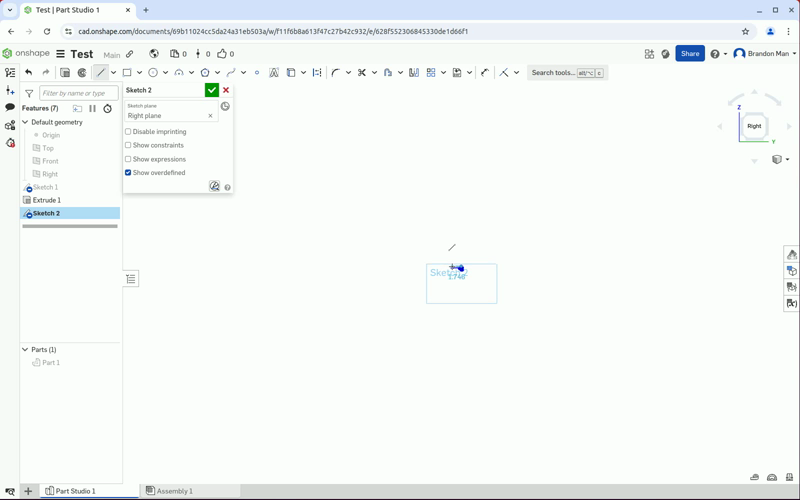
scroll(6)
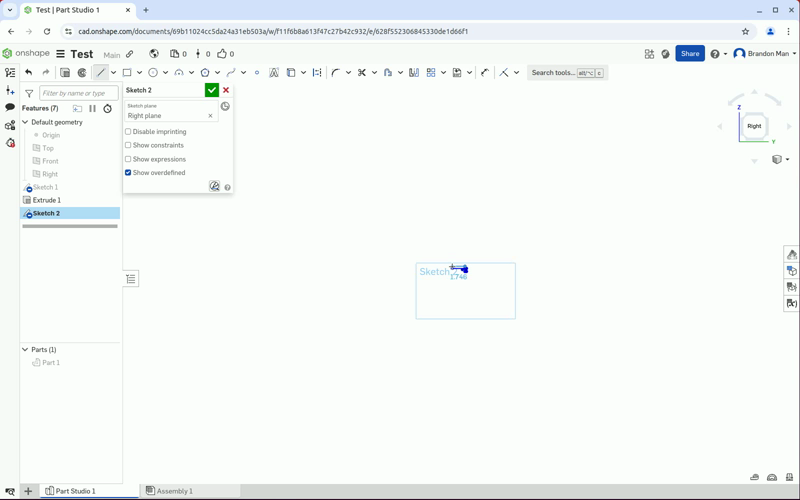
scroll(6)
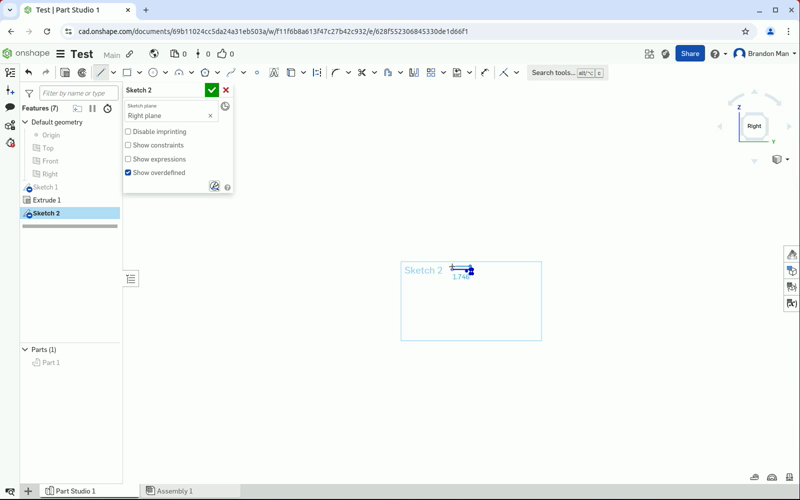
scroll(6)
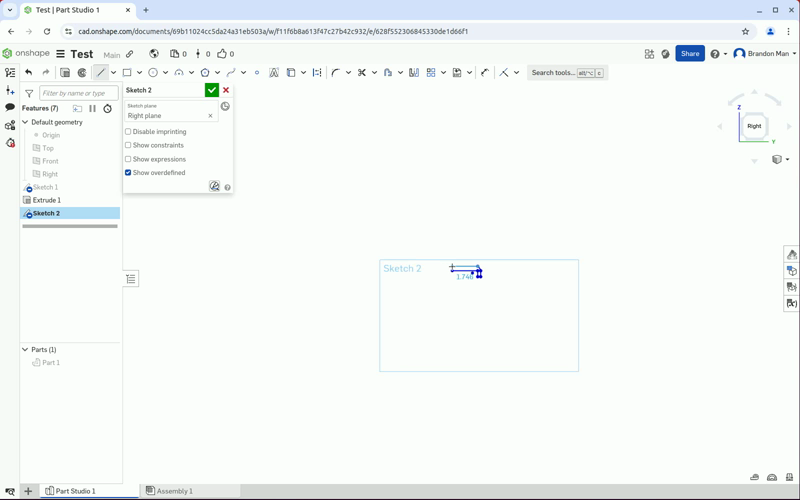
scroll(6)
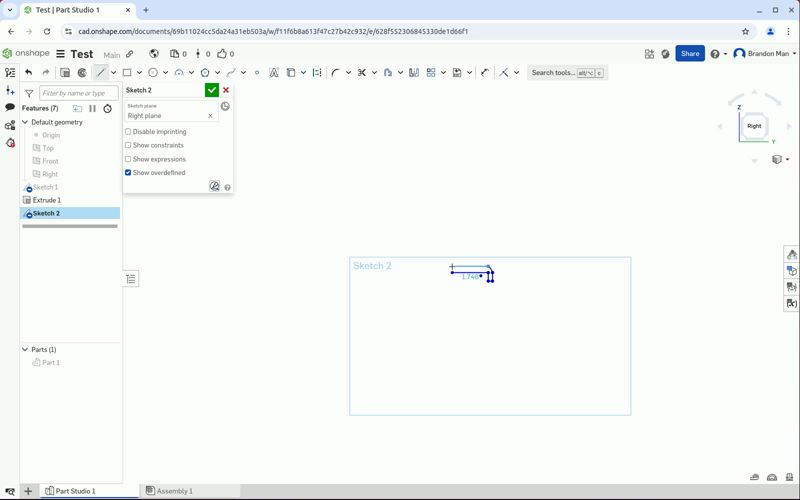
scroll(6)
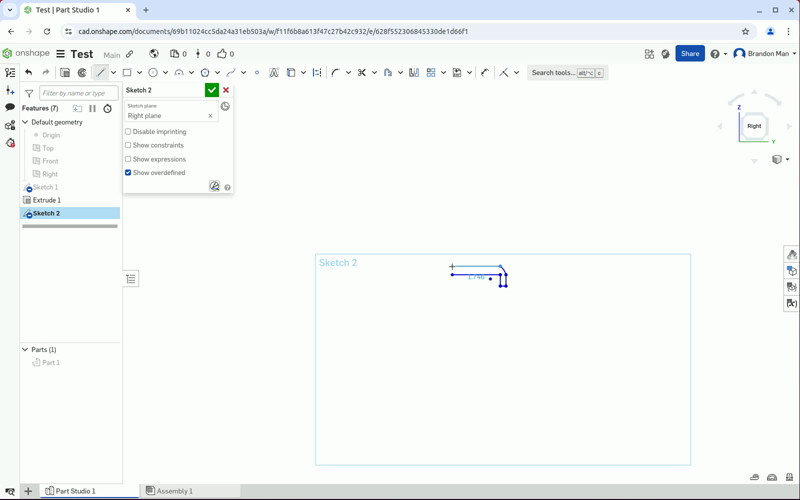
scroll(6)
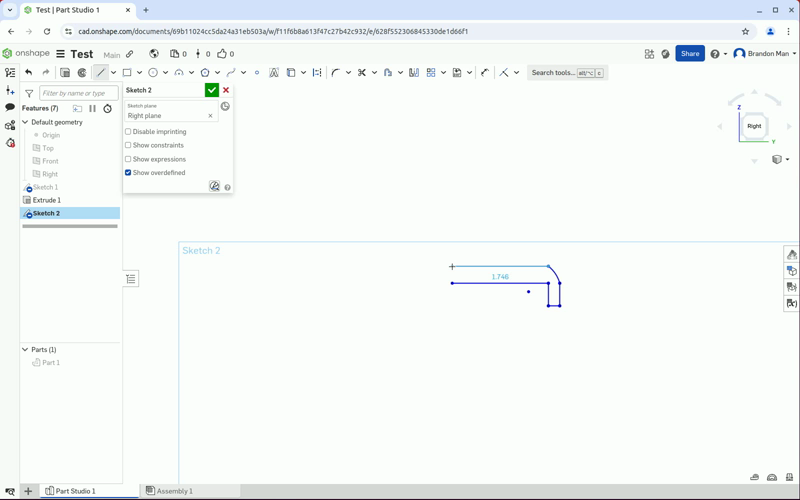
click(452, 266)
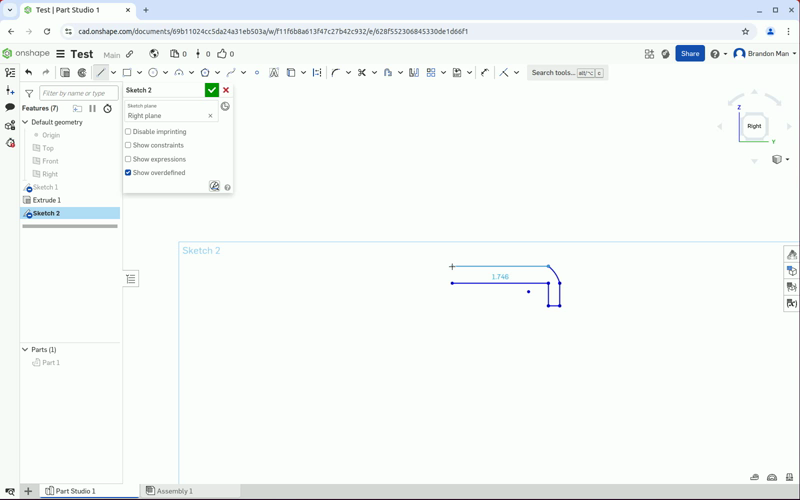
scroll(-6)
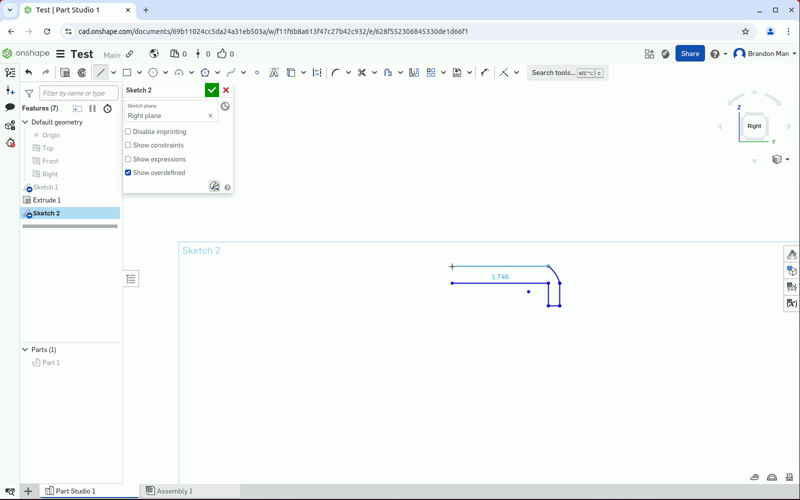
scroll(-6)
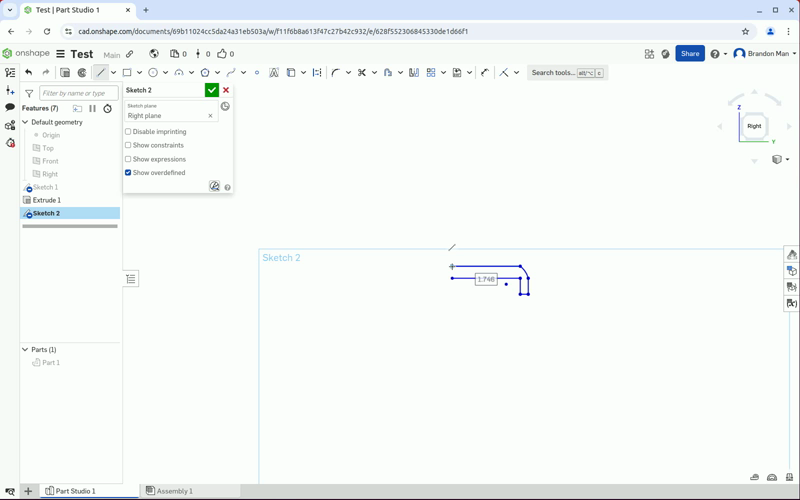
scroll(-6)
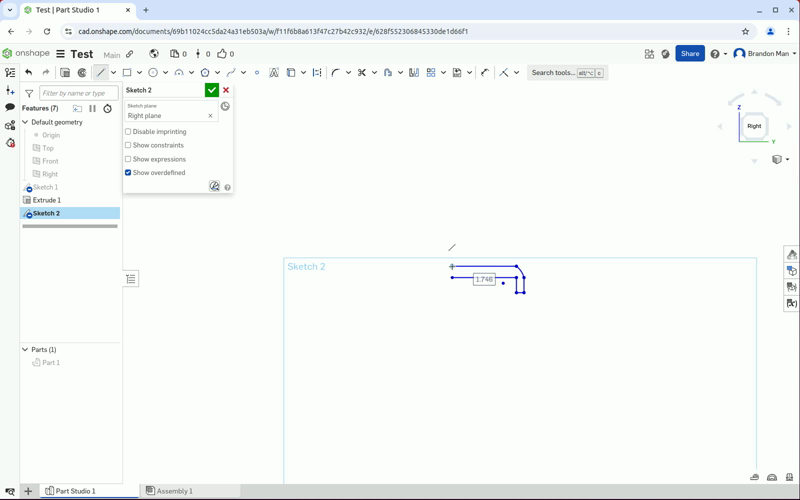
scroll(-6)
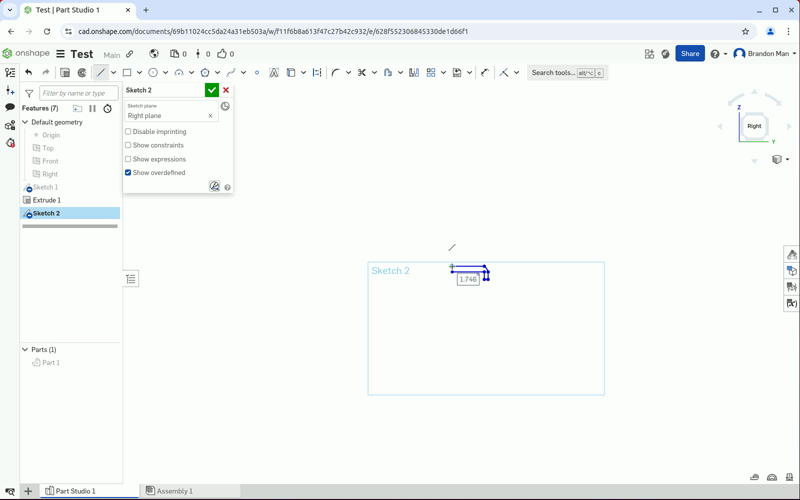
scroll(-6)
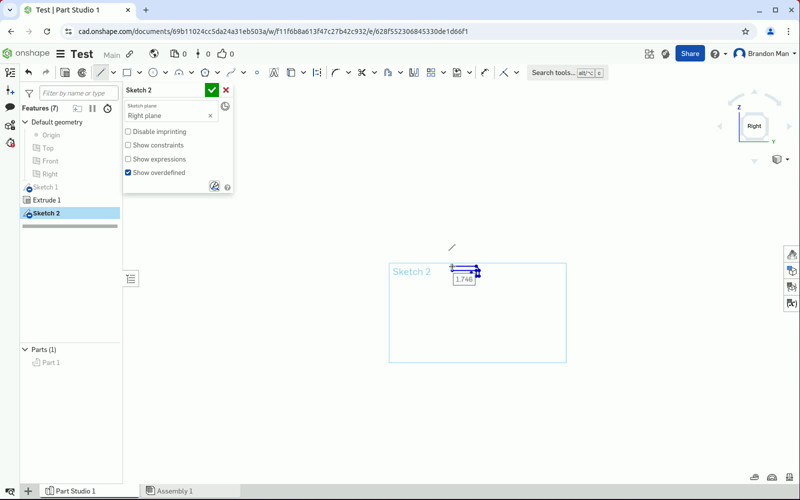
scroll(-6)
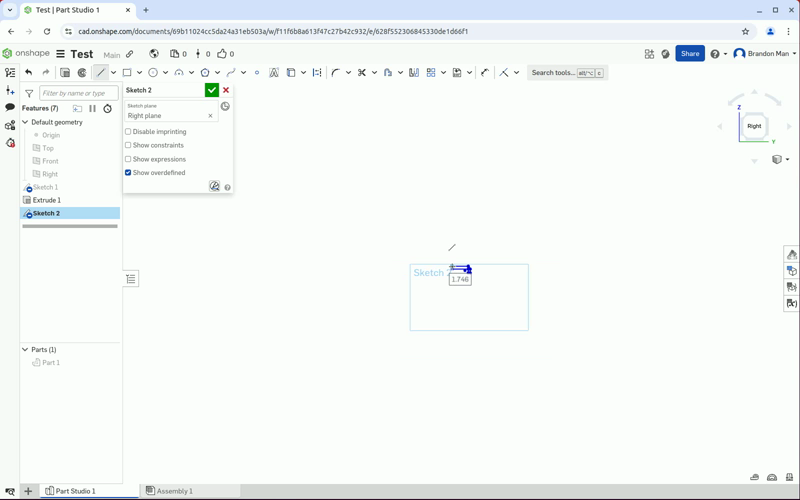
scroll(-6)
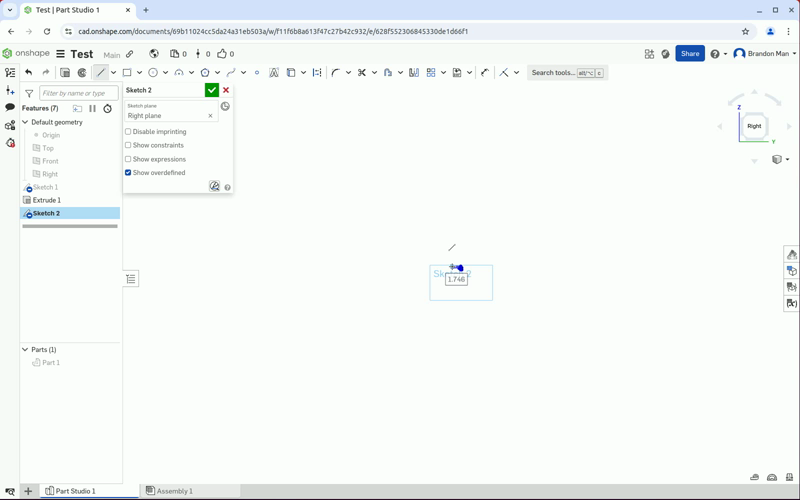
key_up(shift)
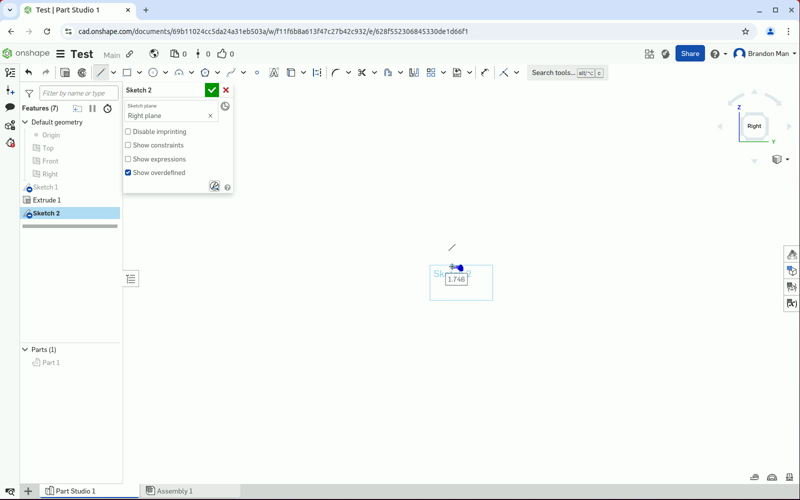
mouse_move(482, 266)
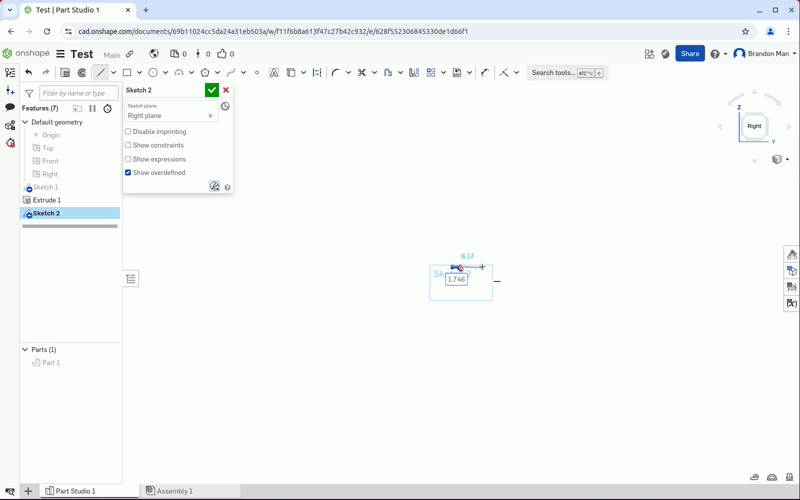
key_down(shift)
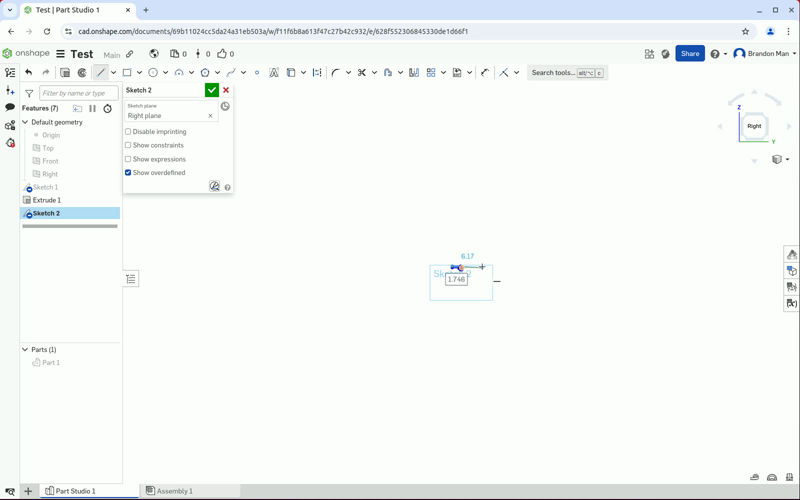
mouse_move(452, 267)
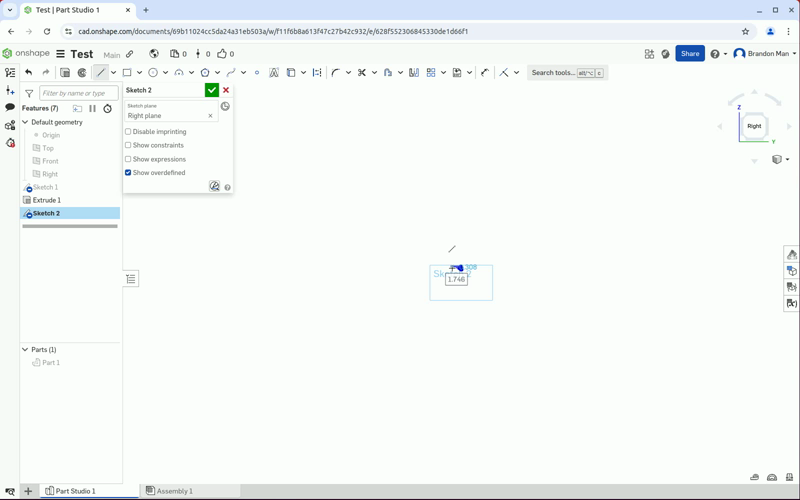
scroll(6)
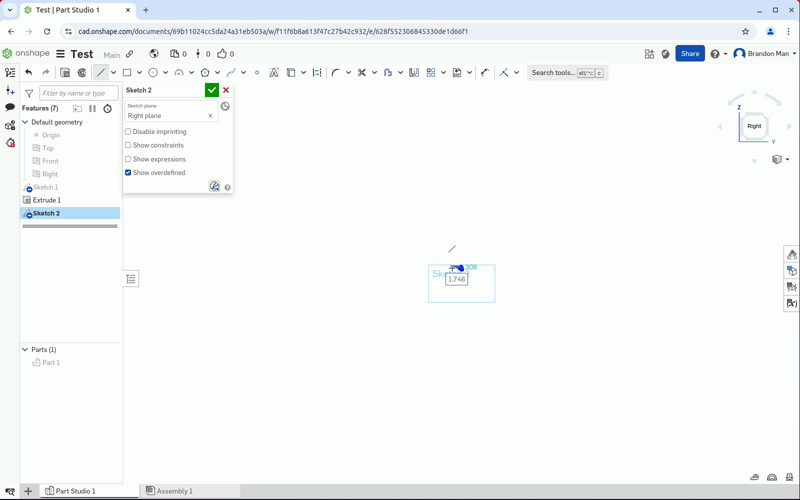
scroll(6)
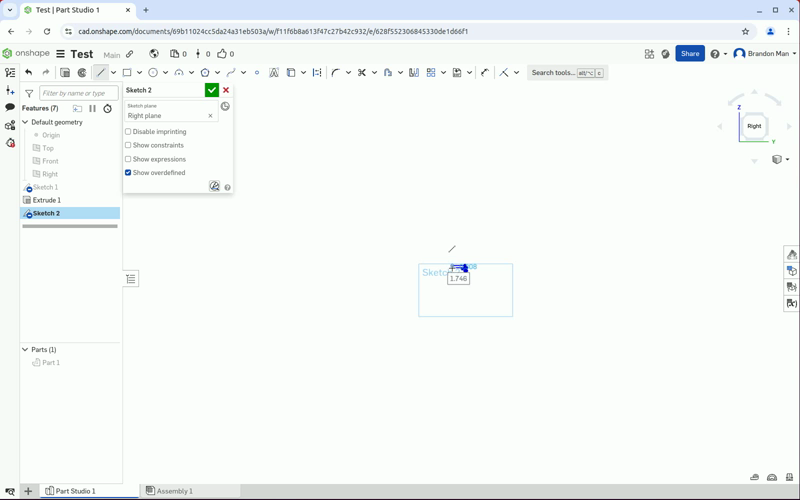
scroll(6)
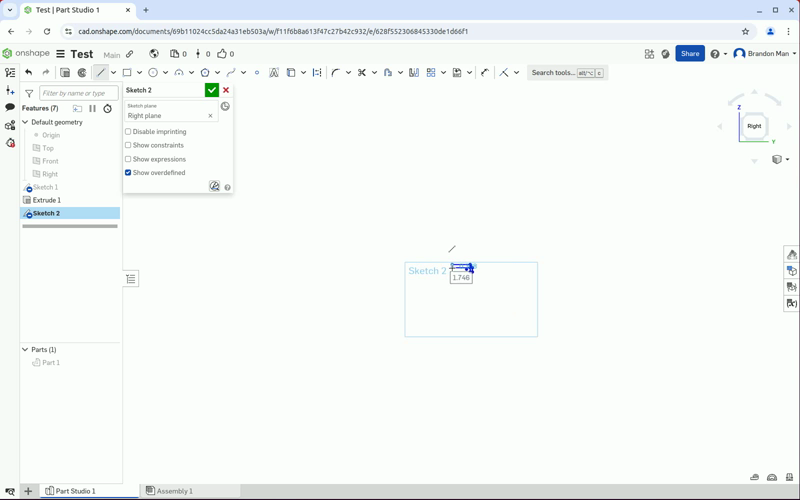
scroll(6)
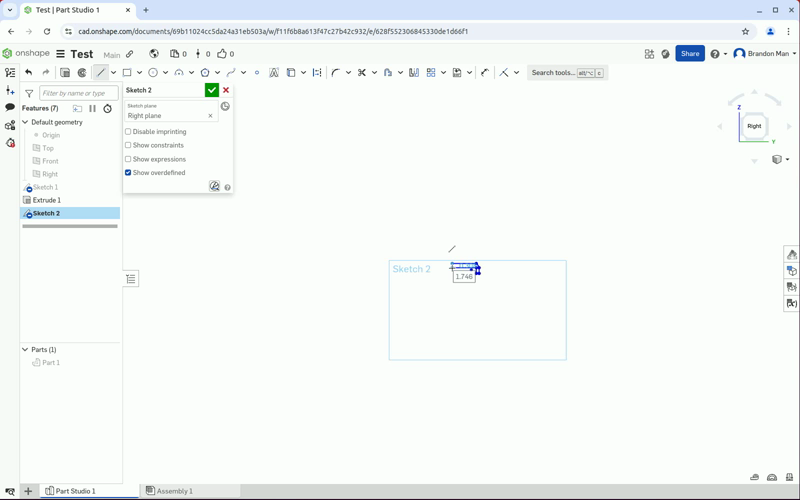
scroll(6)
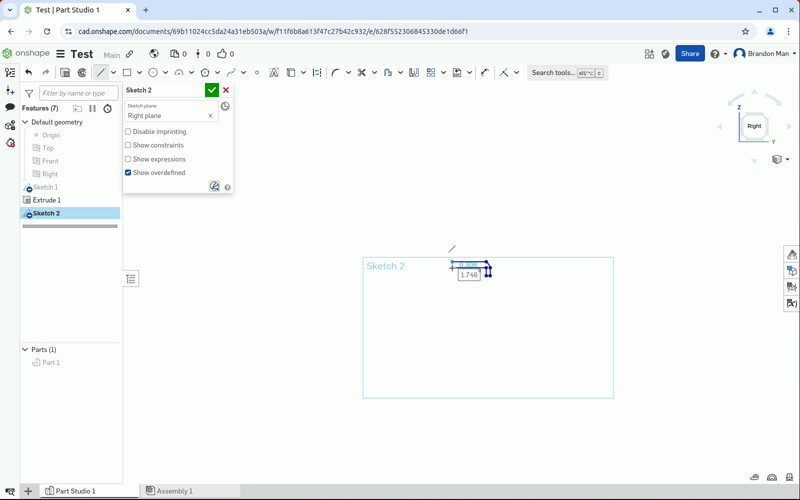
scroll(6)
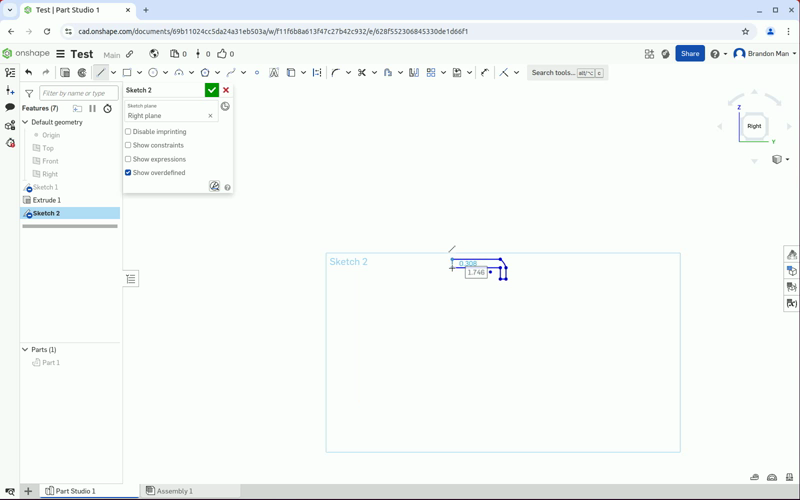
scroll(6)
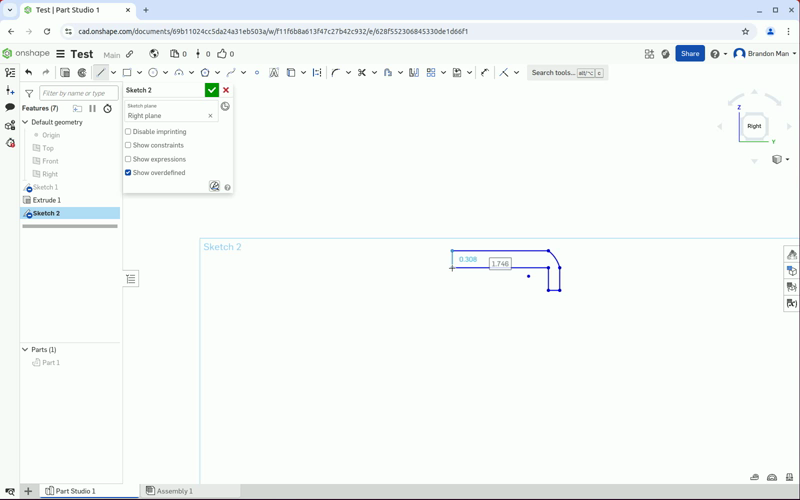
key_up(shift)
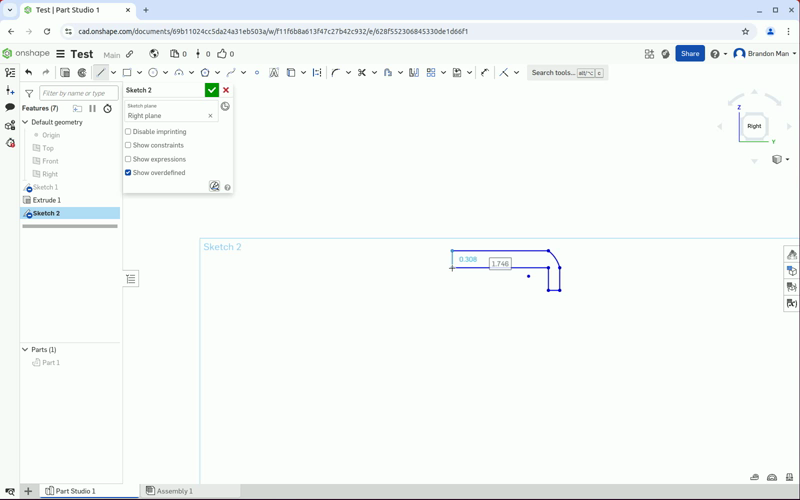
click(452, 267)
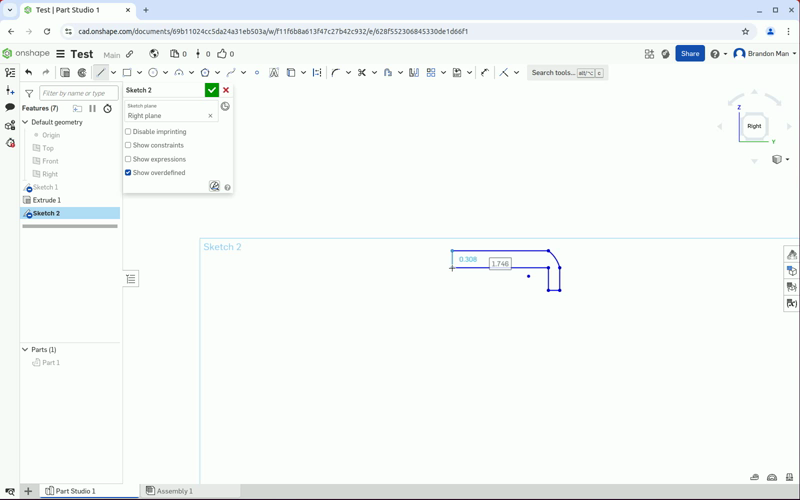
scroll(-6)
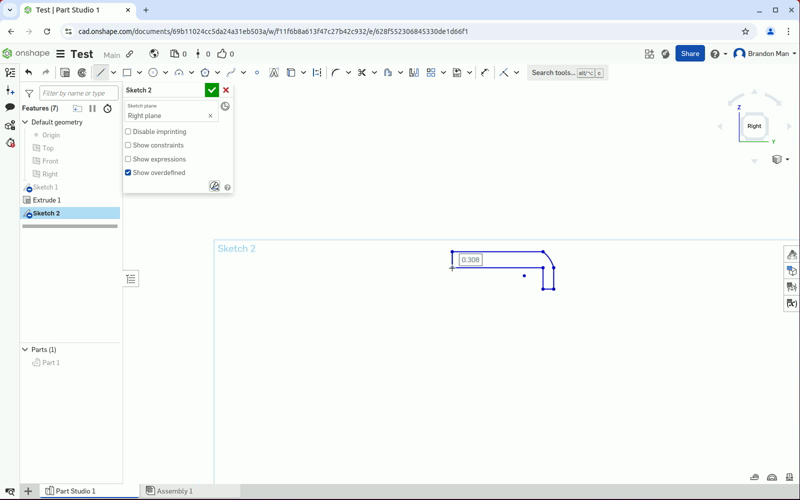
scroll(-6)
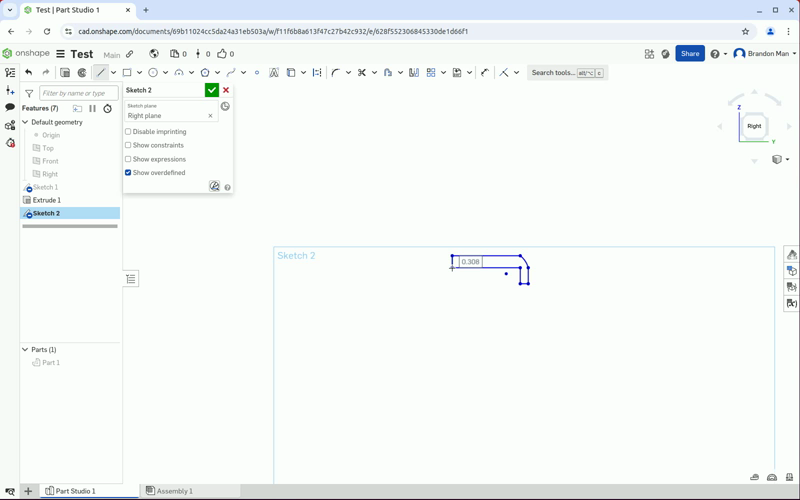
scroll(-6)
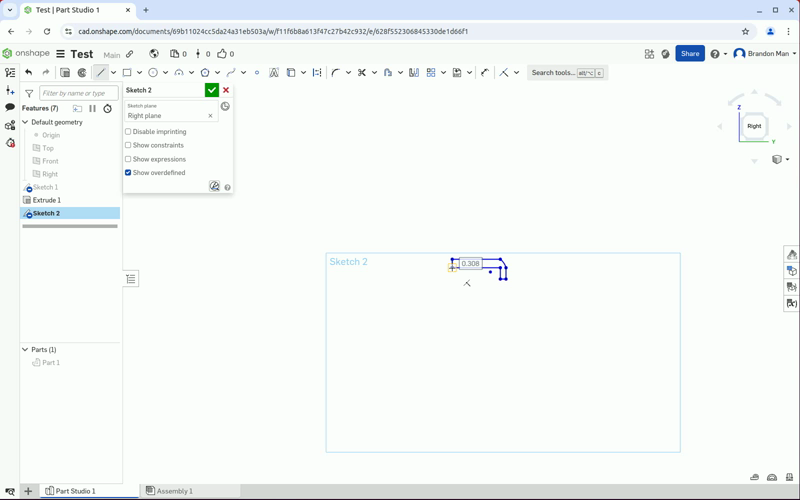
scroll(-6)
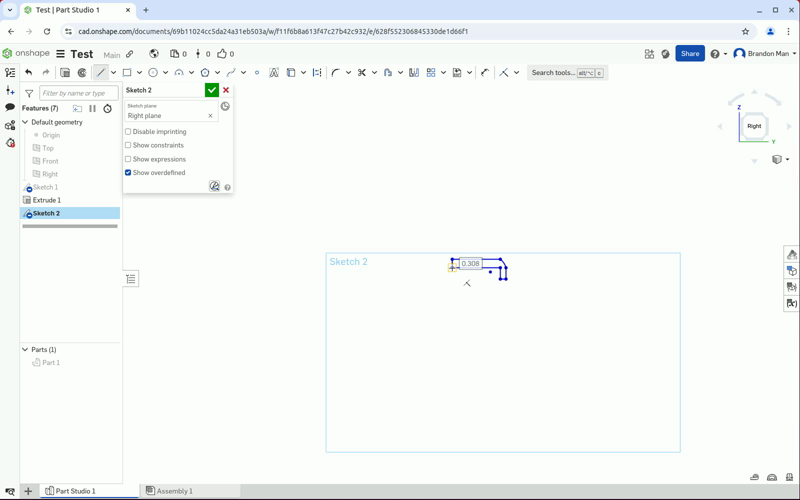
scroll(-6)
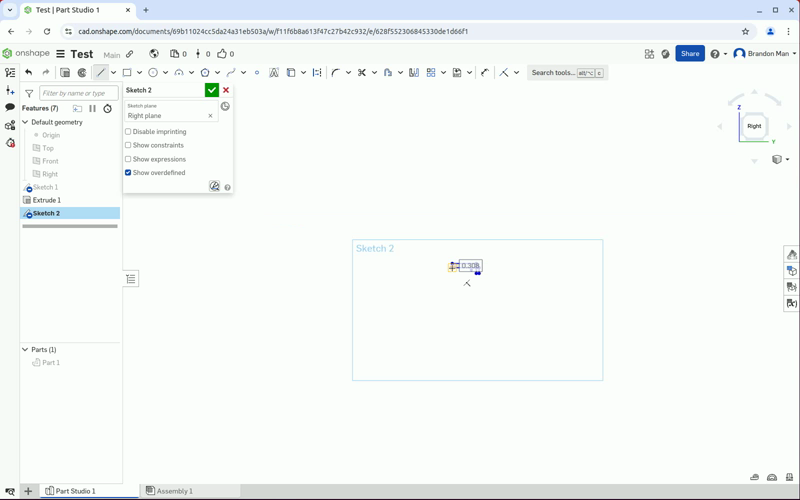
scroll(-6)
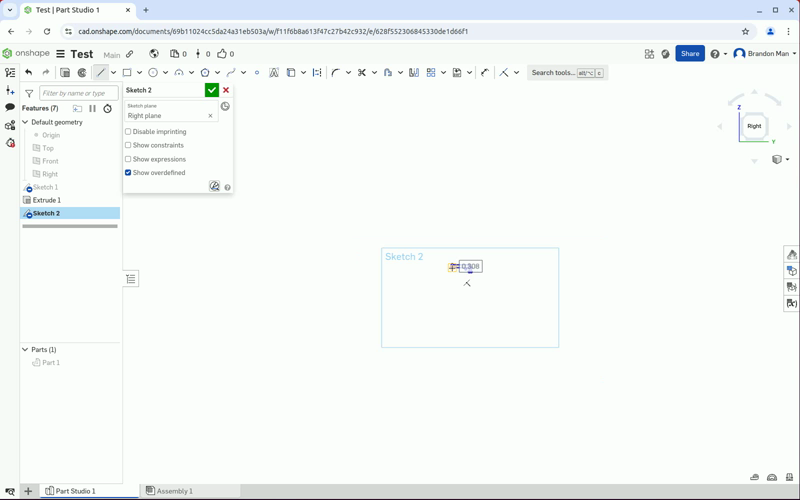
scroll(-6)
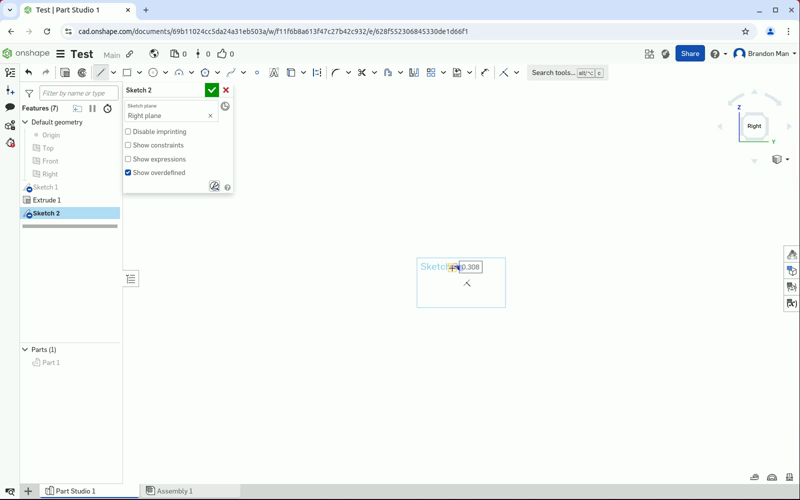
key(esc)
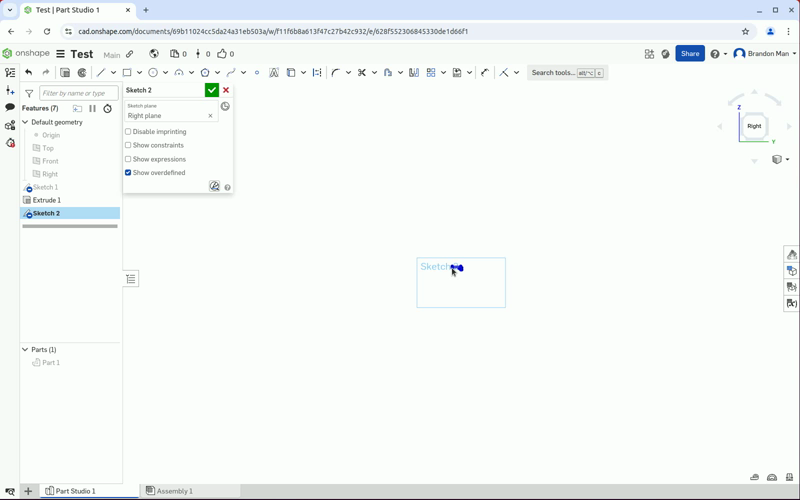
mouse_move(461, 269)
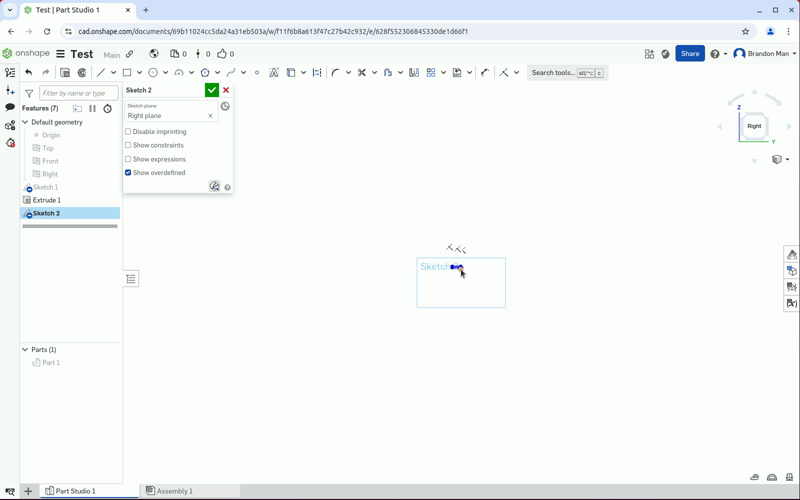
scroll(6)
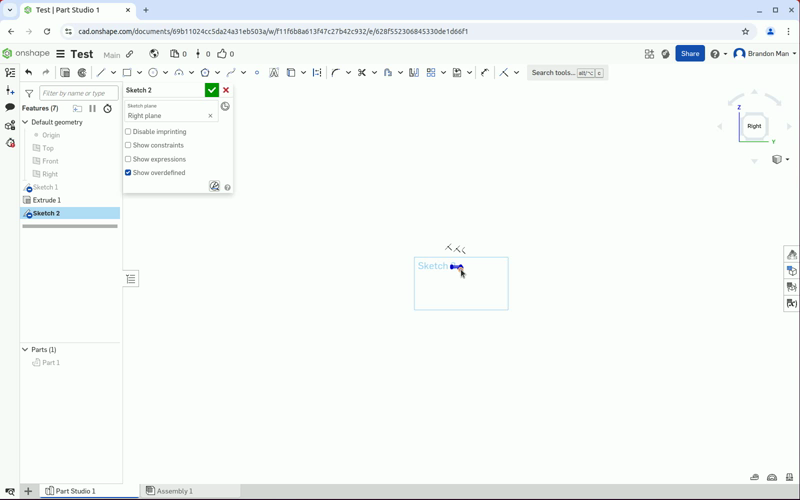
scroll(6)
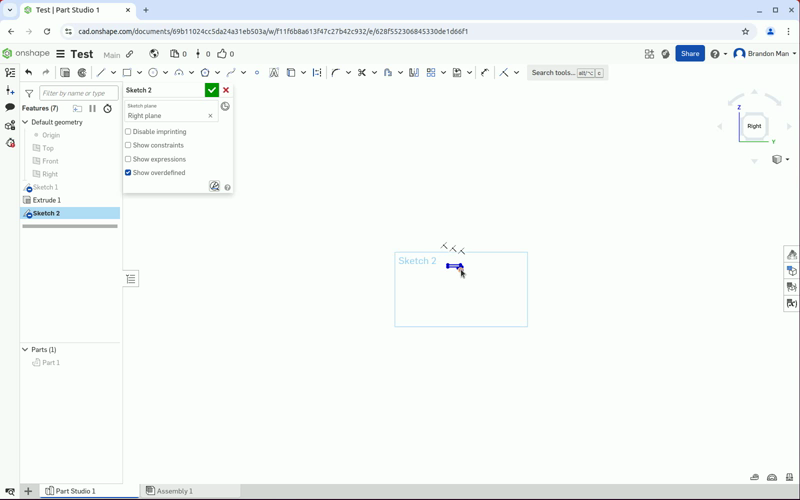
scroll(6)
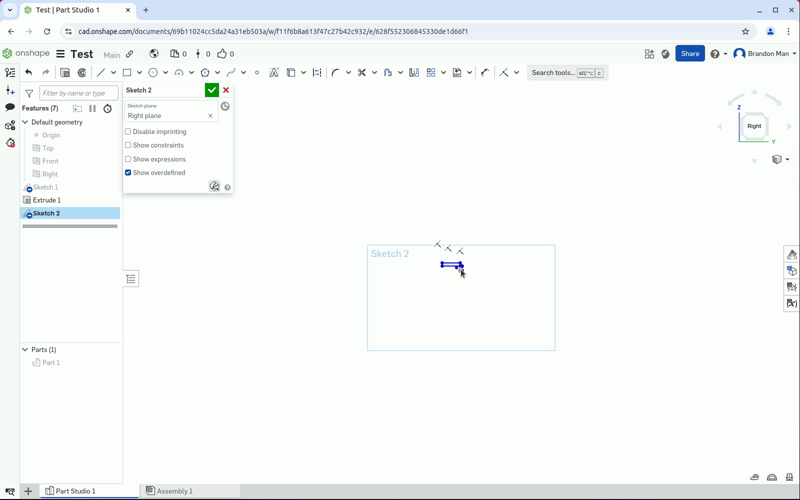
scroll(6)
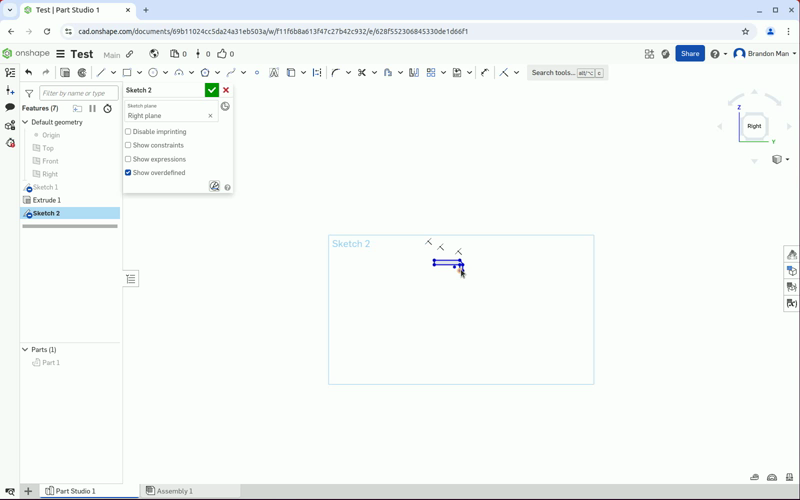
scroll(6)
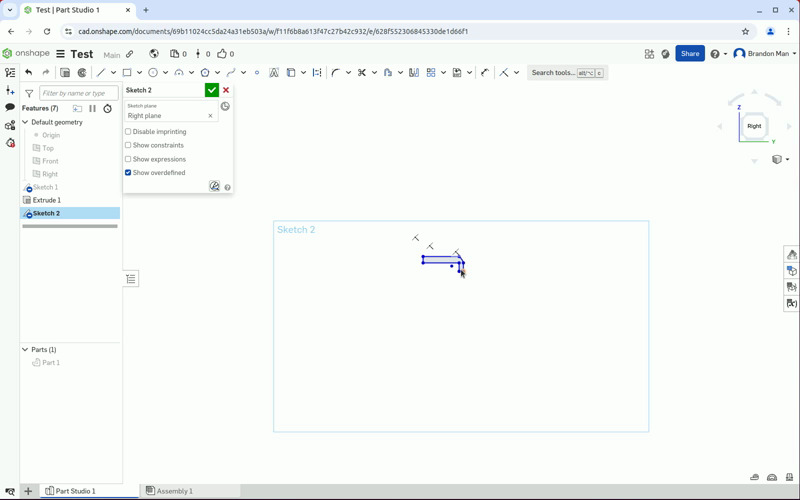
scroll(6)
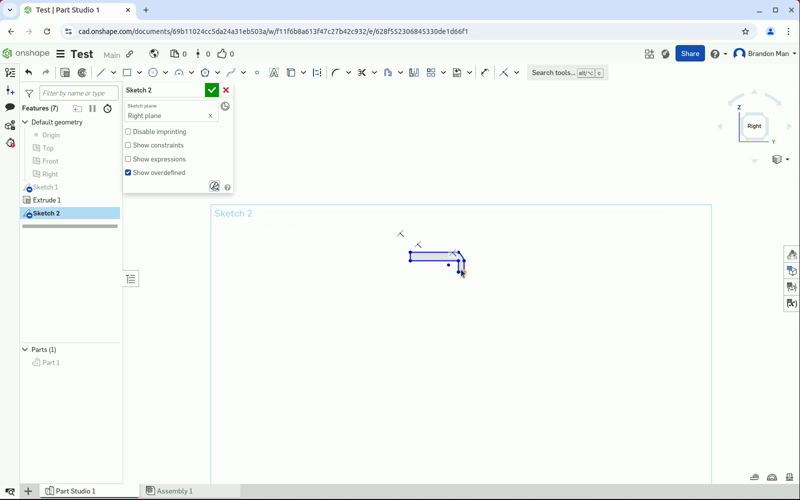
scroll(6)
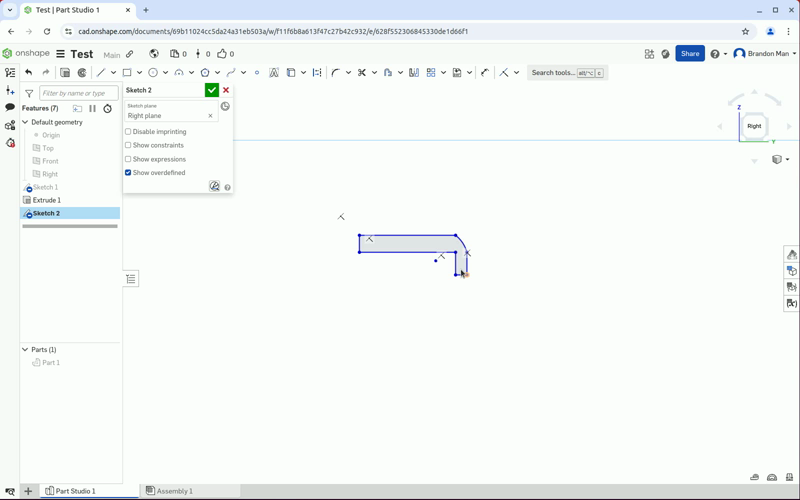
click(461, 269)
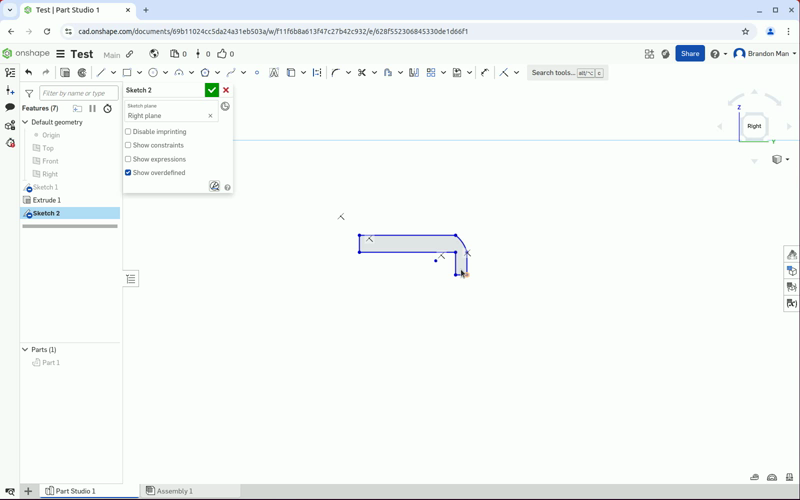
scroll(-6)
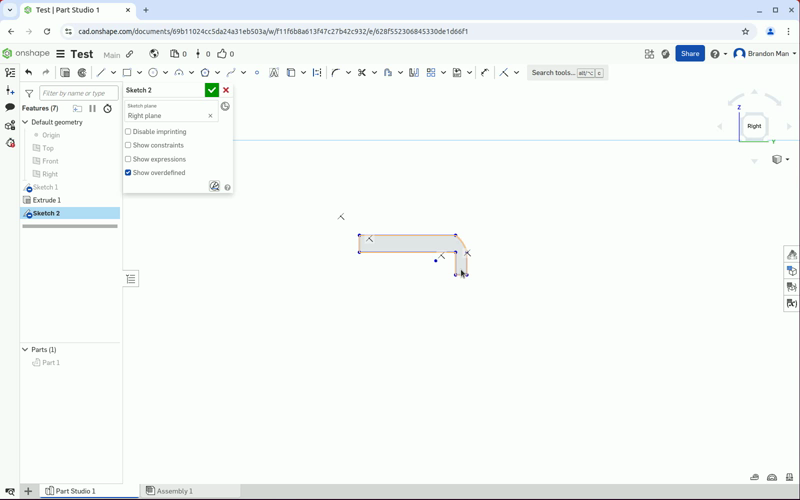
scroll(-6)
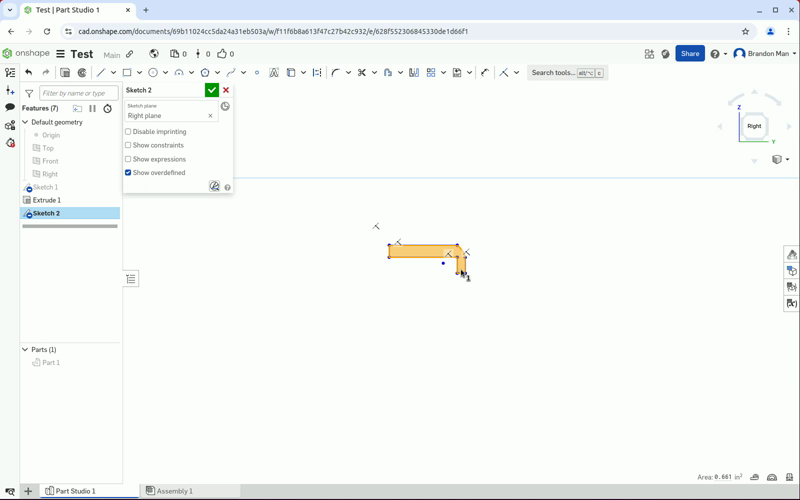
scroll(-6)
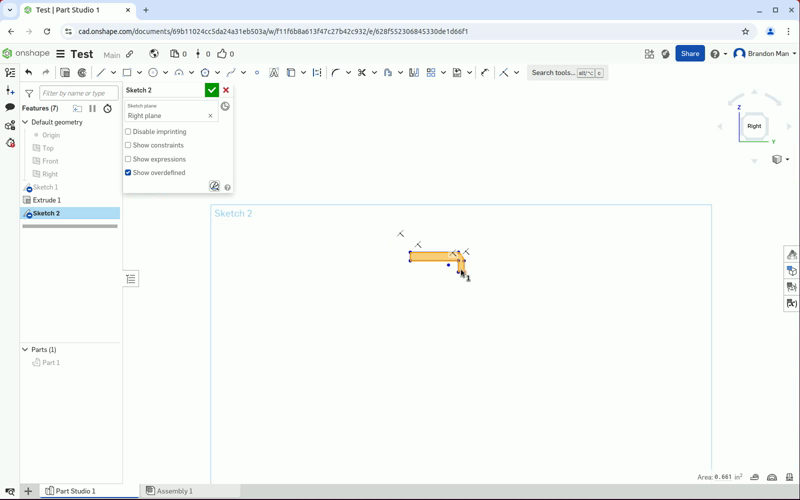
scroll(-6)
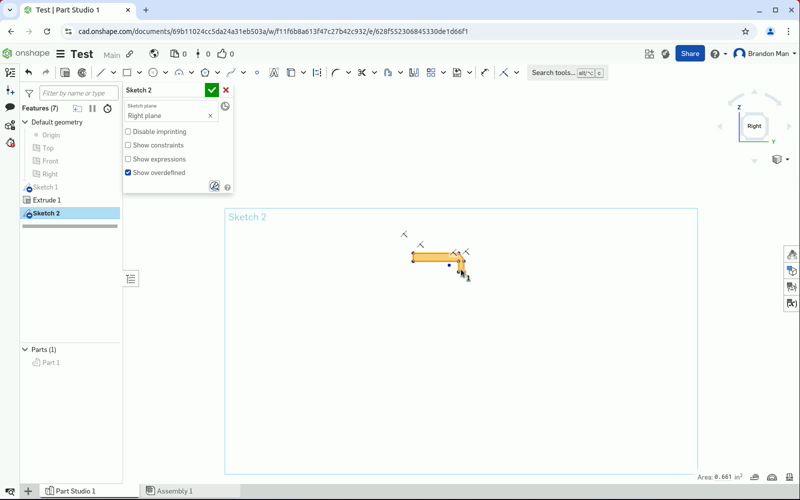
scroll(-6)
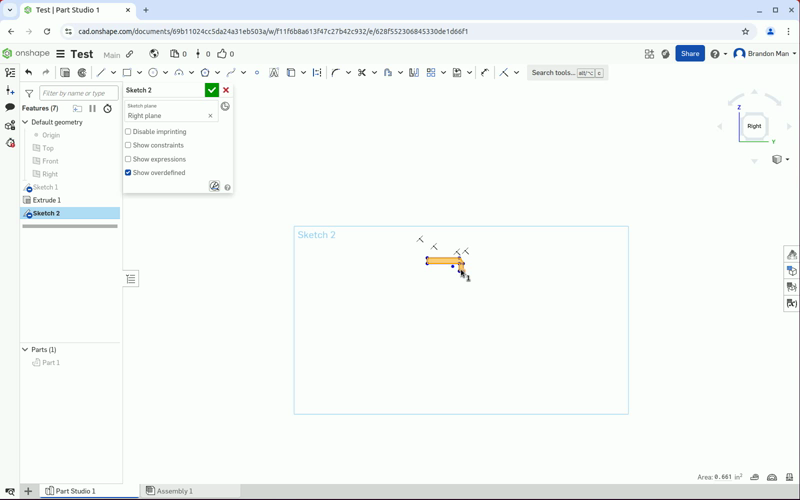
scroll(-6)
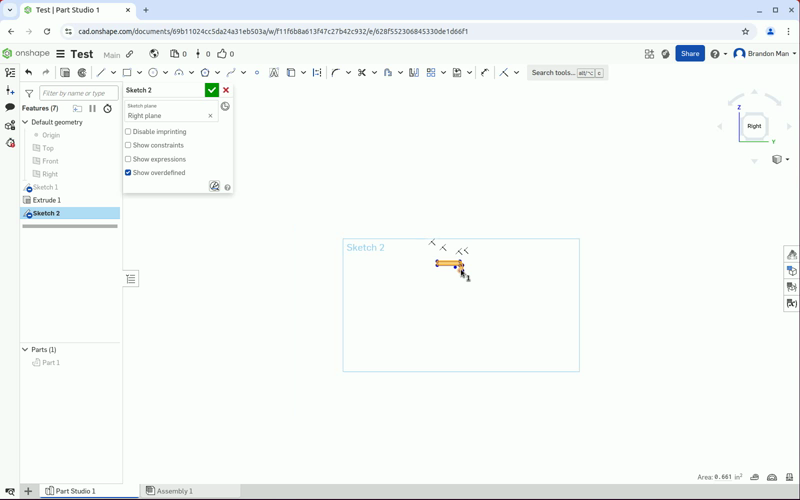
scroll(-6)
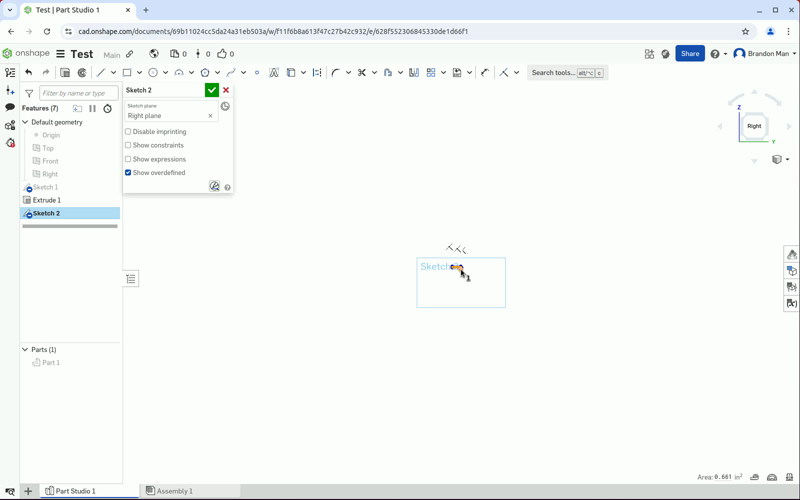
mouse_move(73, 352)
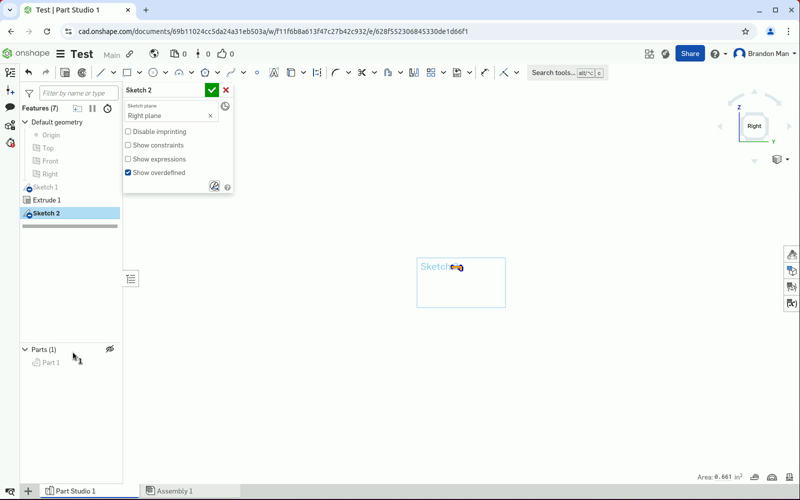
key(shift+y)
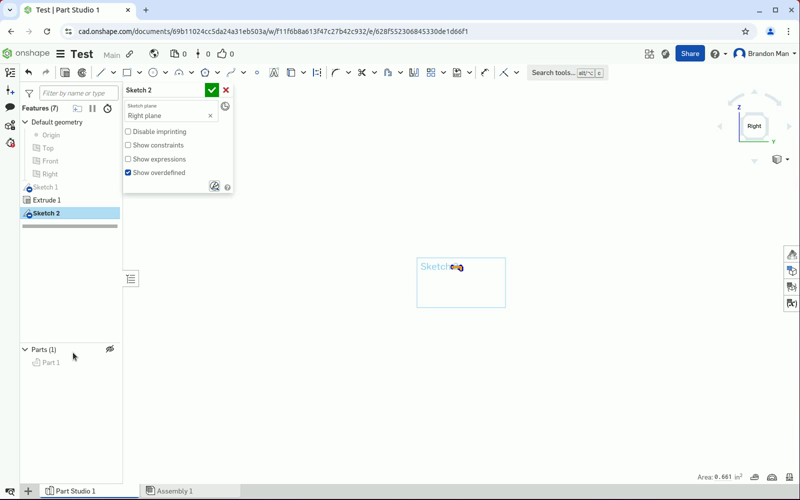
key(shift+e)
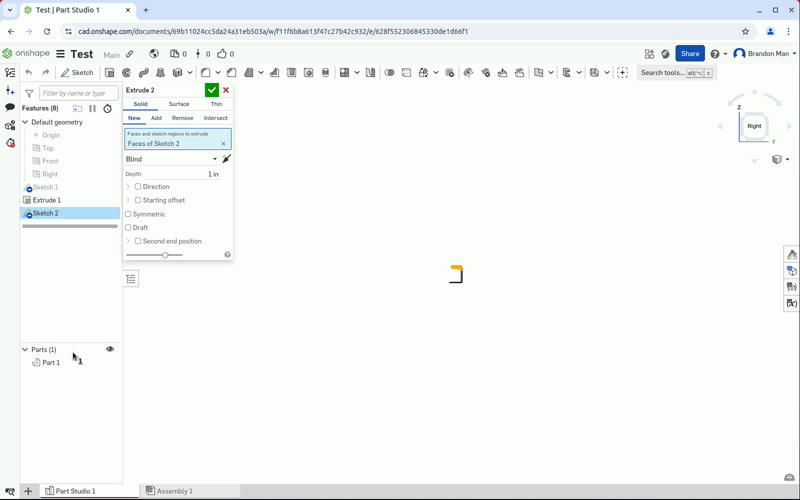
mouse_move(143, 106)
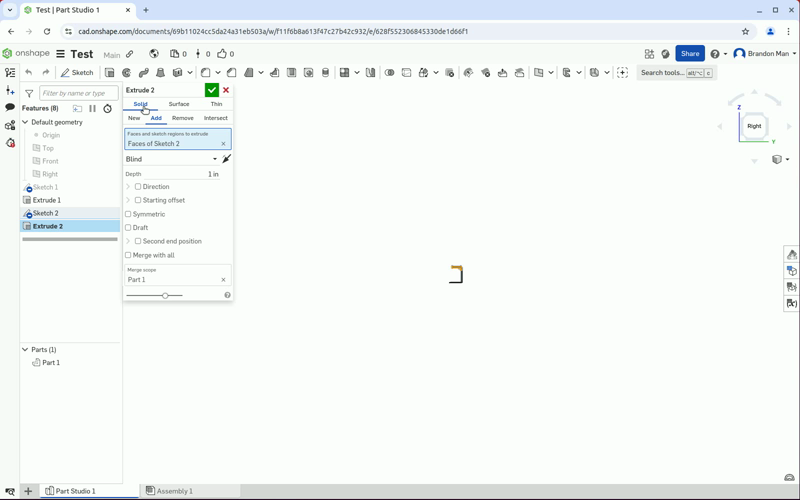
click(143, 106)
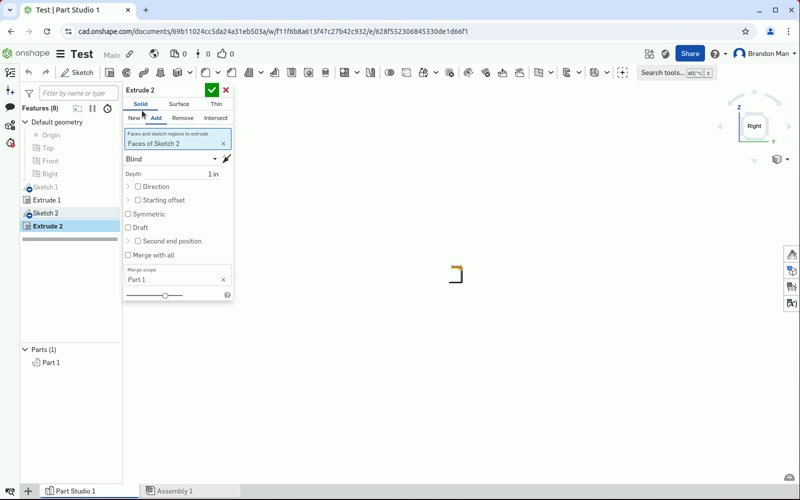
mouse_move(137, 120)
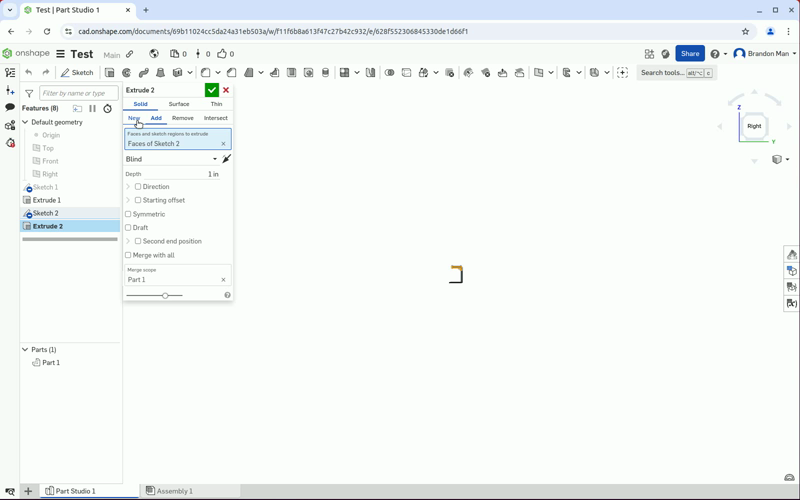
click(137, 120)
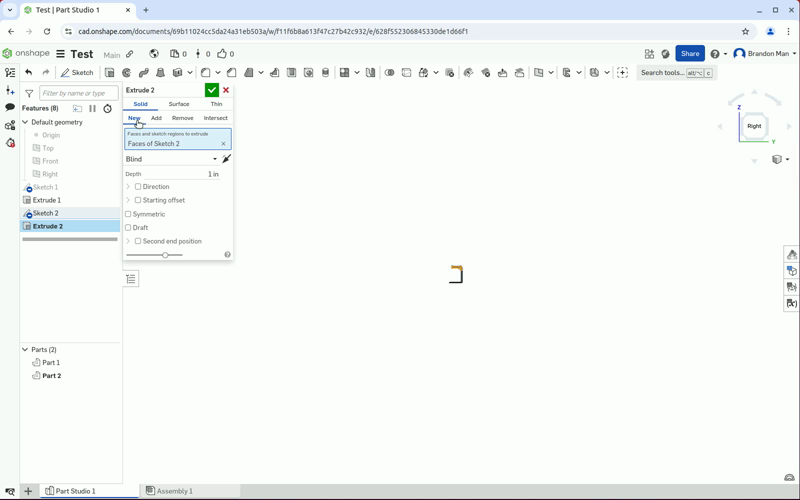
key(tab, 4)
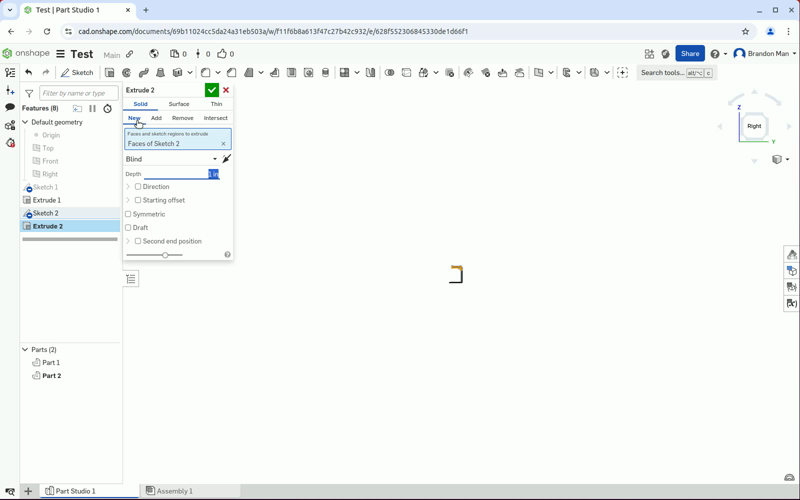
text(23.108)
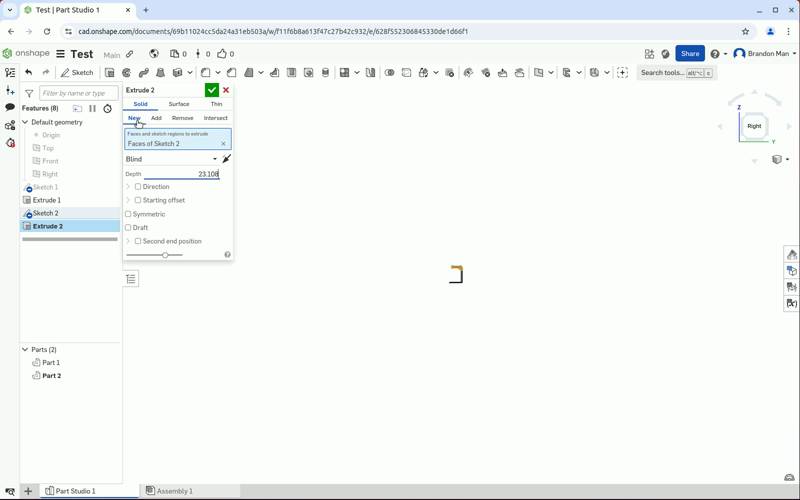
key(enter)
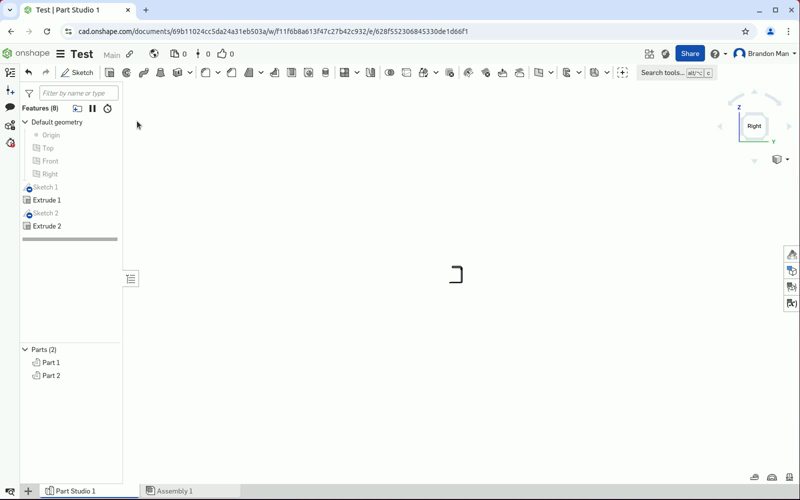
key(shift+h)
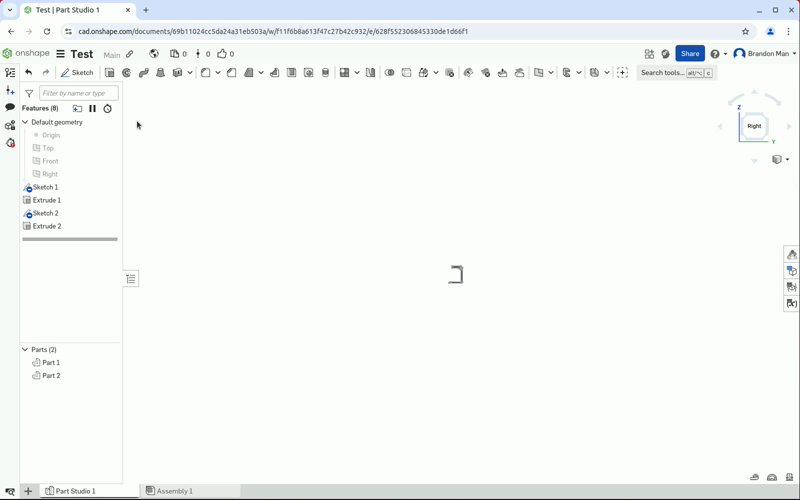
key(shift+h)
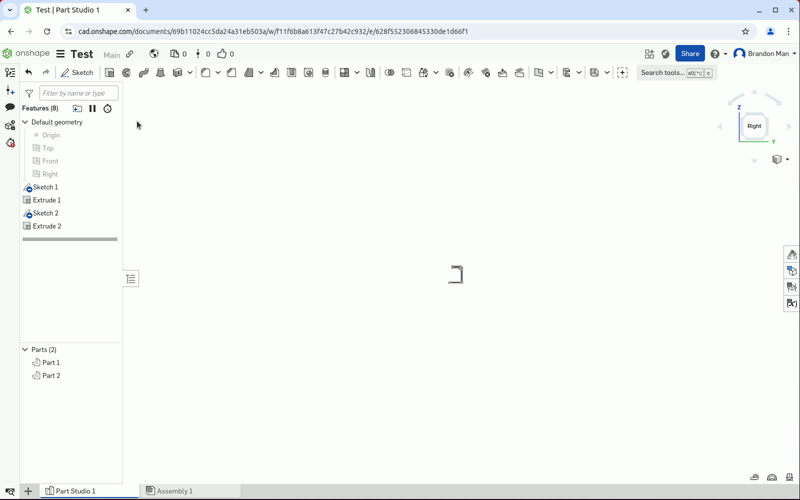
key(shift+7)
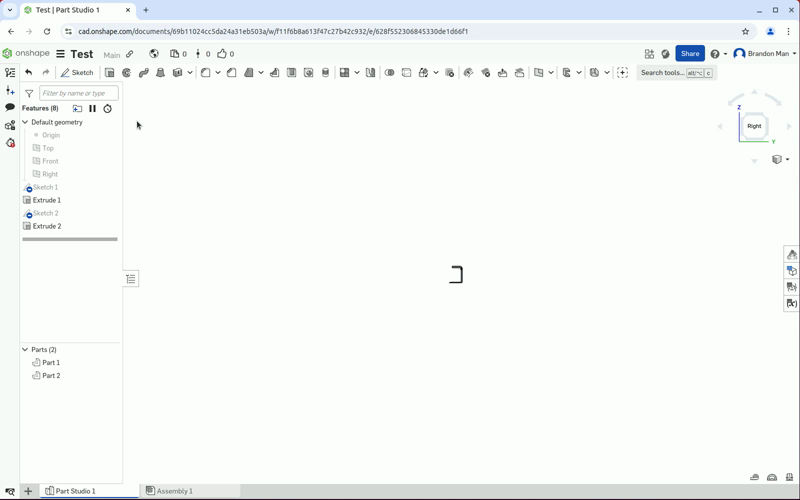
key(right, 2)
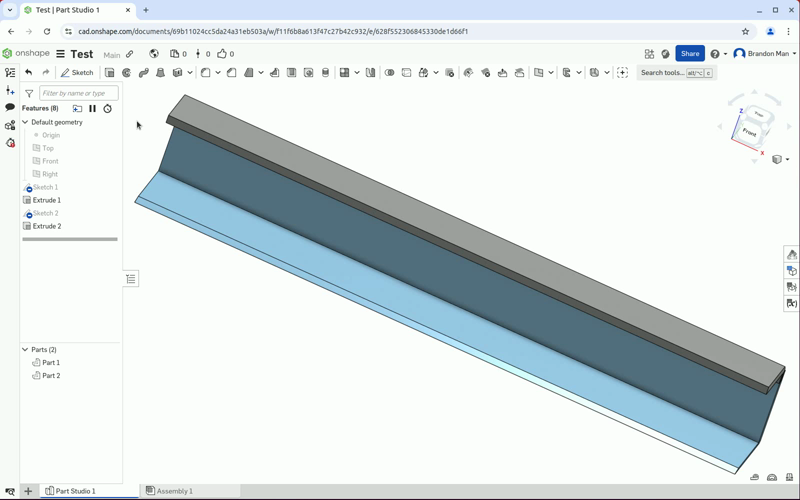
key(down, 2)
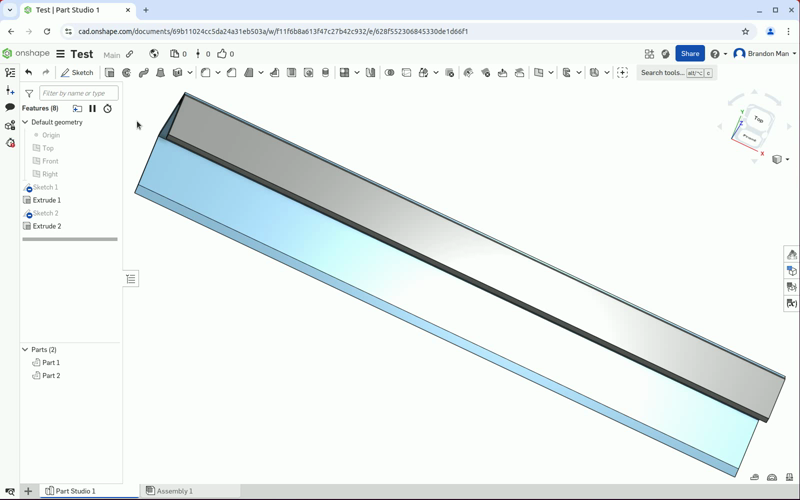
key(up, 2)
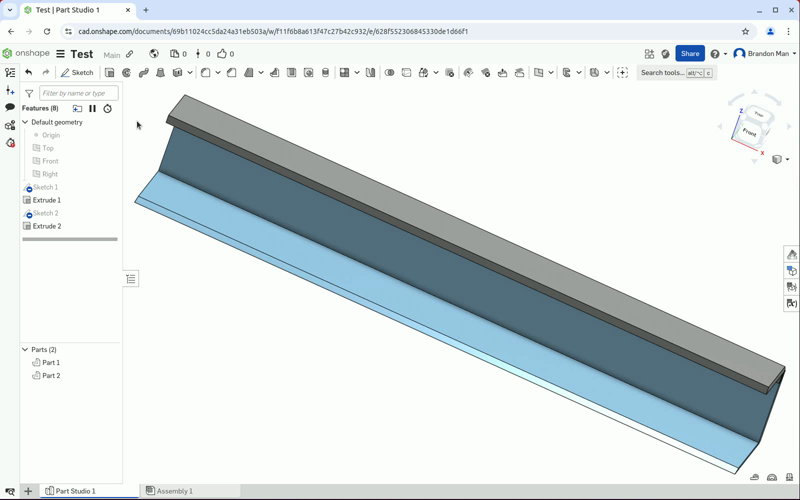
key(left, 2)
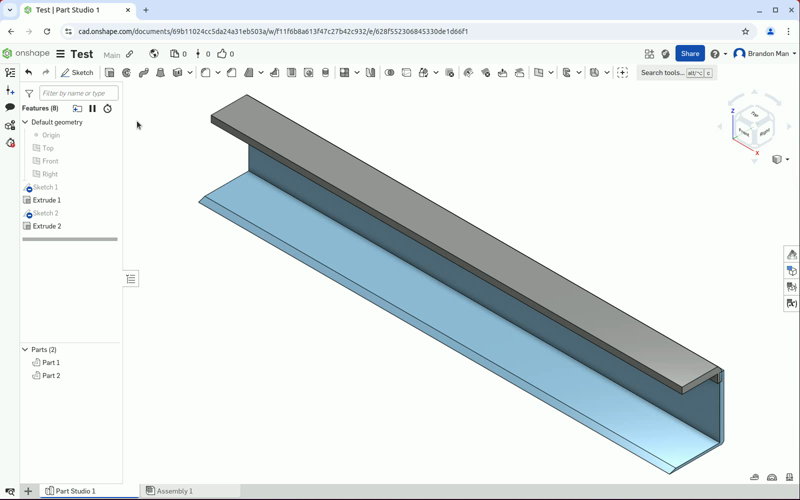
mouse_move(73, 189)
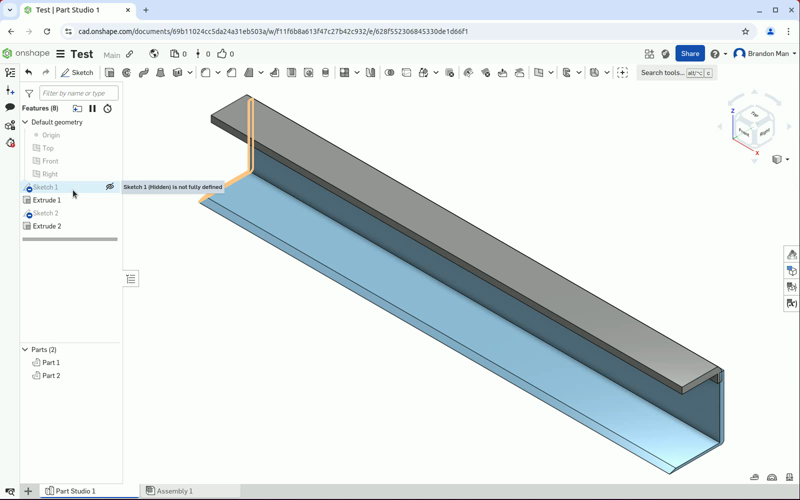
click(73, 189)